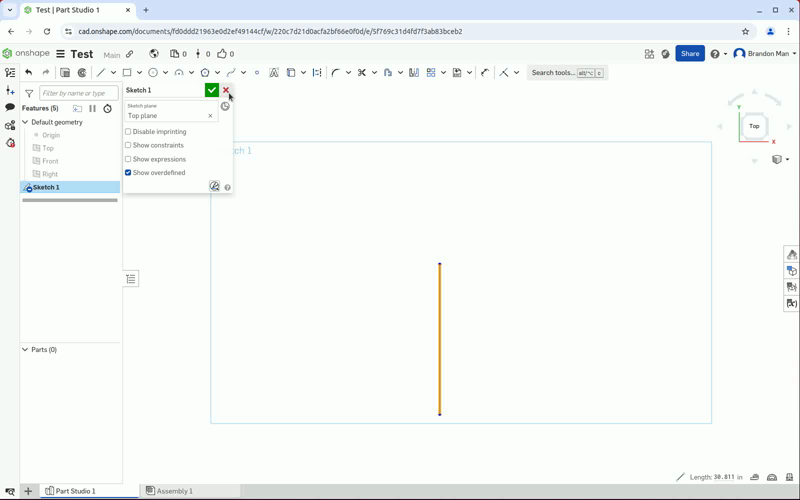
key(shift+h)
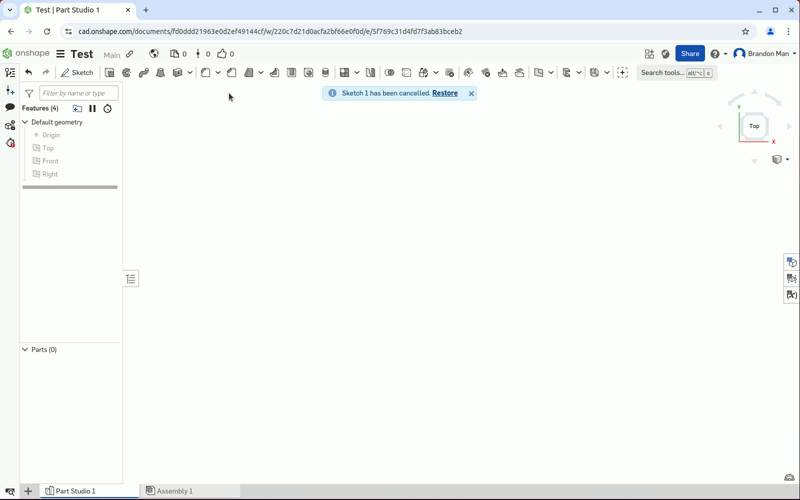
mouse_move(73, 352)
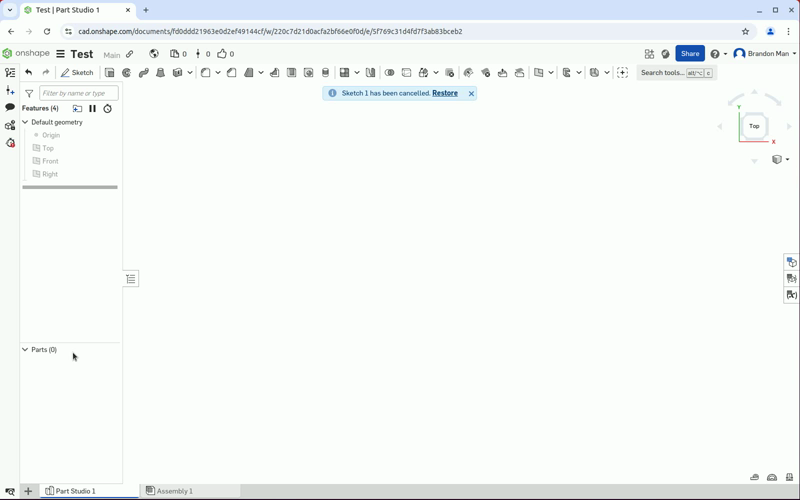
key(y)
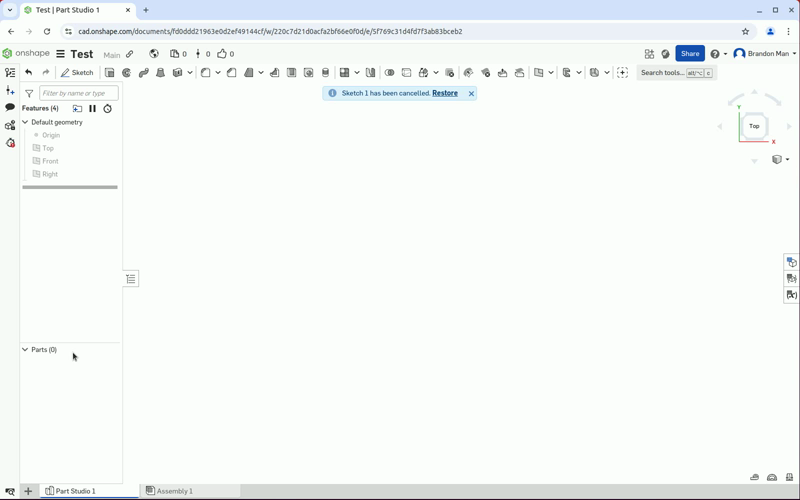
key(shift+p)
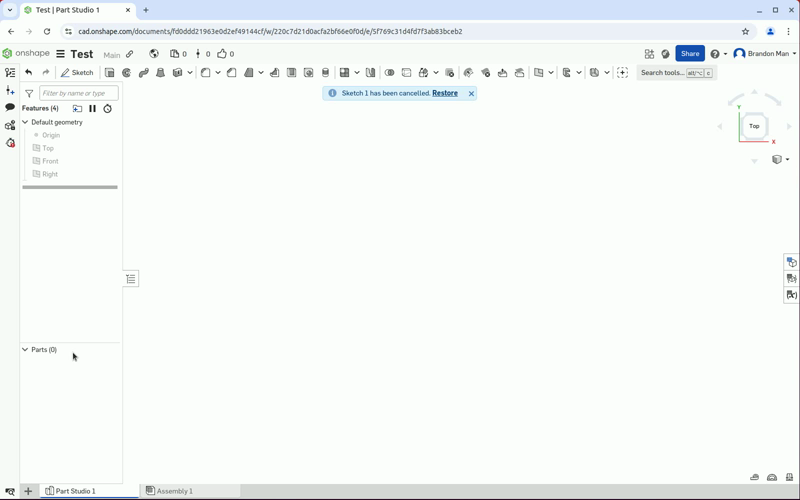
key(space)
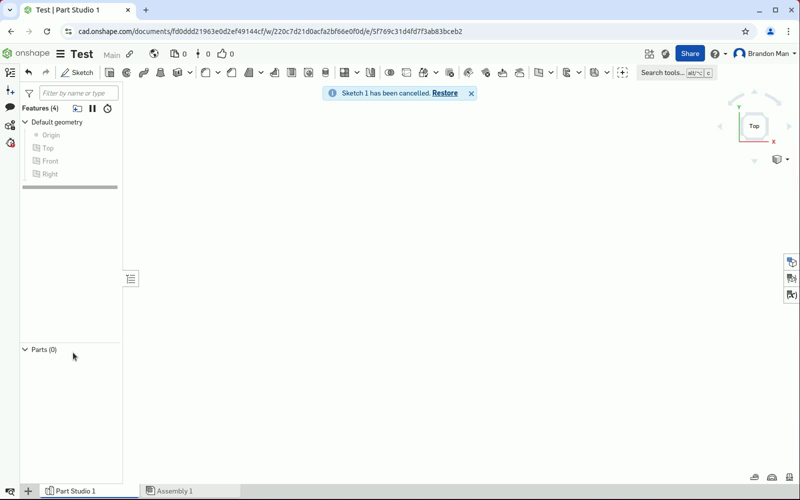
key_down(shift)
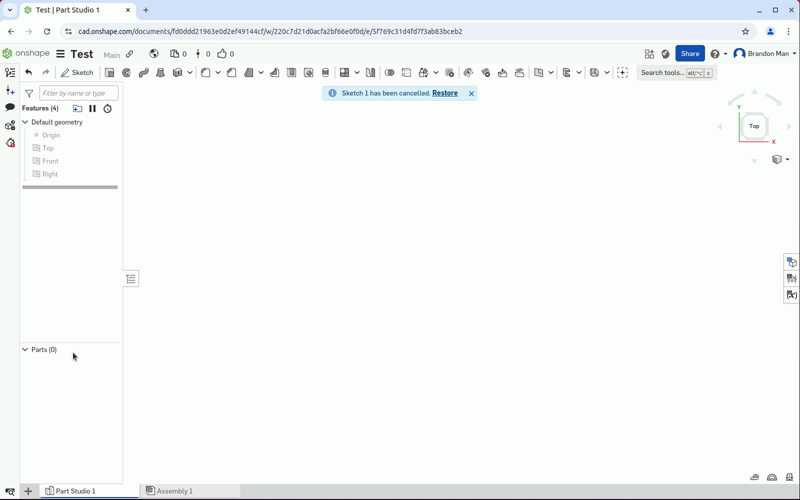
key(up)
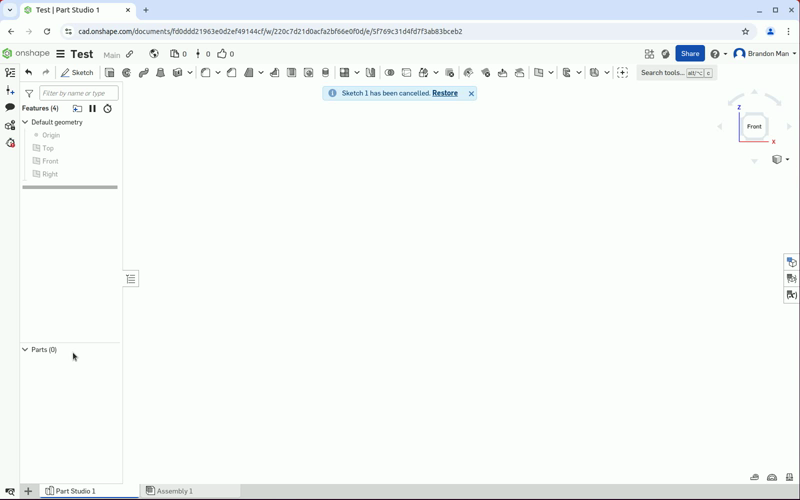
key_up(shift)
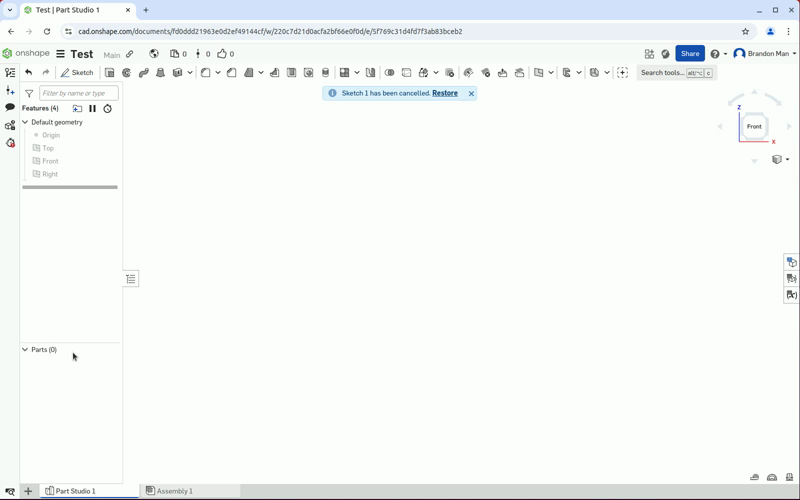
mouse_move(73, 352)
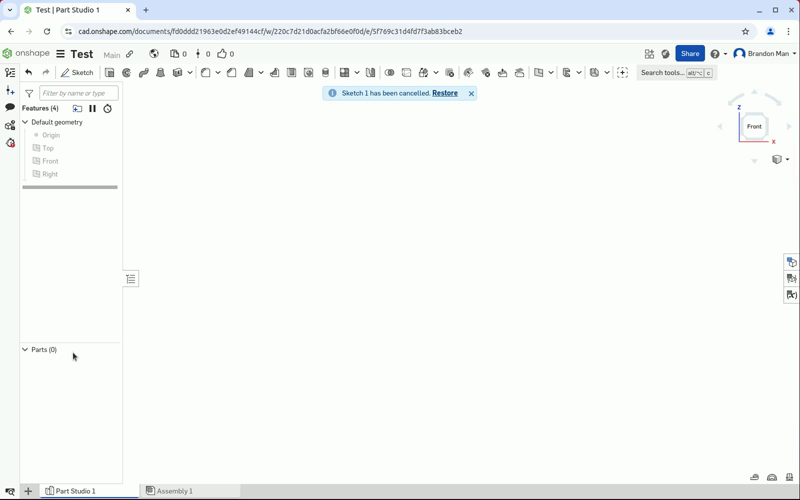
key(shift+y)
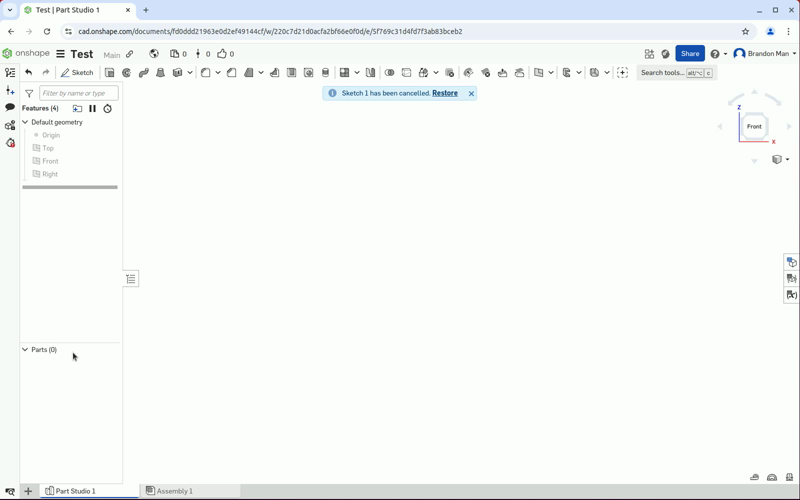
key(shift+s)
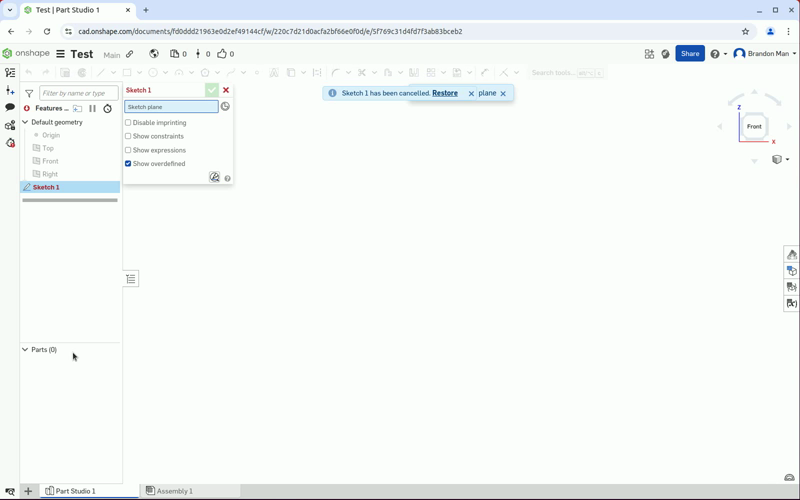
mouse_move(73, 163)
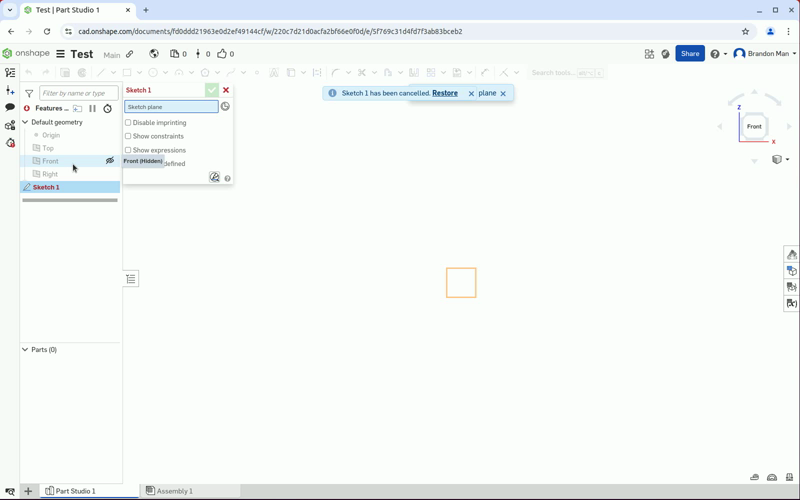
click(73, 163)
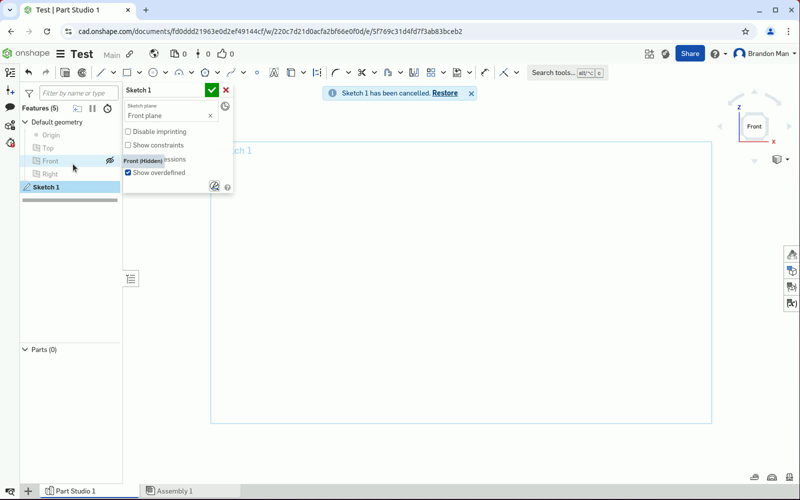
mouse_move(73, 352)
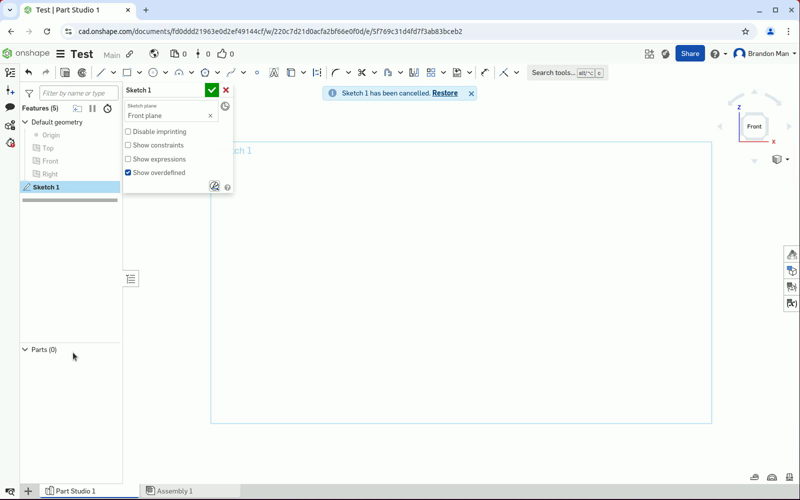
key(y)
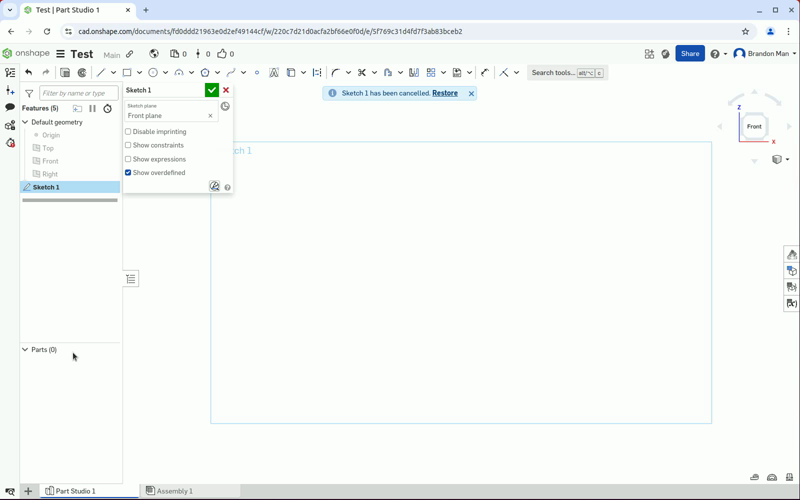
key(l)
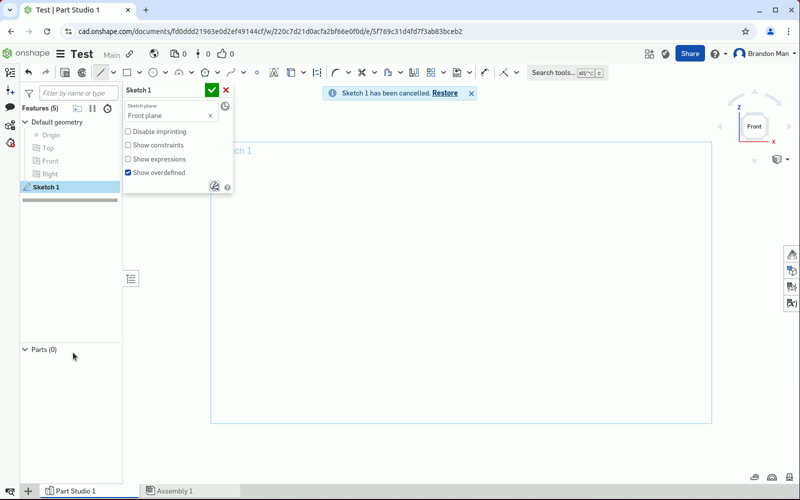
key_down(shift)
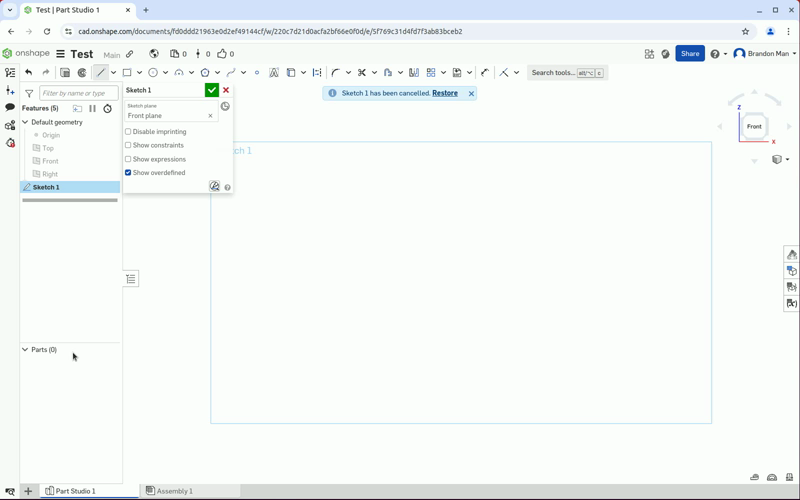
mouse_move(348, 395)
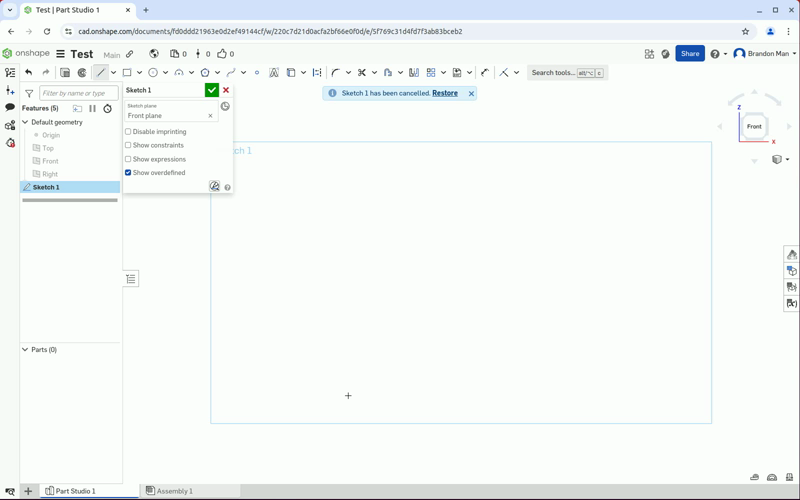
click(348, 395)
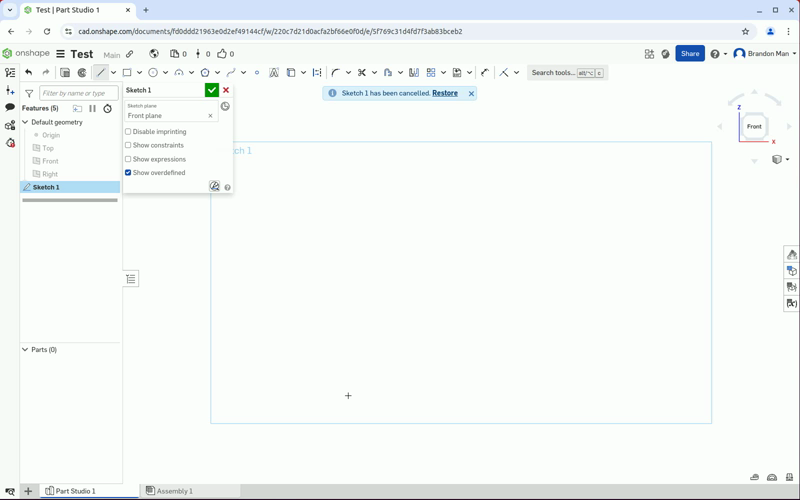
key_up(shift)
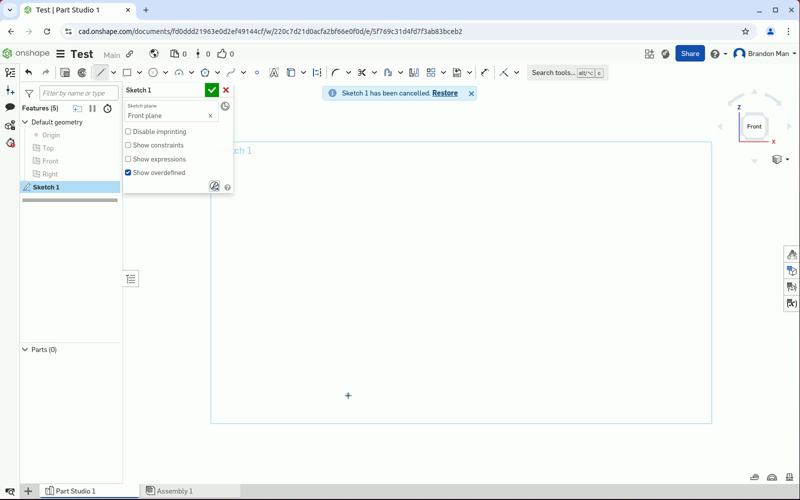
key_down(shift)
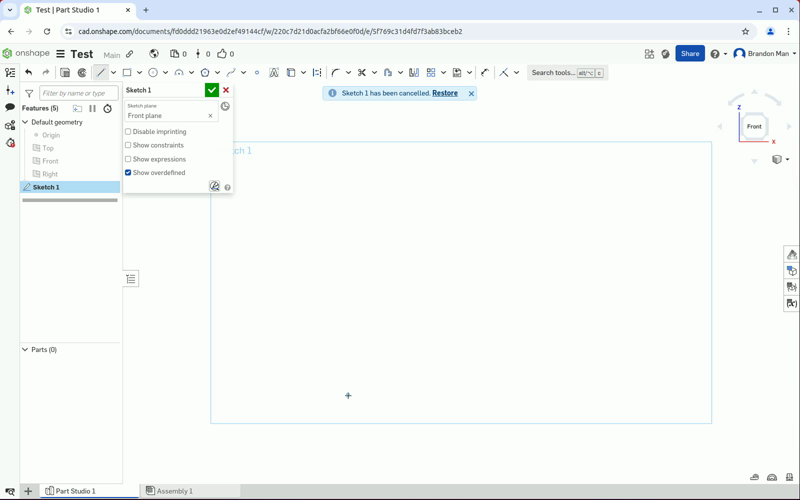
mouse_move(572, 395)
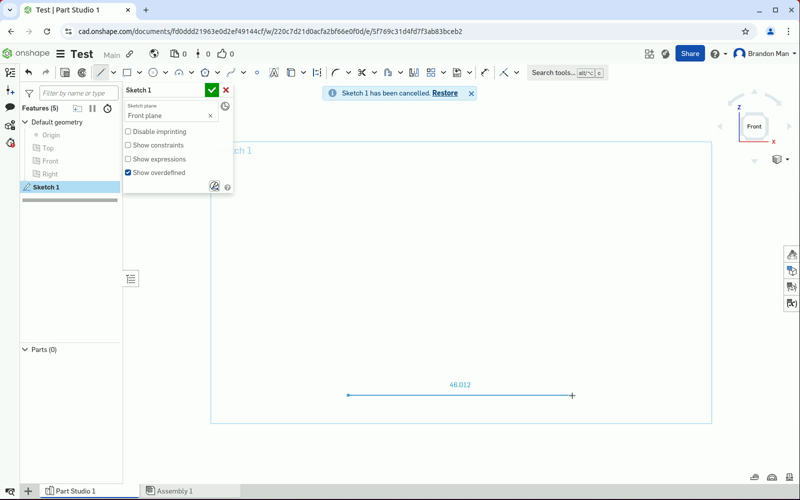
click(572, 395)
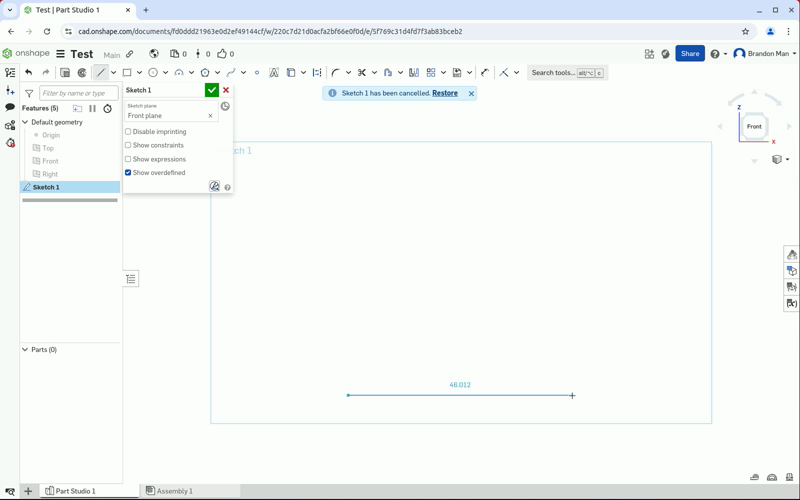
key_up(shift)
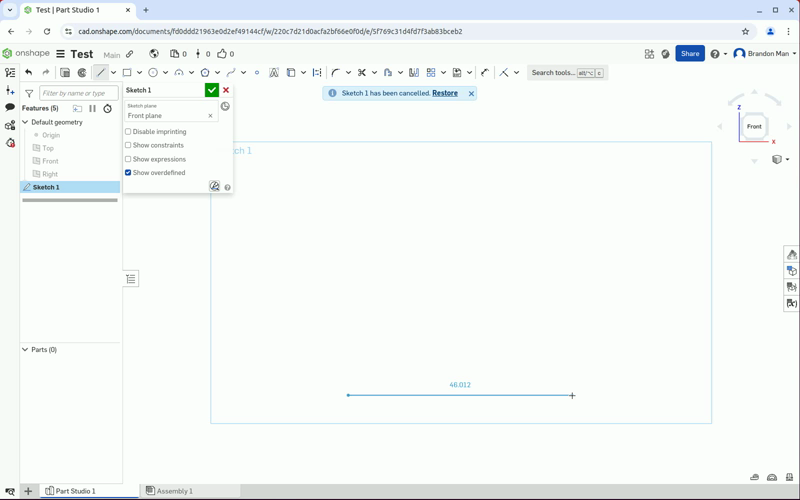
key_down(shift)
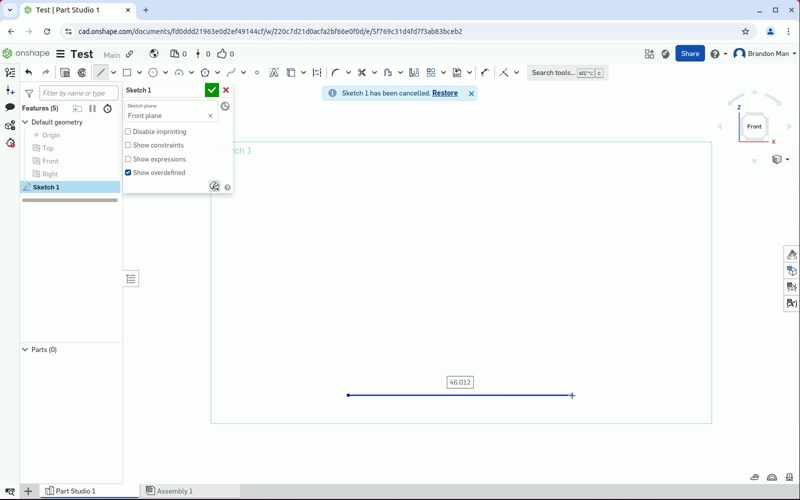
mouse_move(572, 171)
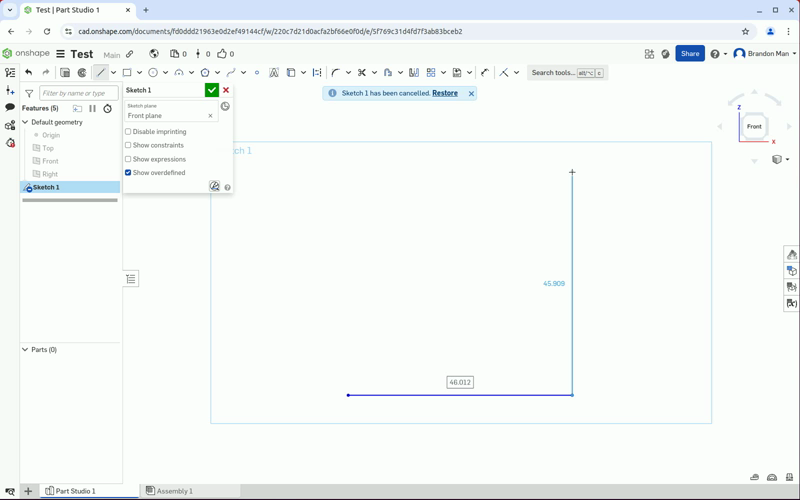
click(572, 171)
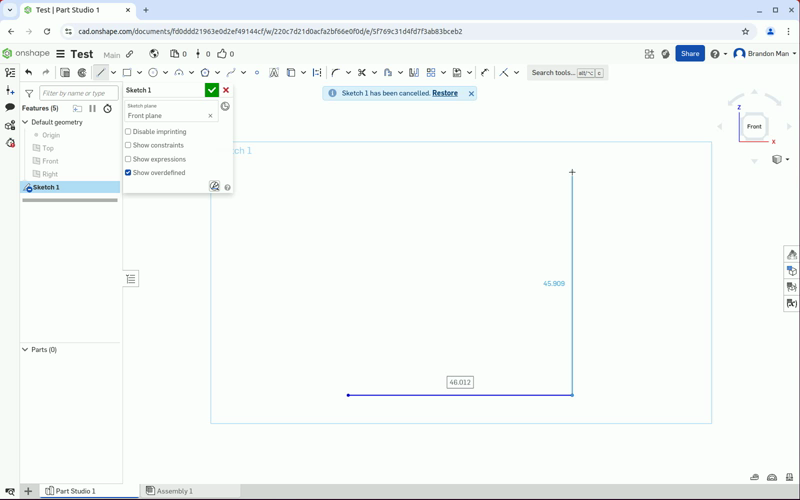
key_up(shift)
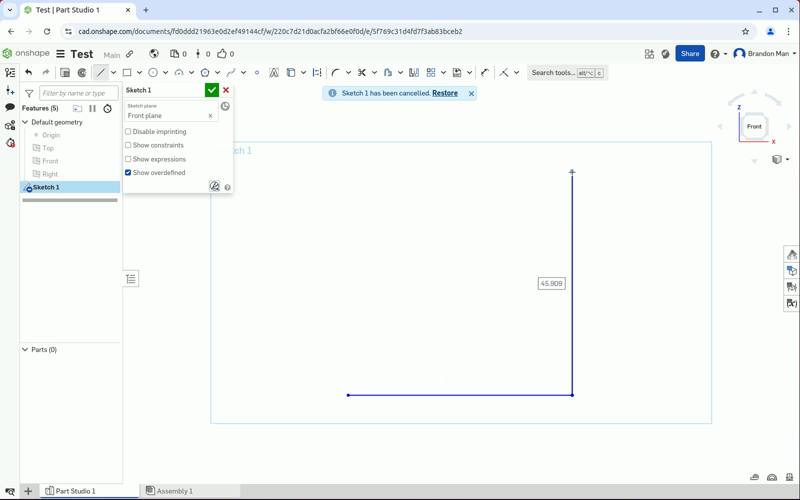
key_down(shift)
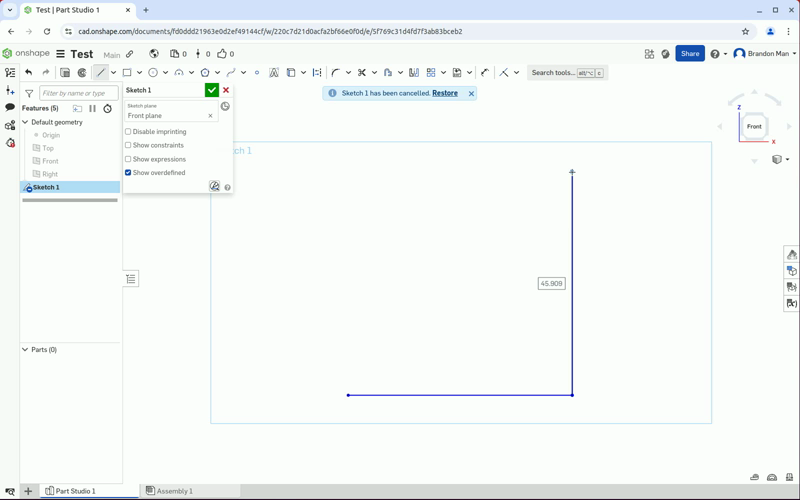
mouse_move(348, 171)
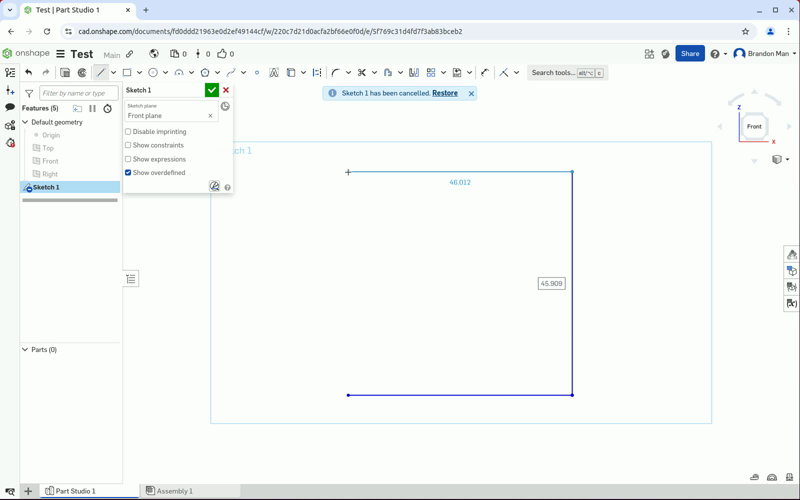
click(348, 171)
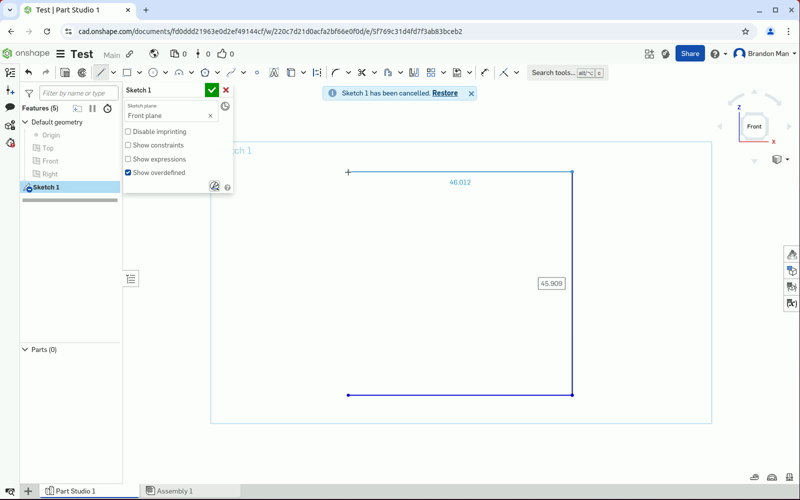
key_up(shift)
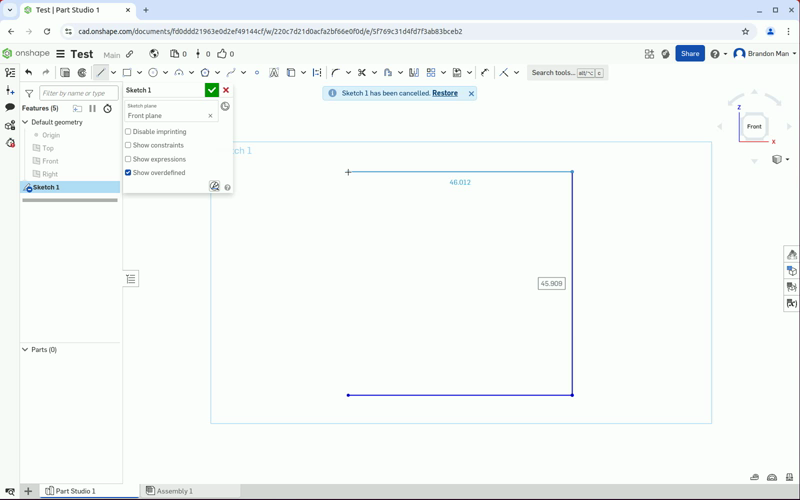
key_down(shift)
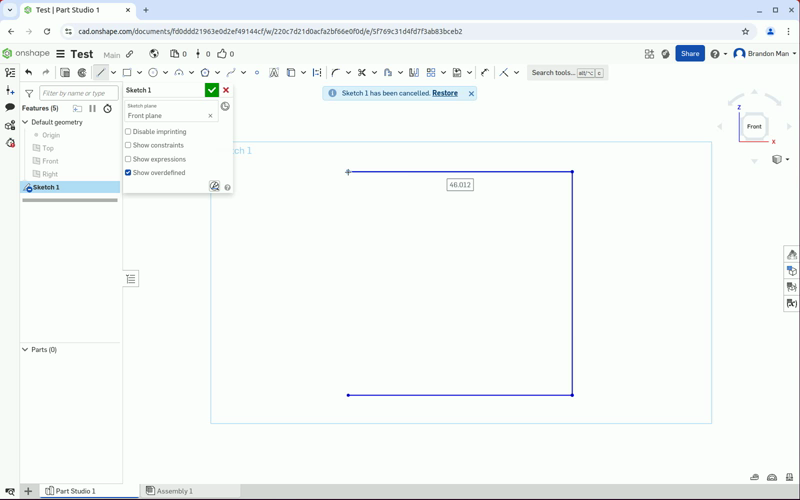
mouse_move(348, 395)
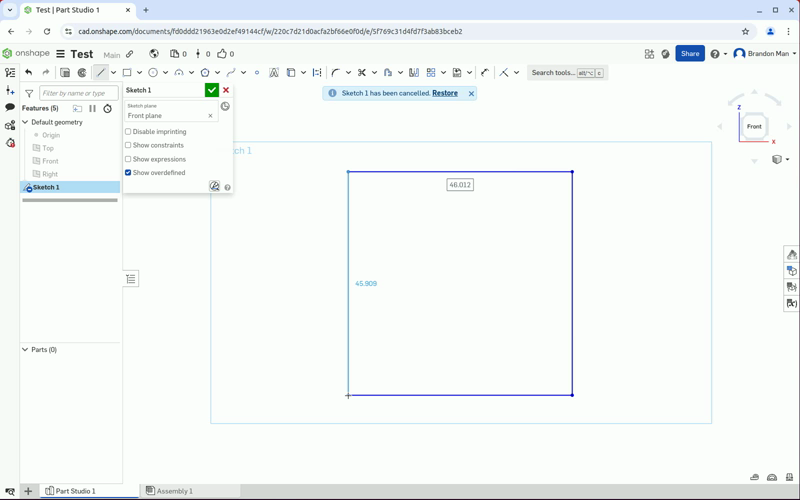
key_up(shift)
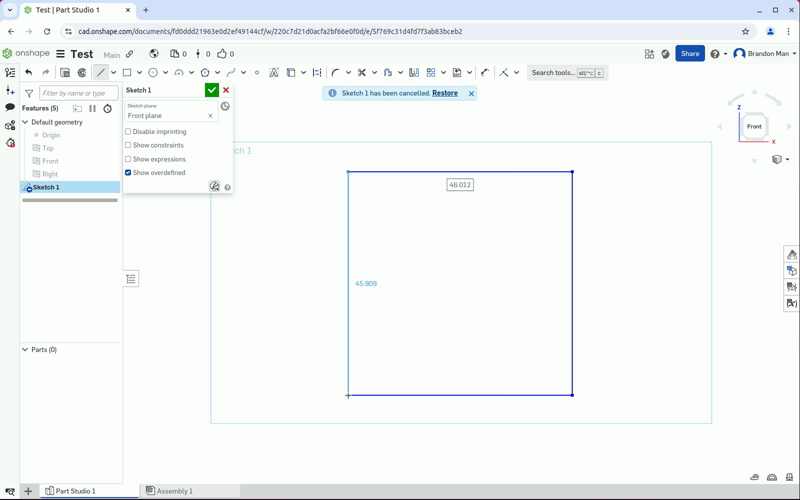
click(348, 395)
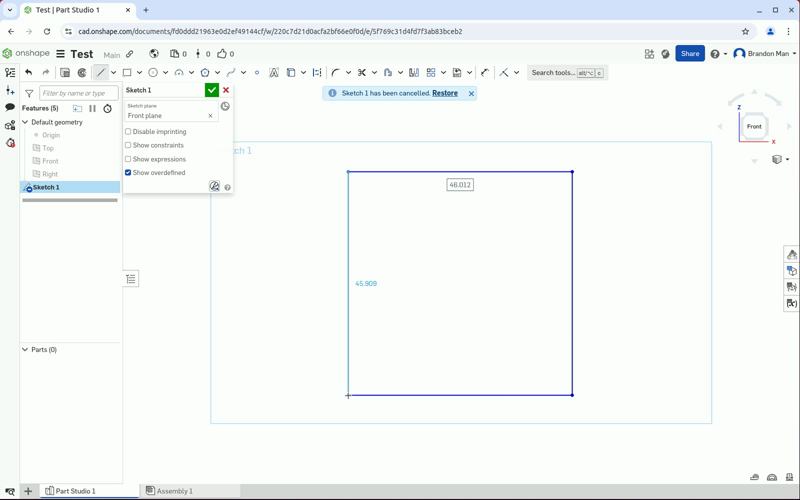
key(esc)
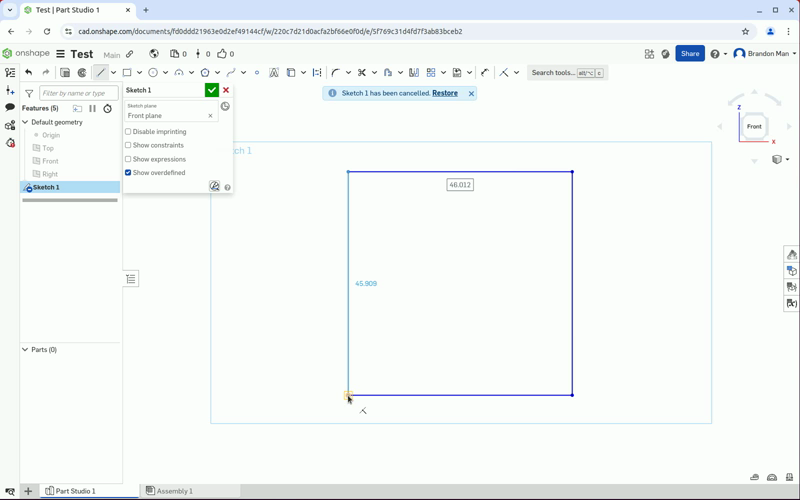
mouse_move(502, 307)
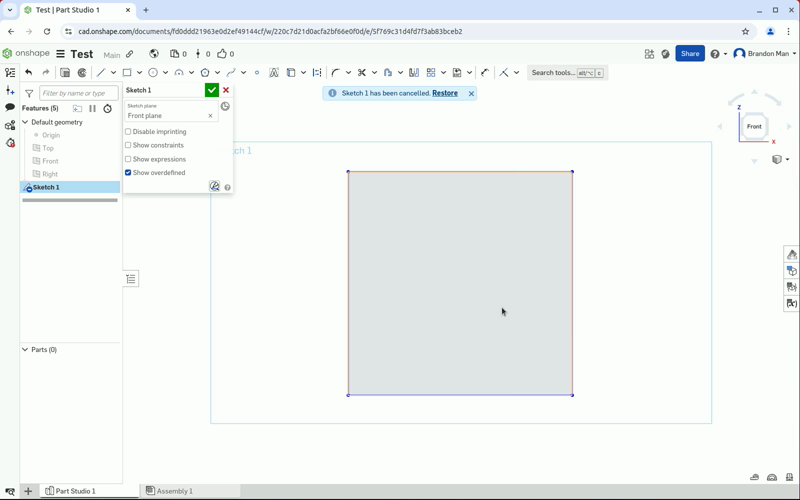
click(502, 307)
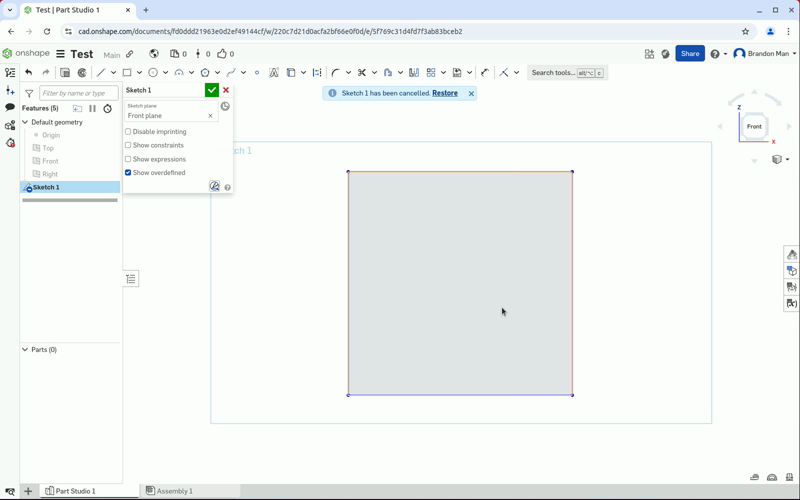
mouse_move(73, 352)
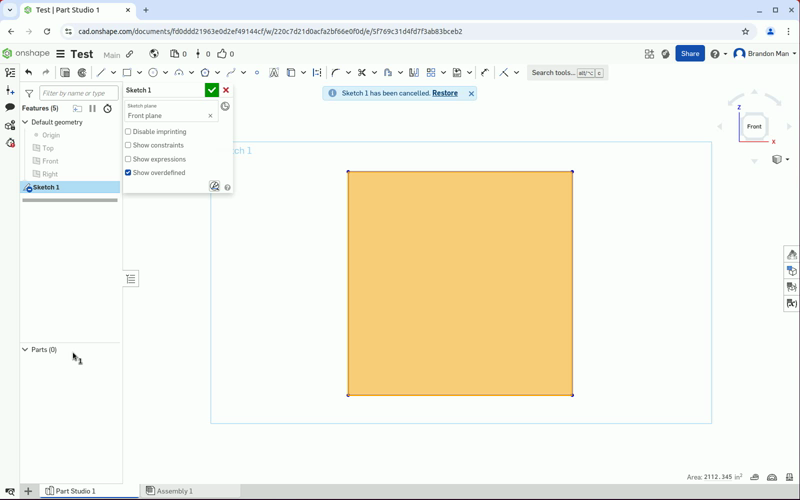
key(shift+y)
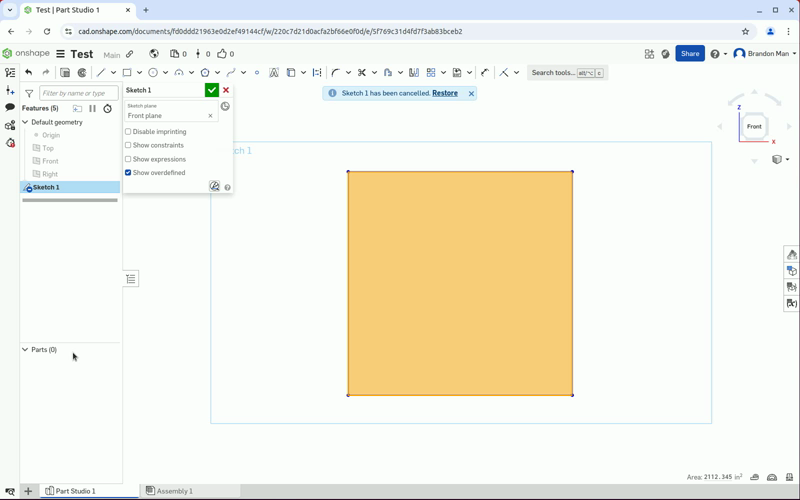
key(shift+e)
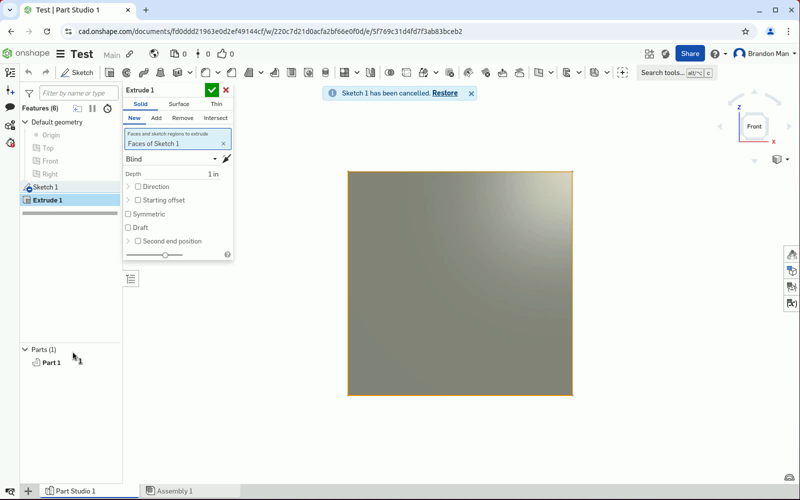
mouse_move(143, 106)
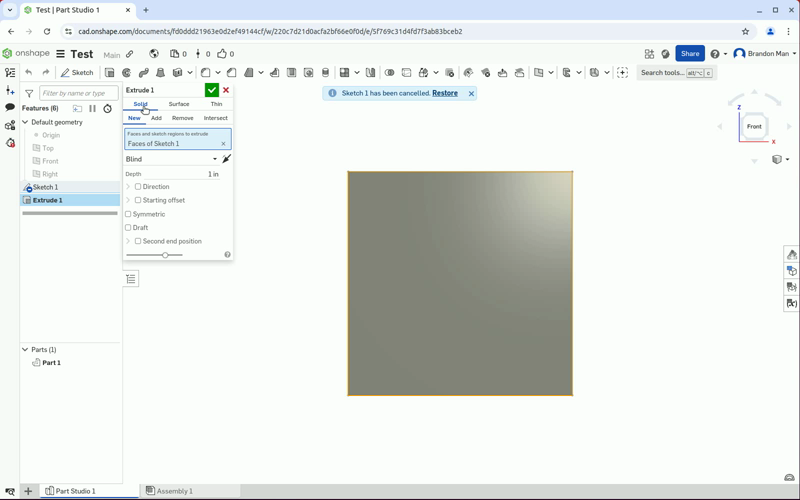
click(143, 106)
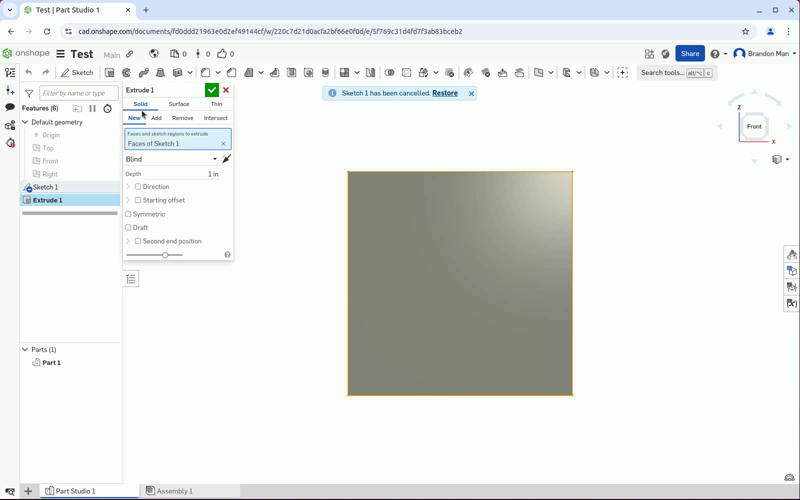
mouse_move(137, 120)
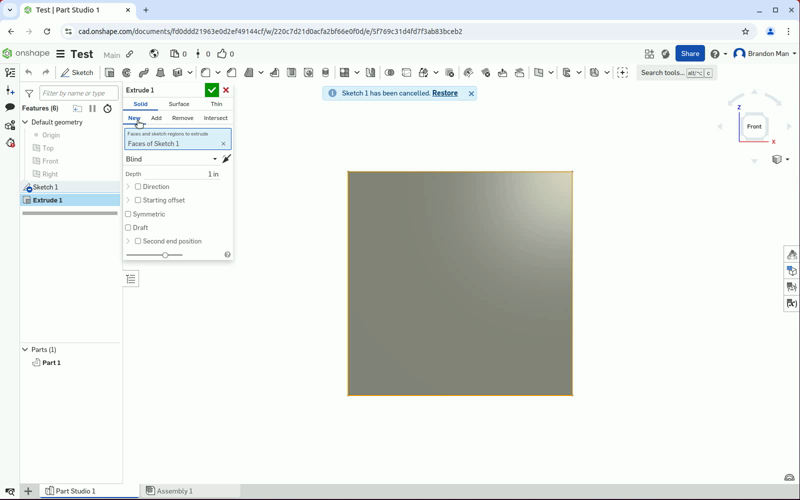
click(137, 120)
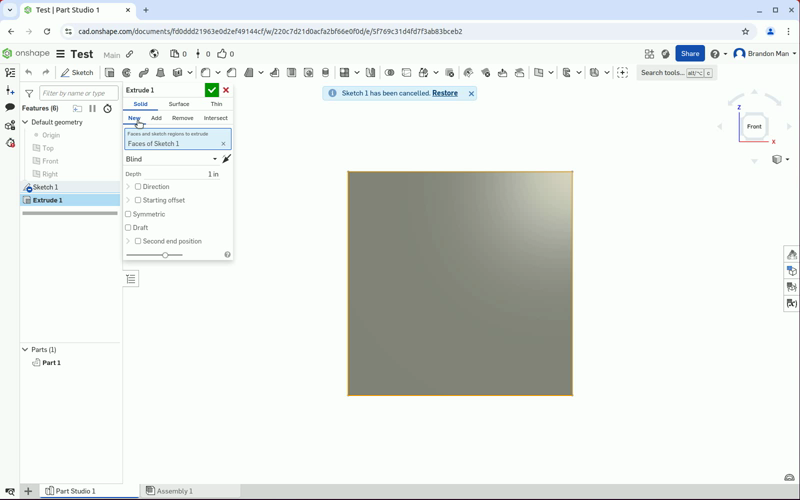
key(tab, 4)
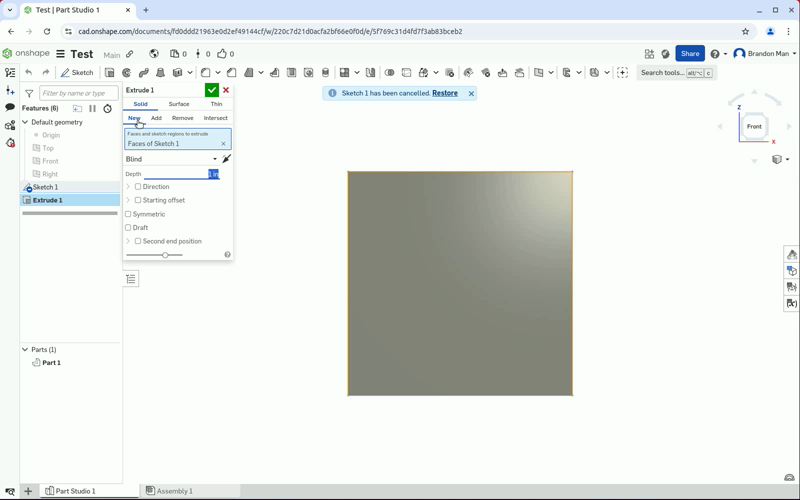
text(2.407)
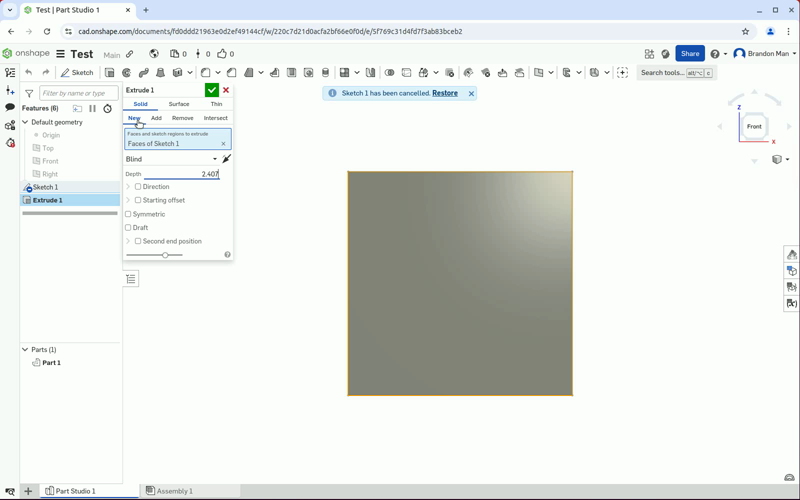
key(enter)
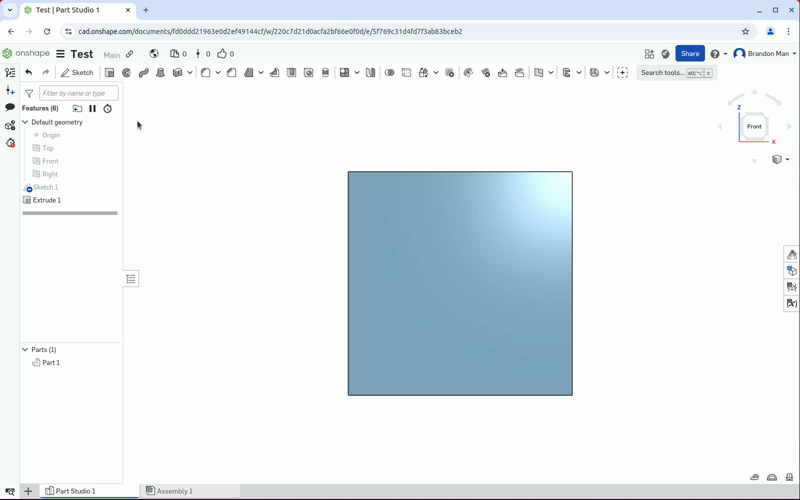
key(shift+h)
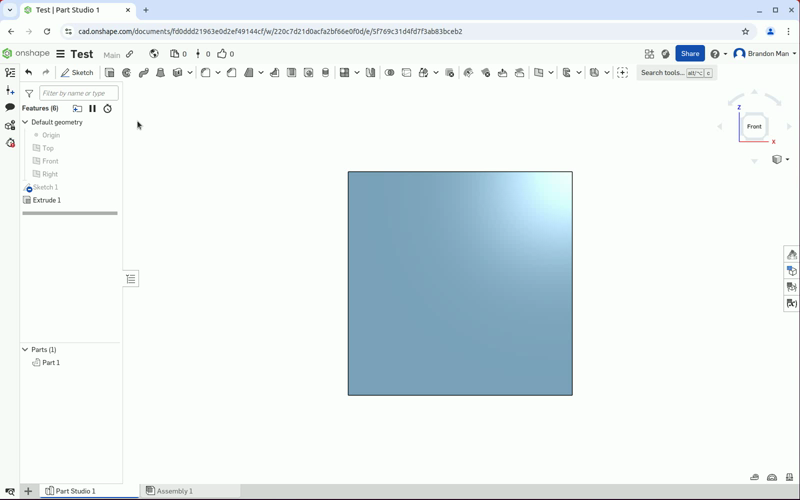
key(shift+h)
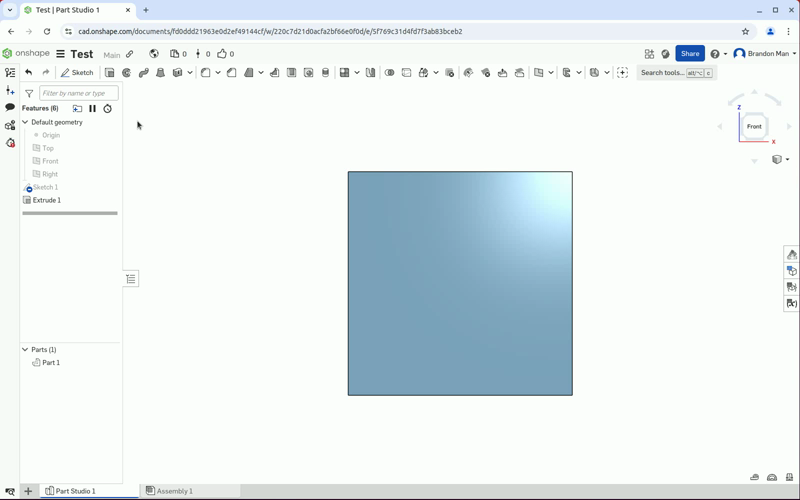
mouse_move(73, 189)
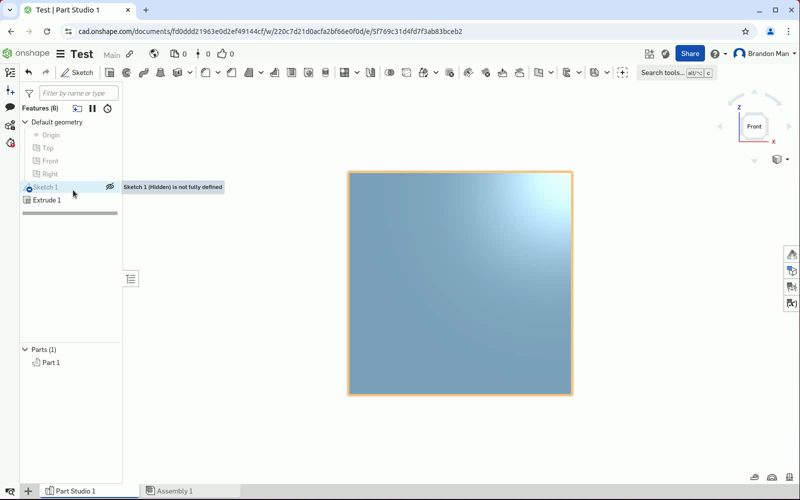
click(73, 189)
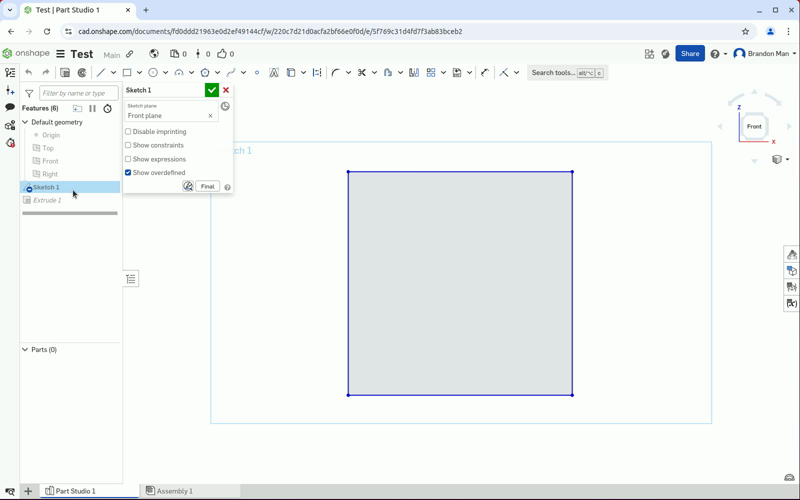
mouse_move(229, 92)
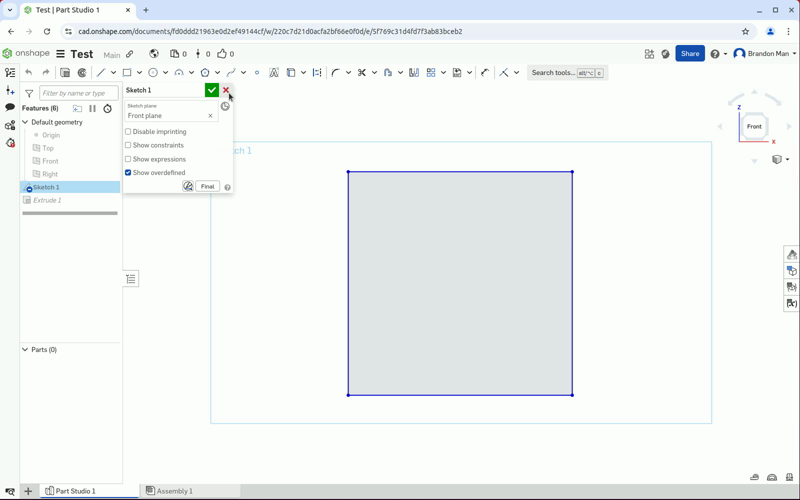
click(229, 92)
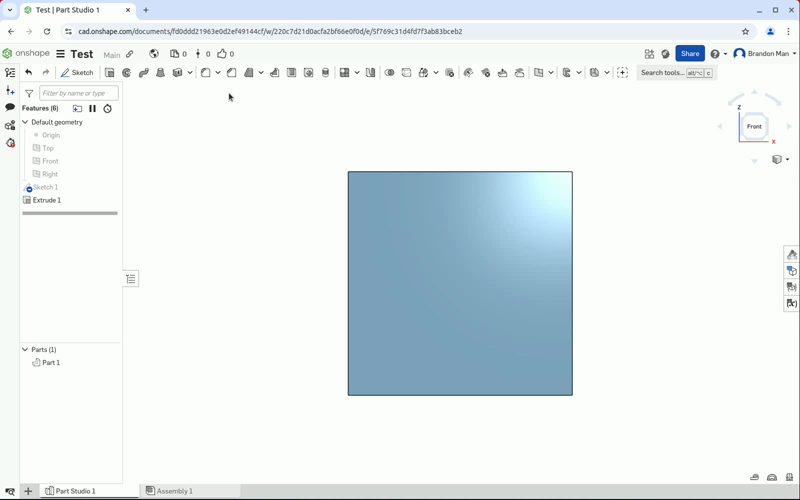
mouse_move(541, 75)
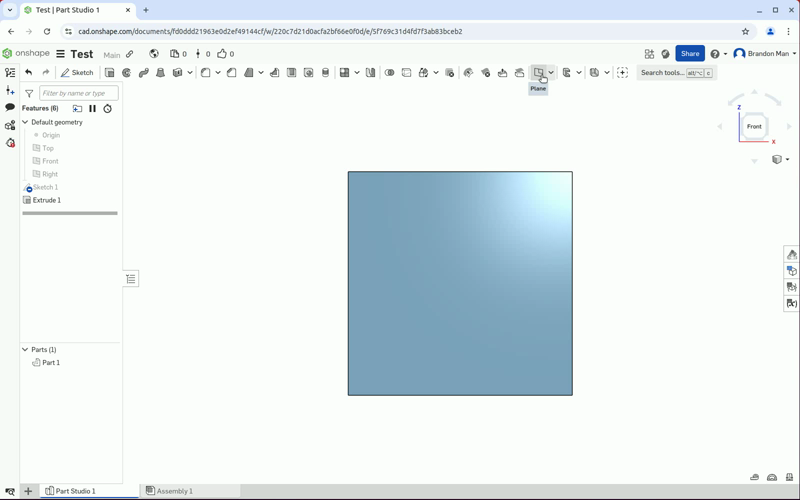
click(541, 75)
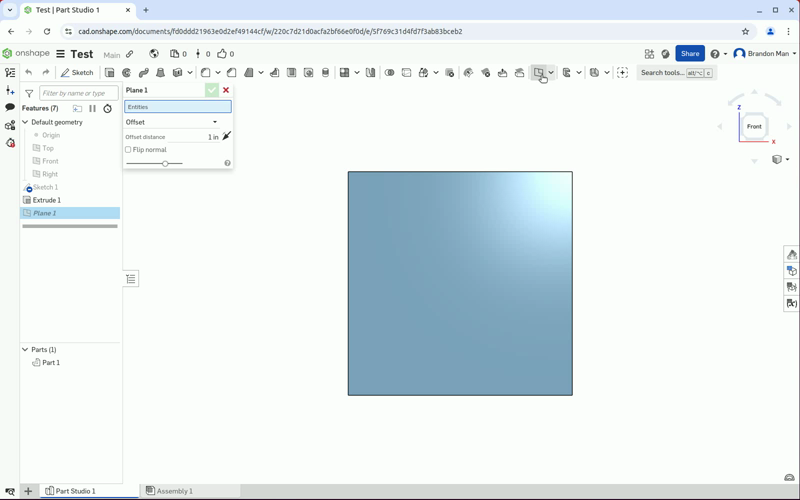
mouse_move(73, 163)
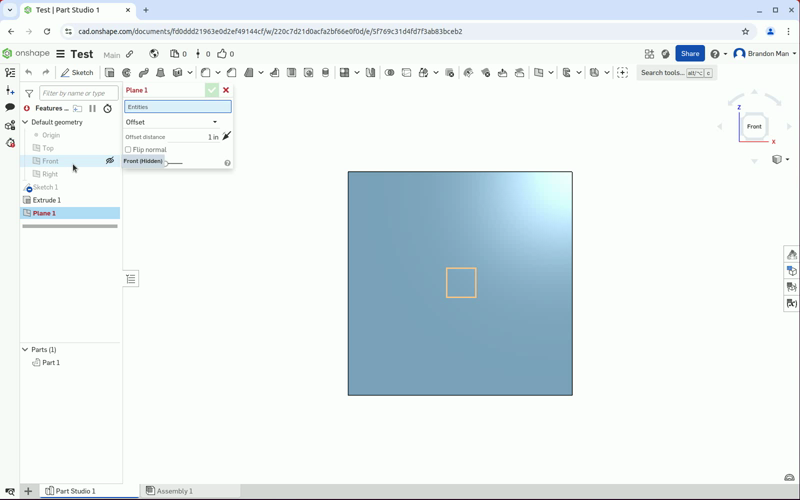
click(73, 163)
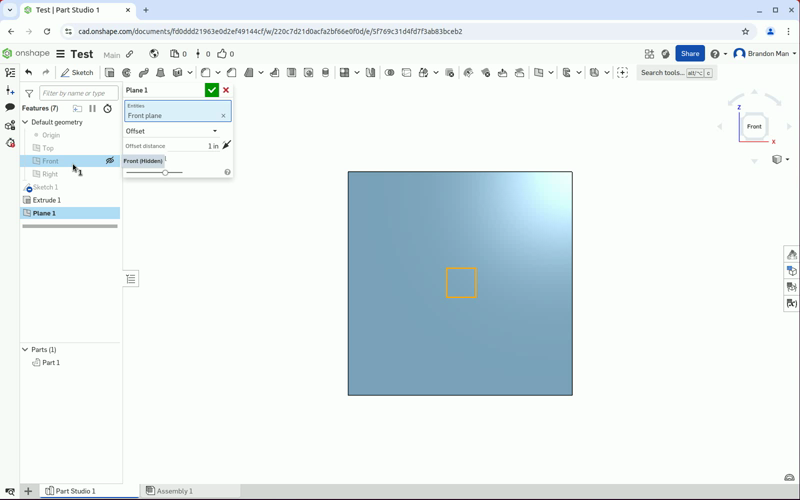
key(tab, 2)
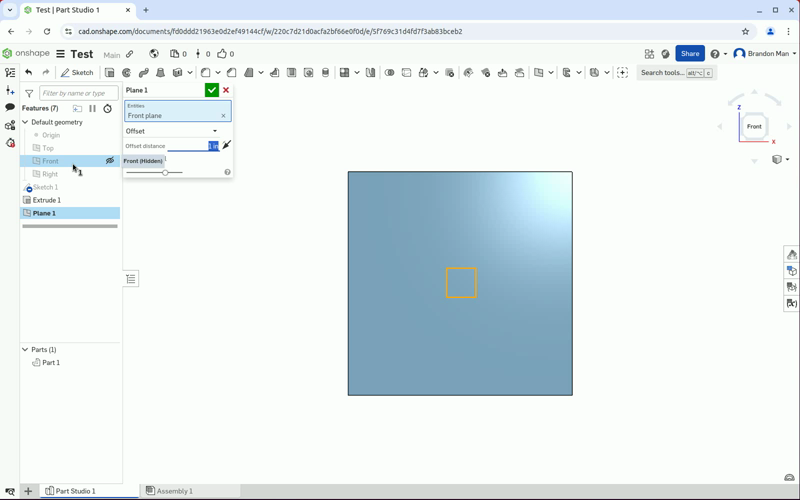
text(2.403)
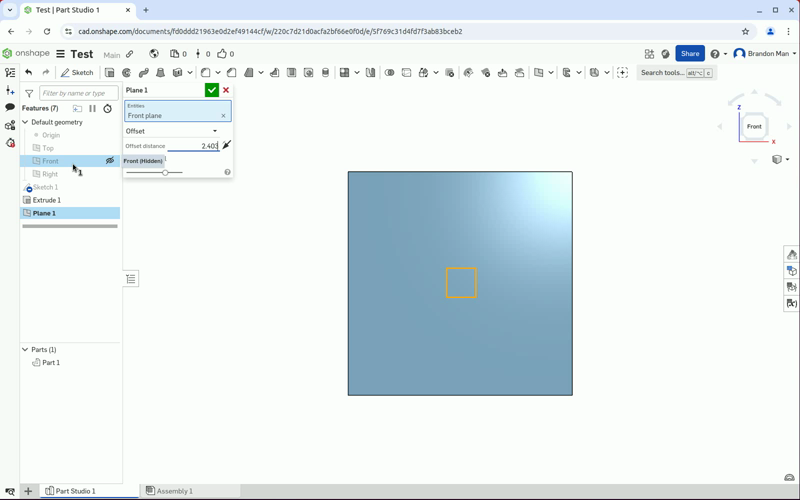
key(enter, 2)
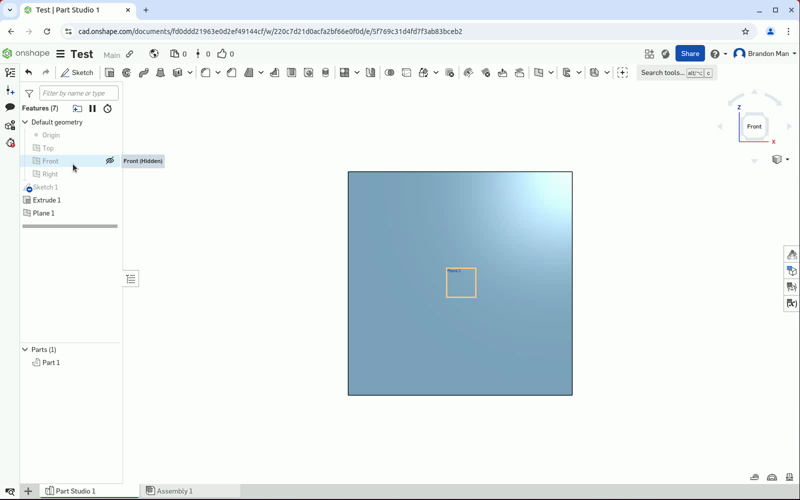
key(shift+s)
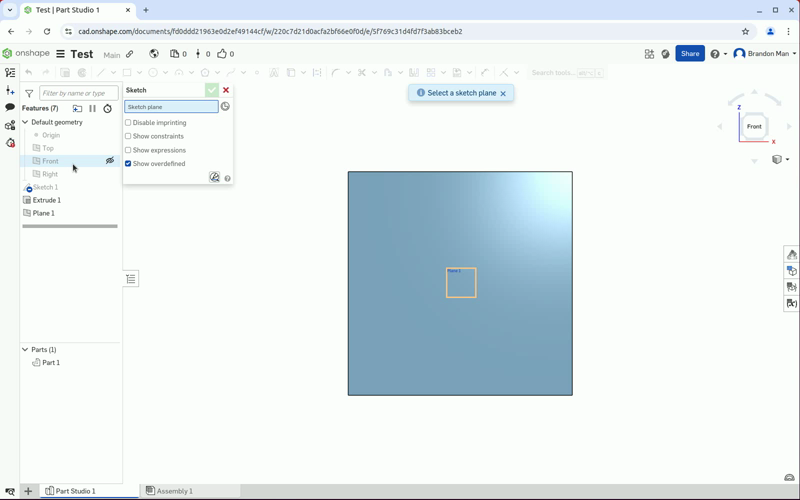
mouse_move(73, 215)
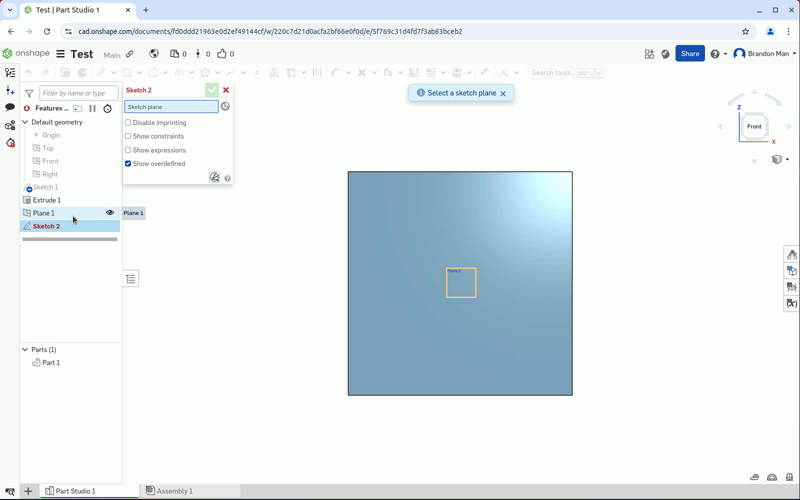
click(73, 215)
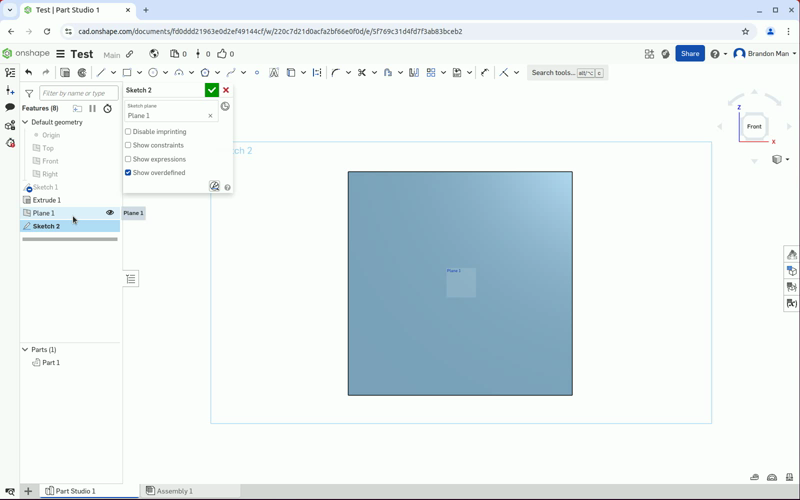
mouse_move(73, 352)
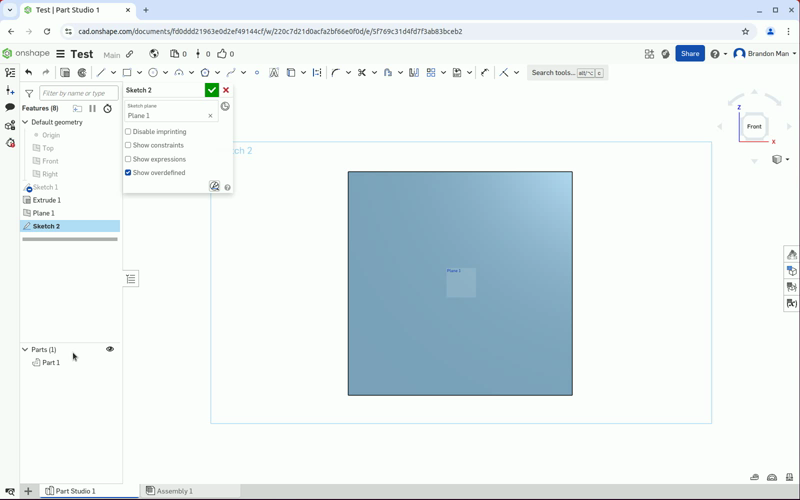
key(y)
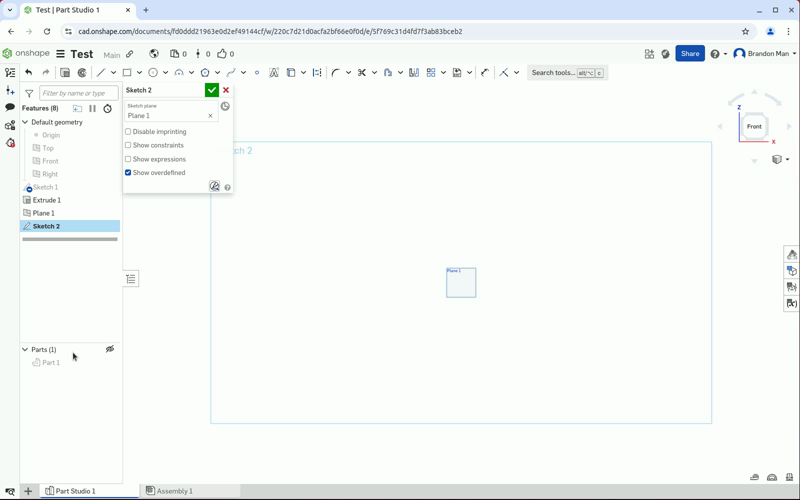
key(l)
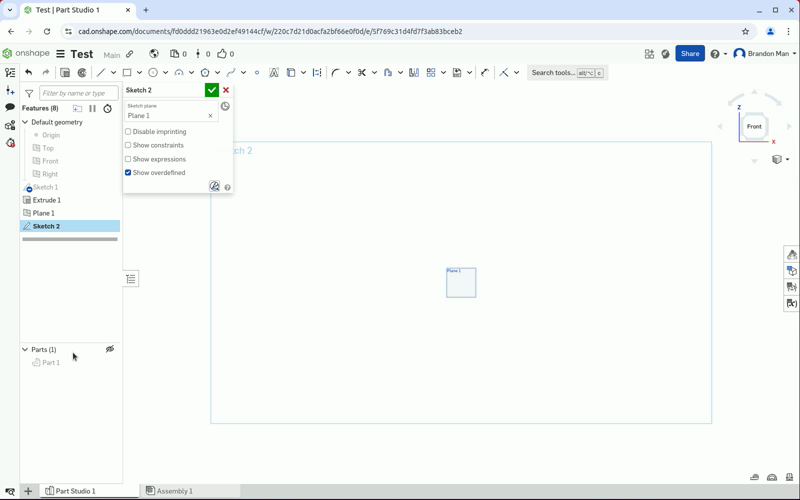
key_down(shift)
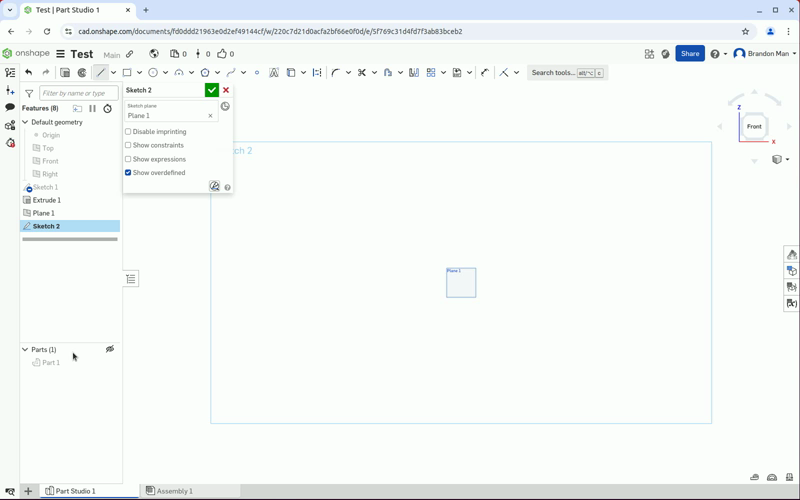
mouse_move(361, 245)
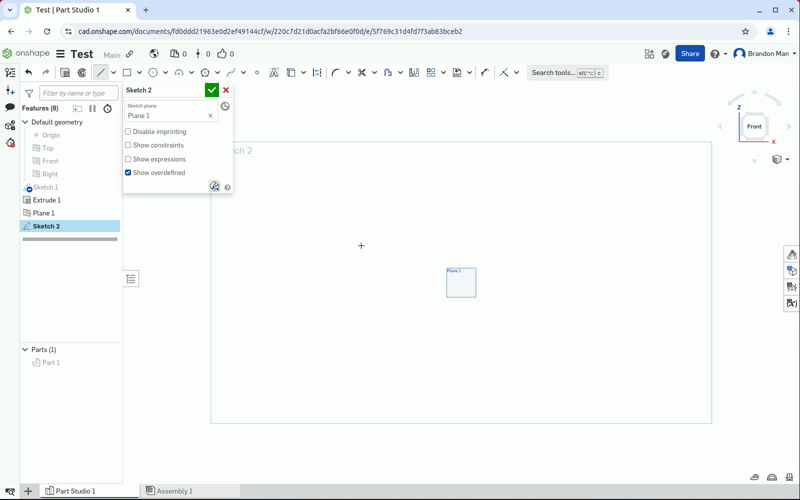
click(361, 245)
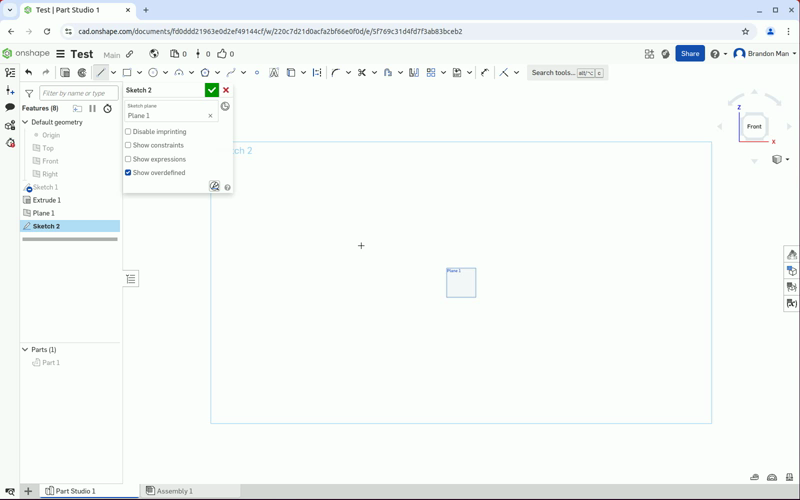
key_up(shift)
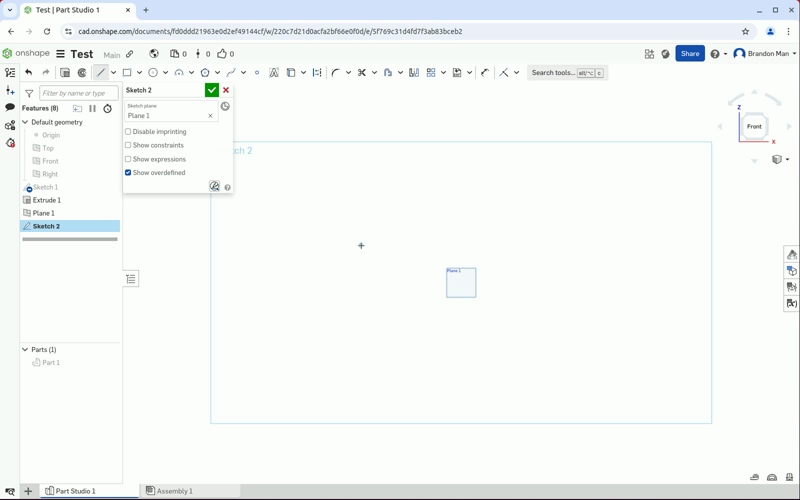
key_down(shift)
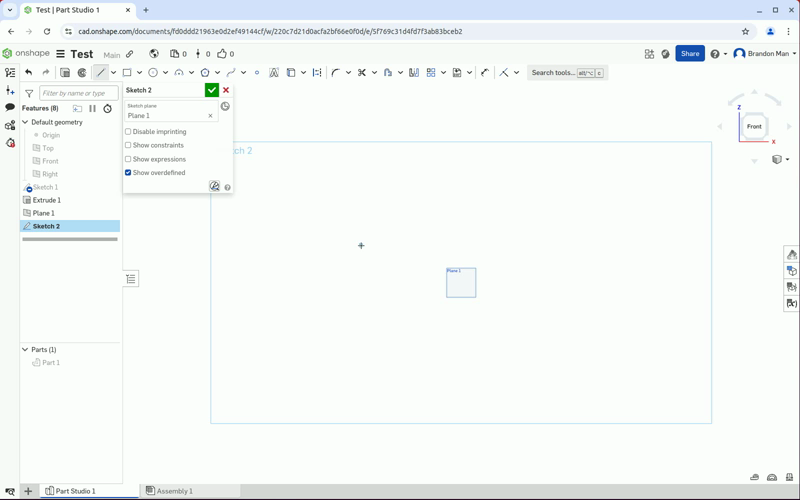
mouse_move(391, 245)
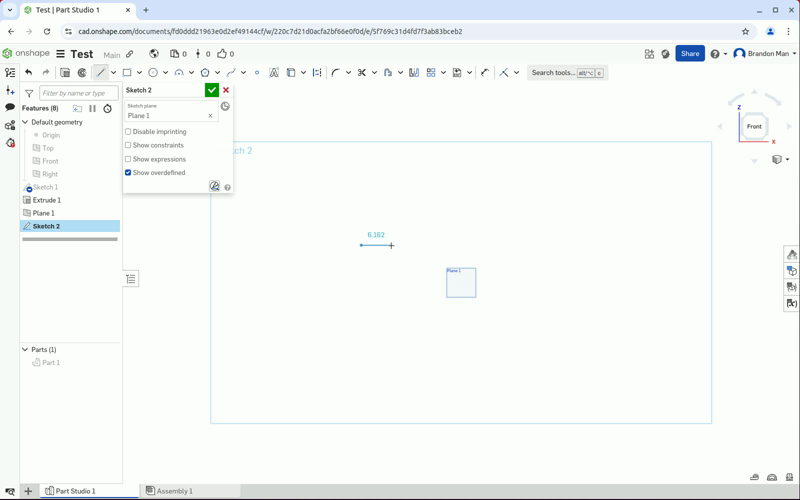
mouse_move(370, 256)
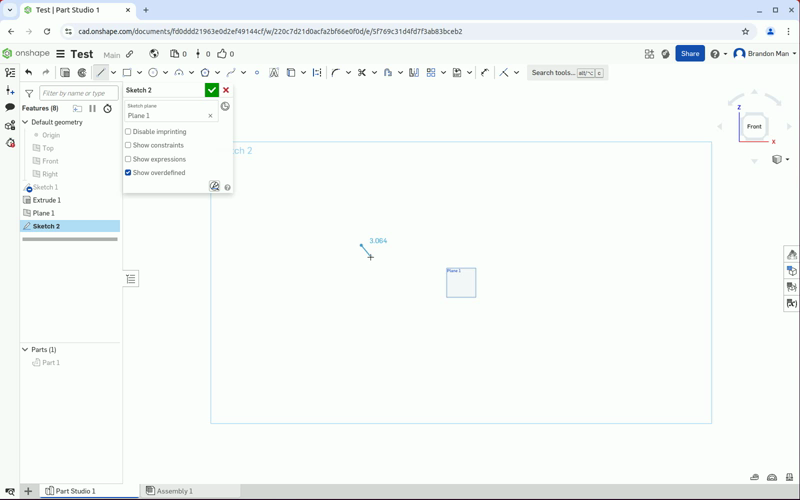
click(370, 256)
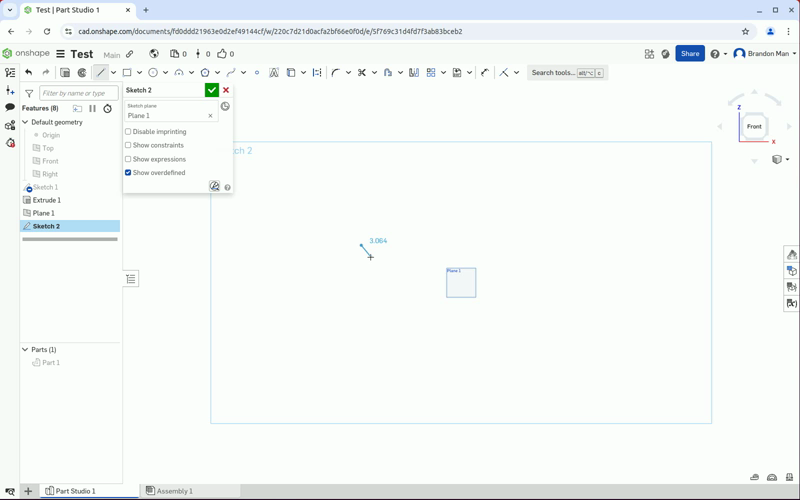
key_up(shift)
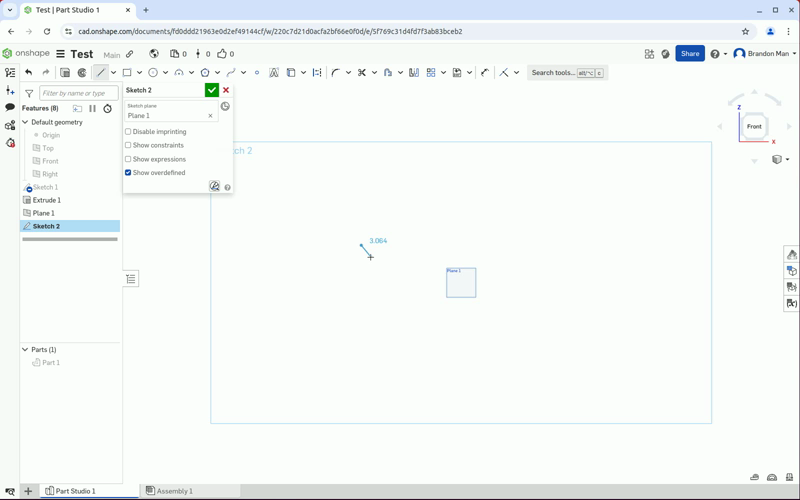
key_down(shift)
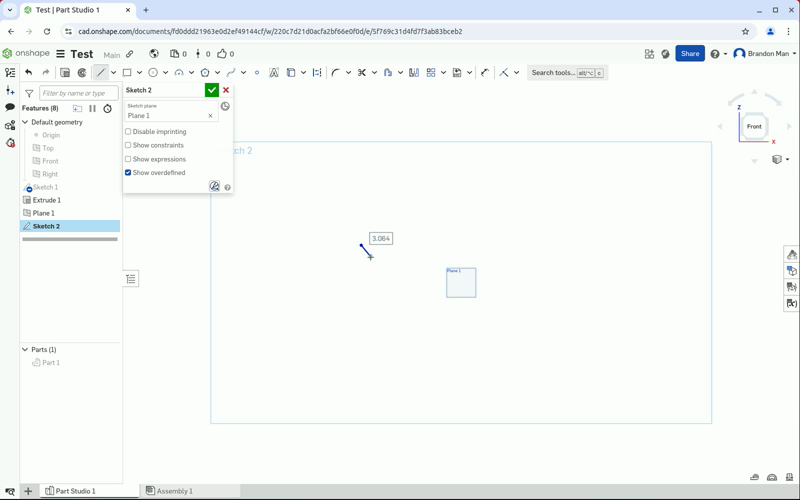
mouse_move(400, 256)
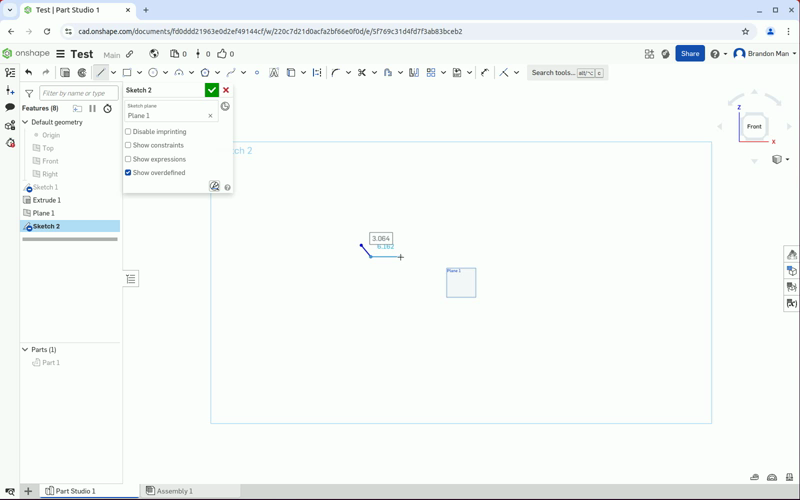
mouse_move(392, 238)
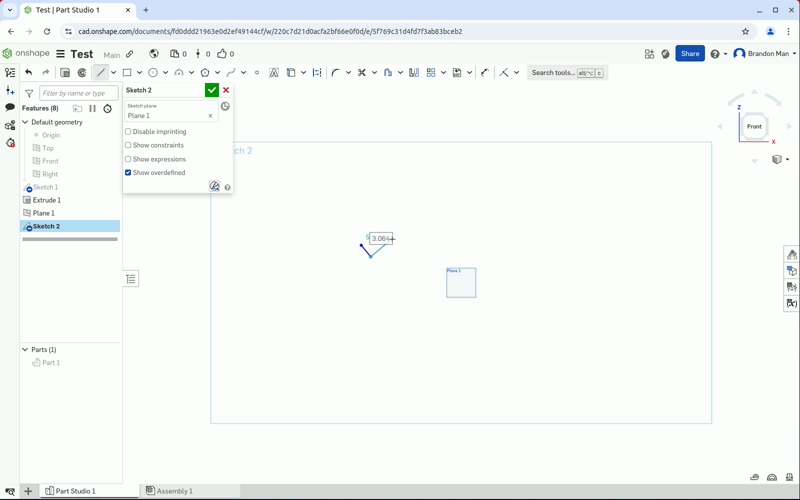
click(392, 238)
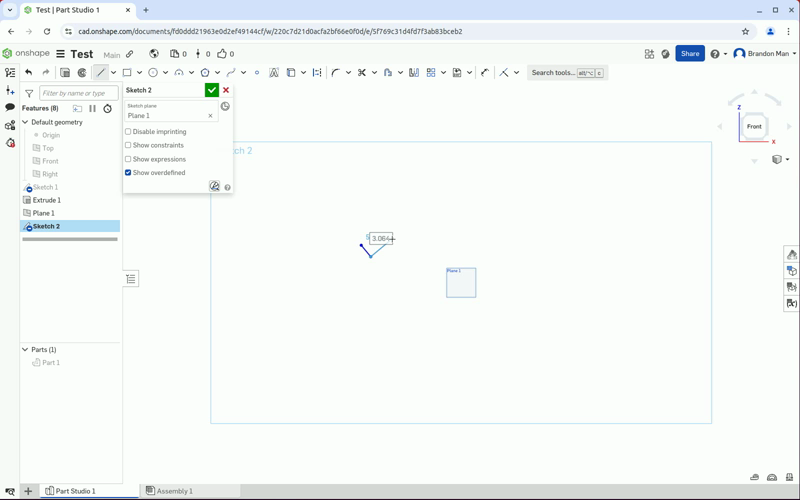
key_up(shift)
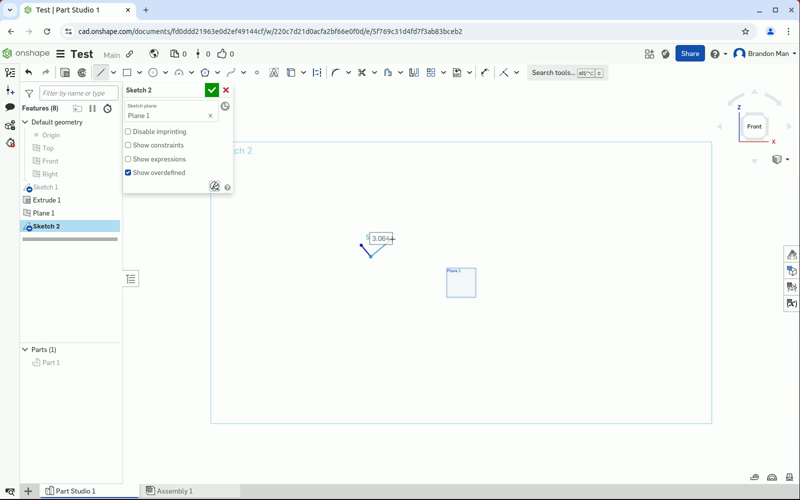
key_down(shift)
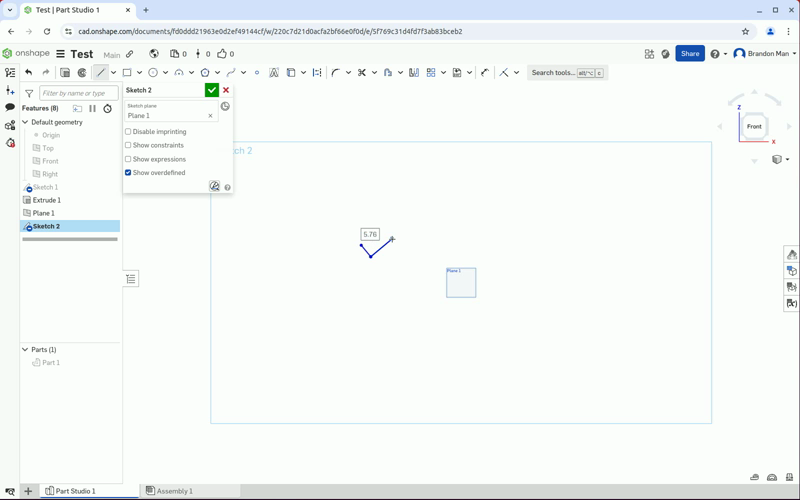
mouse_move(422, 238)
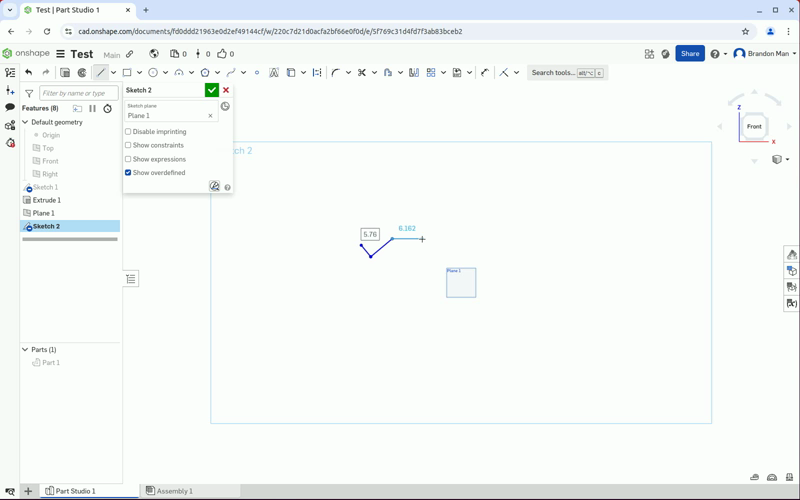
mouse_move(392, 218)
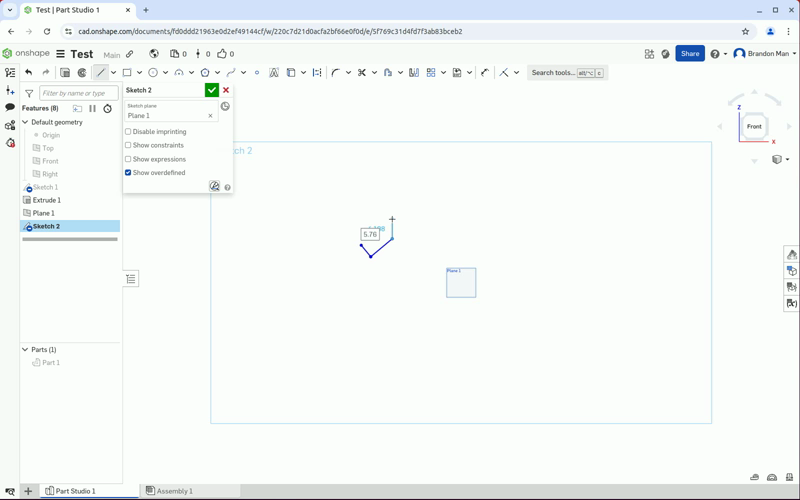
click(392, 218)
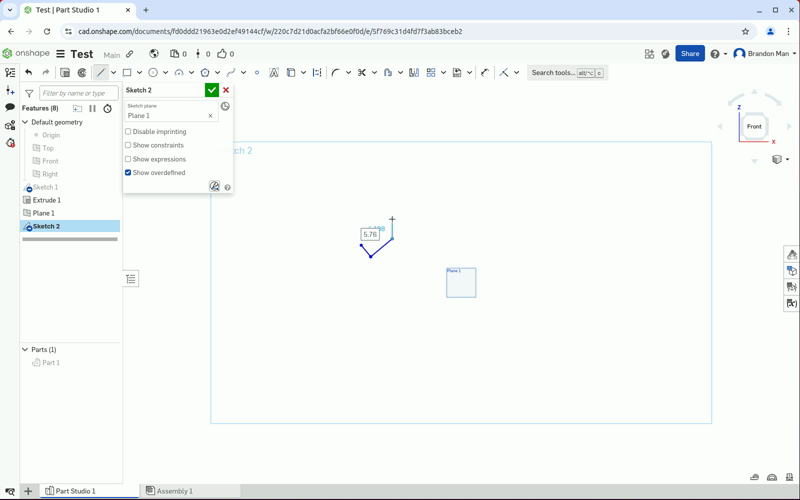
key_up(shift)
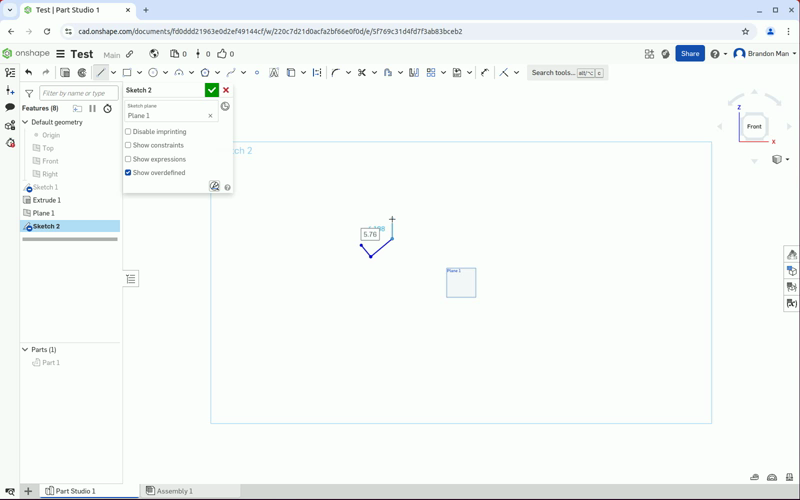
mouse_move(422, 218)
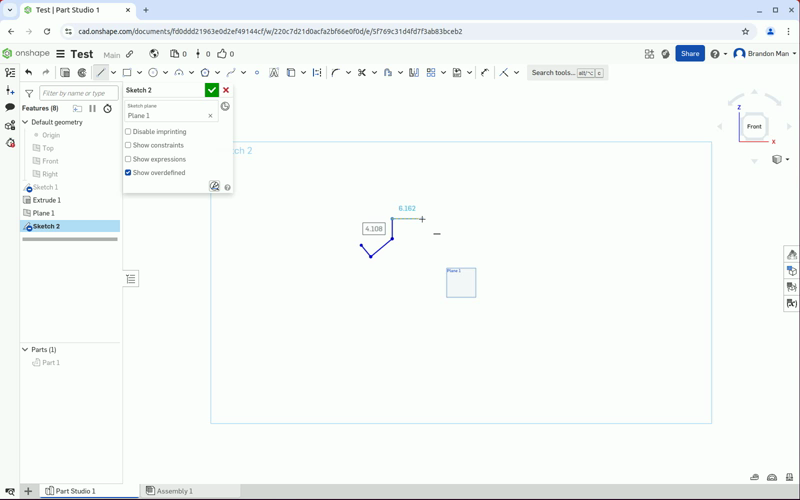
key_down(shift)
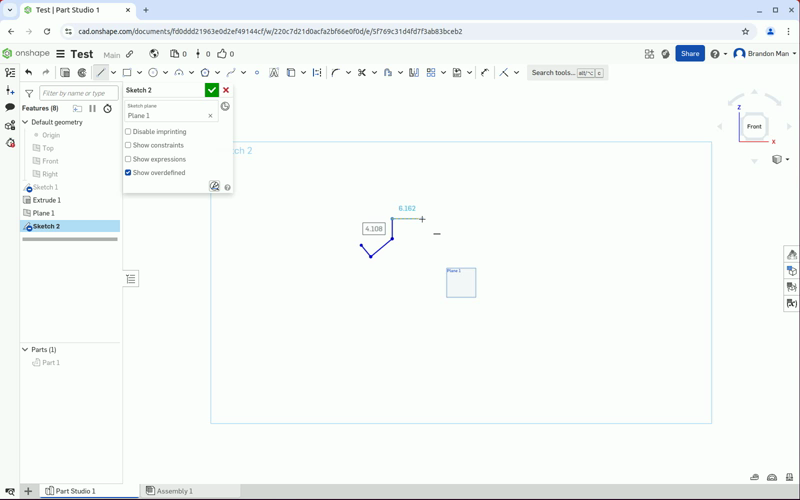
mouse_move(361, 245)
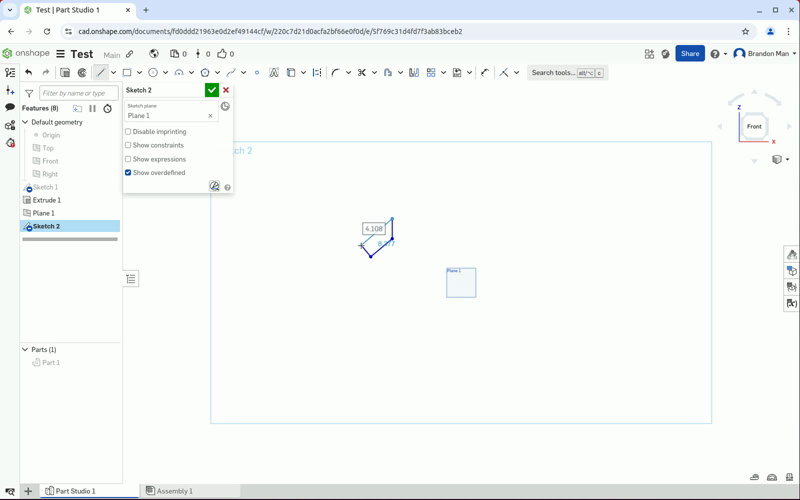
key_up(shift)
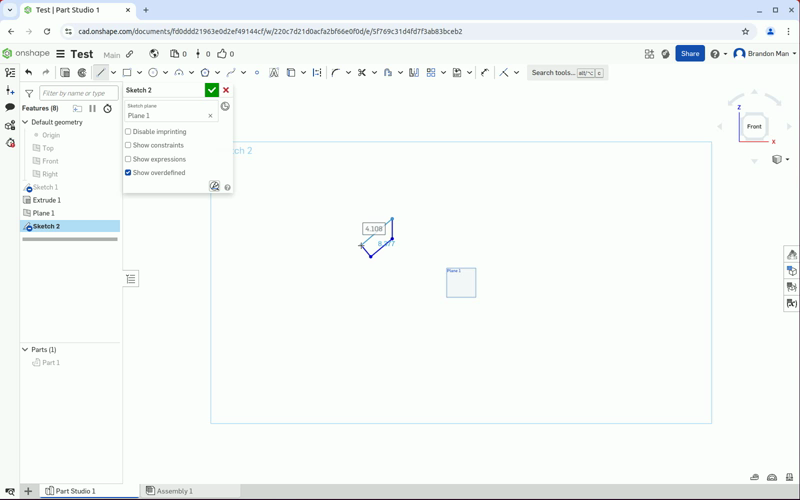
click(361, 245)
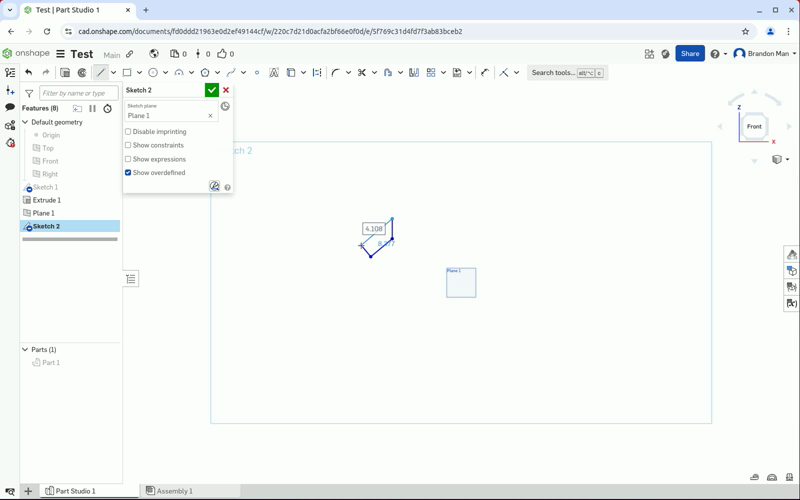
key(esc)
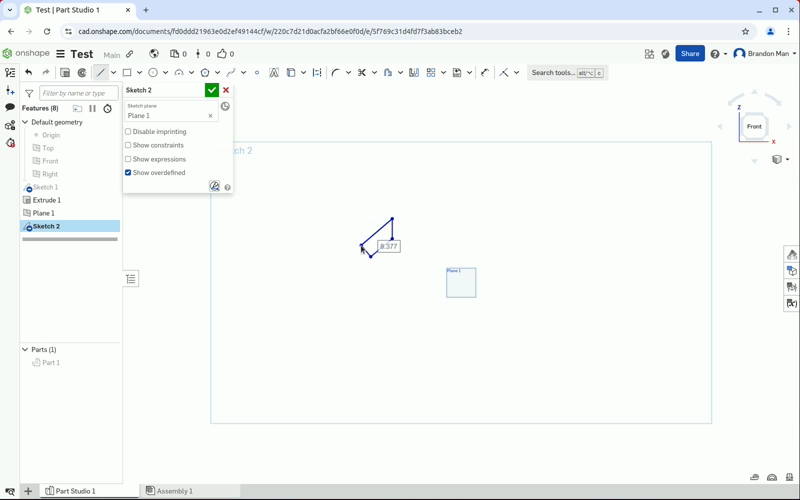
mouse_move(386, 239)
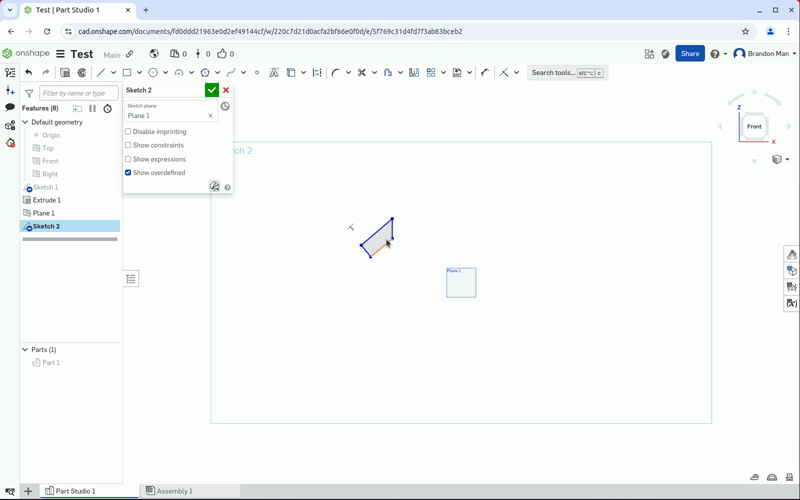
scroll(6)
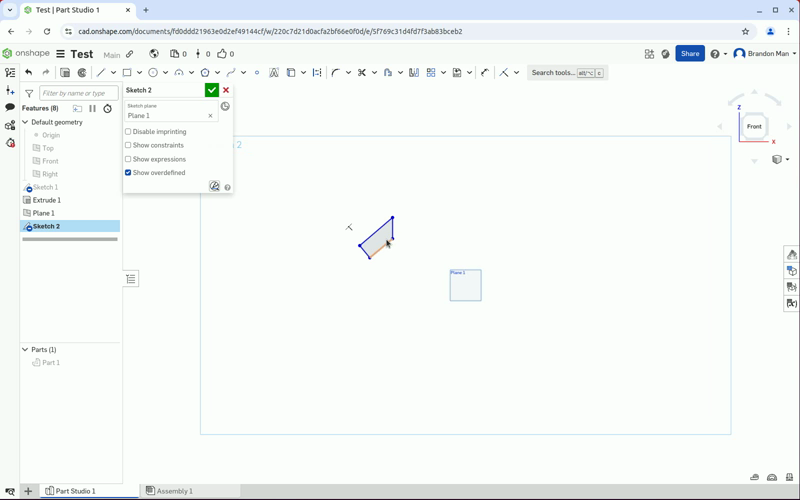
scroll(6)
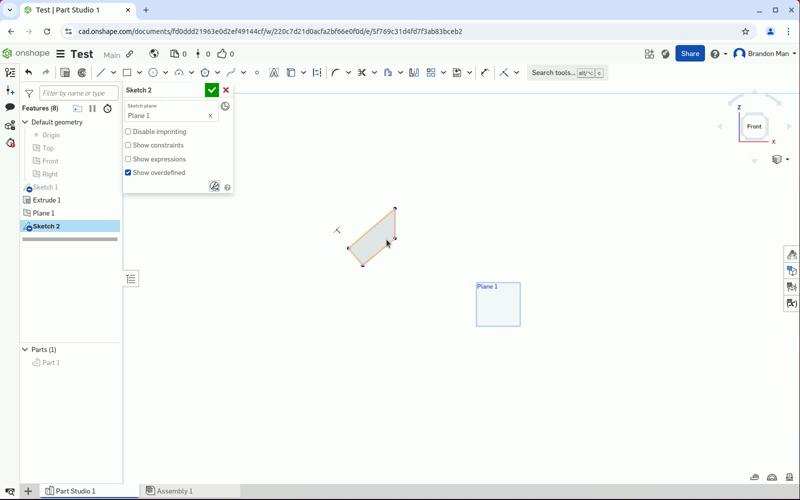
scroll(6)
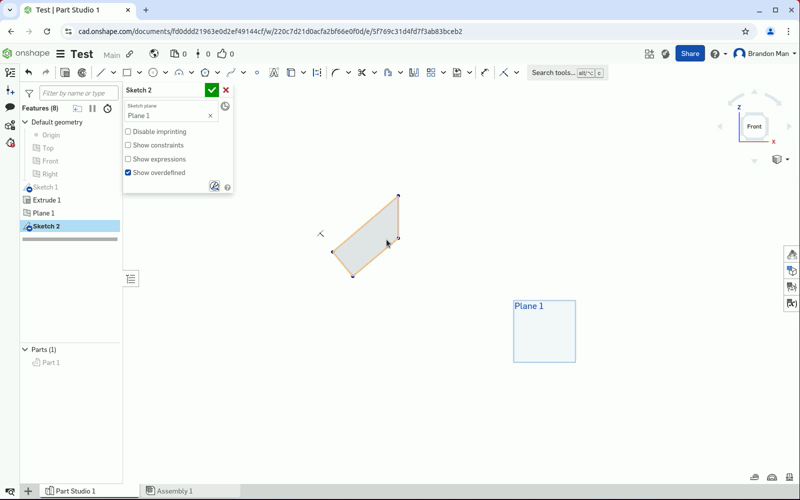
scroll(6)
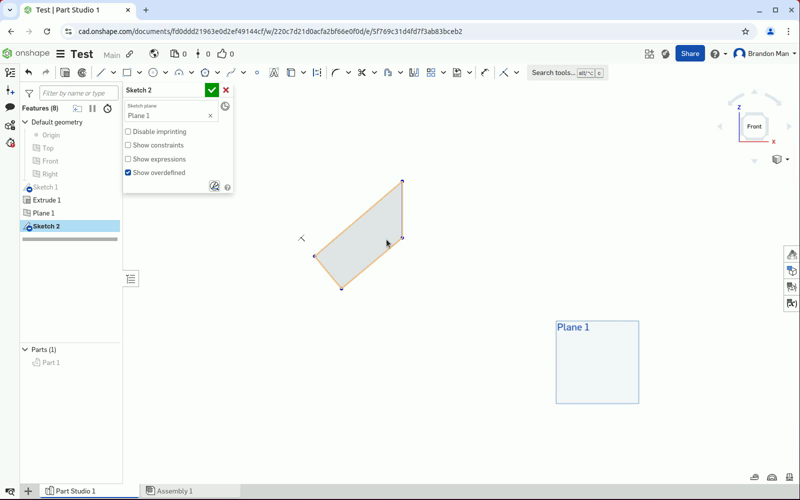
scroll(6)
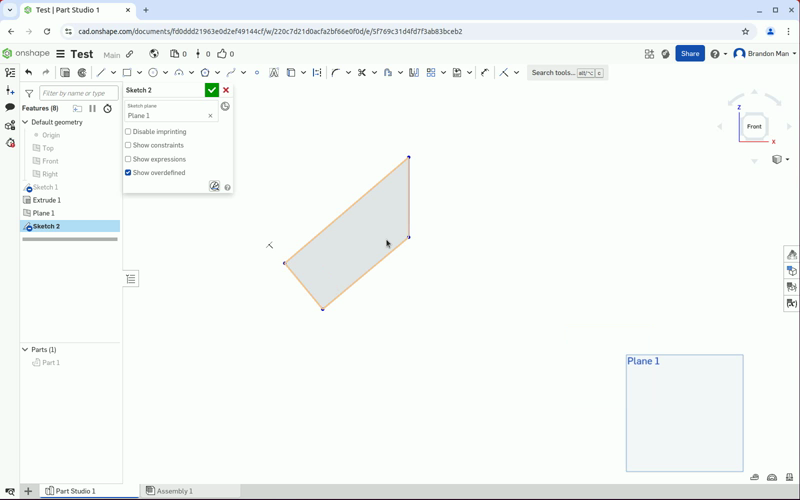
scroll(6)
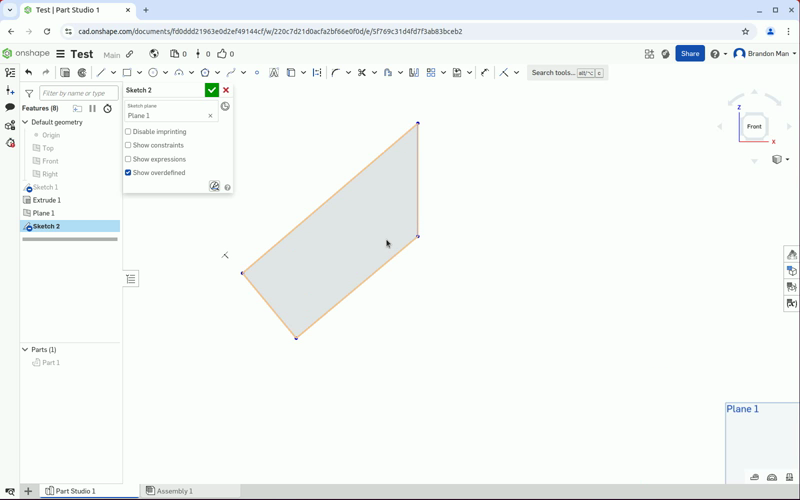
scroll(6)
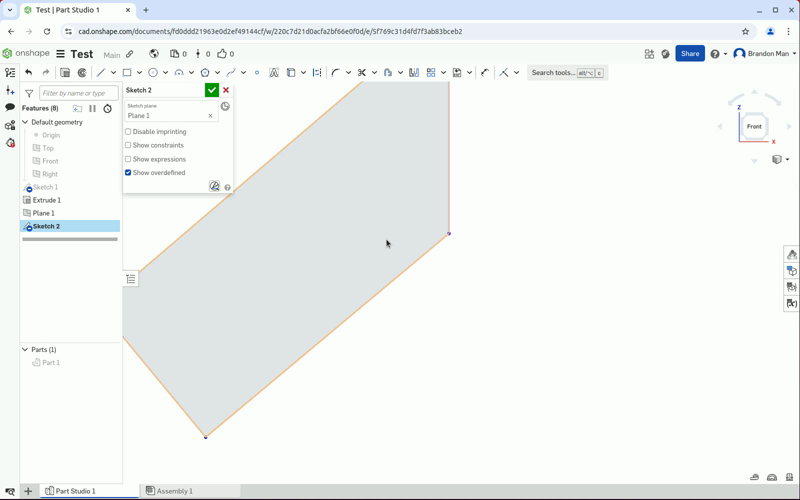
click(386, 239)
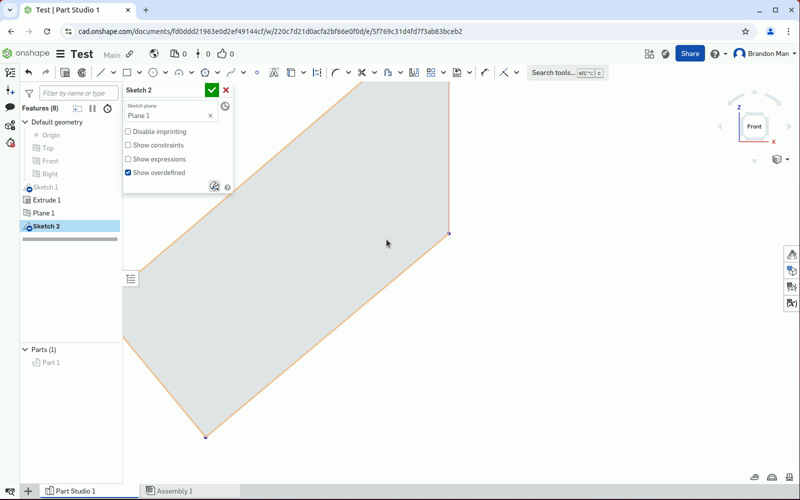
scroll(-6)
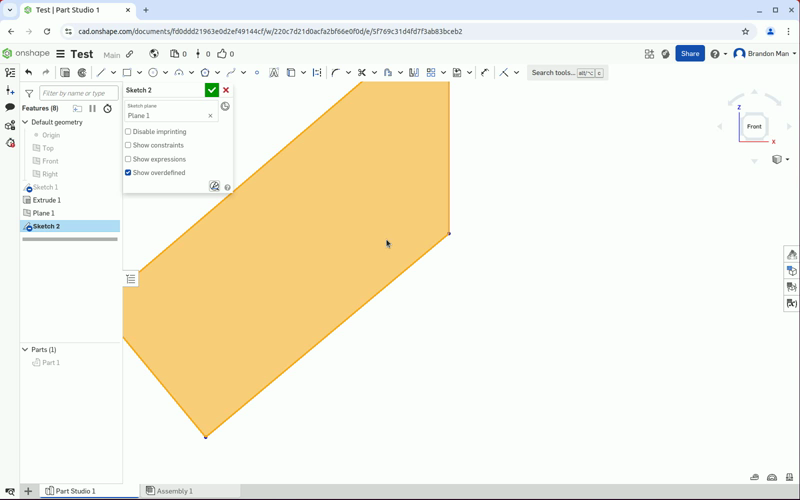
scroll(-6)
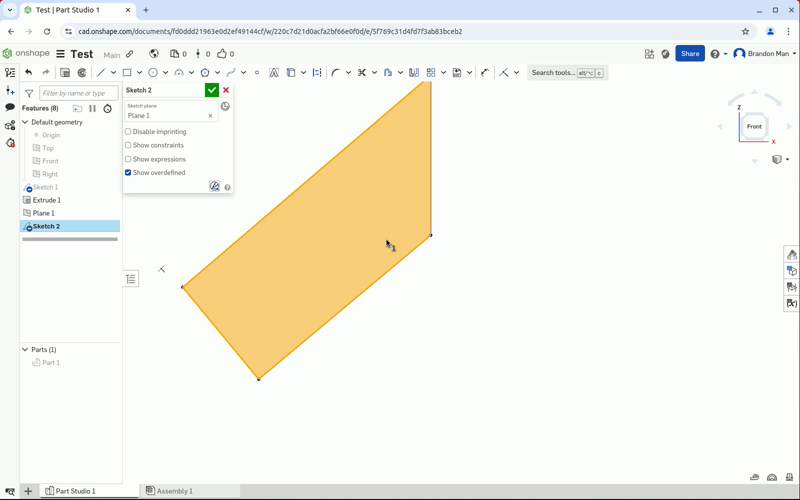
scroll(-6)
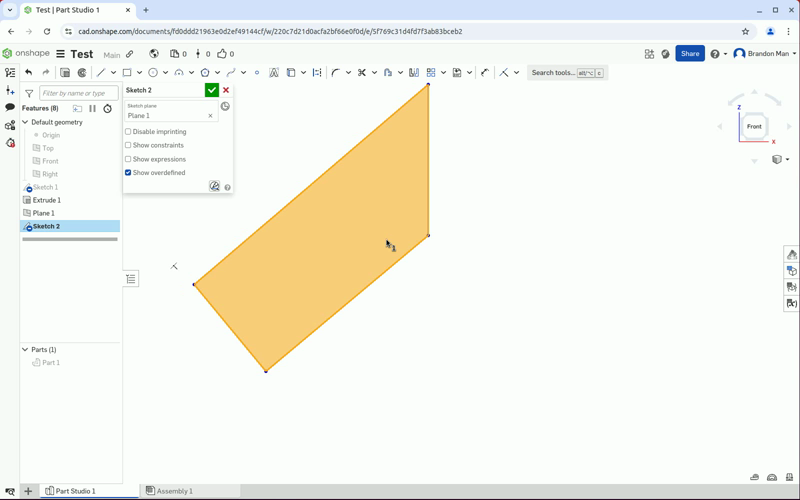
scroll(-6)
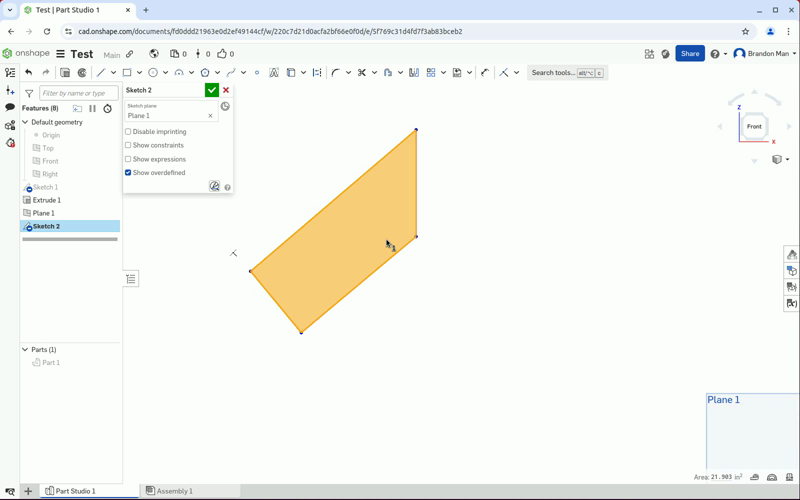
scroll(-6)
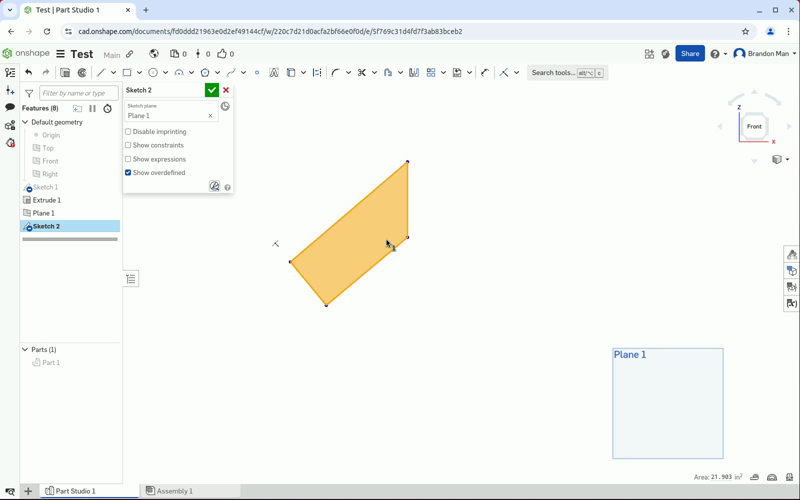
scroll(-6)
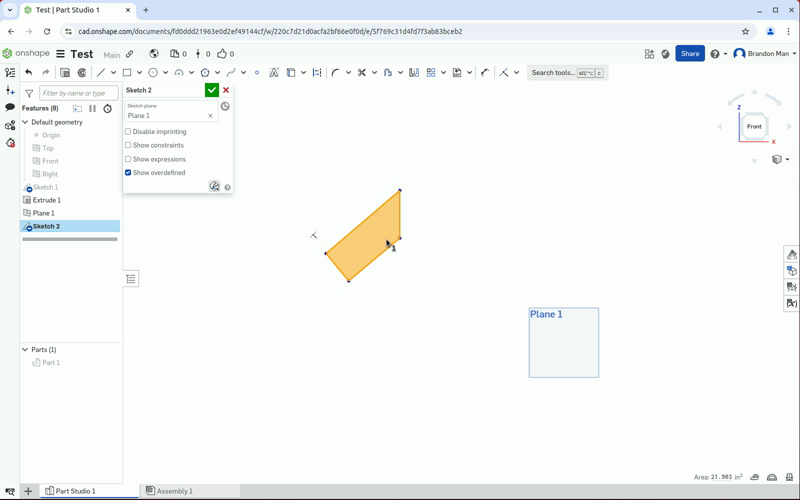
scroll(-6)
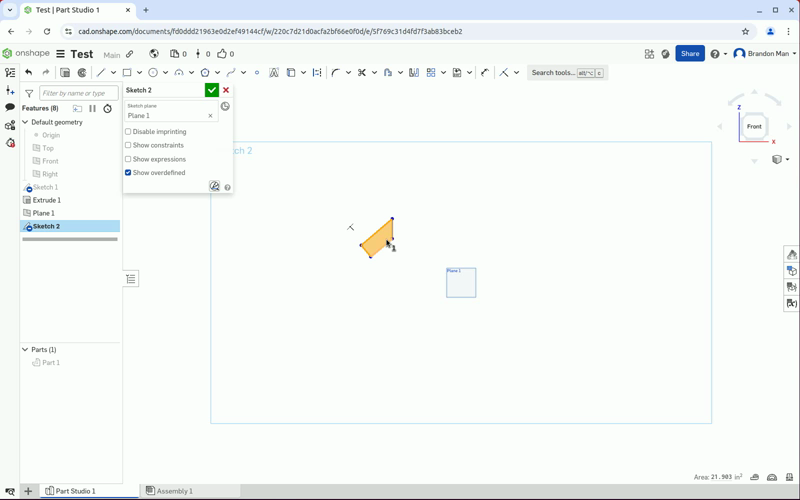
mouse_move(73, 352)
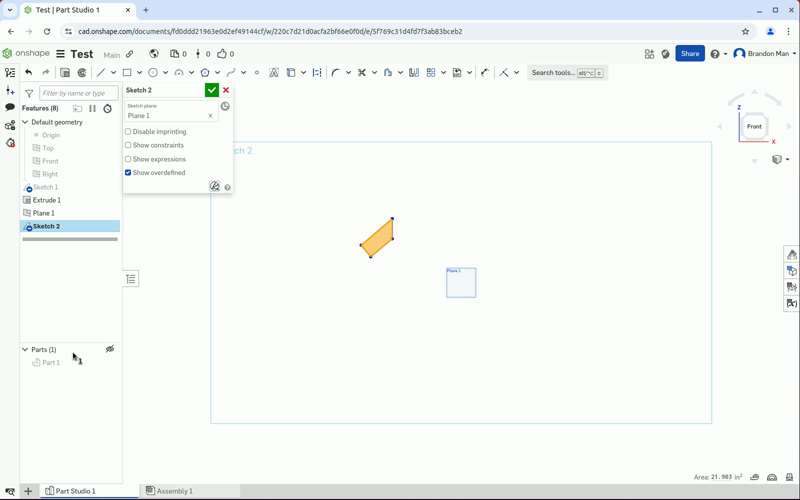
key(shift+y)
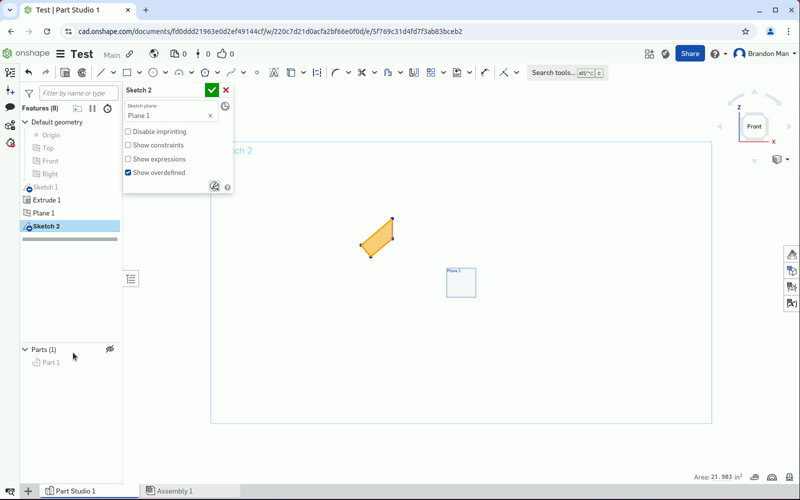
key(shift+e)
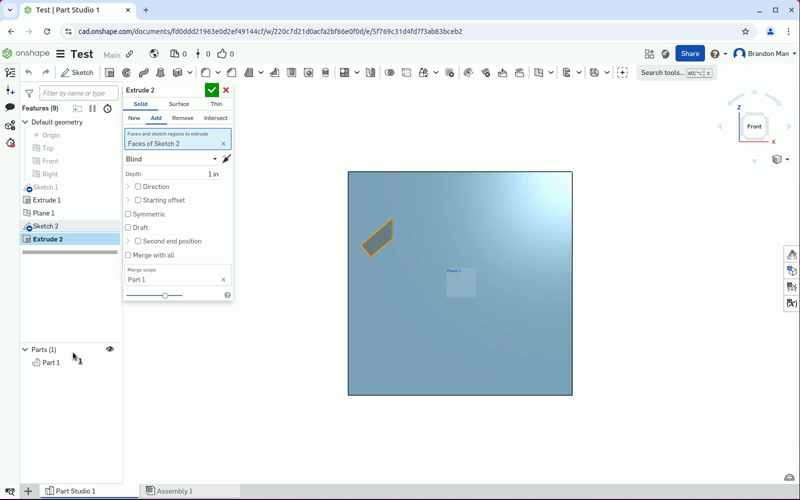
mouse_move(143, 106)
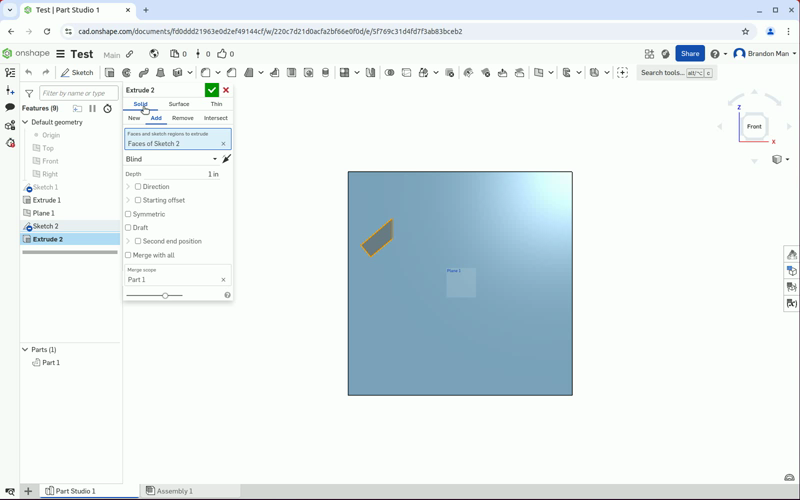
click(143, 106)
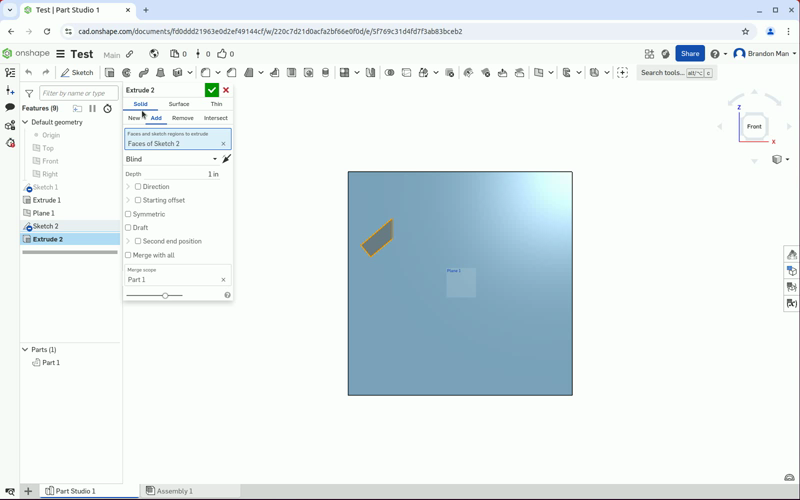
mouse_move(137, 120)
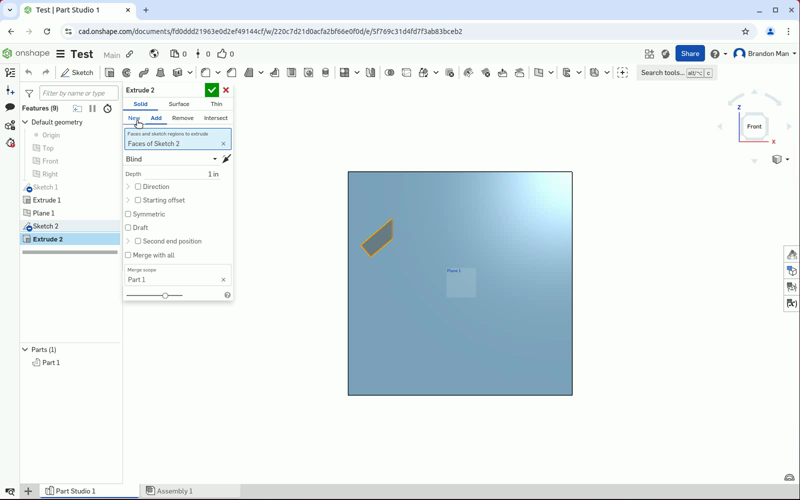
click(137, 120)
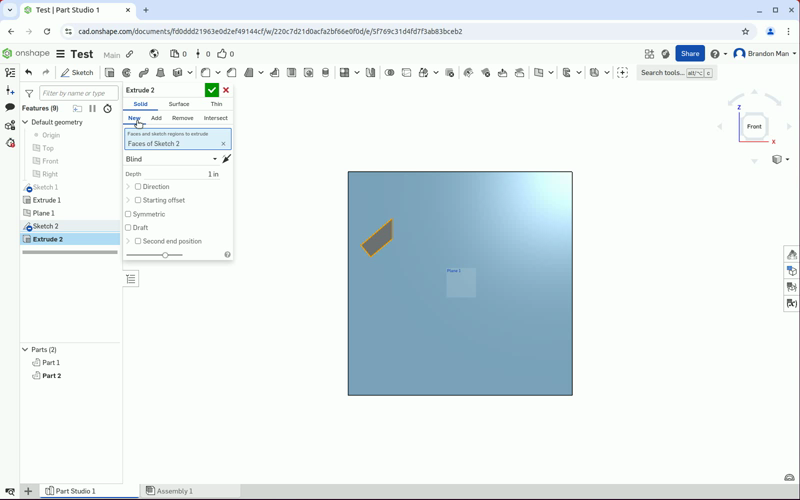
key(tab, 4)
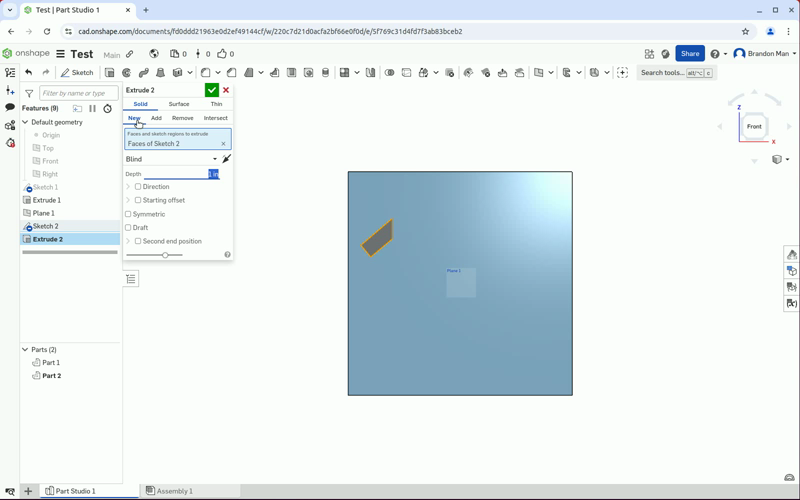
text(2.889)
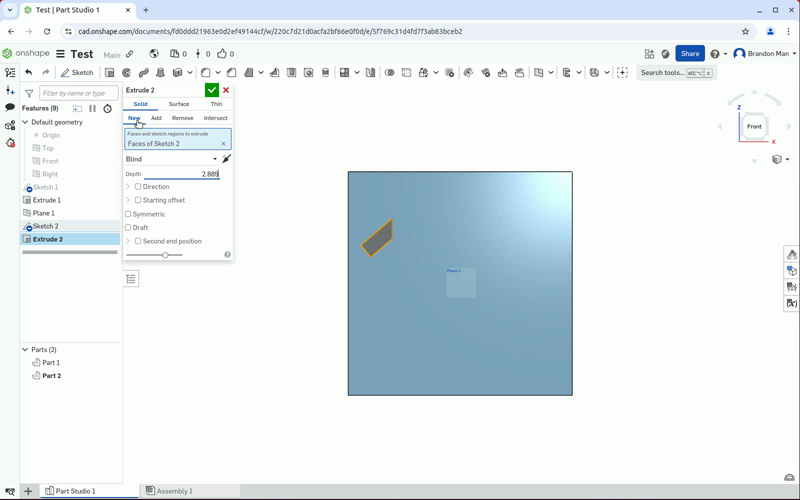
key(enter)
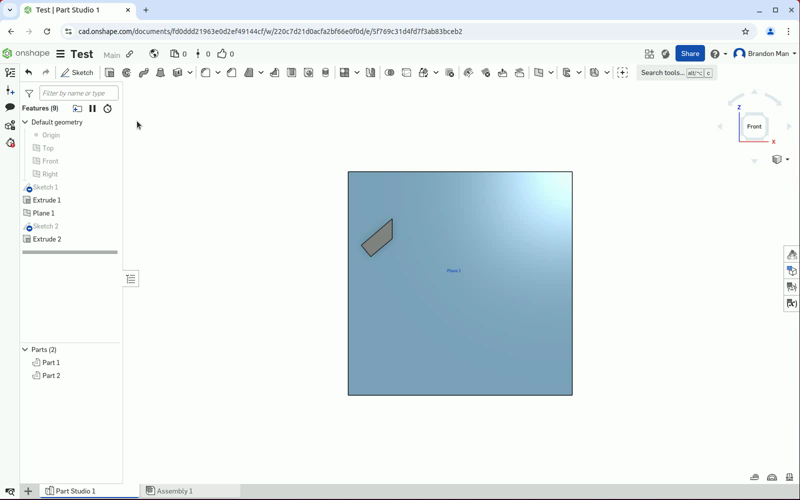
key(shift+h)
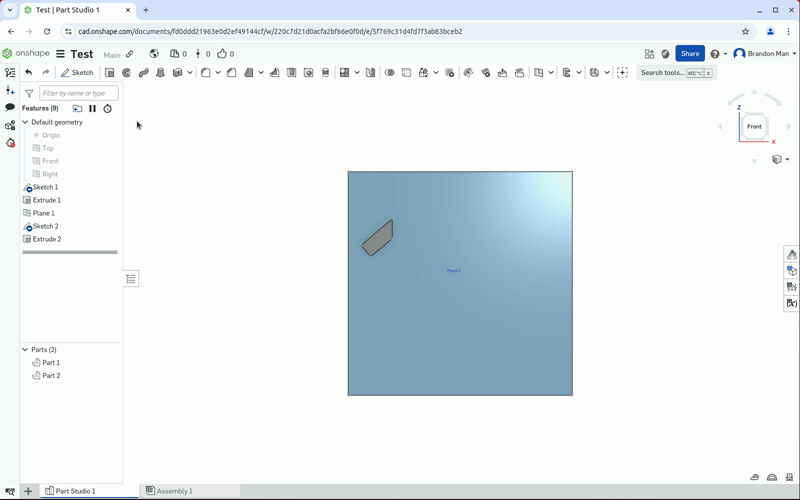
key(shift+h)
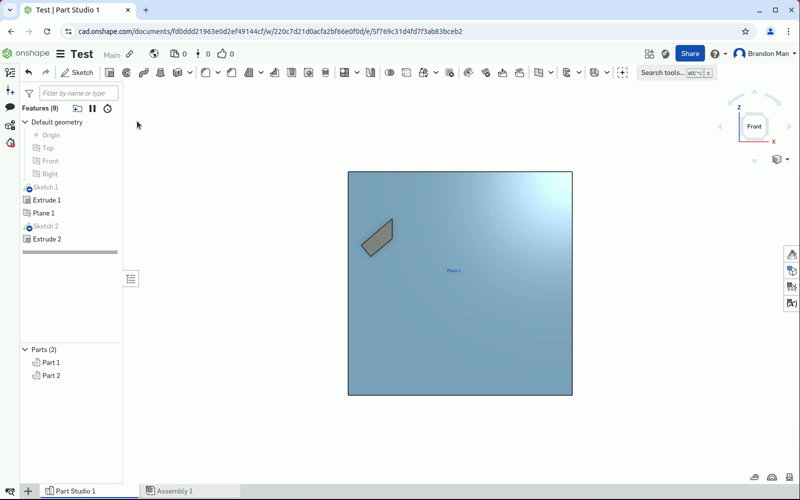
mouse_move(73, 189)
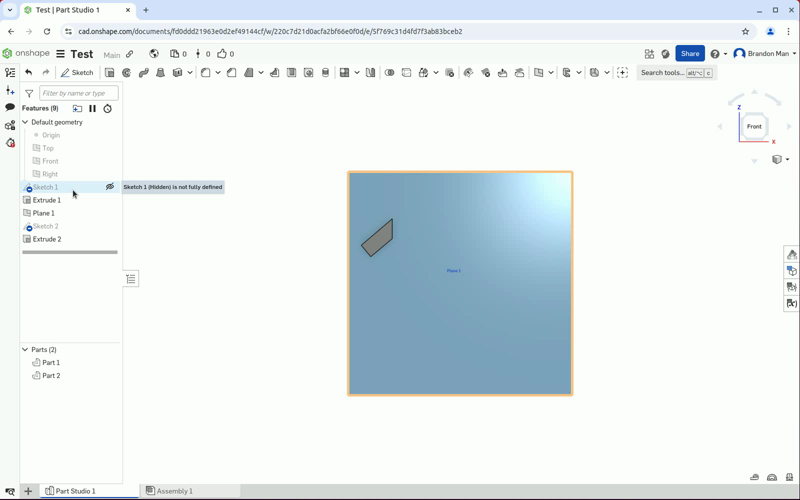
click(73, 189)
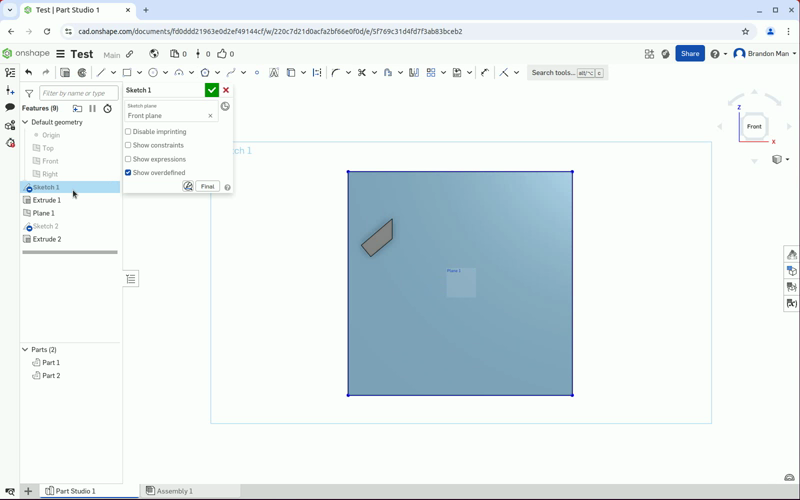
mouse_move(229, 92)
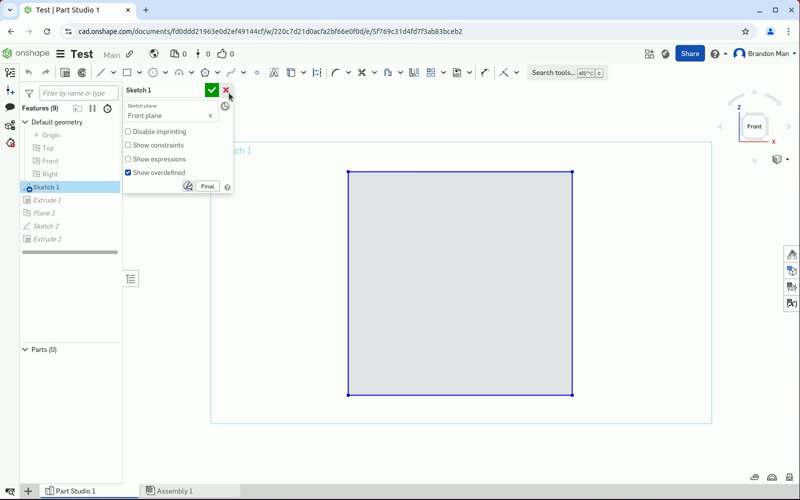
click(229, 92)
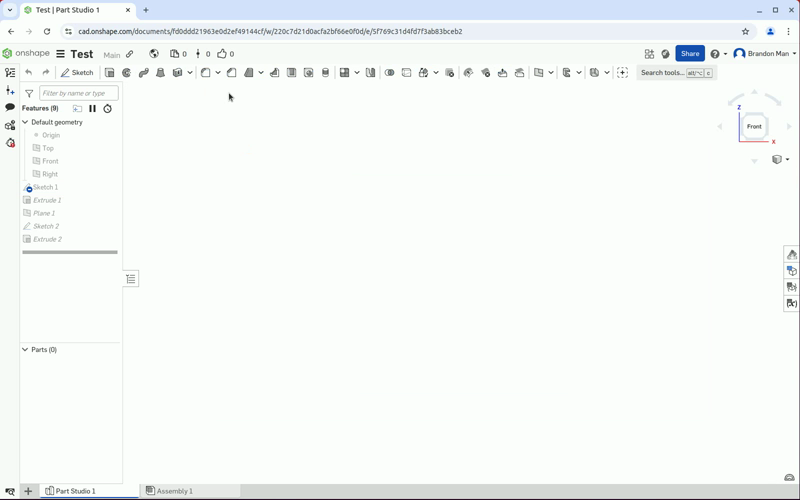
key(shift+s)
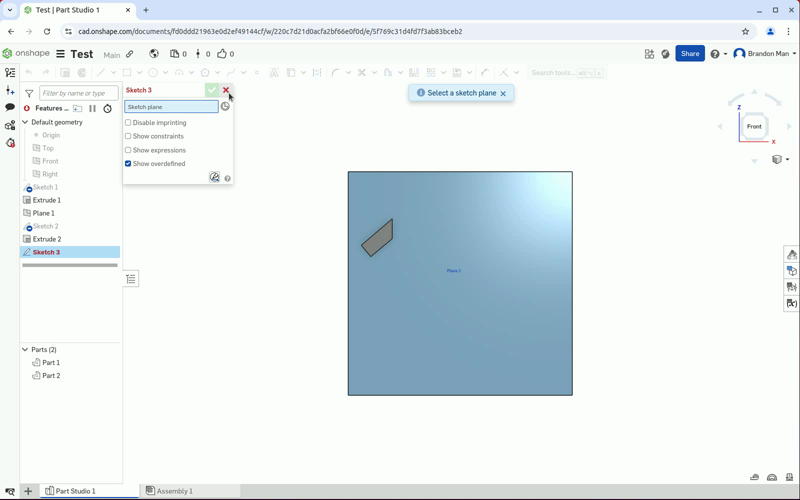
mouse_move(73, 215)
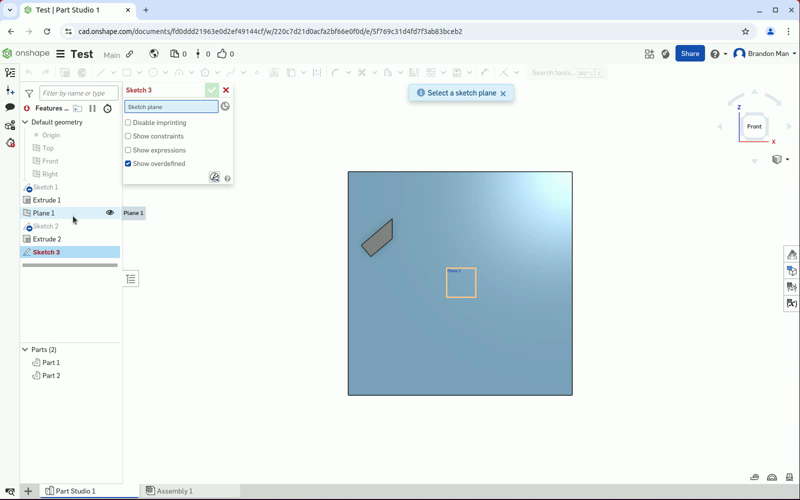
click(73, 215)
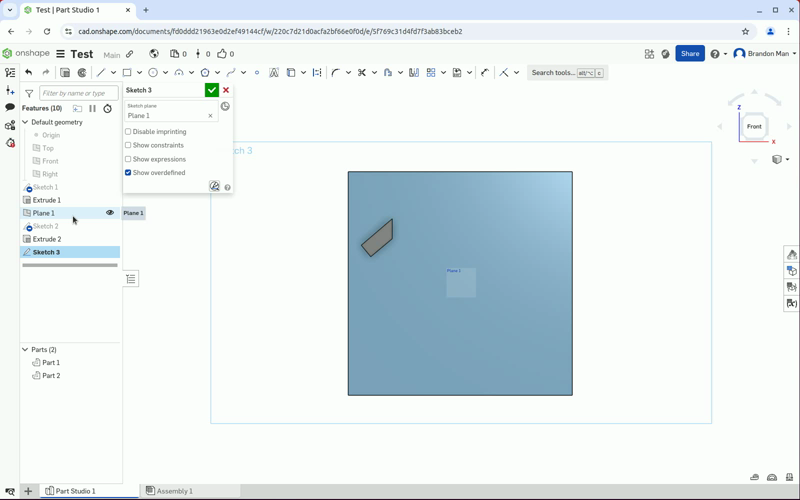
mouse_move(73, 352)
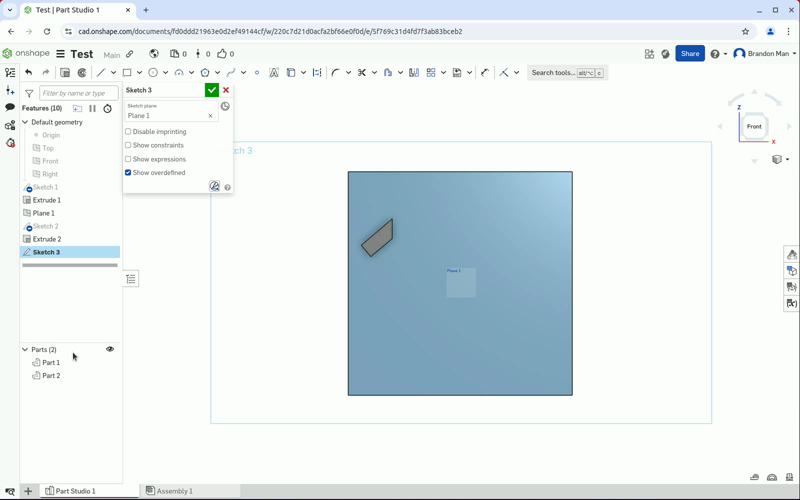
key(y)
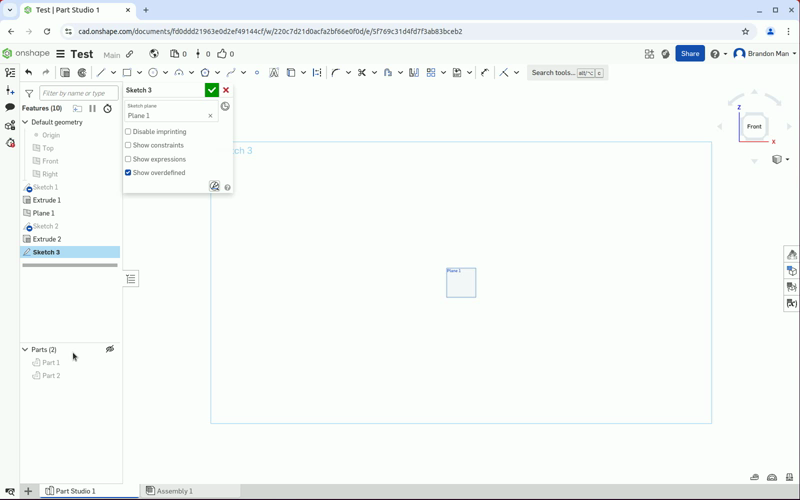
key(l)
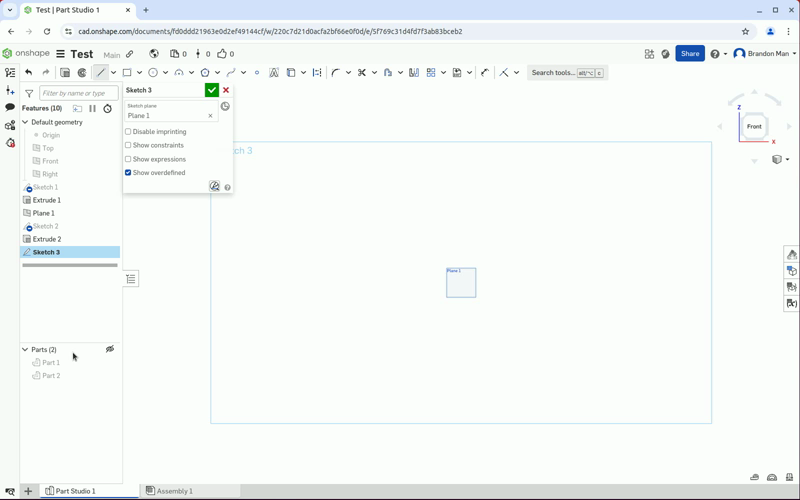
key_down(shift)
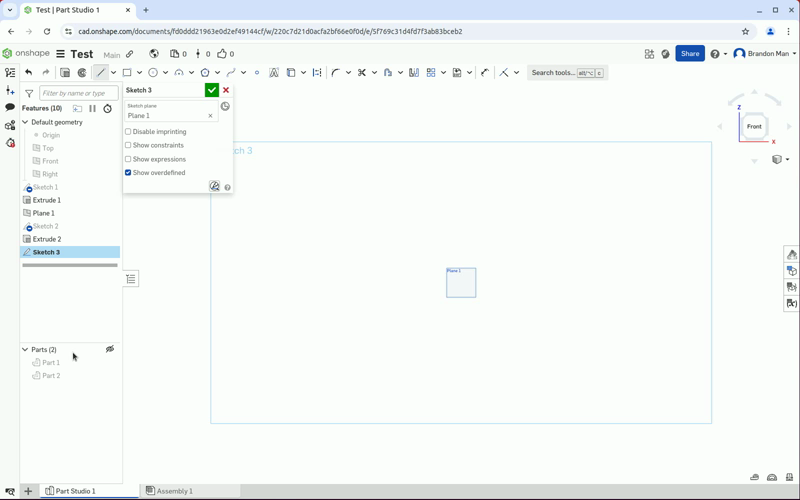
mouse_move(391, 332)
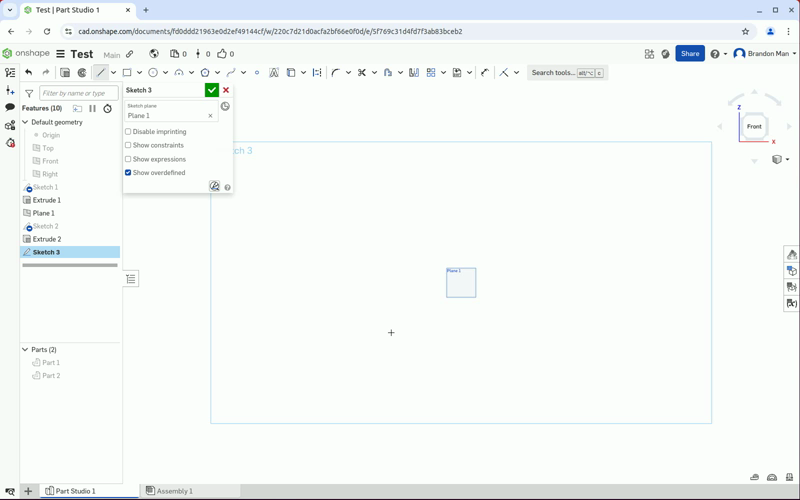
click(391, 332)
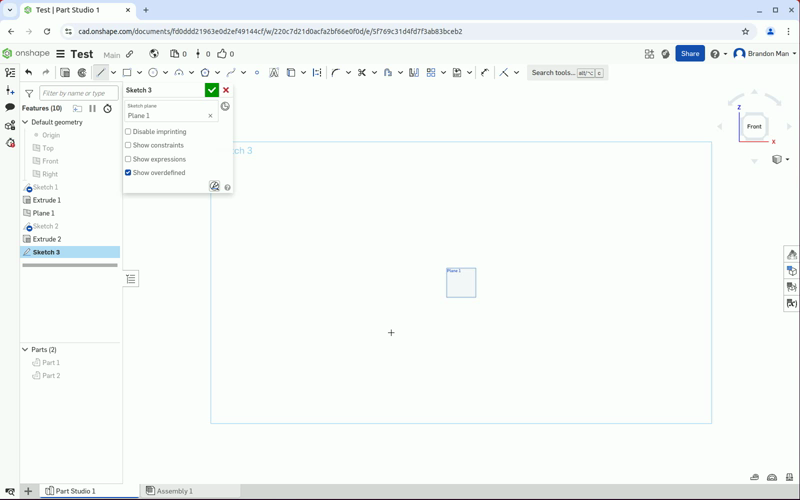
key_up(shift)
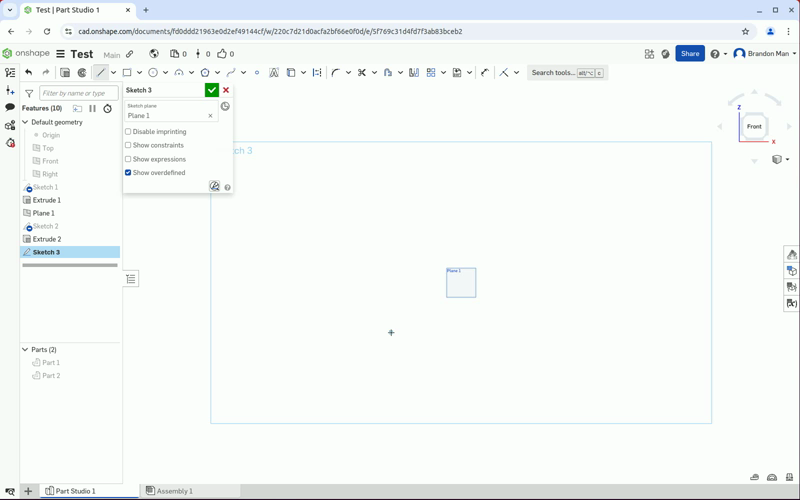
key_down(shift)
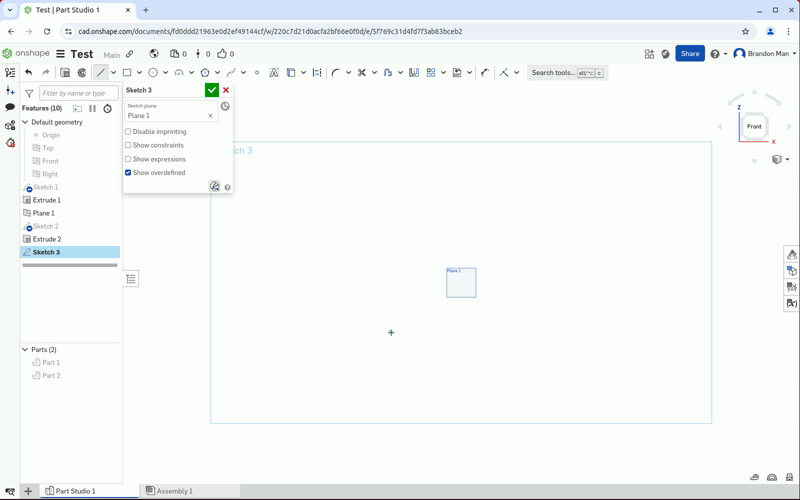
mouse_move(421, 332)
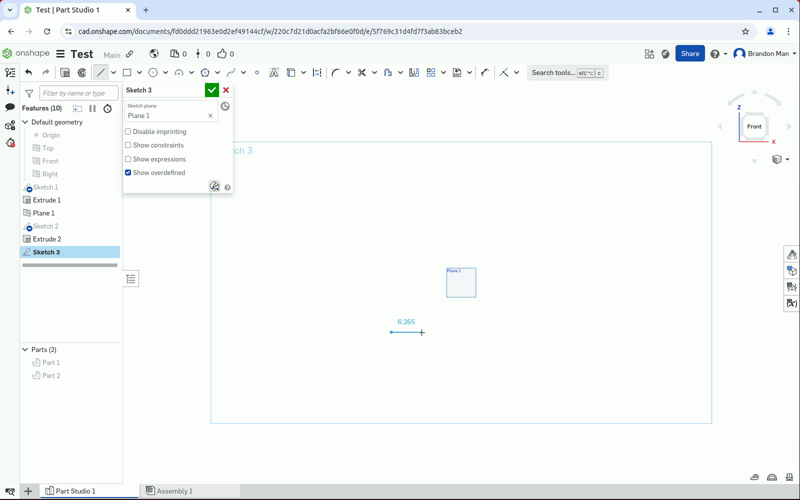
mouse_move(411, 332)
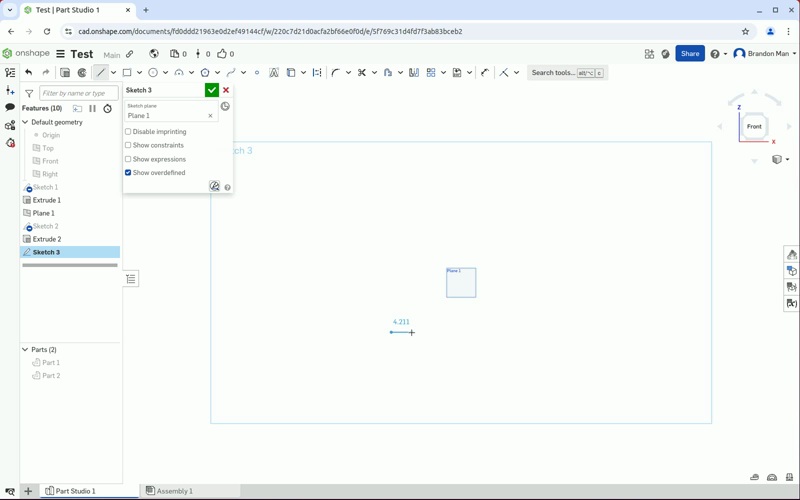
click(411, 332)
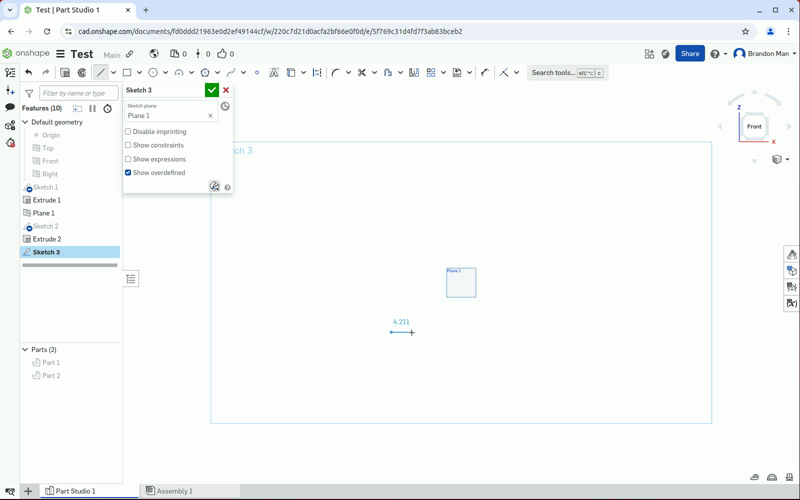
key_up(shift)
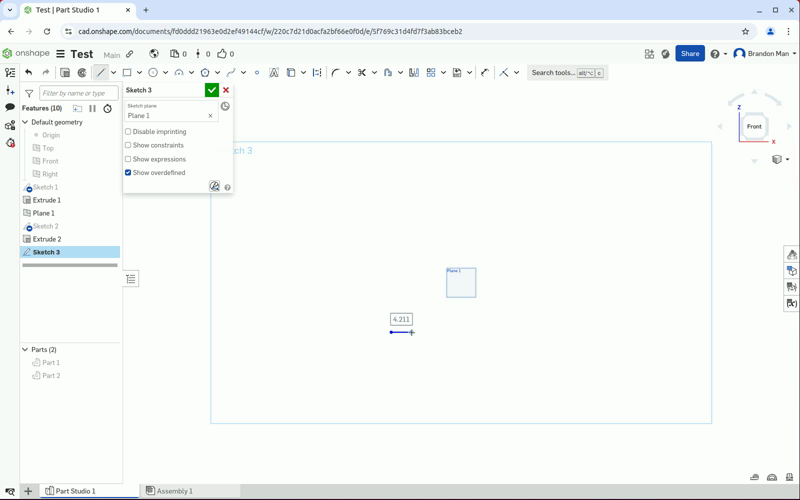
key_down(shift)
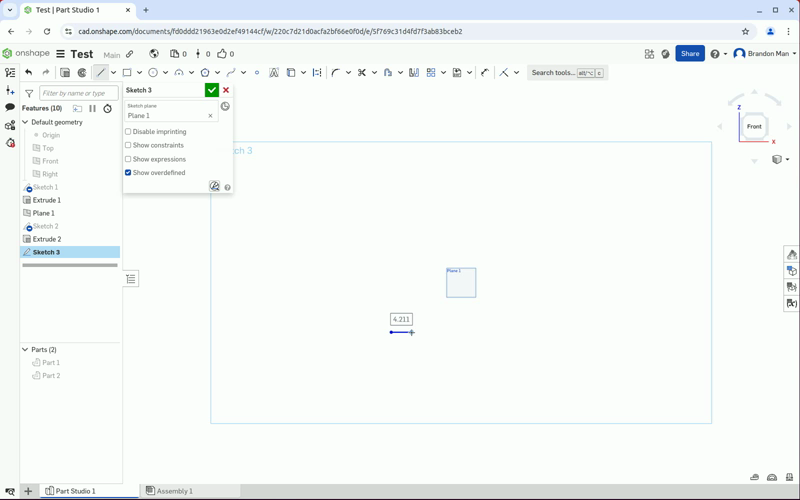
mouse_move(411, 219)
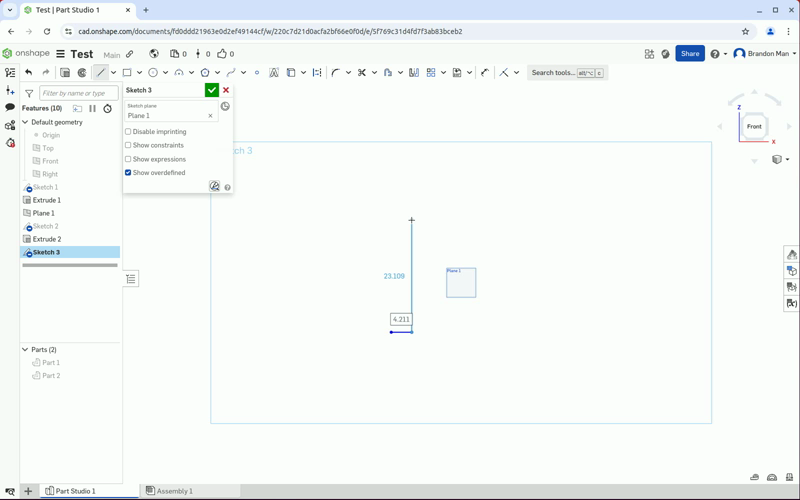
click(411, 219)
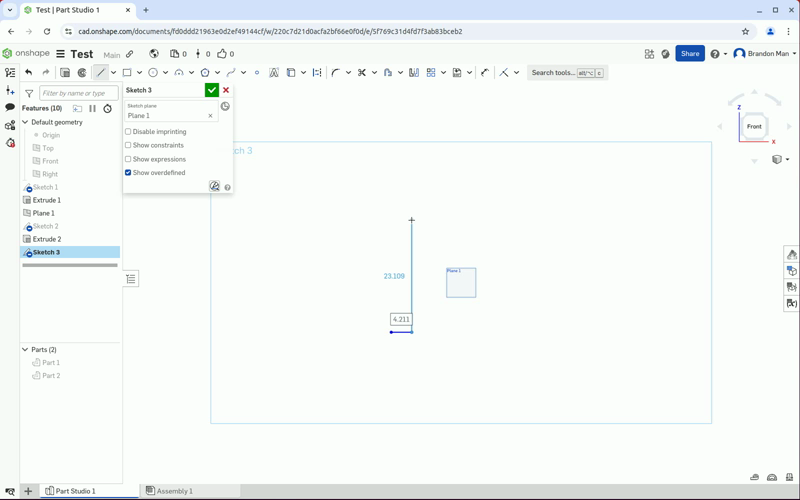
key_up(shift)
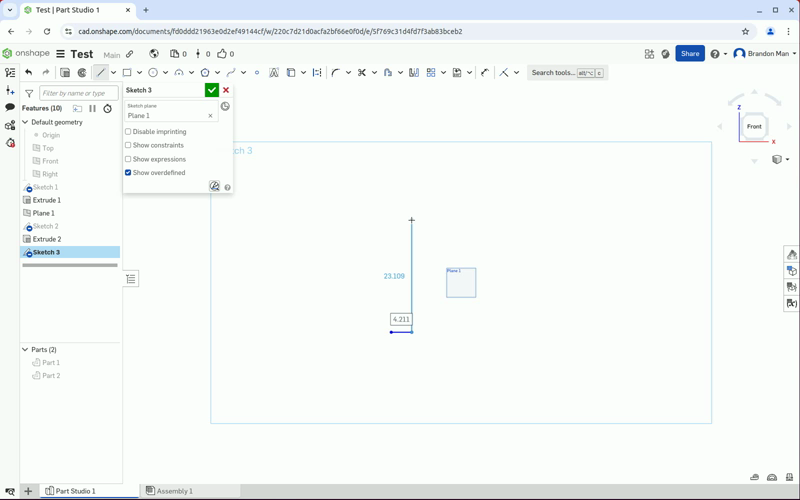
key_down(shift)
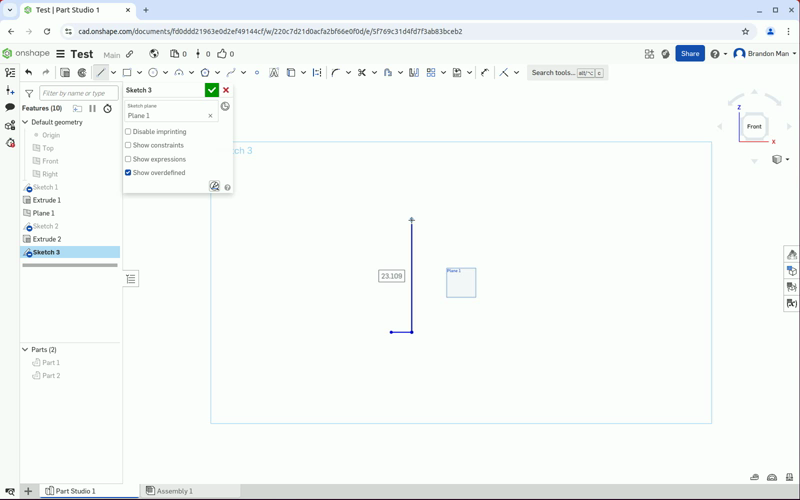
mouse_move(441, 219)
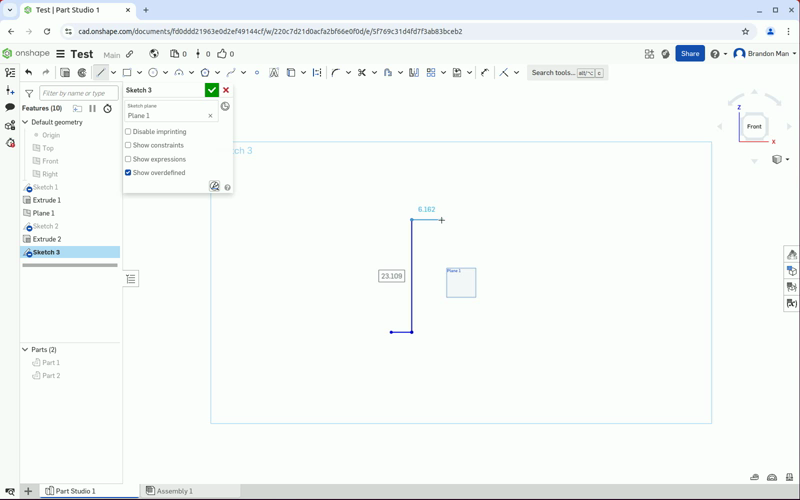
mouse_move(391, 219)
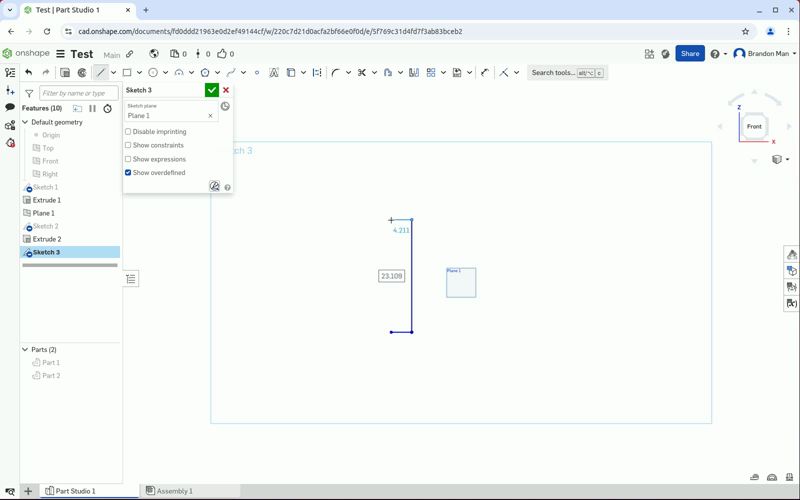
click(391, 219)
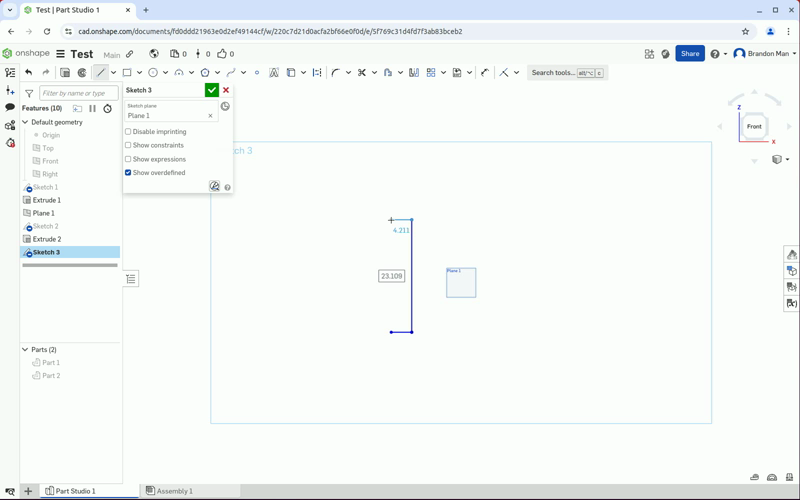
key_up(shift)
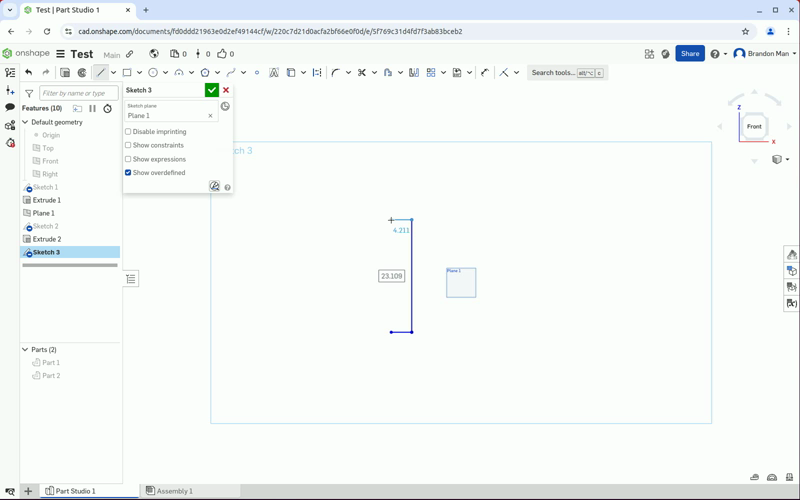
key_down(shift)
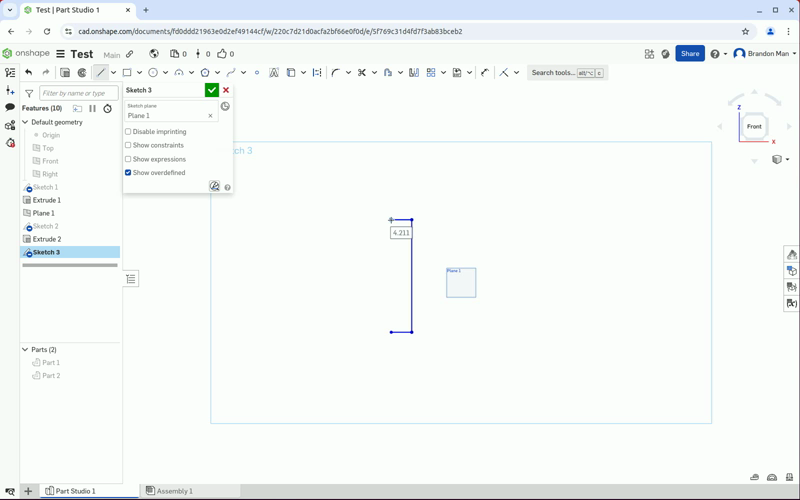
mouse_move(421, 219)
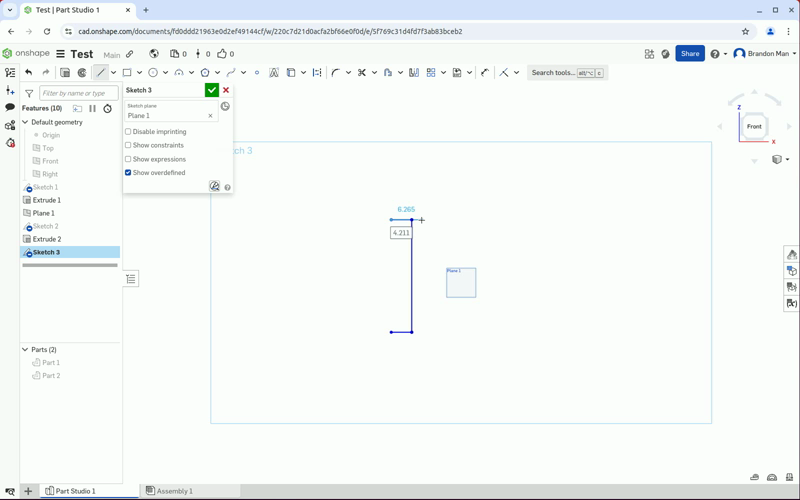
mouse_move(391, 238)
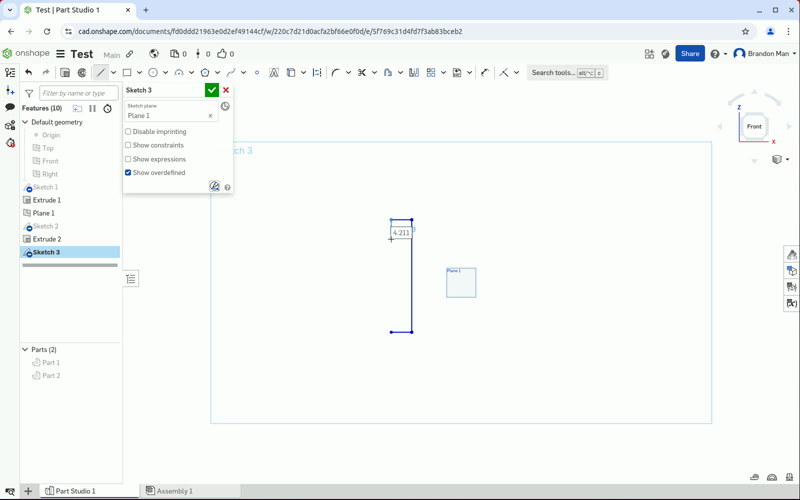
click(391, 238)
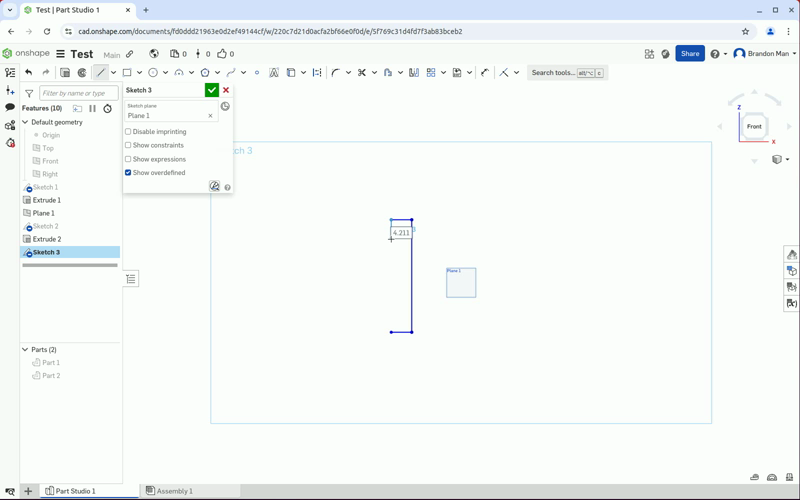
key_up(shift)
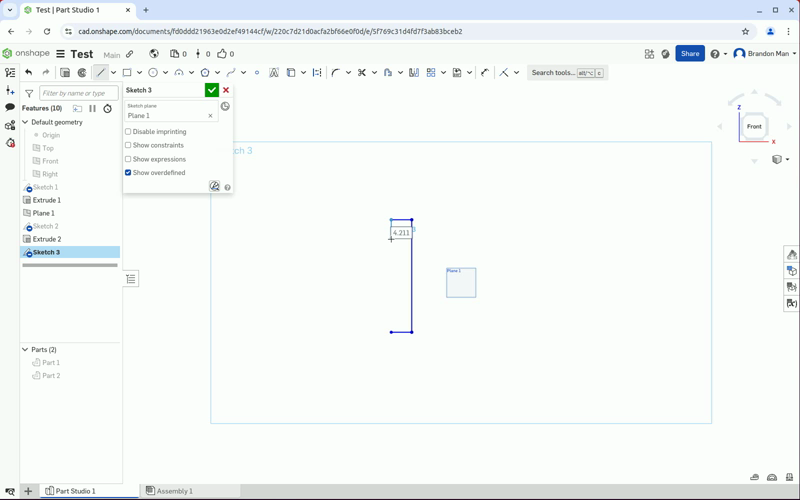
key_down(shift)
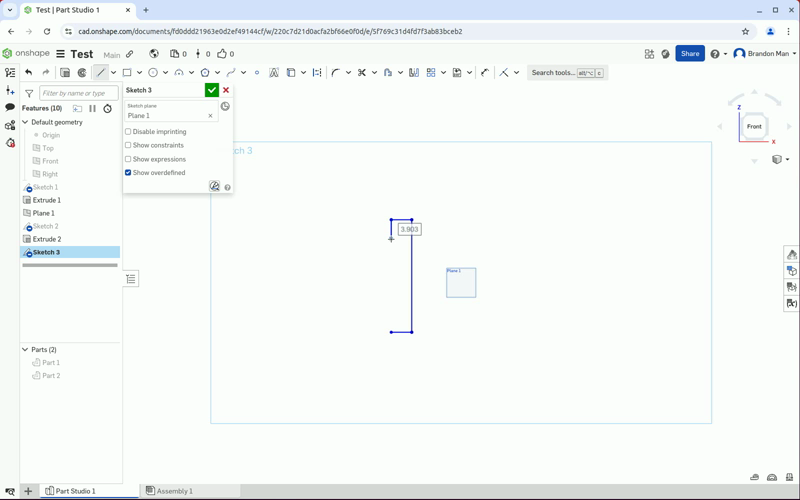
mouse_move(391, 332)
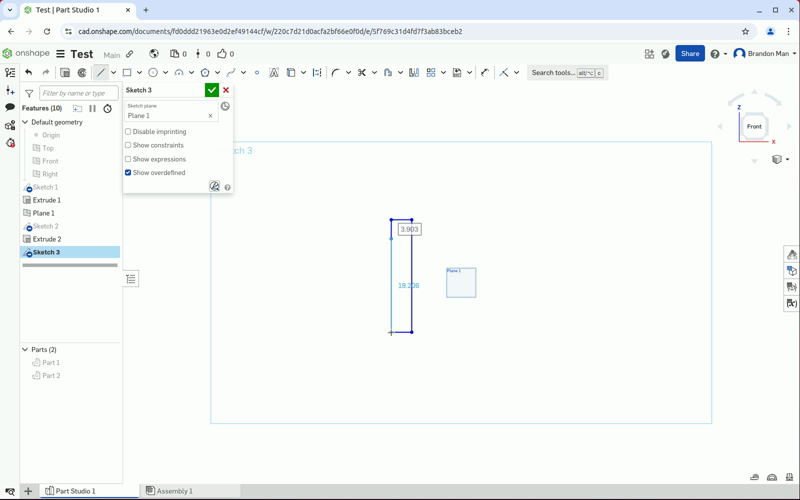
key_up(shift)
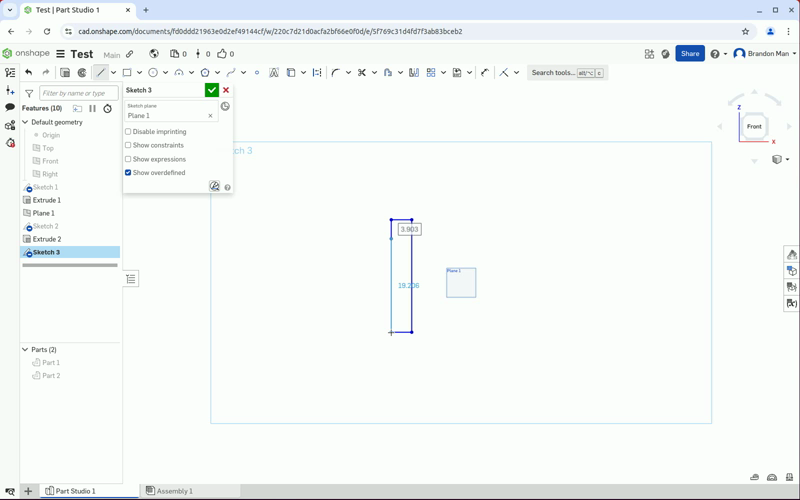
click(391, 332)
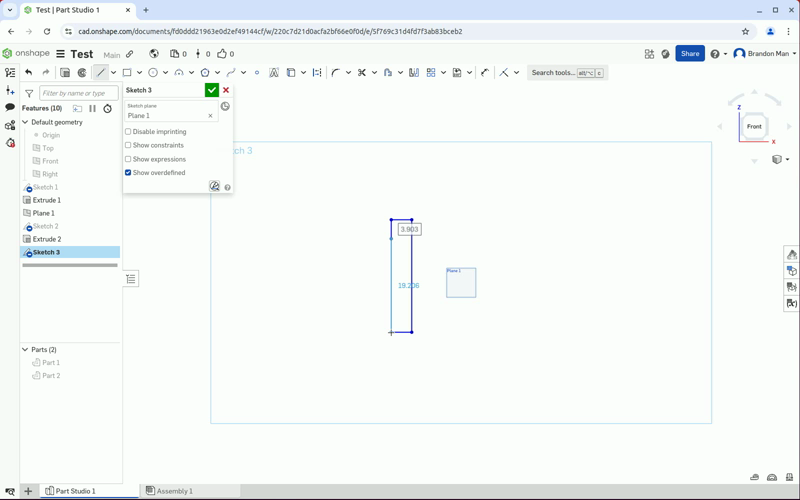
key(esc)
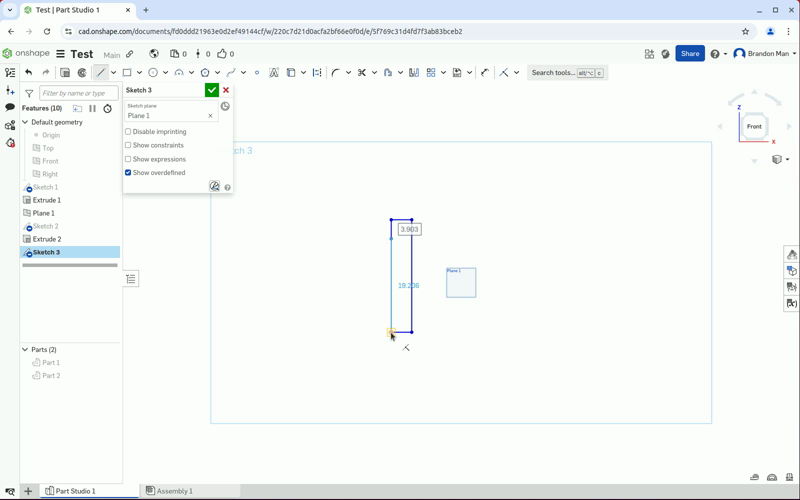
mouse_move(400, 319)
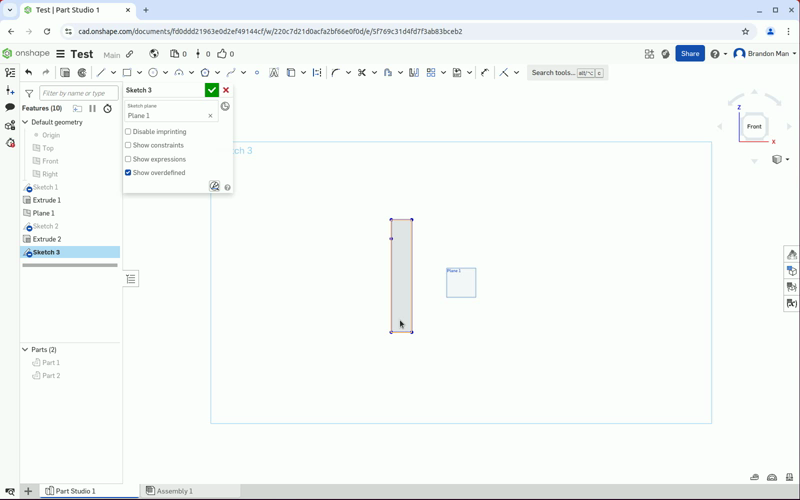
click(400, 319)
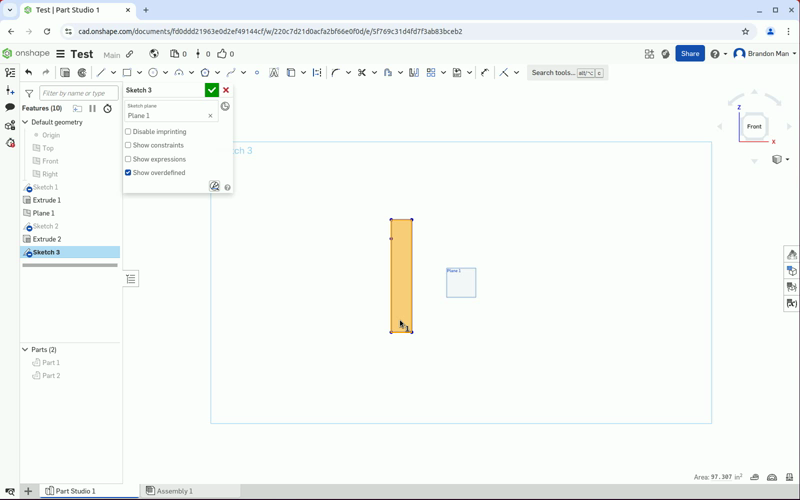
mouse_move(73, 352)
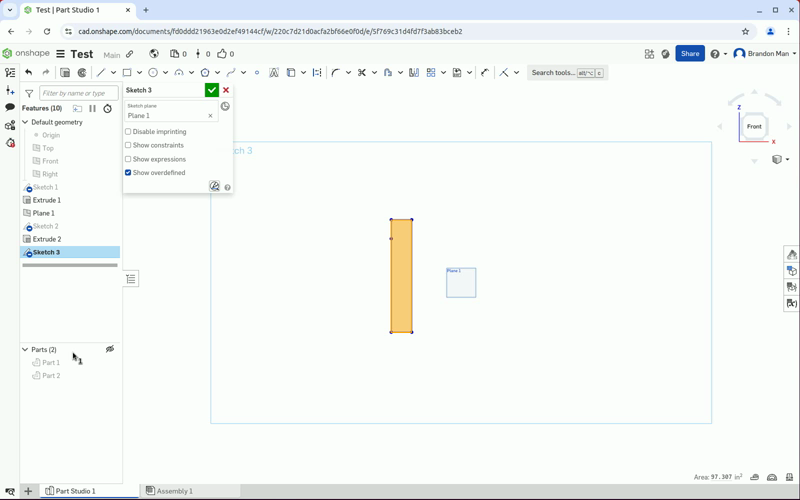
key(shift+y)
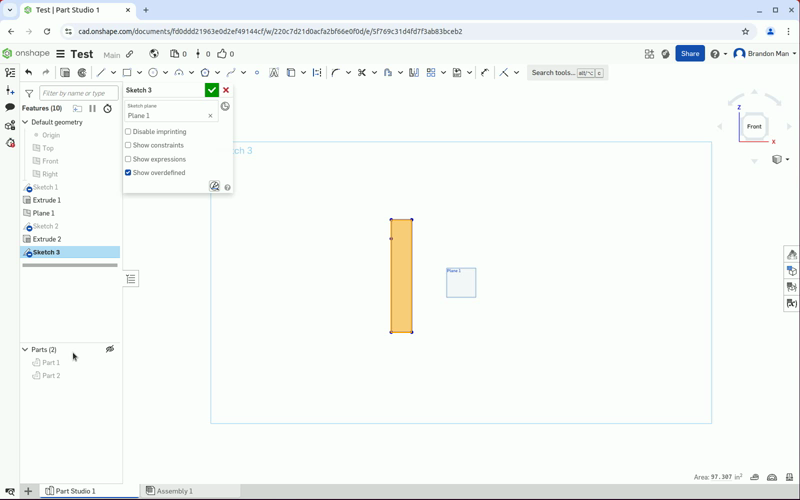
key(shift+e)
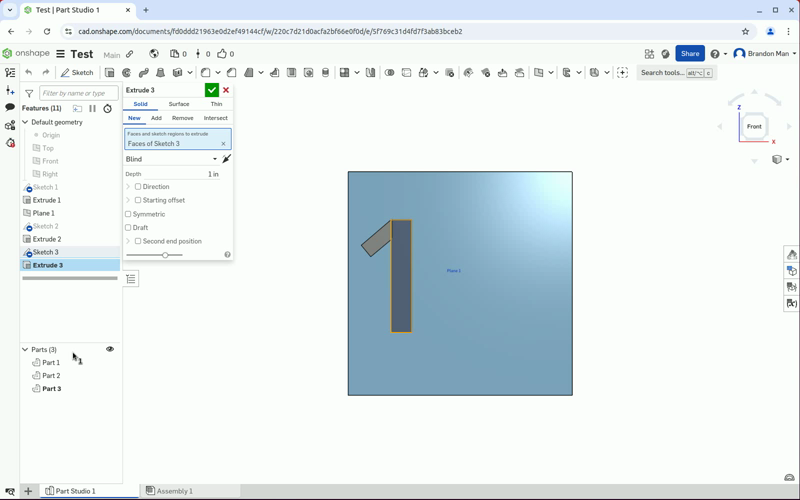
mouse_move(143, 106)
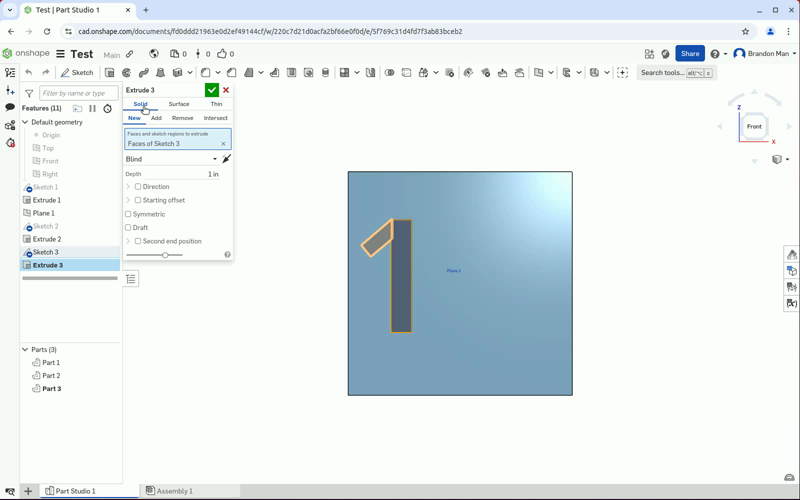
click(143, 106)
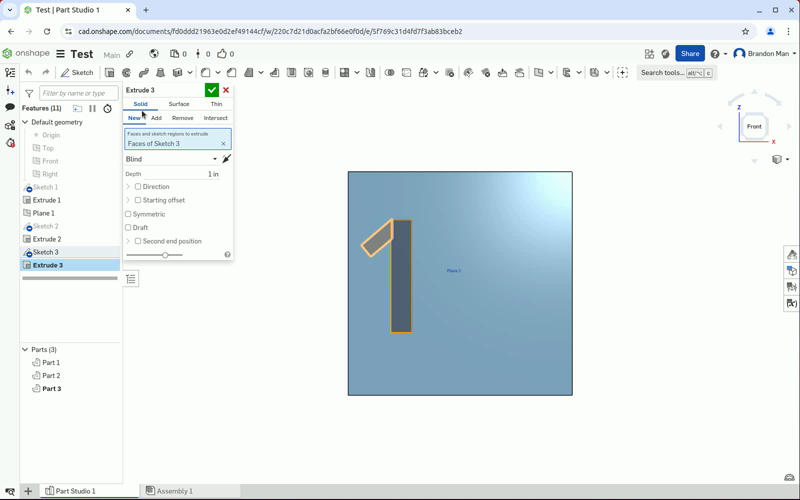
mouse_move(137, 120)
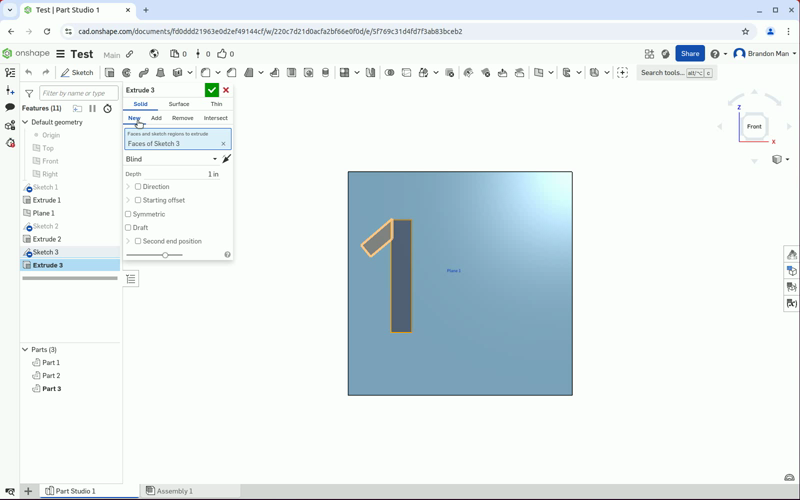
click(137, 120)
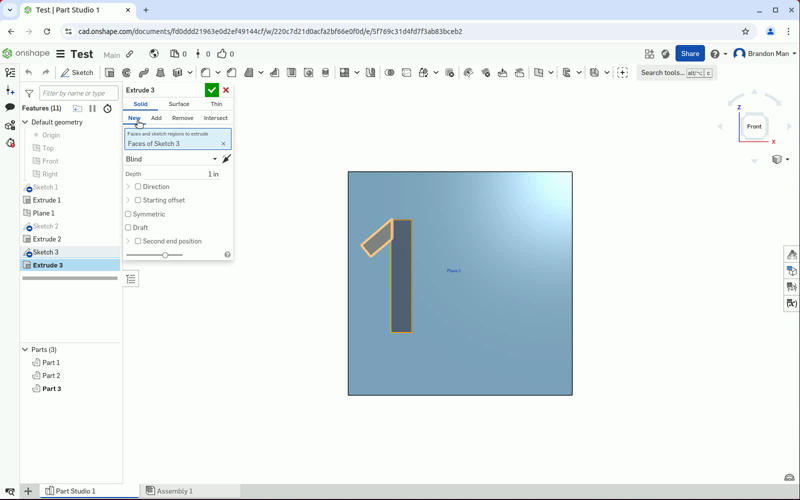
key(tab, 4)
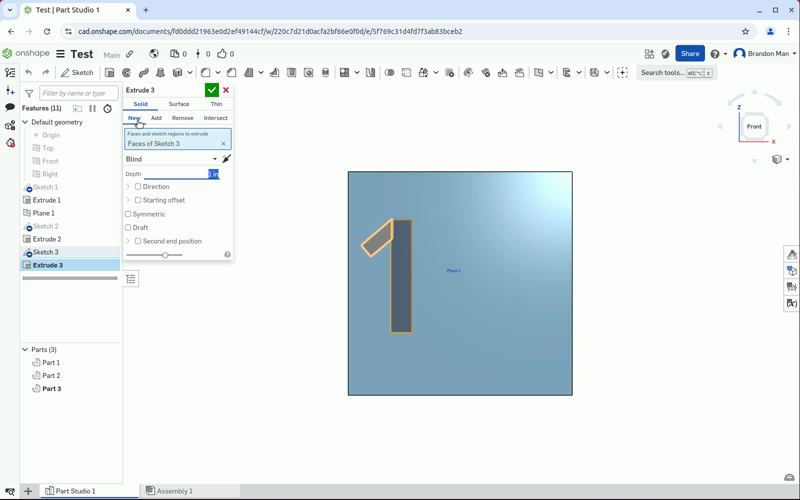
text(2.889)
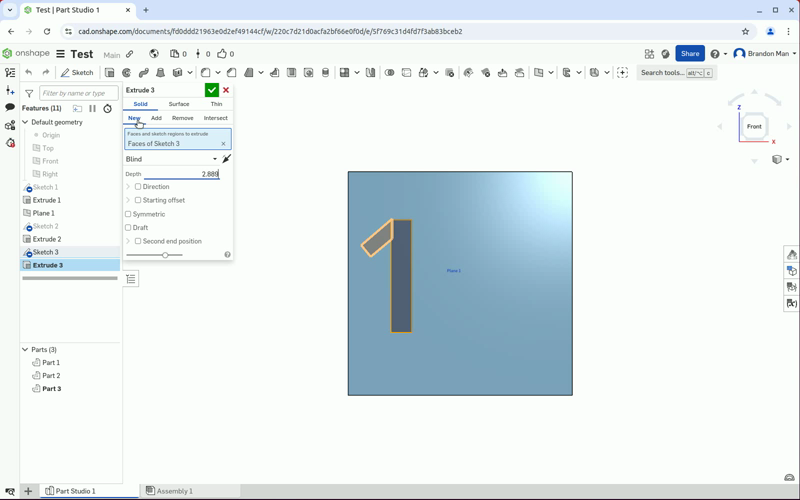
key(enter)
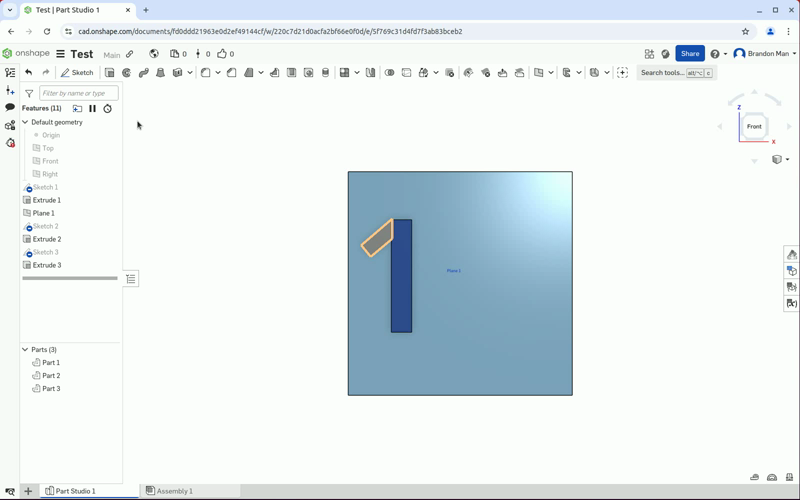
key(shift+h)
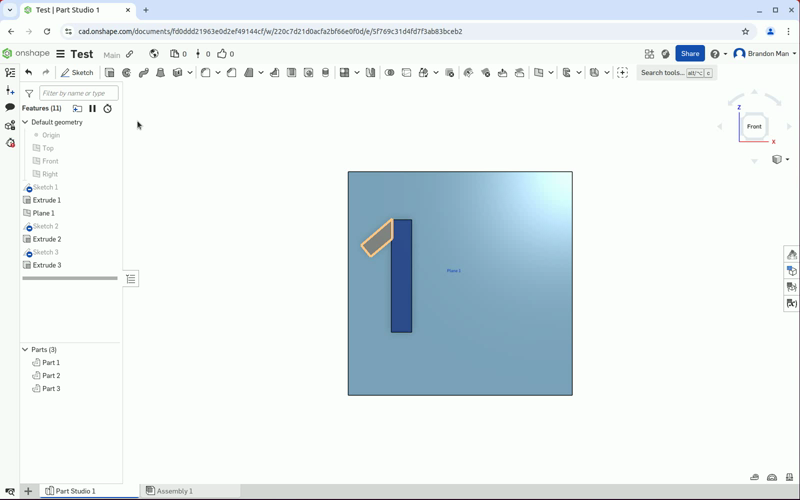
key(shift+h)
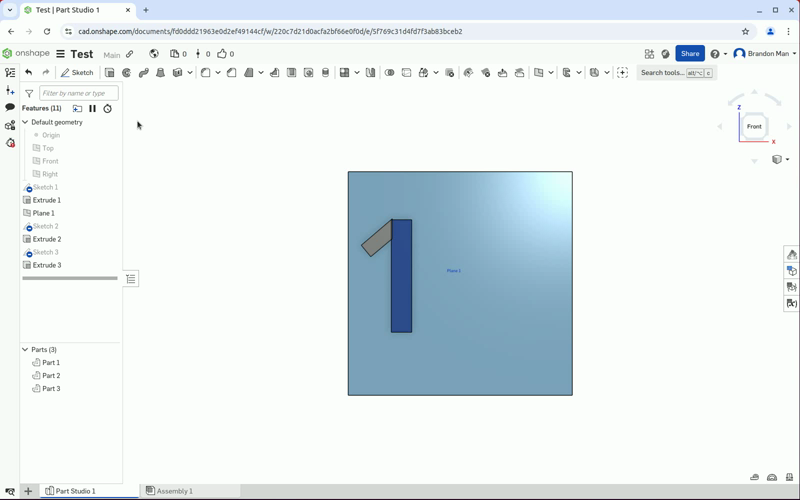
mouse_move(73, 189)
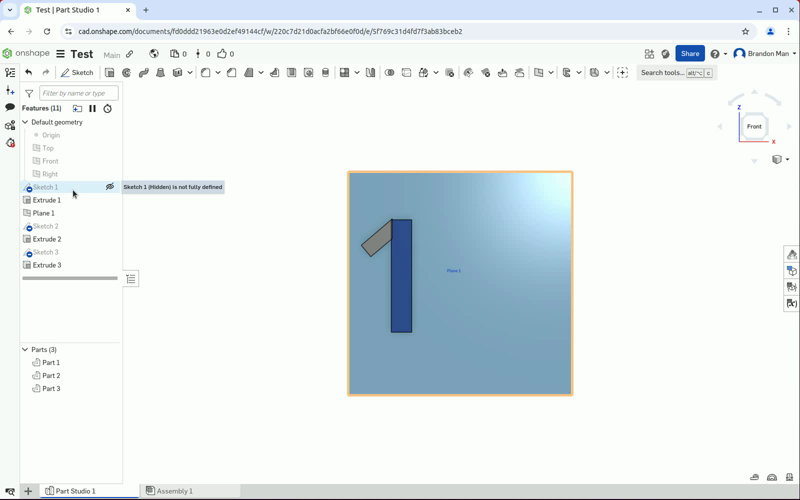
click(73, 189)
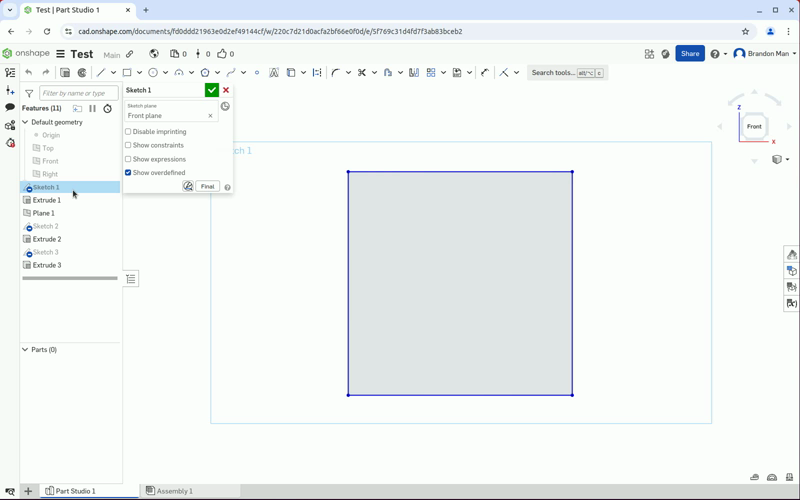
mouse_move(229, 92)
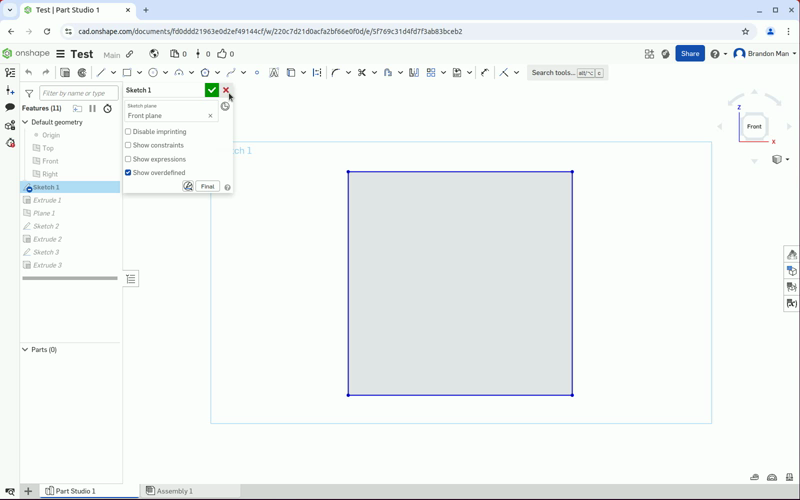
click(229, 92)
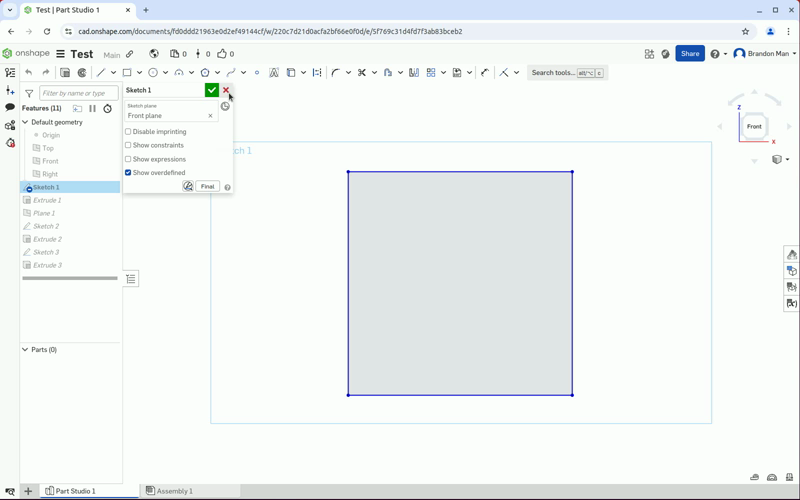
key(shift+s)
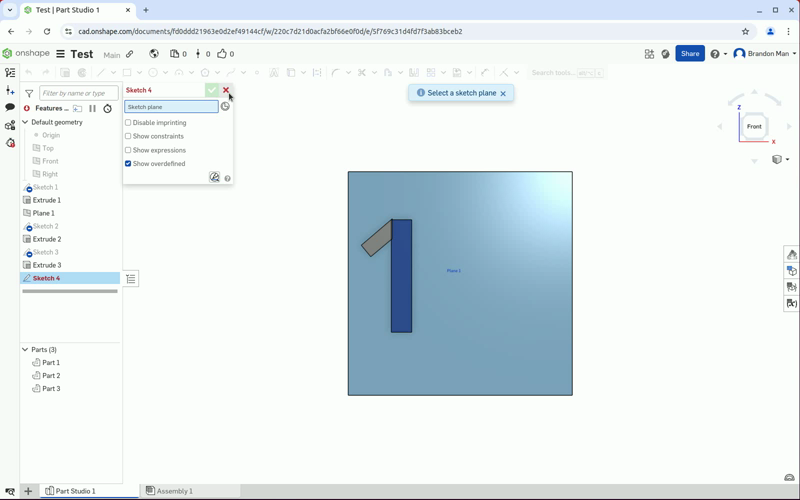
mouse_move(73, 215)
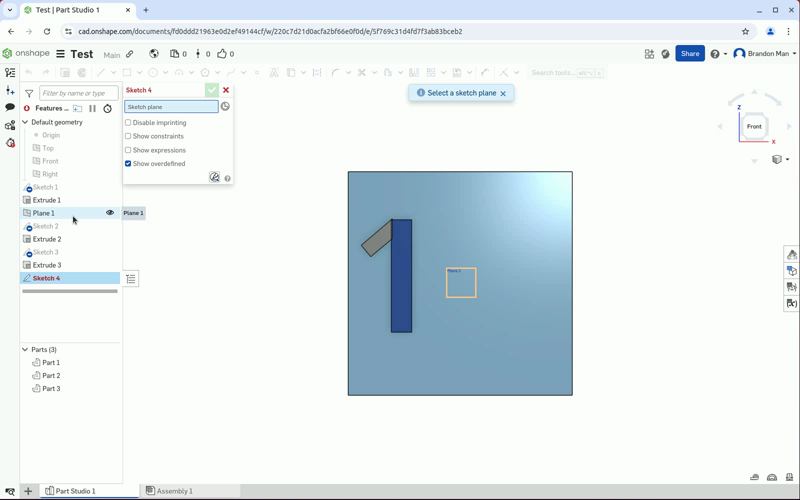
click(73, 215)
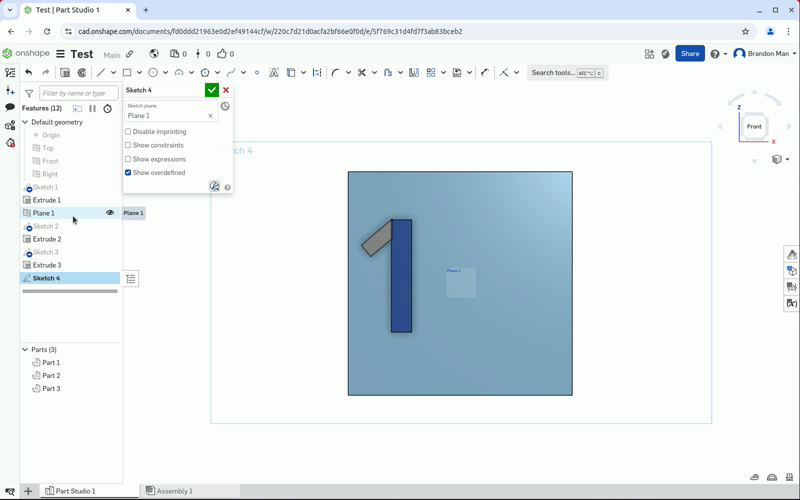
mouse_move(73, 352)
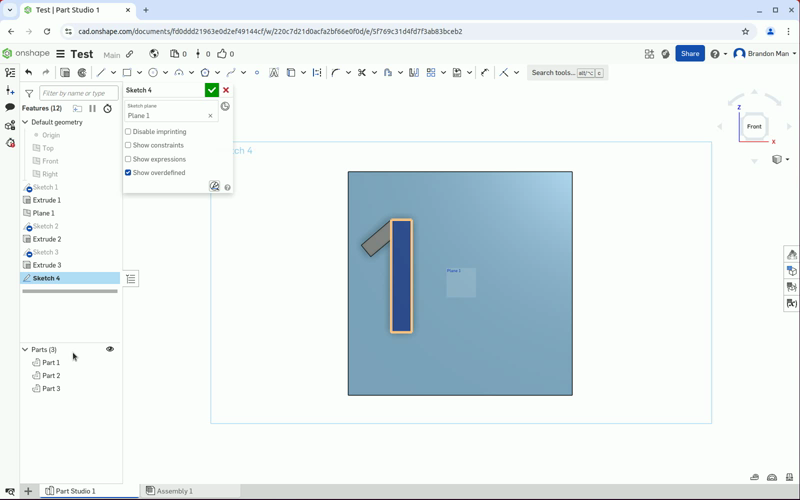
key(y)
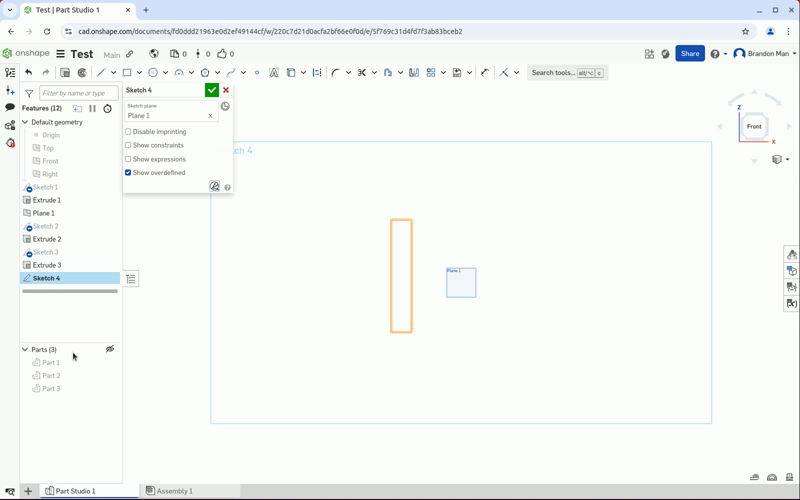
key(l)
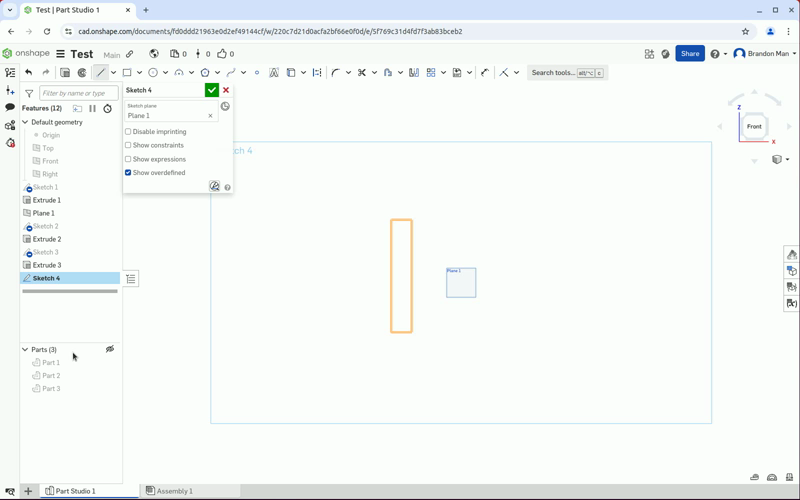
key_down(shift)
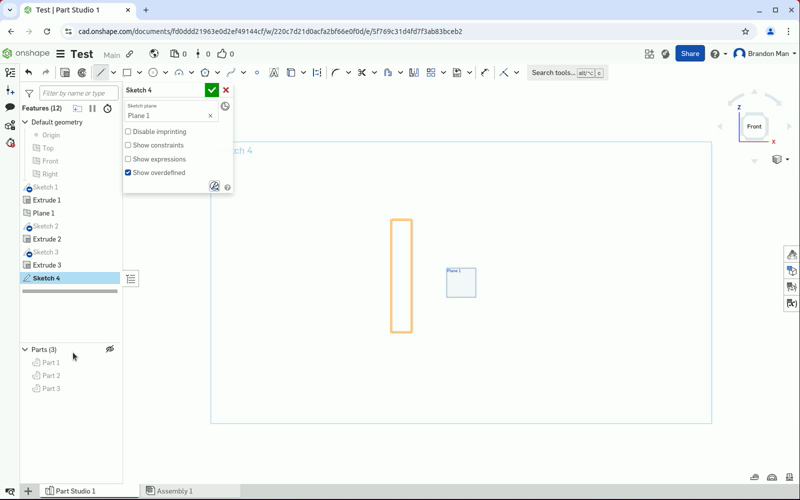
mouse_move(485, 255)
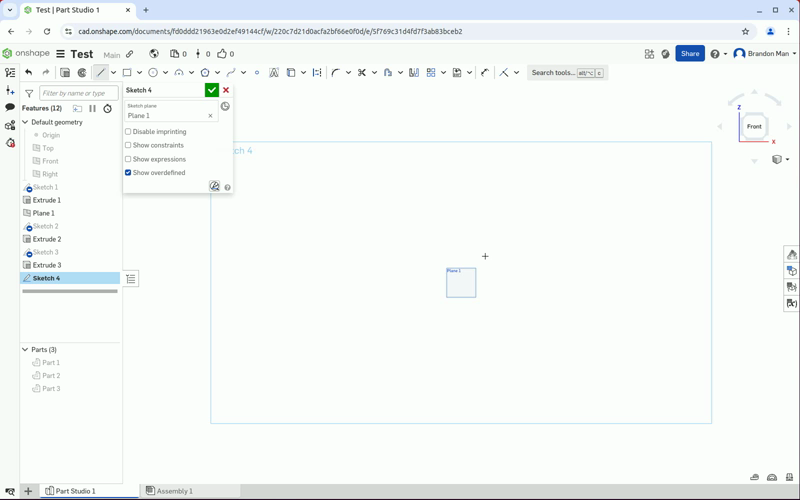
click(485, 255)
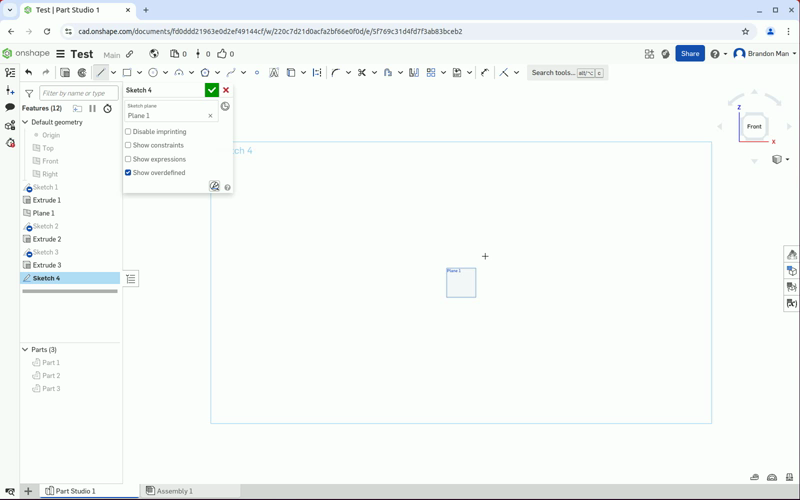
key_up(shift)
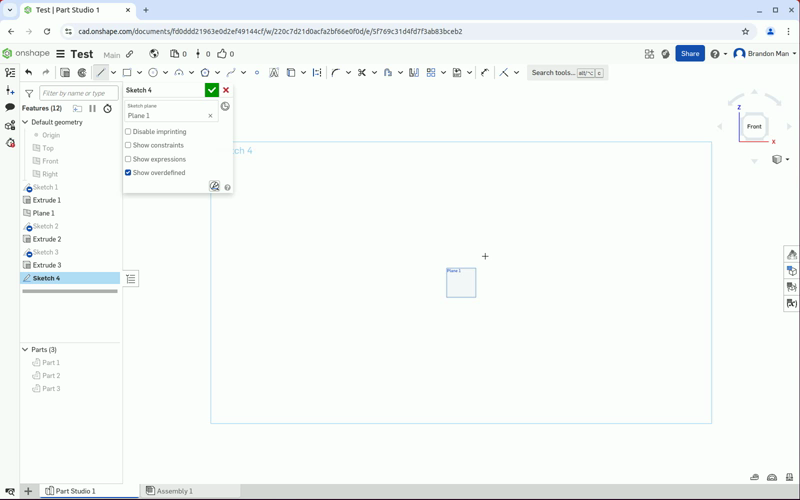
key_down(shift)
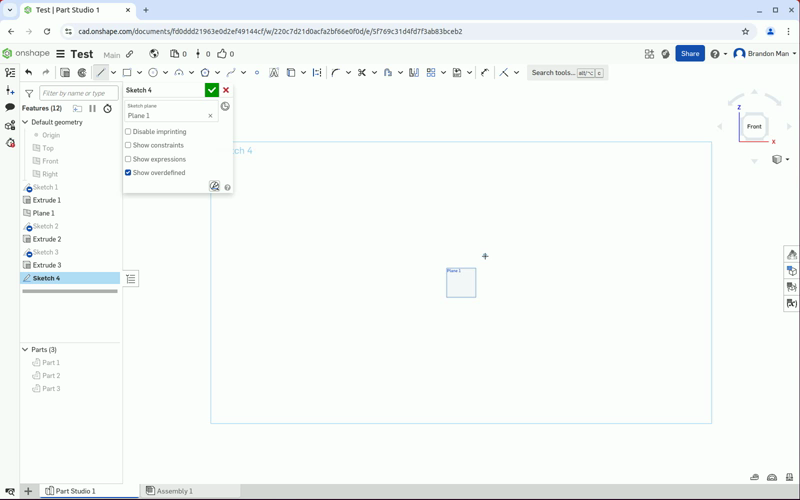
mouse_move(515, 255)
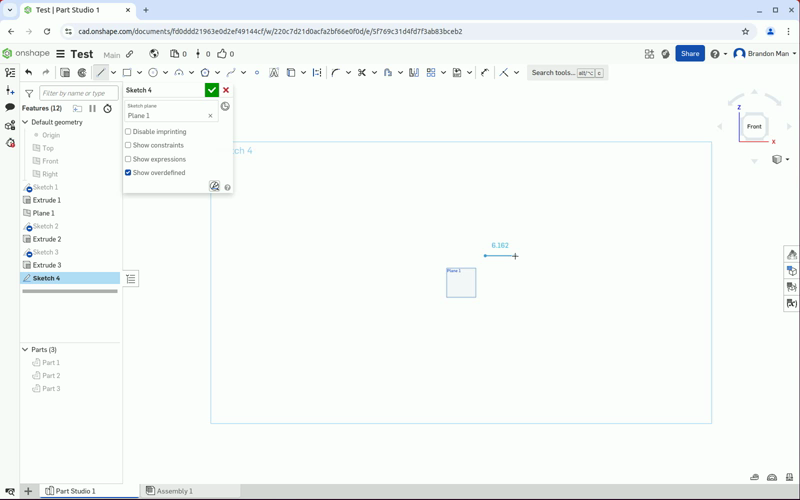
mouse_move(527, 255)
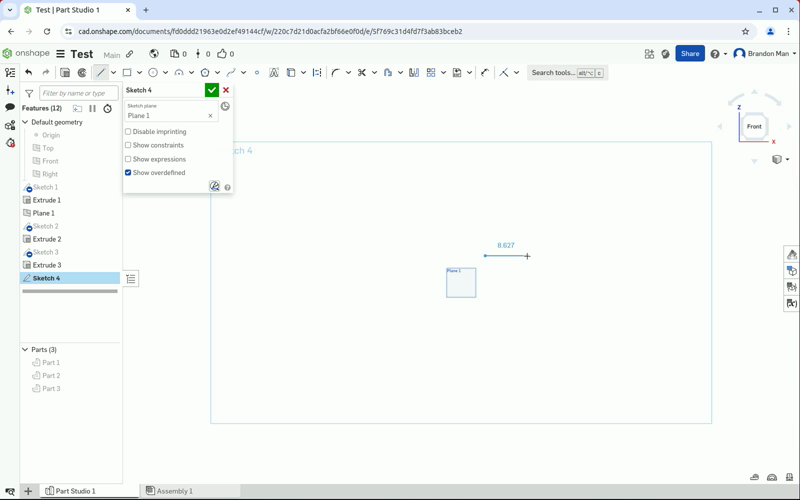
click(527, 255)
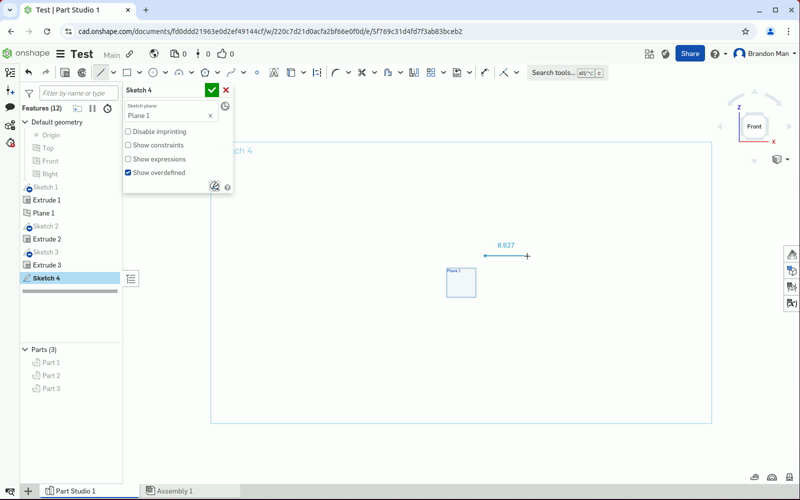
key_up(shift)
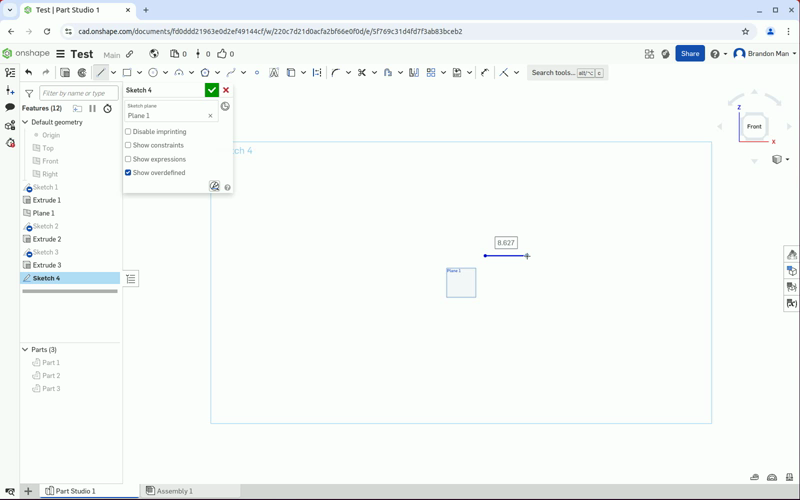
key_down(shift)
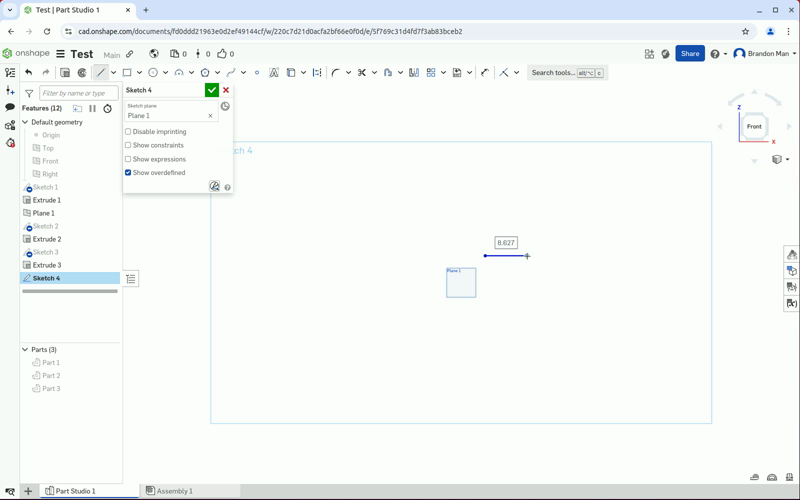
mouse_move(529, 338)
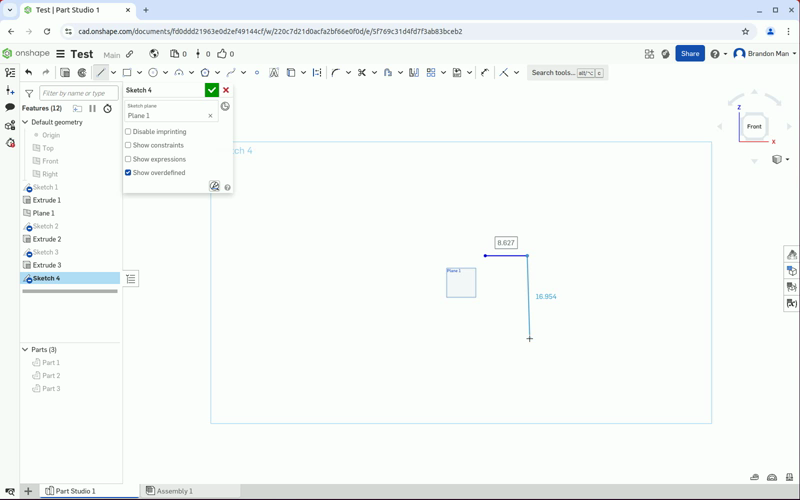
click(529, 338)
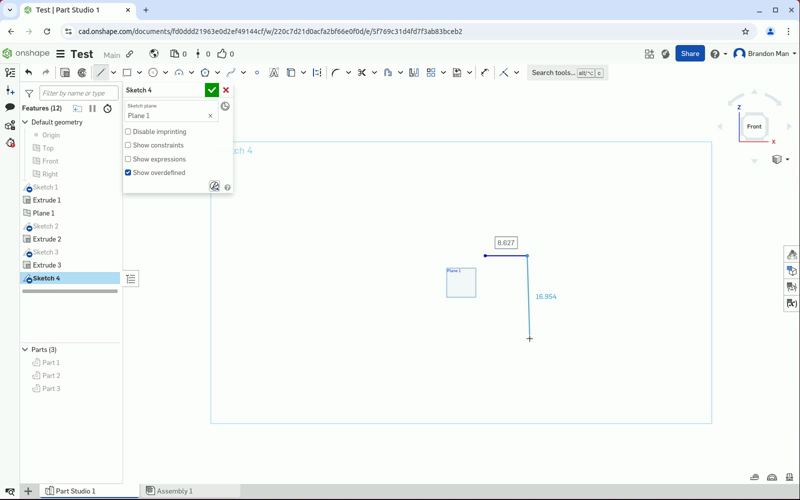
key_up(shift)
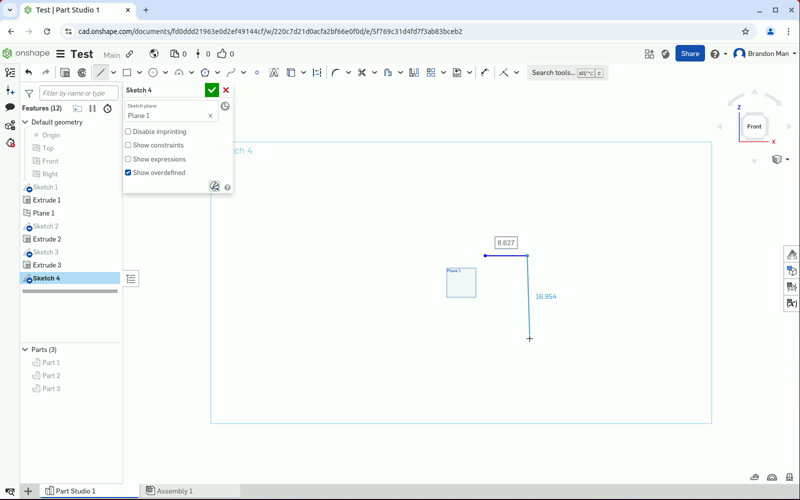
key_down(shift)
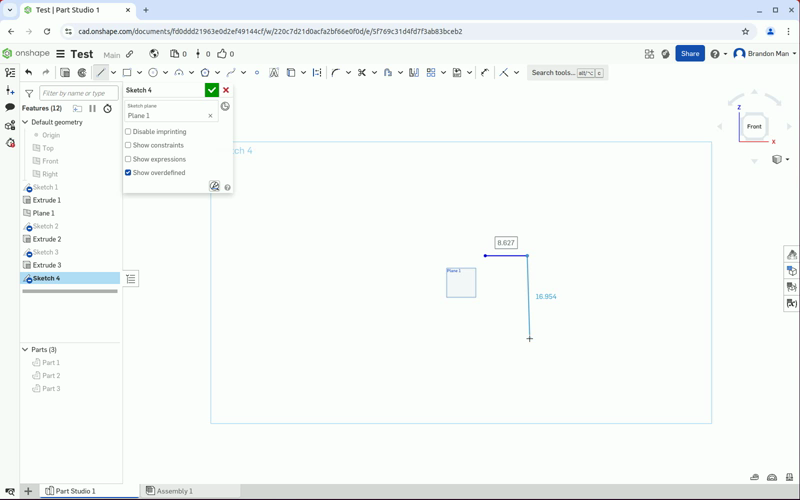
mouse_move(559, 338)
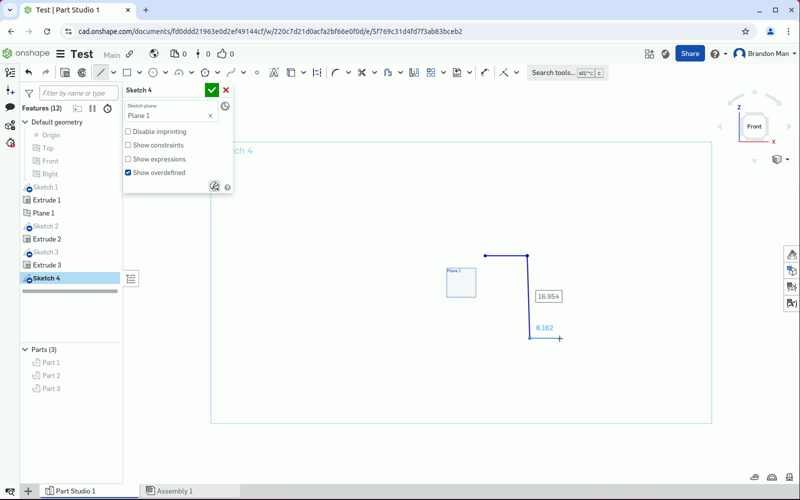
mouse_move(548, 337)
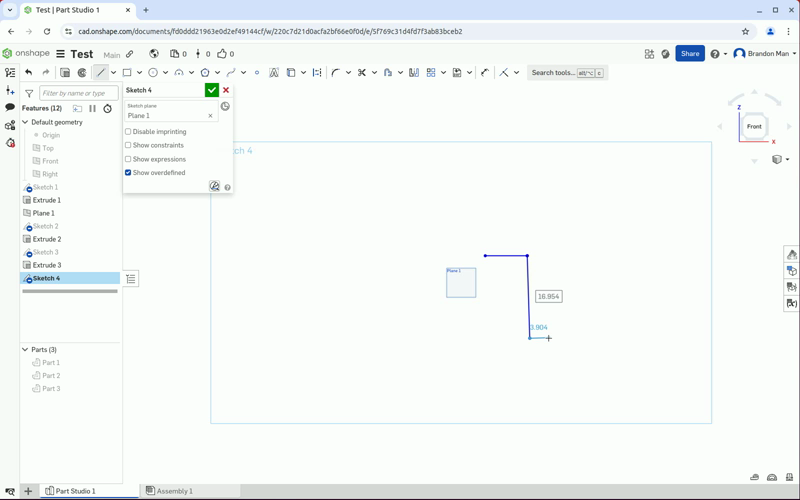
click(548, 337)
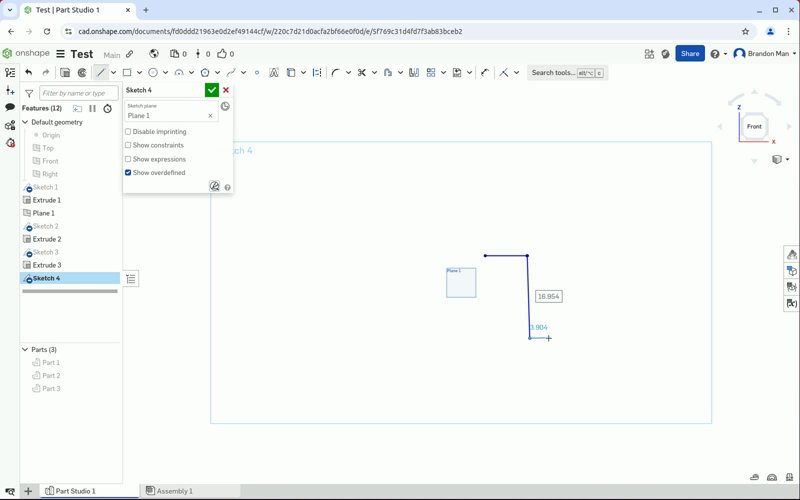
key_up(shift)
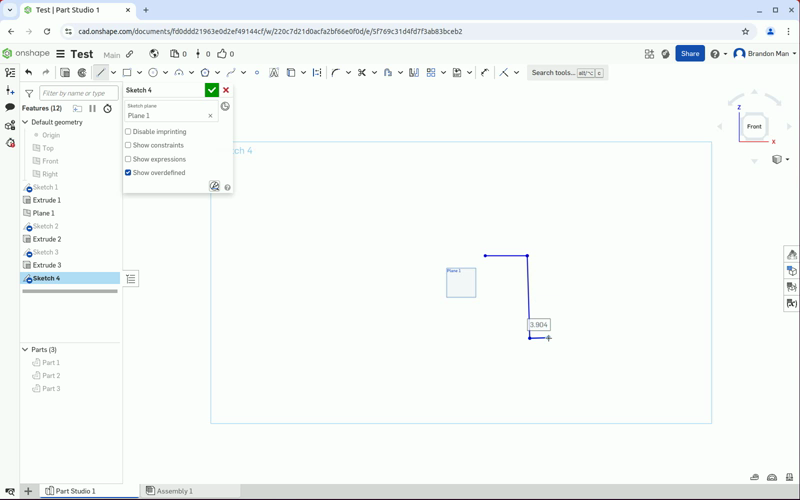
key_down(shift)
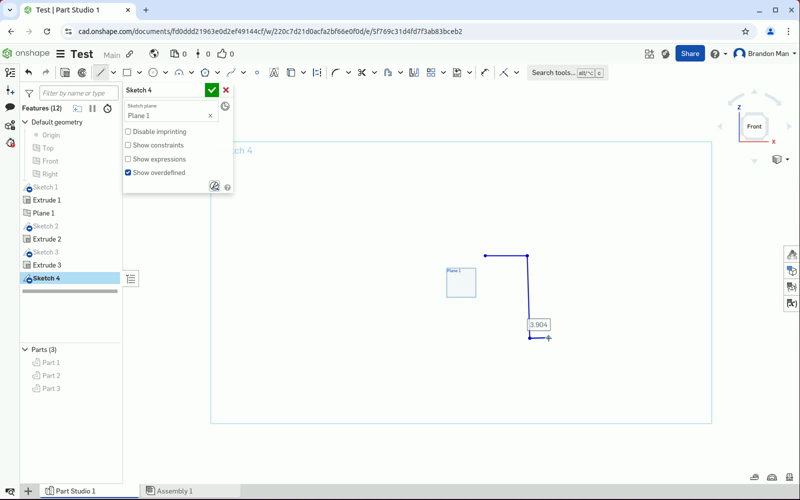
mouse_move(545, 204)
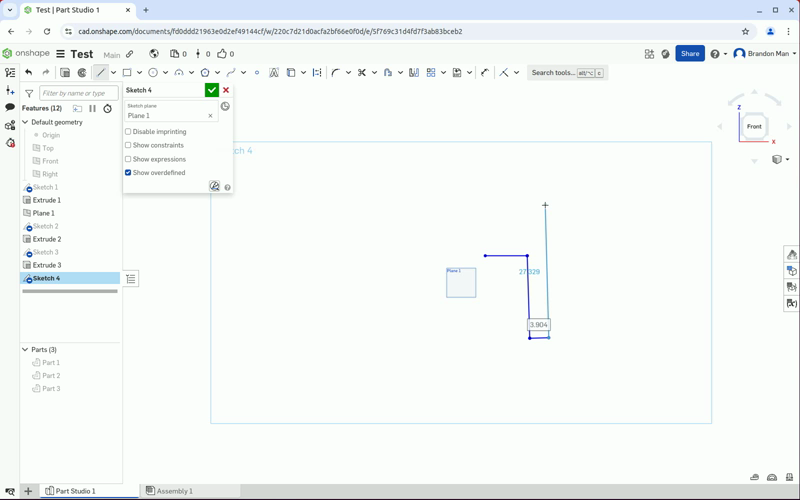
click(545, 204)
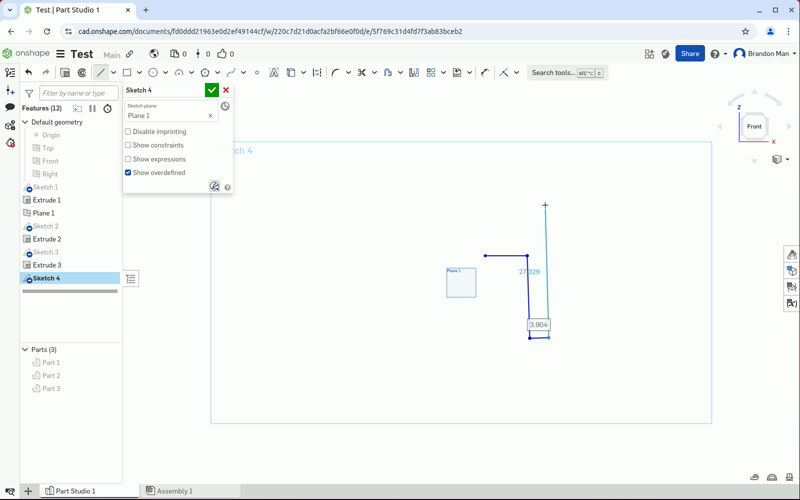
key_up(shift)
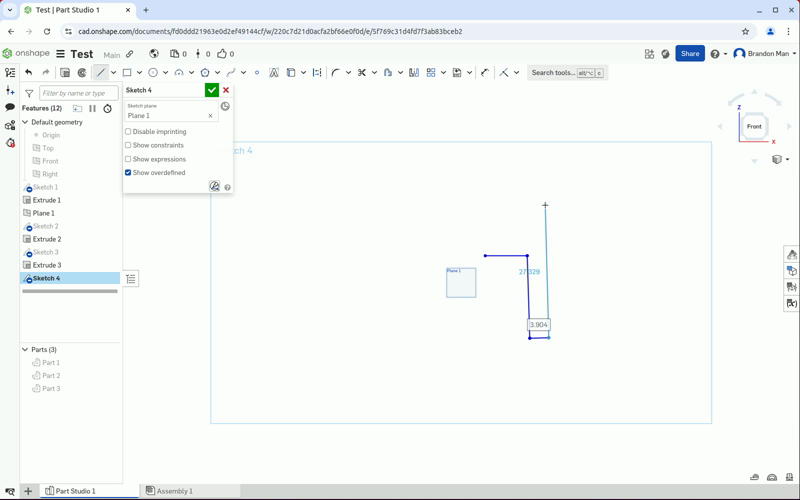
key_down(shift)
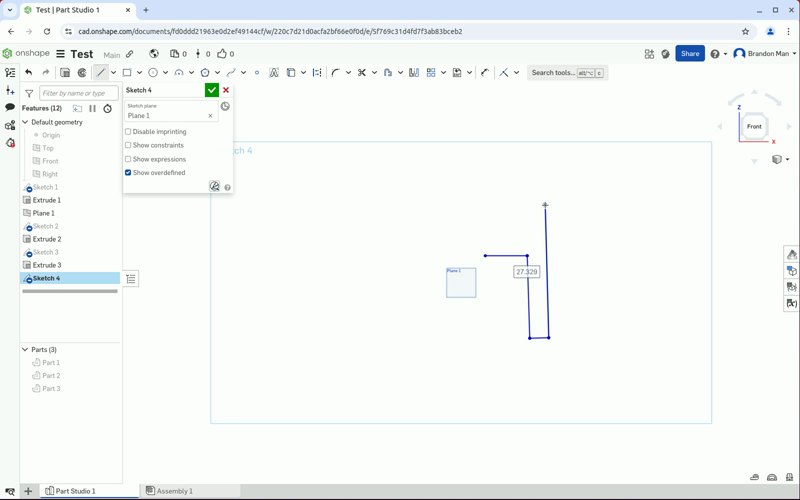
mouse_move(575, 204)
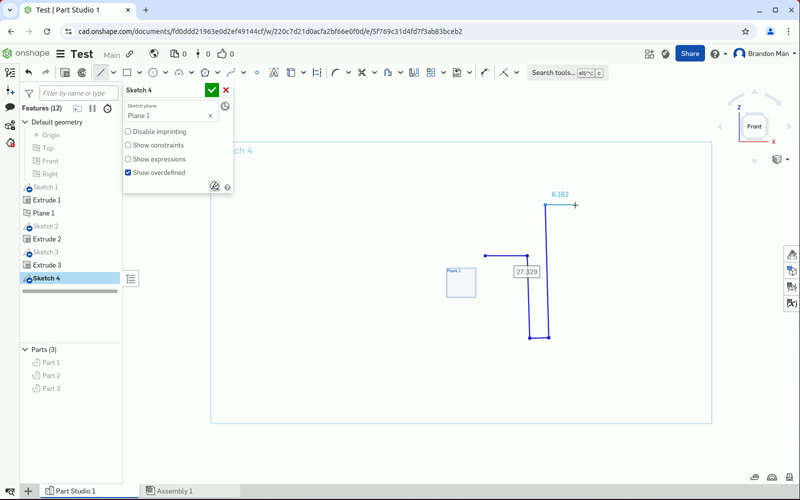
mouse_move(533, 204)
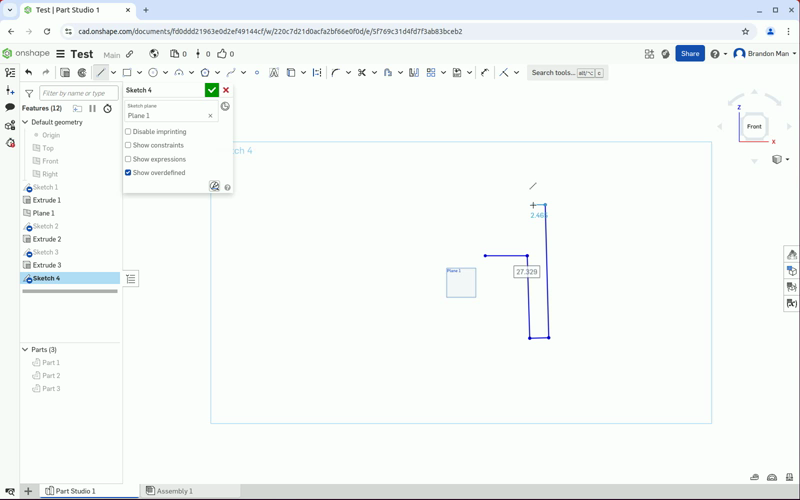
click(533, 204)
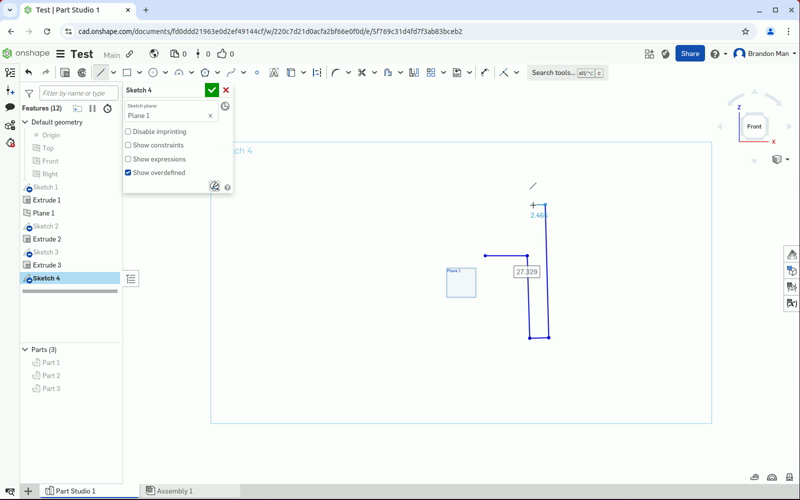
key_up(shift)
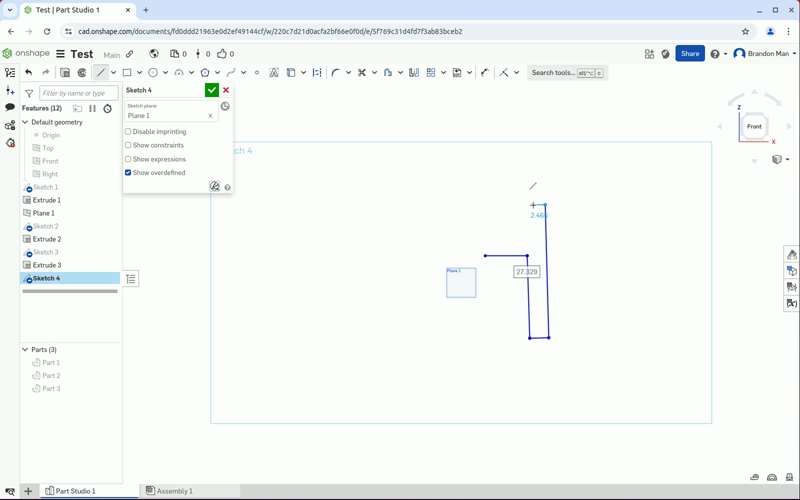
key_down(shift)
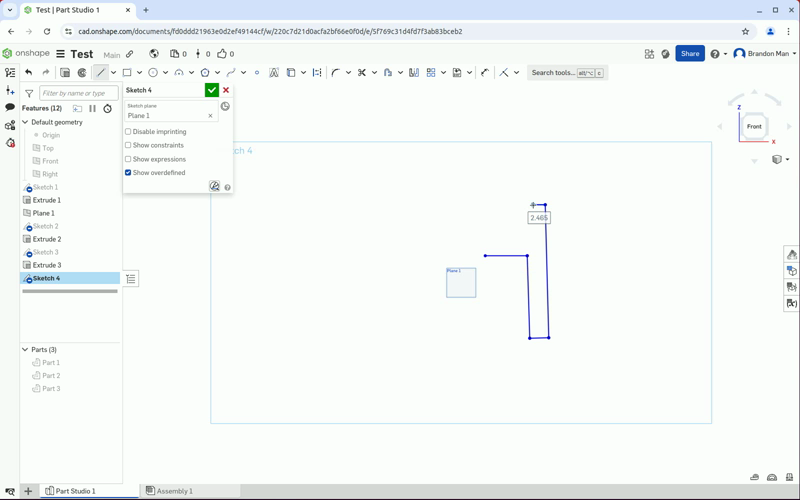
mouse_move(563, 204)
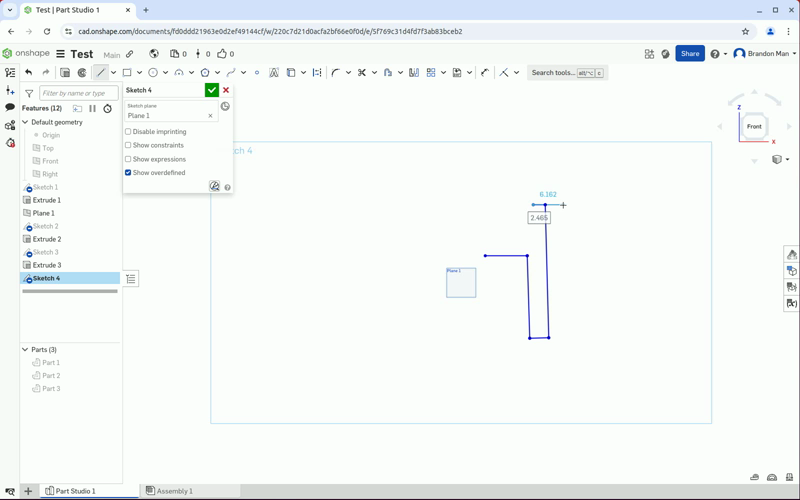
mouse_move(527, 204)
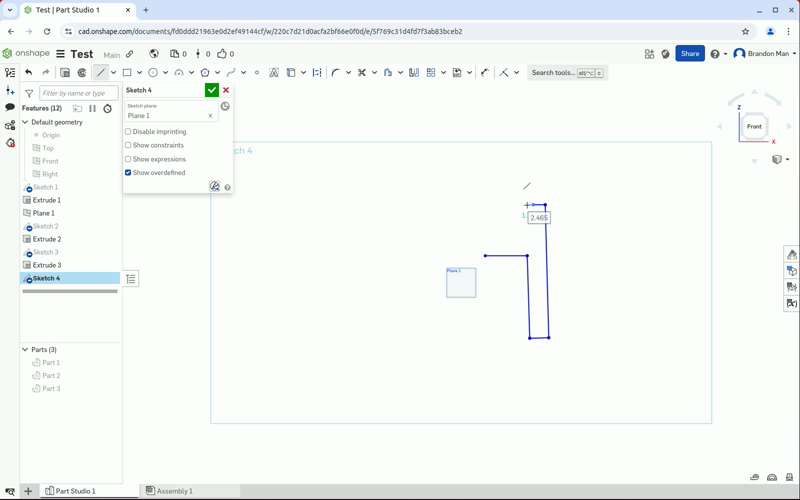
scroll(6)
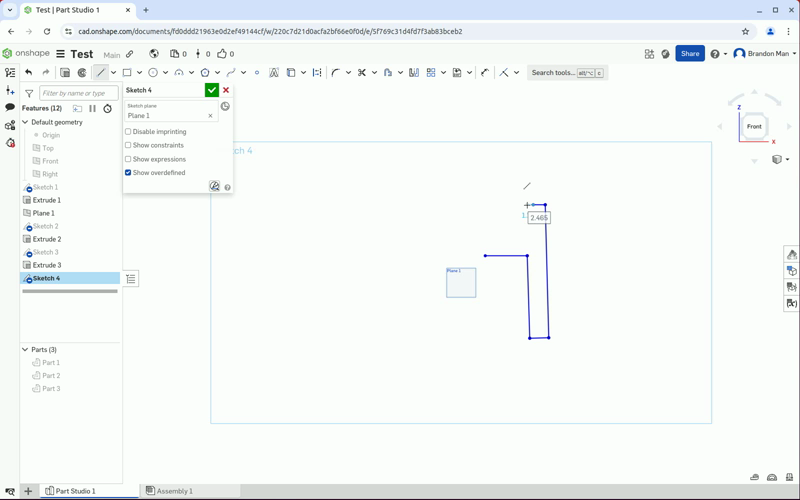
scroll(6)
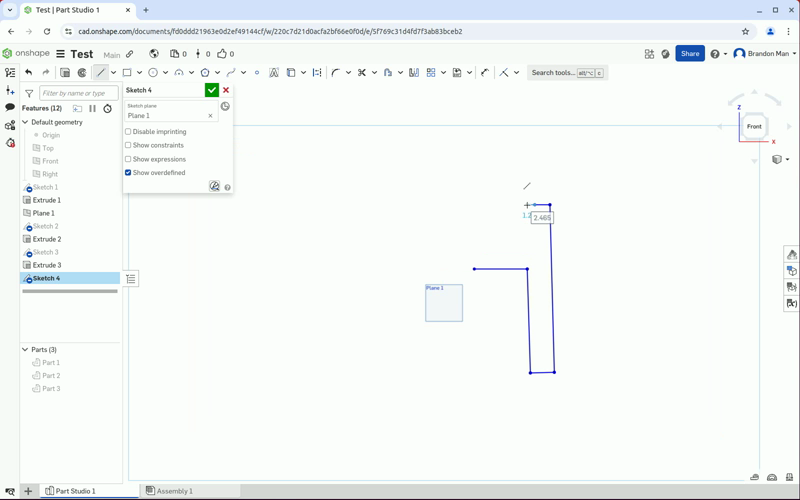
scroll(6)
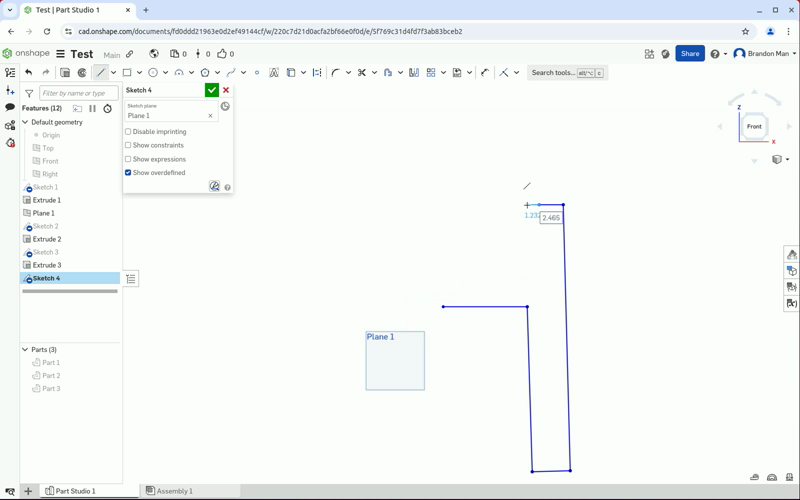
scroll(6)
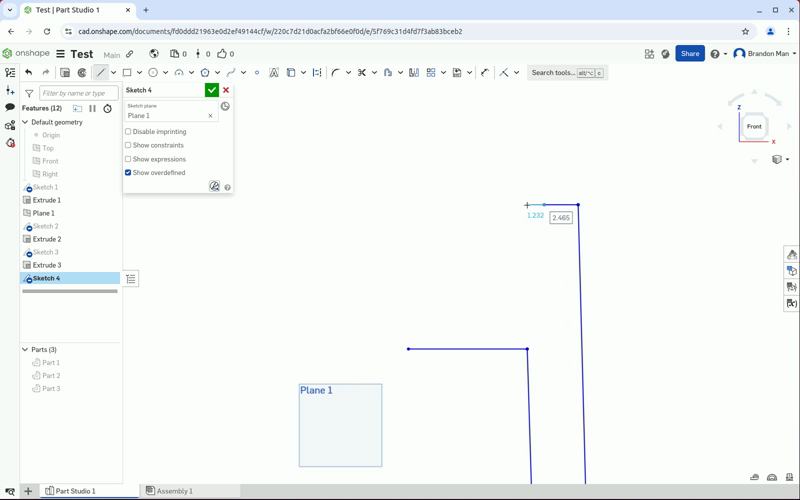
scroll(6)
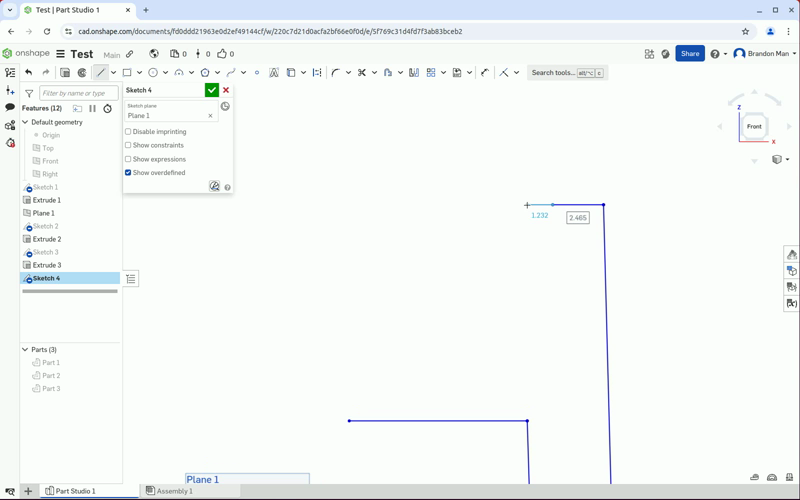
scroll(6)
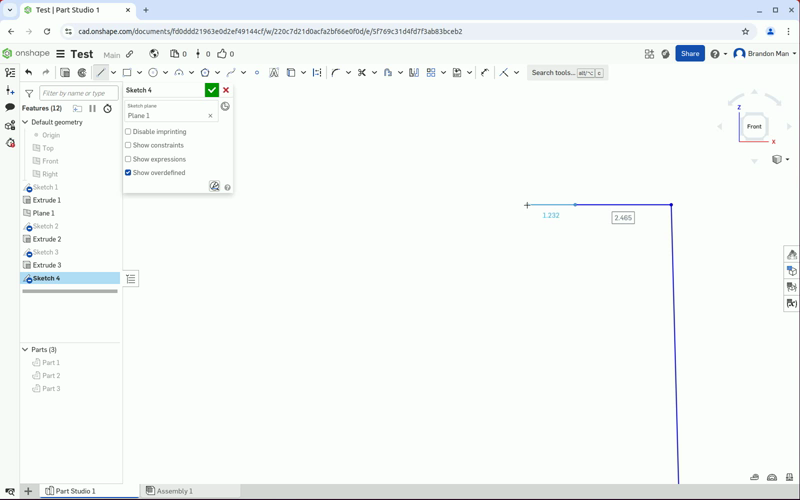
scroll(6)
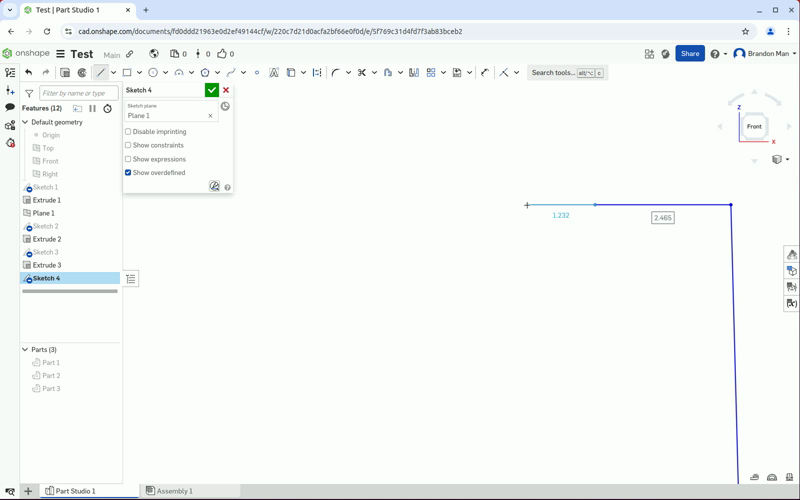
click(527, 204)
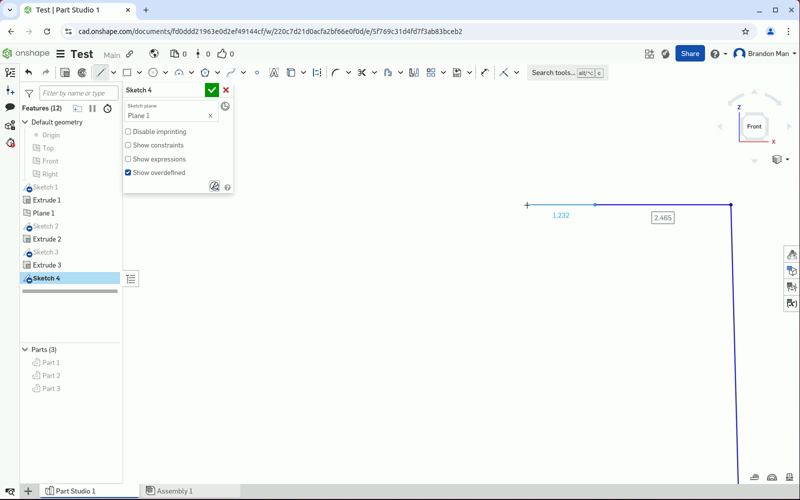
scroll(-6)
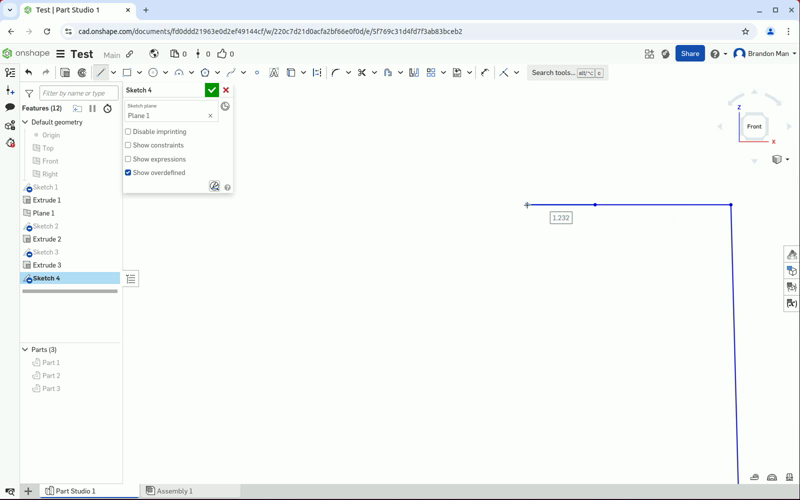
scroll(-6)
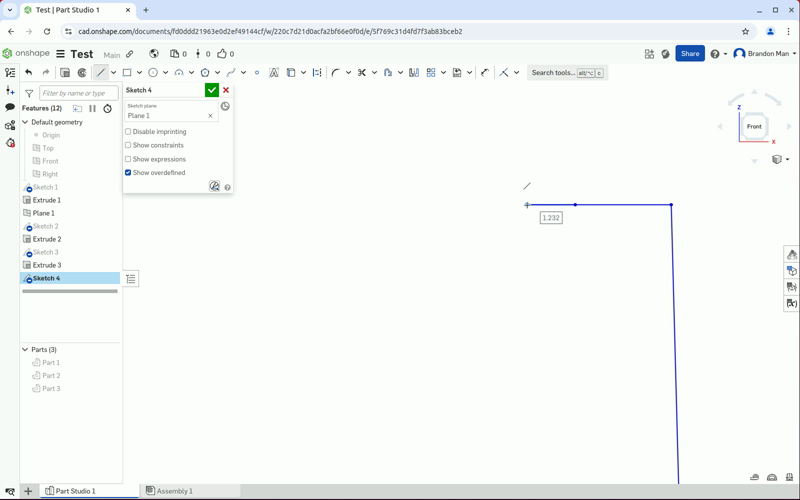
scroll(-6)
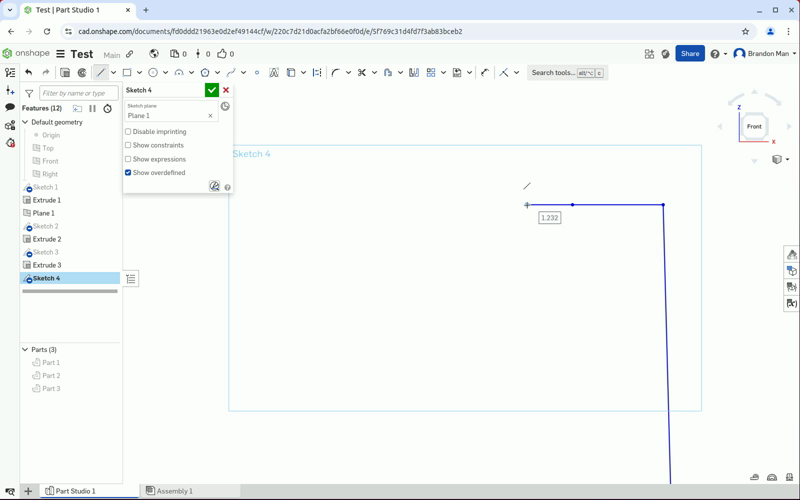
scroll(-6)
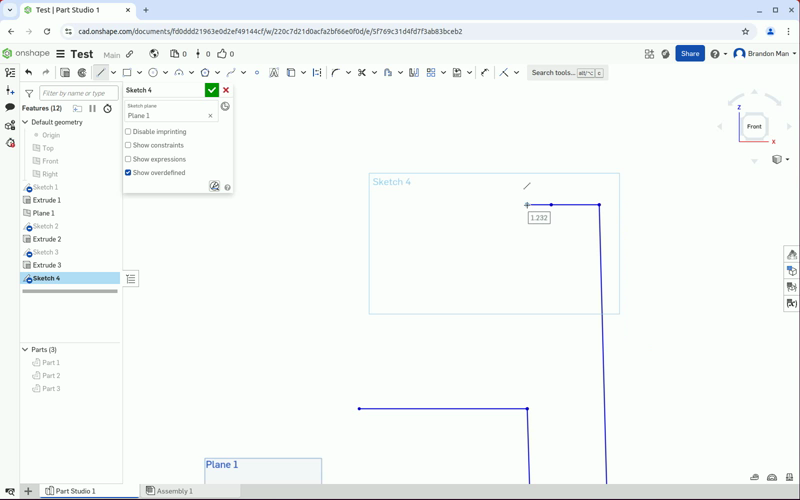
scroll(-6)
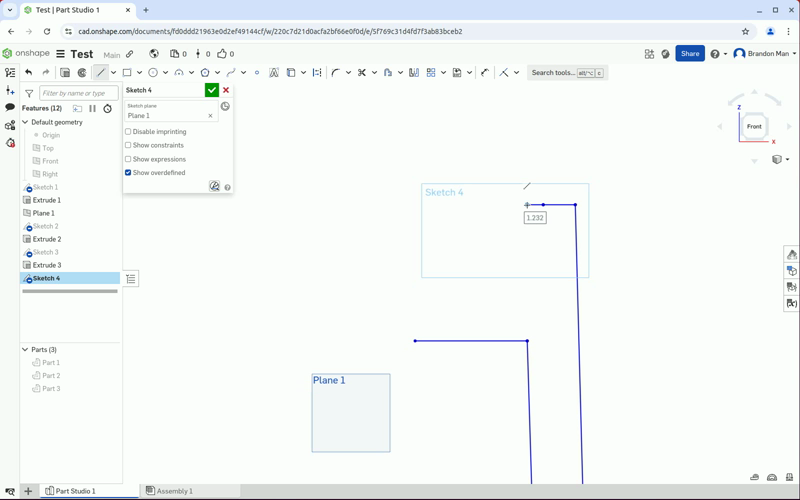
scroll(-6)
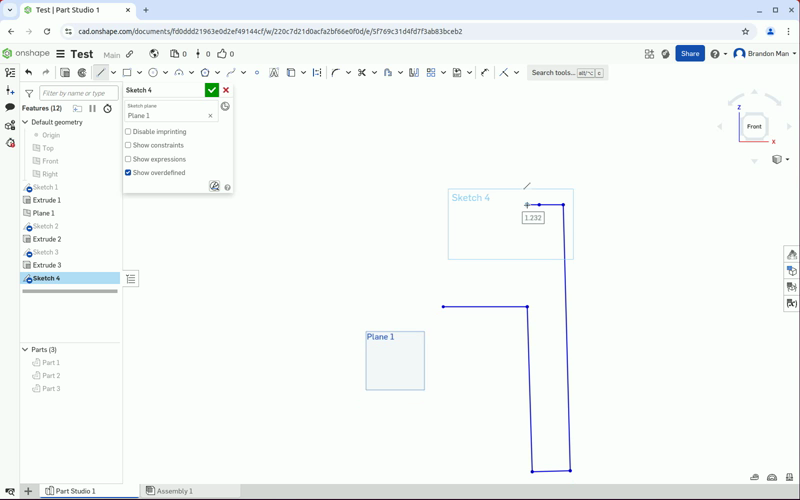
scroll(-6)
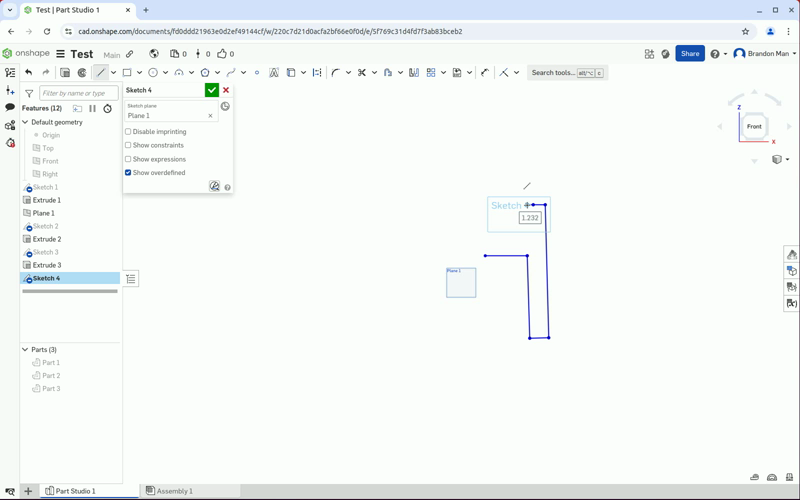
key_up(shift)
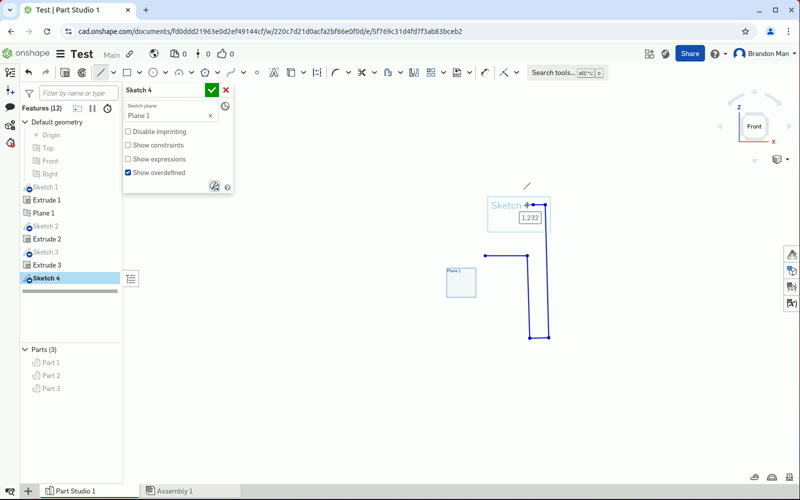
key_down(shift)
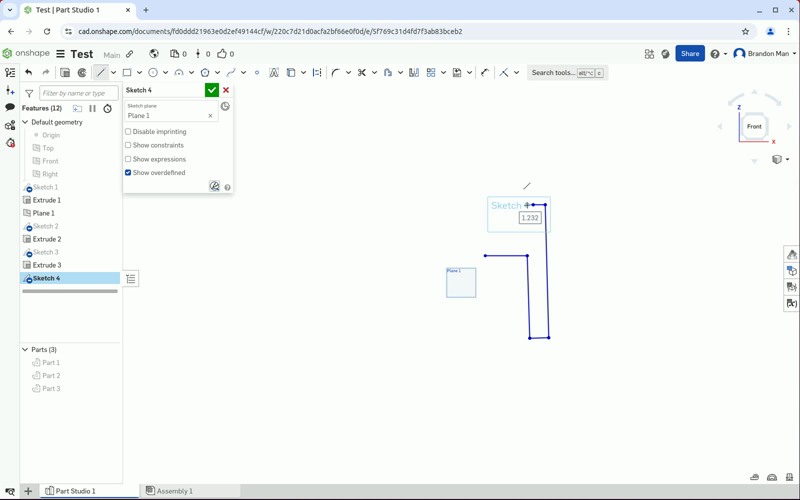
mouse_move(557, 204)
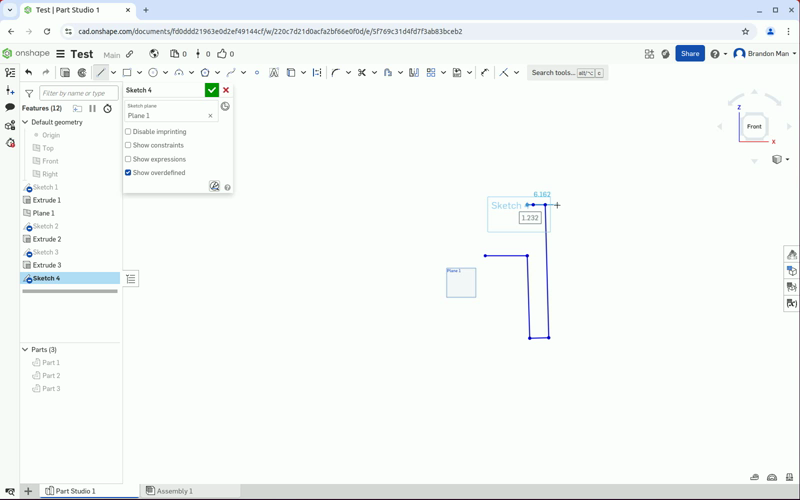
mouse_move(528, 235)
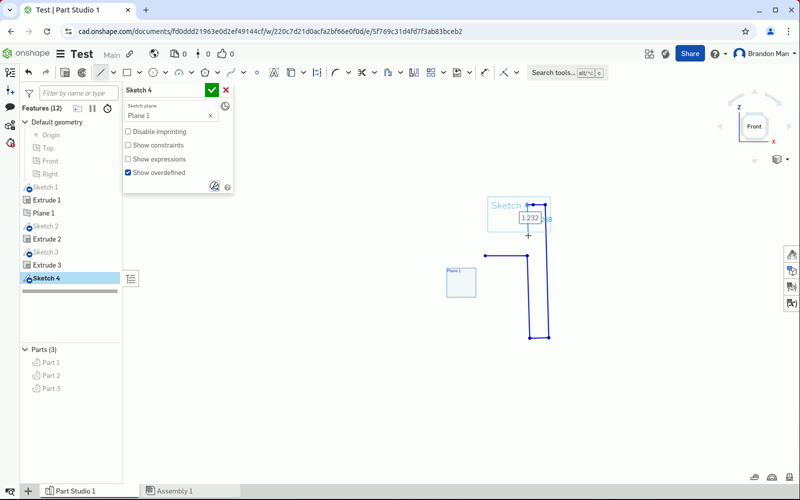
click(528, 235)
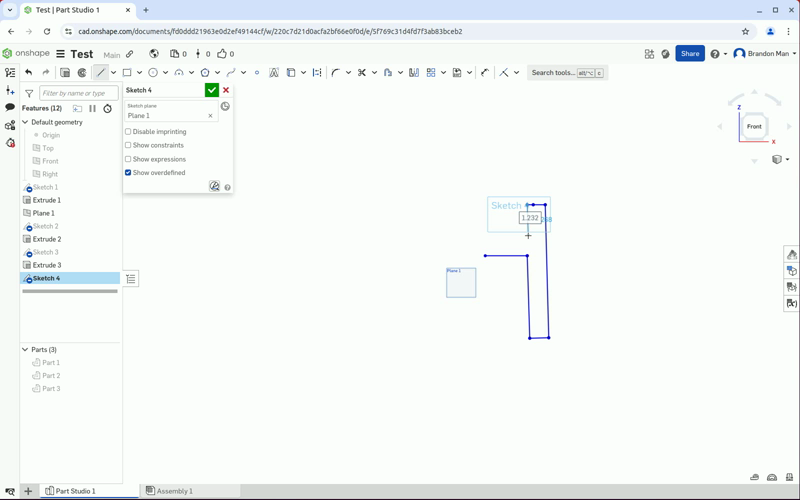
key_up(shift)
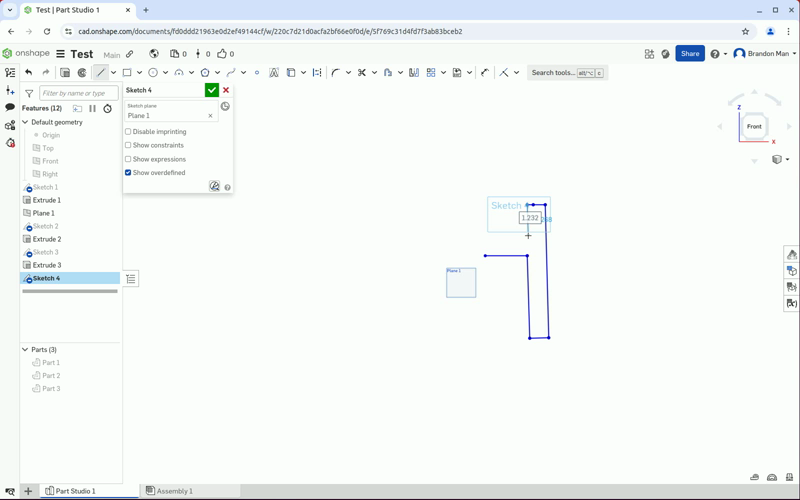
key_down(shift)
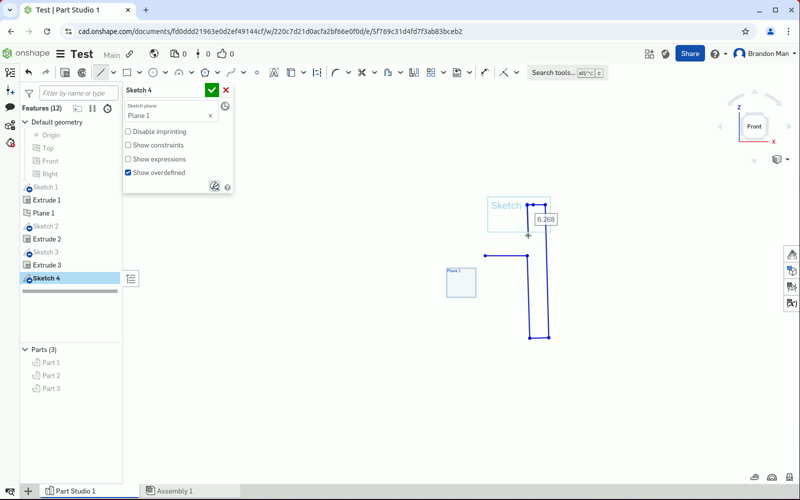
mouse_move(558, 235)
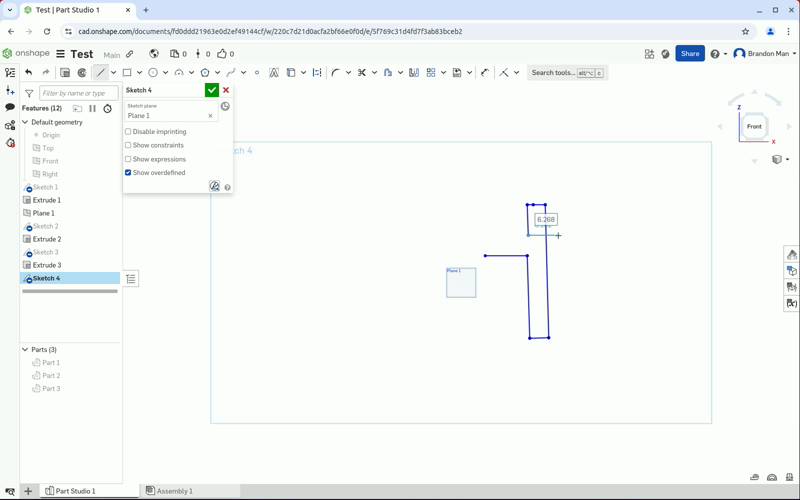
mouse_move(528, 244)
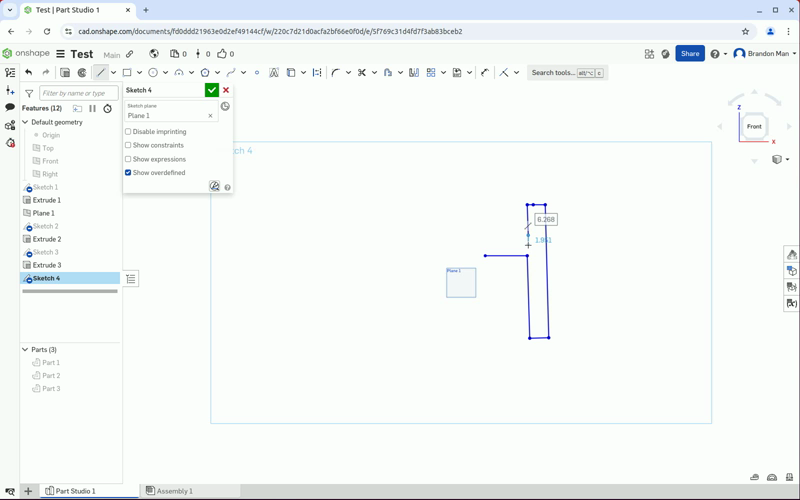
click(528, 244)
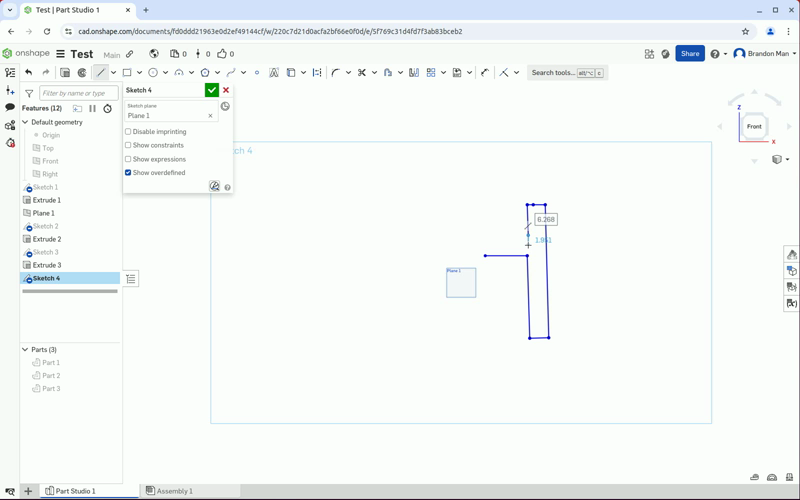
key_up(shift)
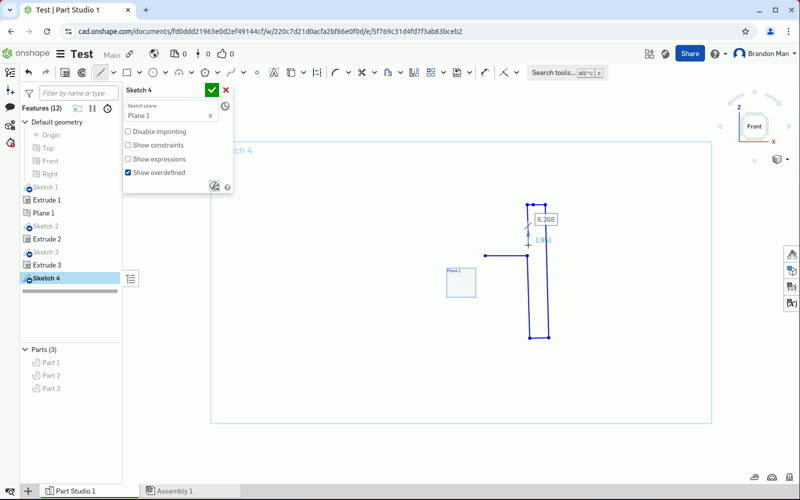
key_down(shift)
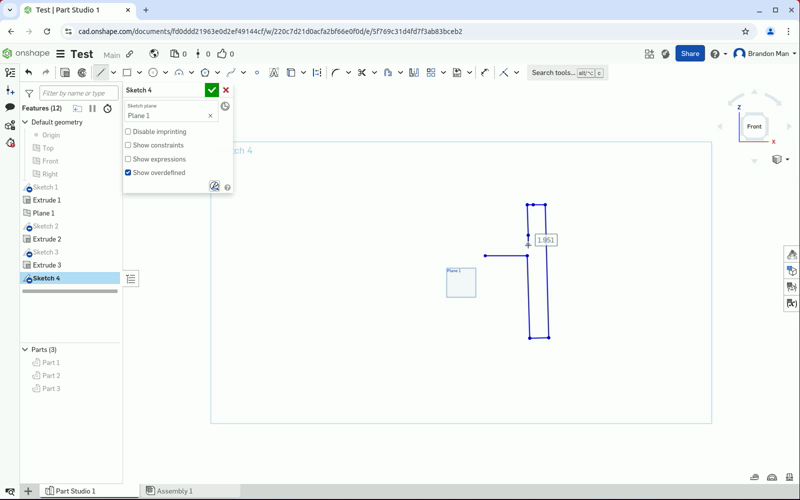
mouse_move(558, 244)
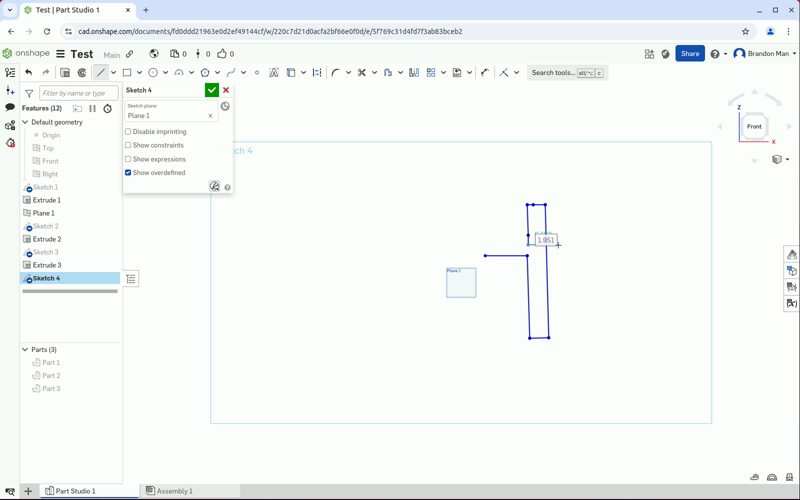
mouse_move(496, 245)
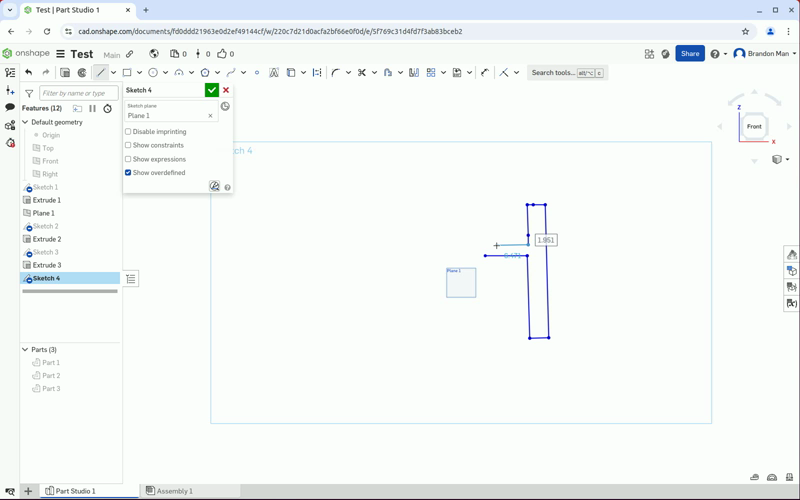
click(496, 245)
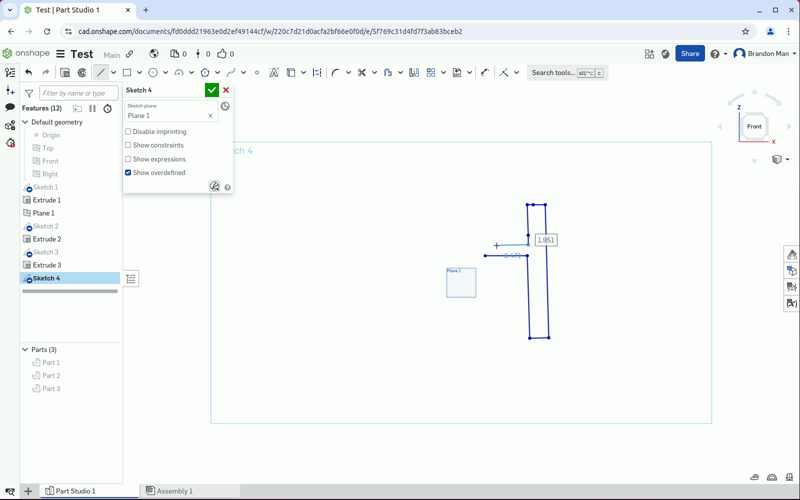
key_up(shift)
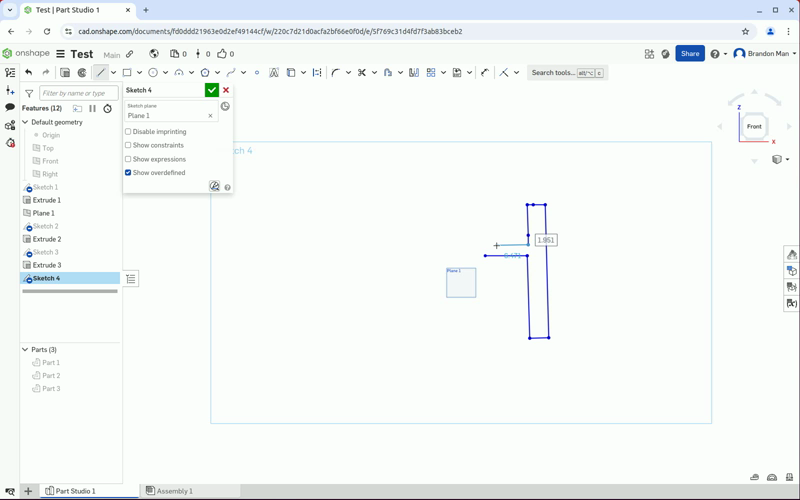
key_down(shift)
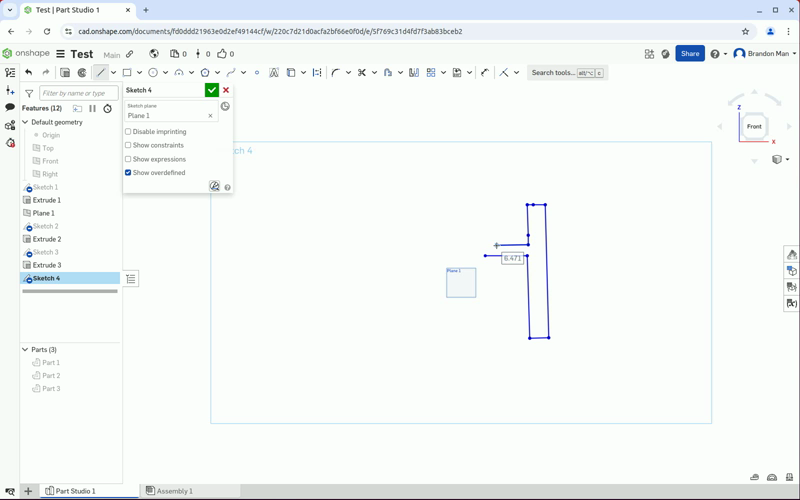
mouse_move(526, 245)
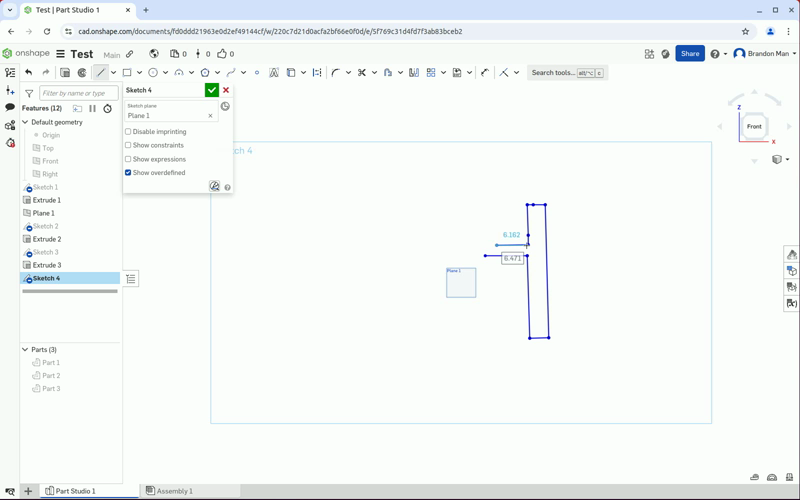
mouse_move(495, 204)
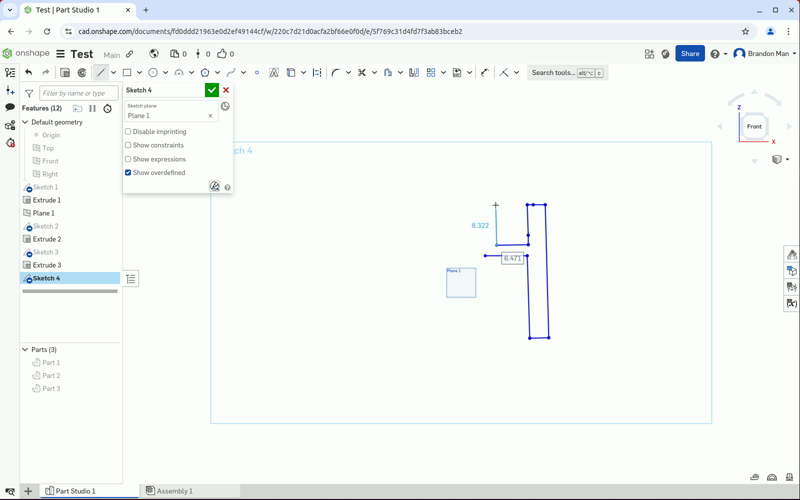
click(495, 204)
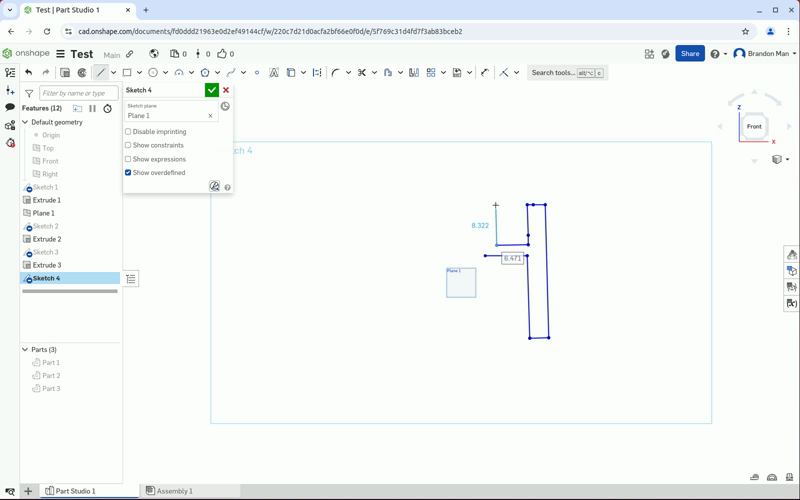
key_up(shift)
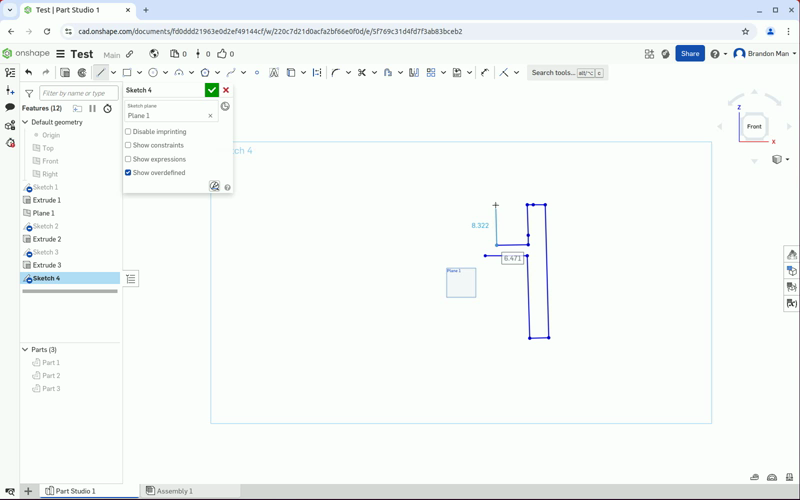
key_down(shift)
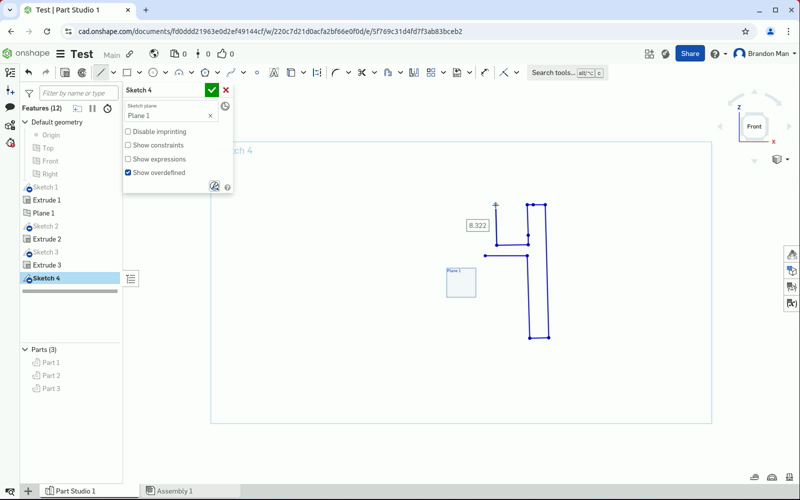
mouse_move(525, 204)
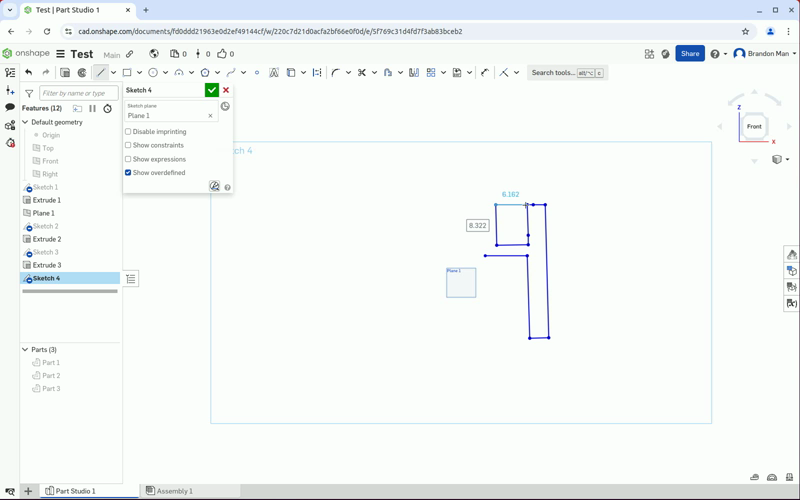
mouse_move(485, 205)
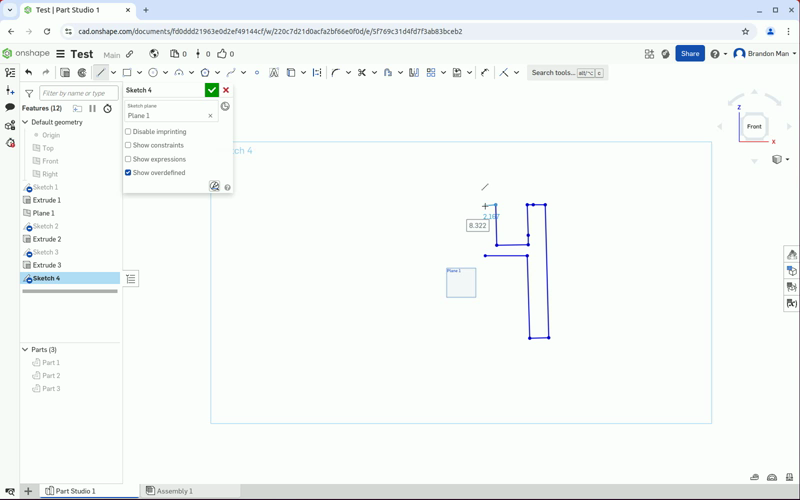
click(485, 205)
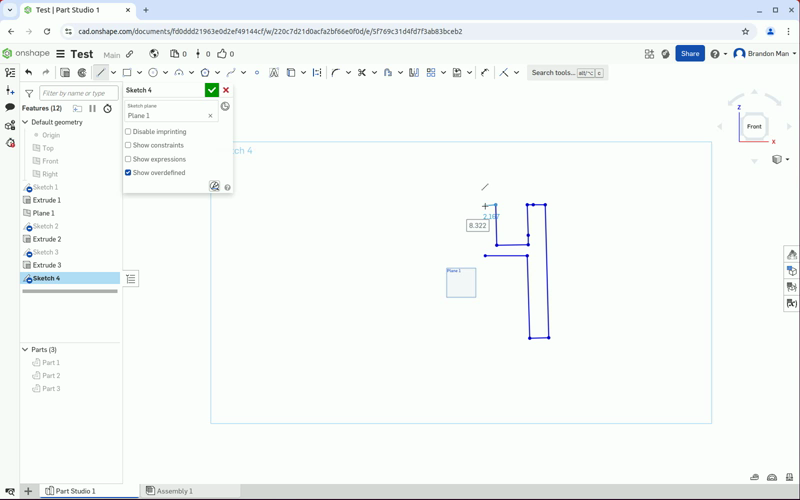
key_up(shift)
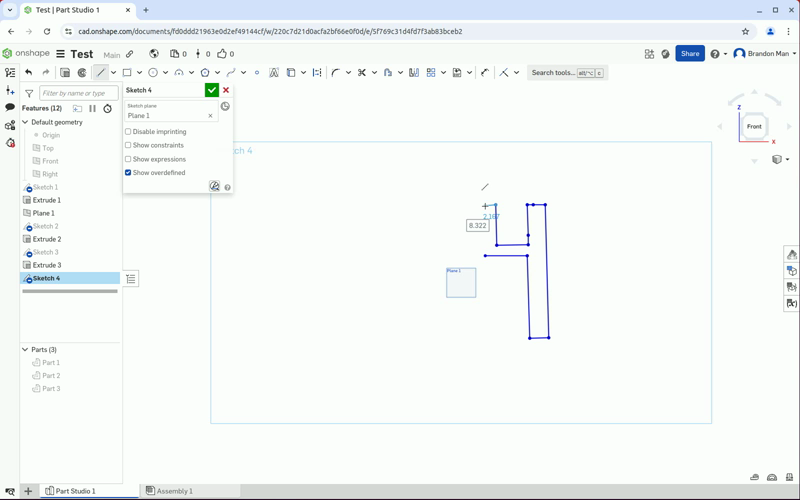
mouse_move(515, 205)
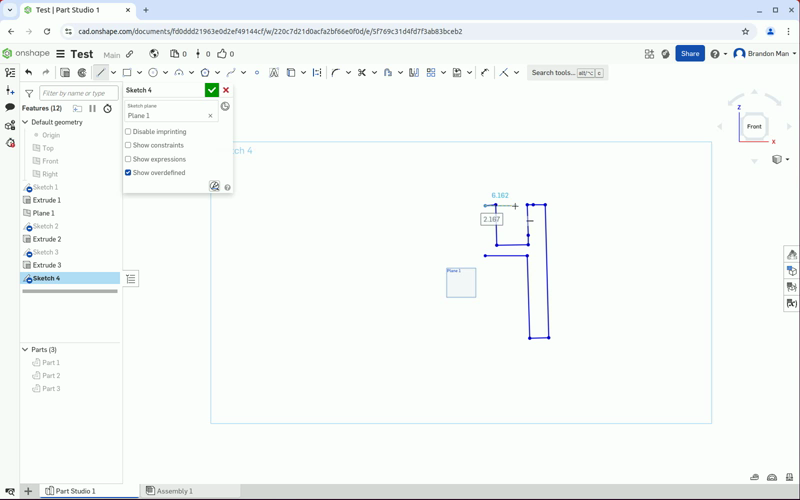
key_down(shift)
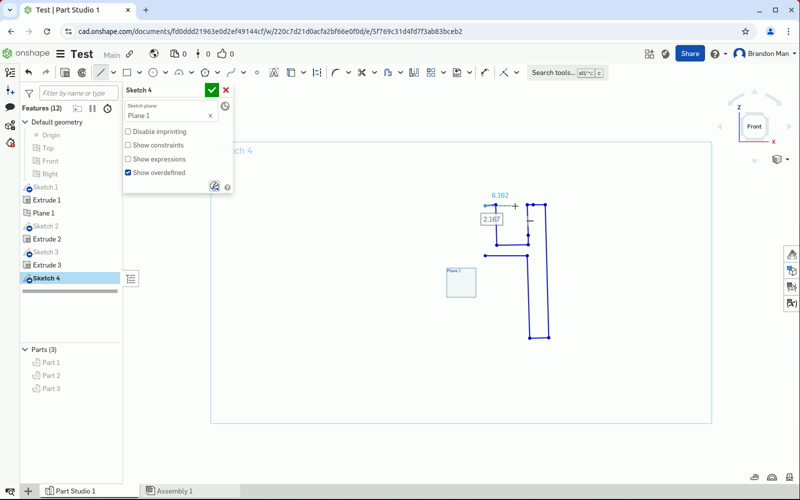
mouse_move(485, 255)
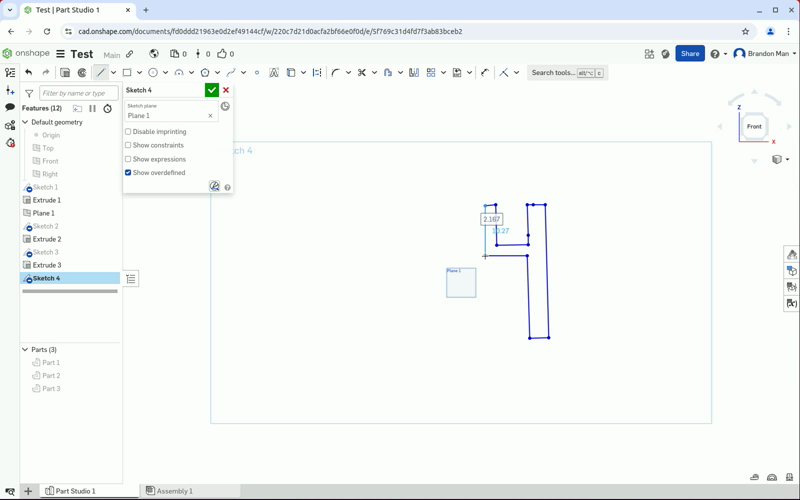
key_up(shift)
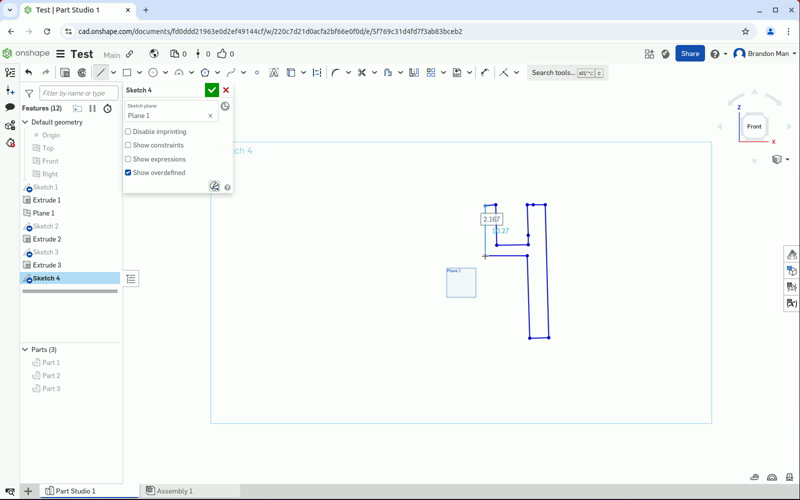
click(485, 255)
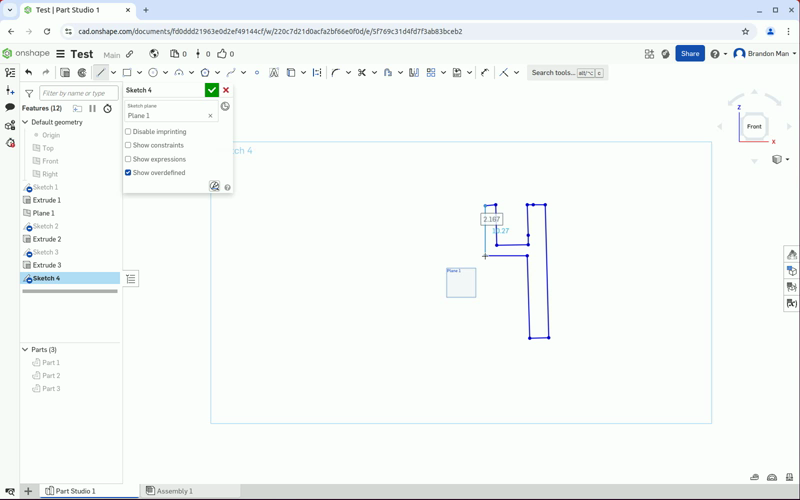
key(esc)
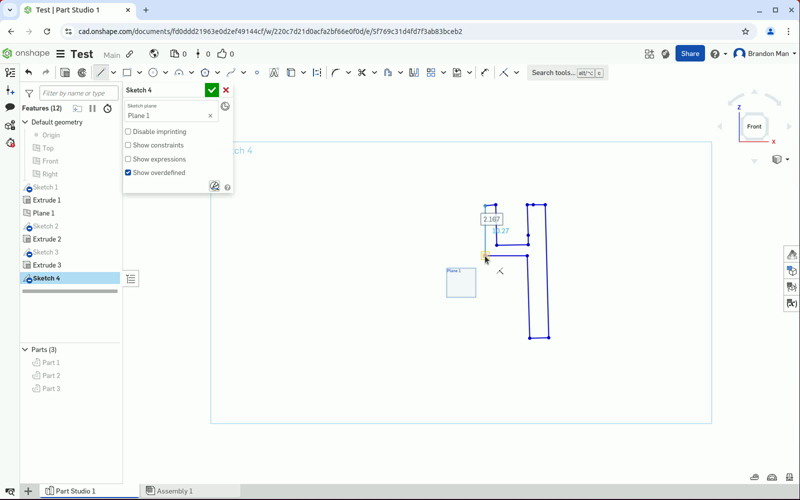
mouse_move(533, 216)
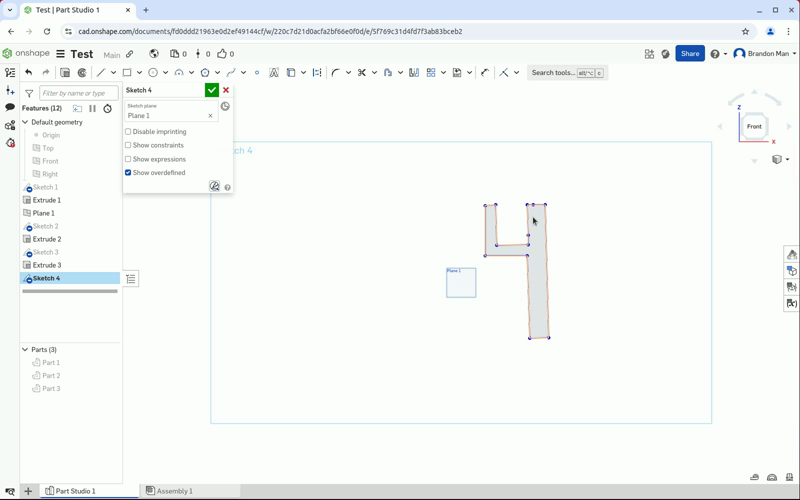
click(533, 216)
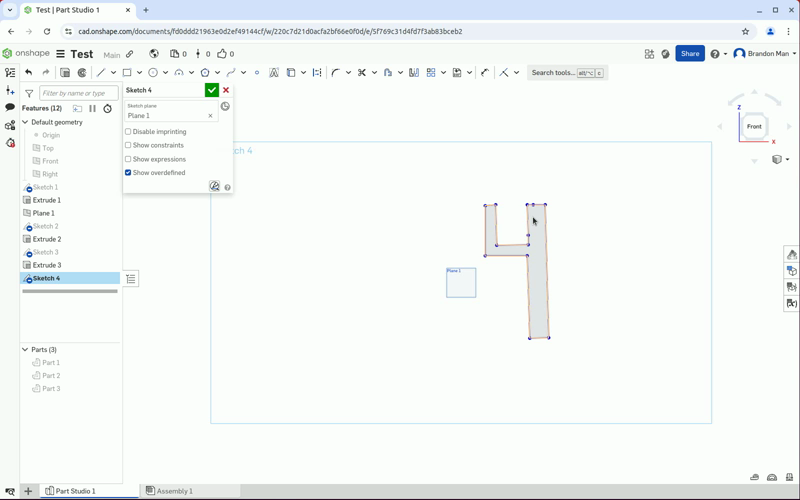
mouse_move(73, 352)
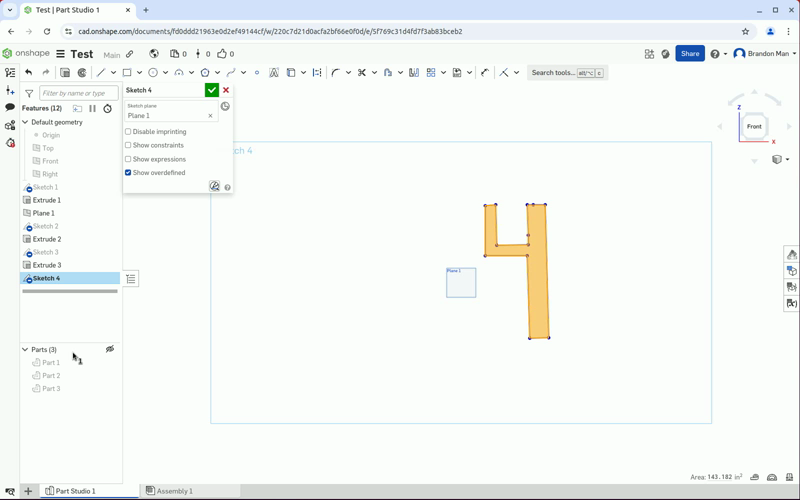
key(shift+y)
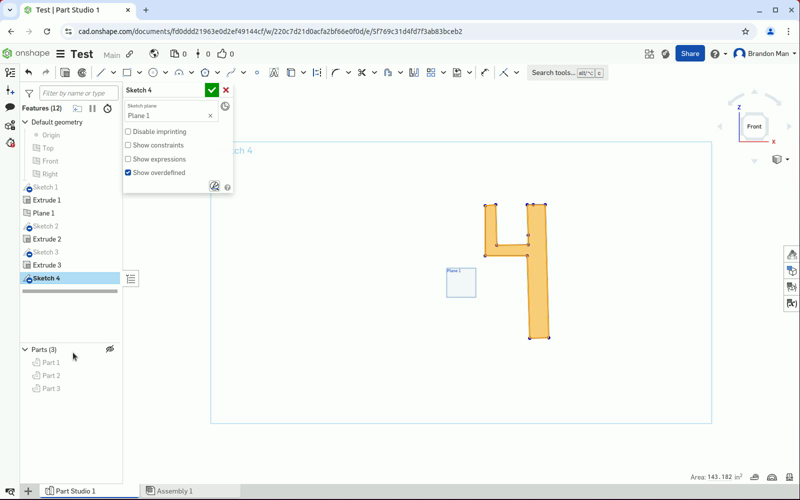
key(shift+e)
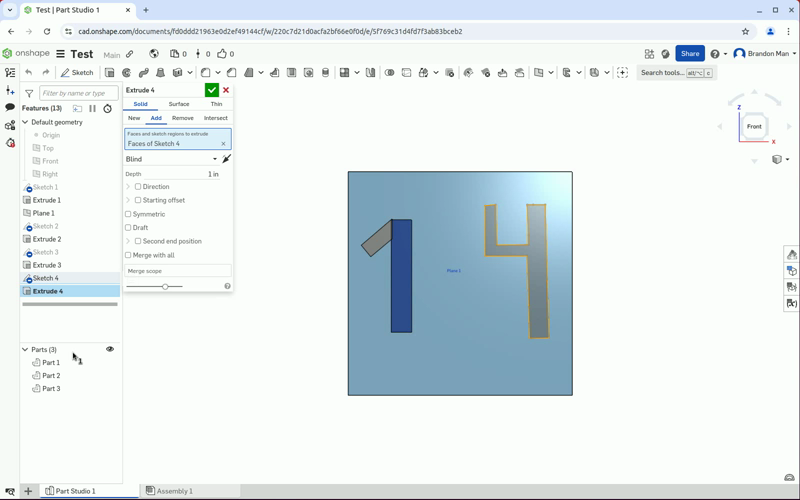
mouse_move(143, 106)
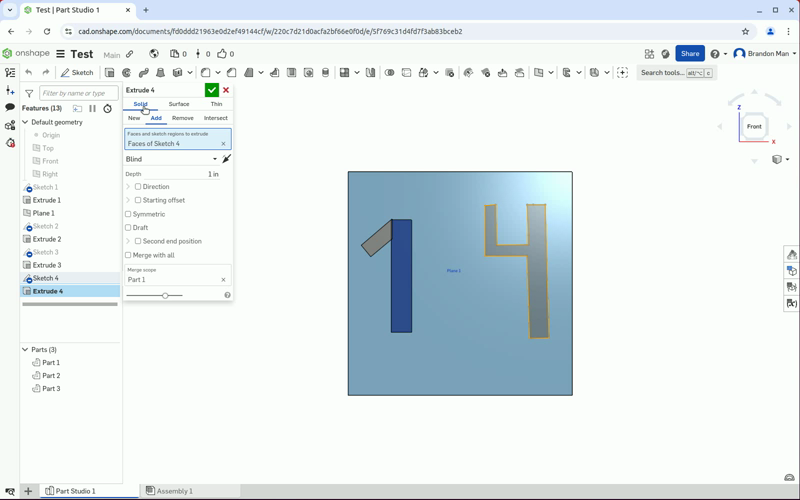
click(143, 106)
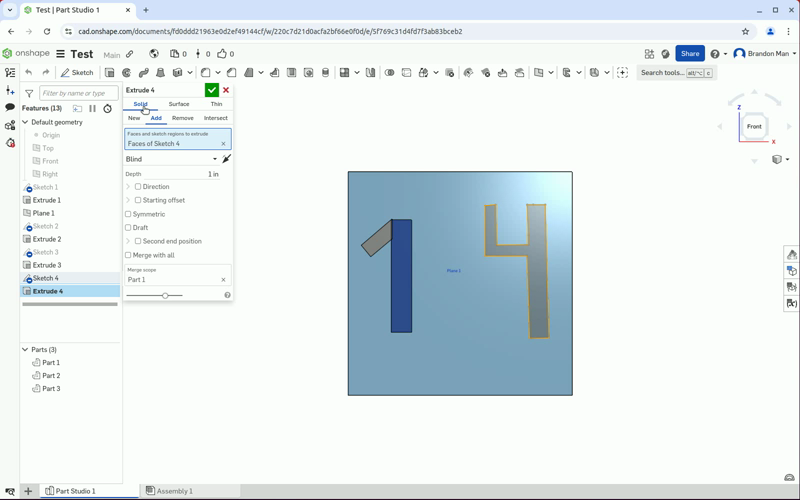
mouse_move(137, 120)
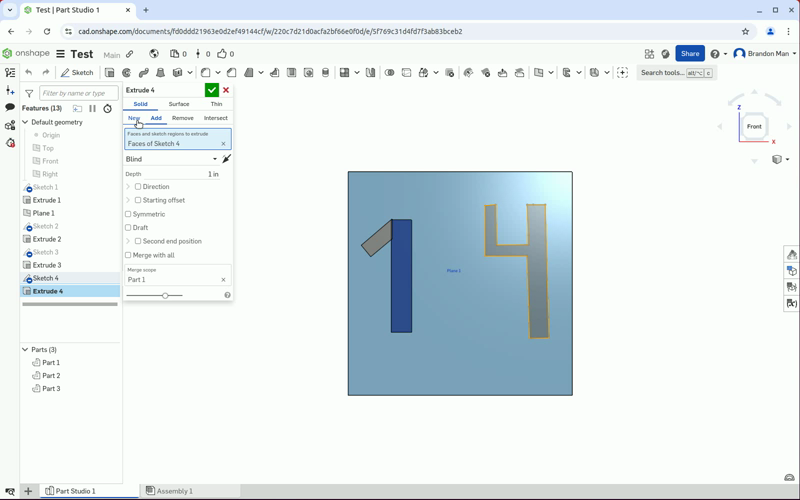
click(137, 120)
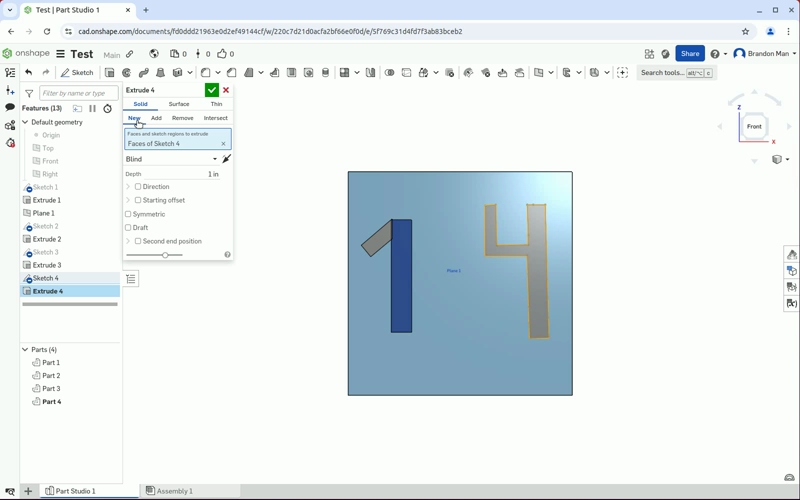
key(tab, 4)
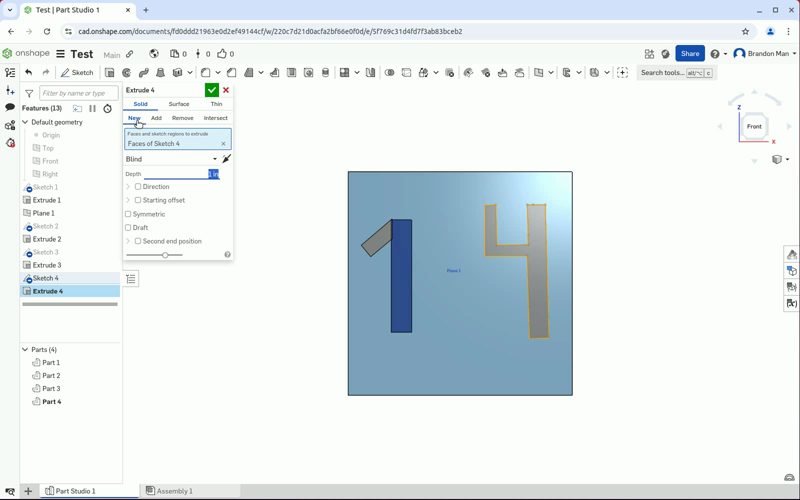
text(2.889)
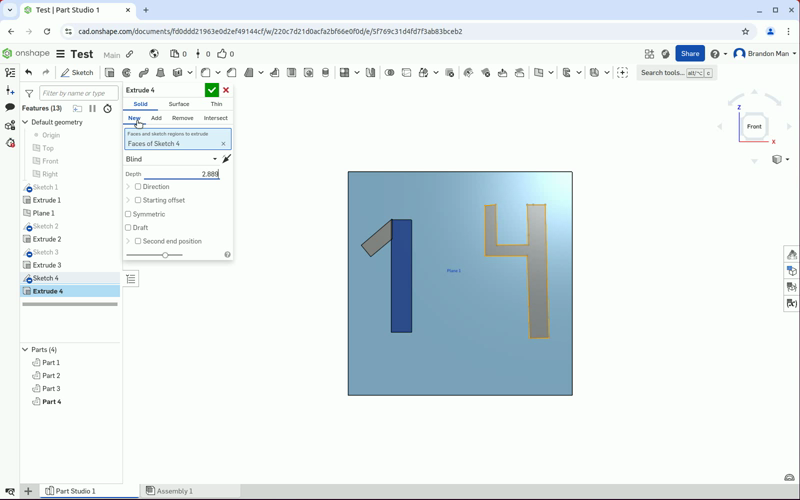
key(enter)
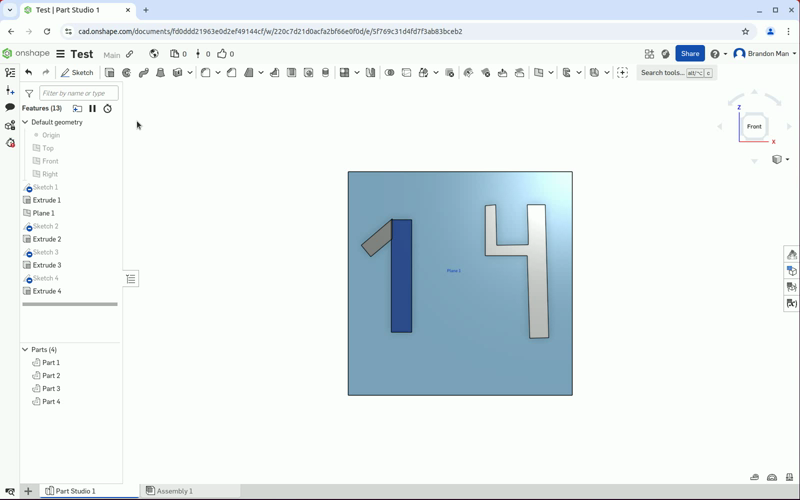
key(shift+h)
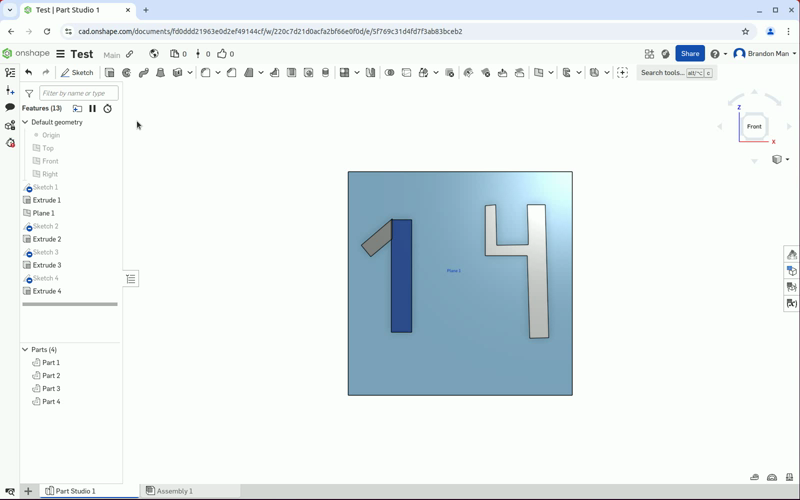
key(shift+h)
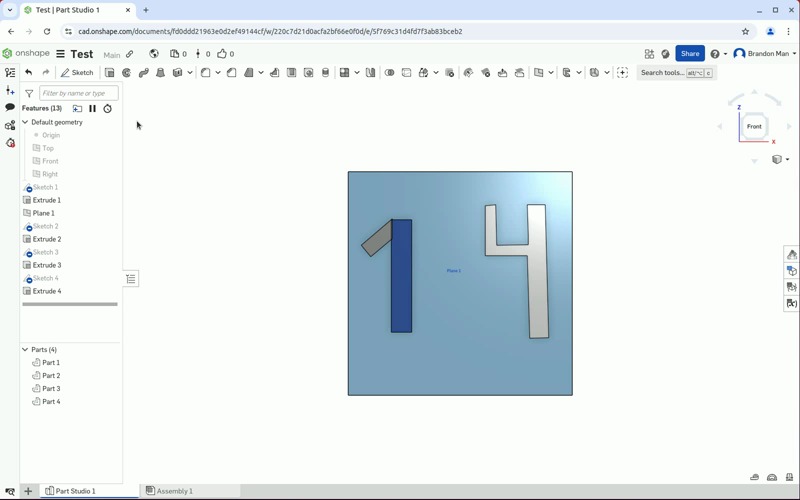
mouse_move(73, 189)
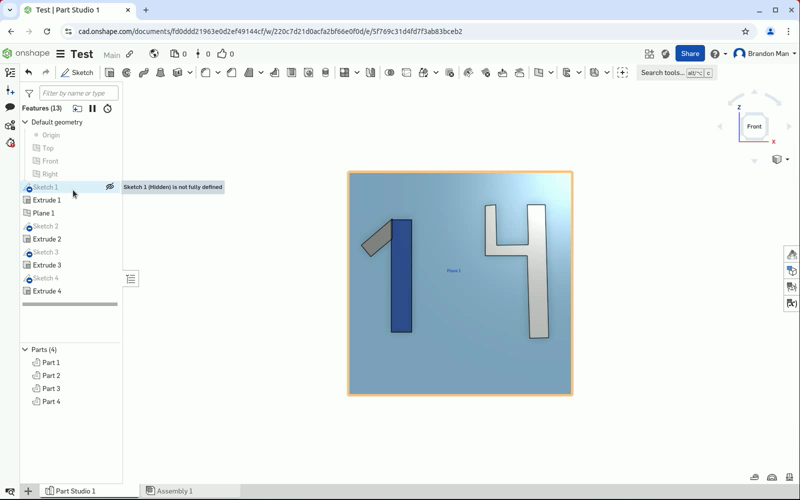
click(73, 189)
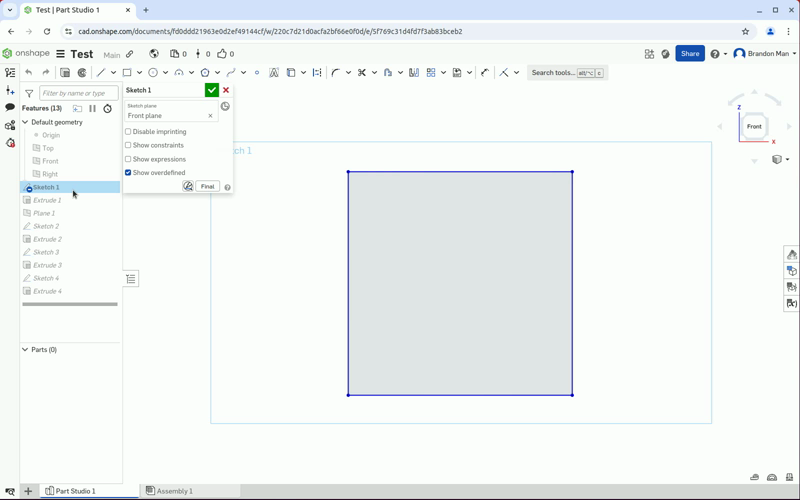
mouse_move(229, 92)
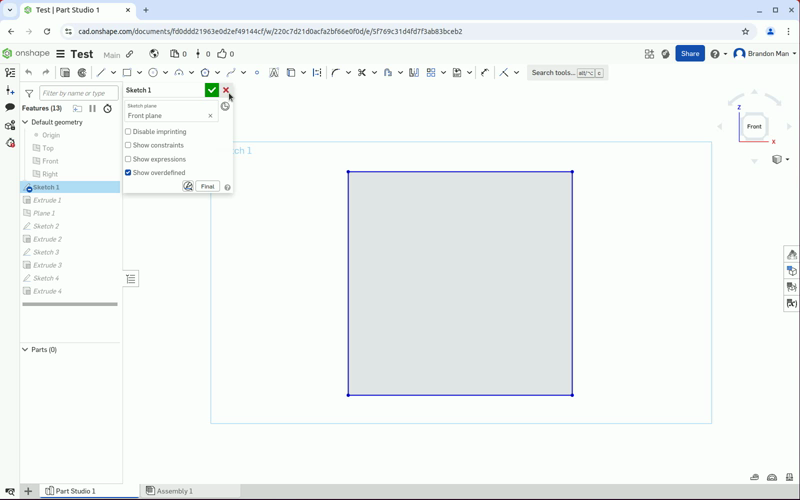
click(229, 92)
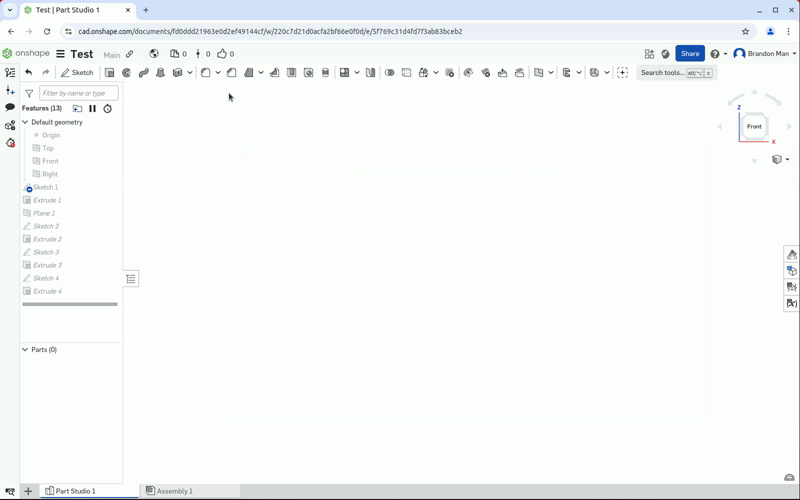
key(shift+s)
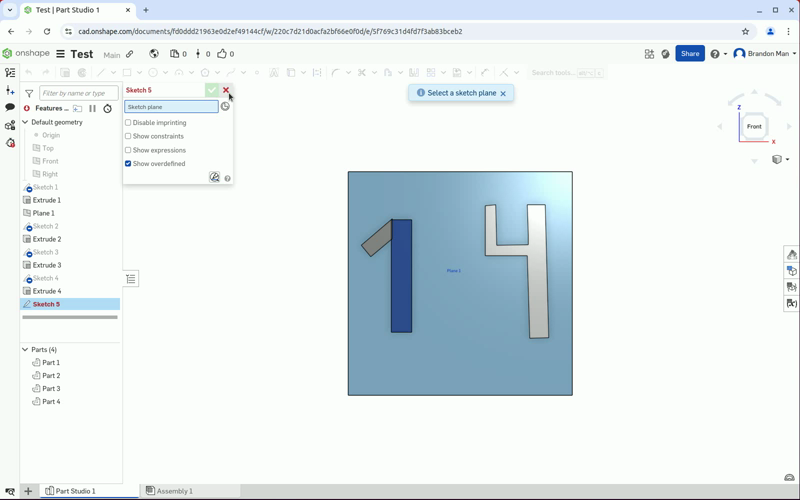
mouse_move(73, 215)
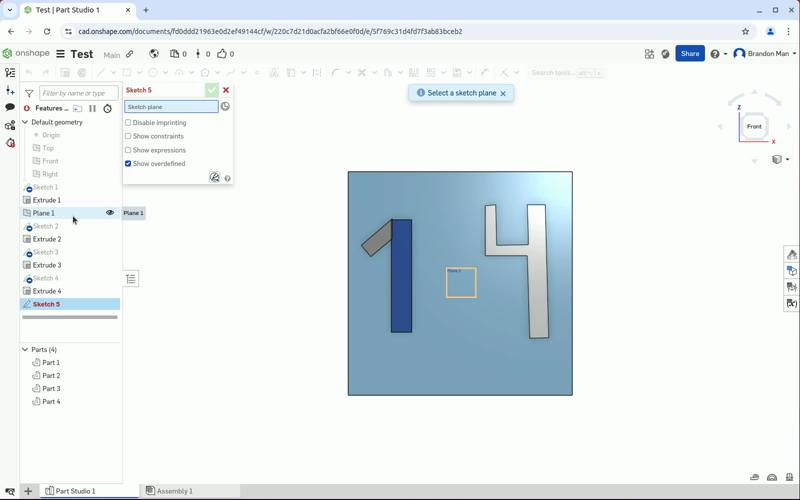
click(73, 215)
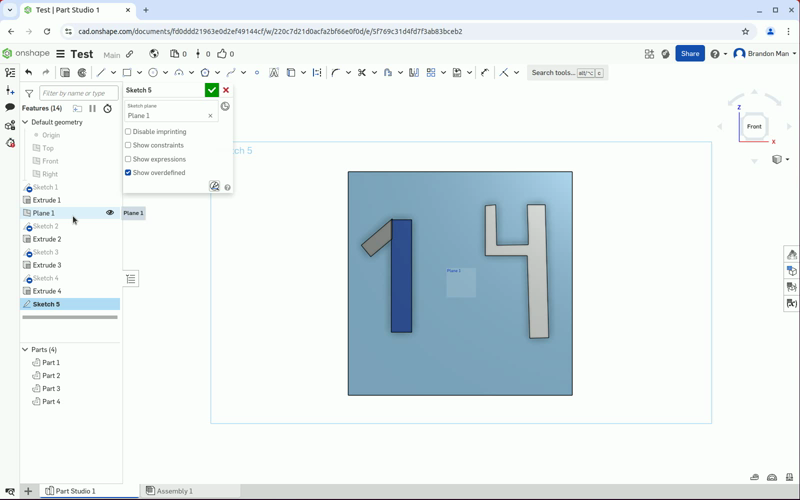
mouse_move(73, 352)
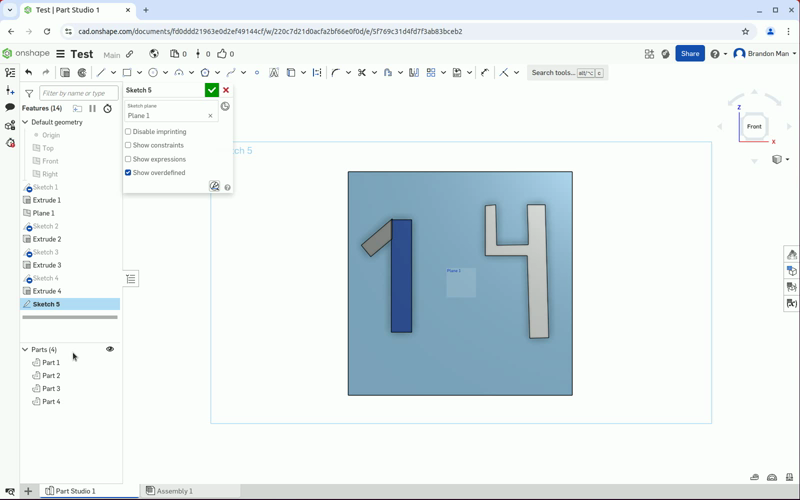
key(y)
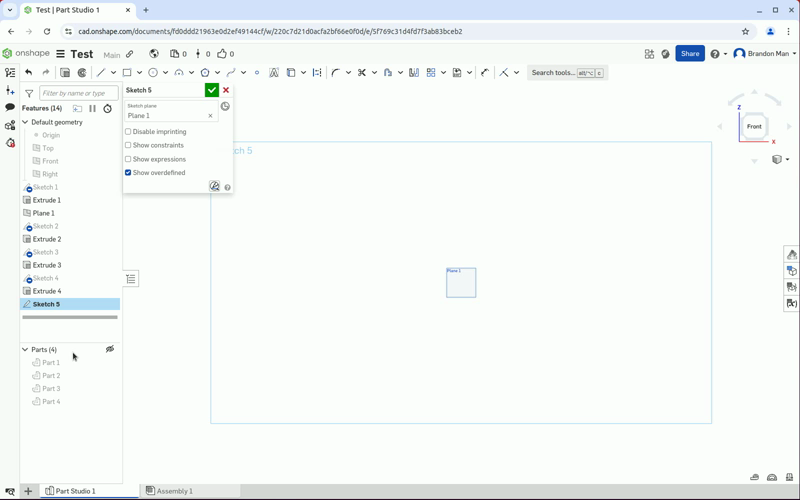
key(l)
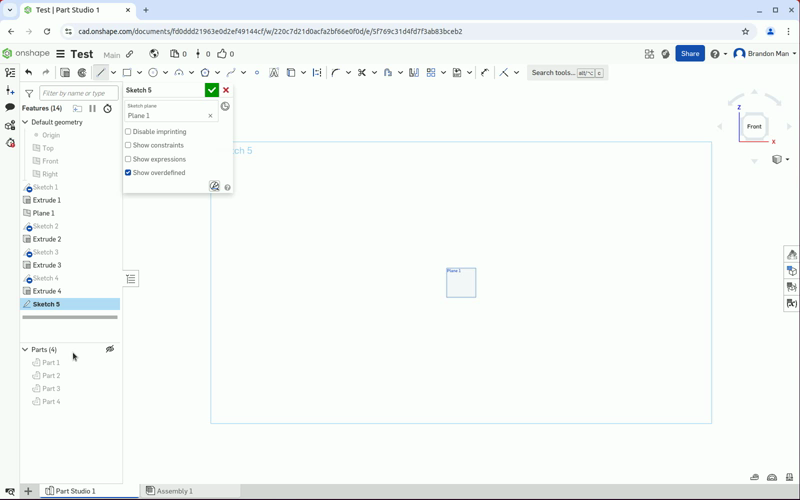
key_down(shift)
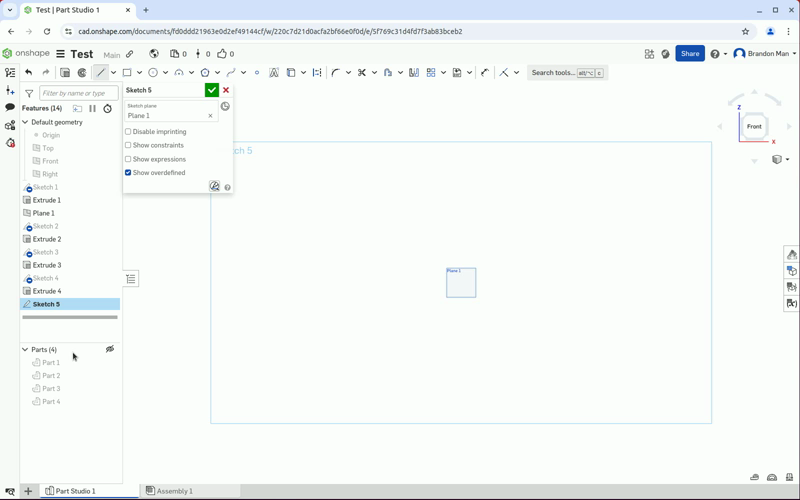
mouse_move(391, 332)
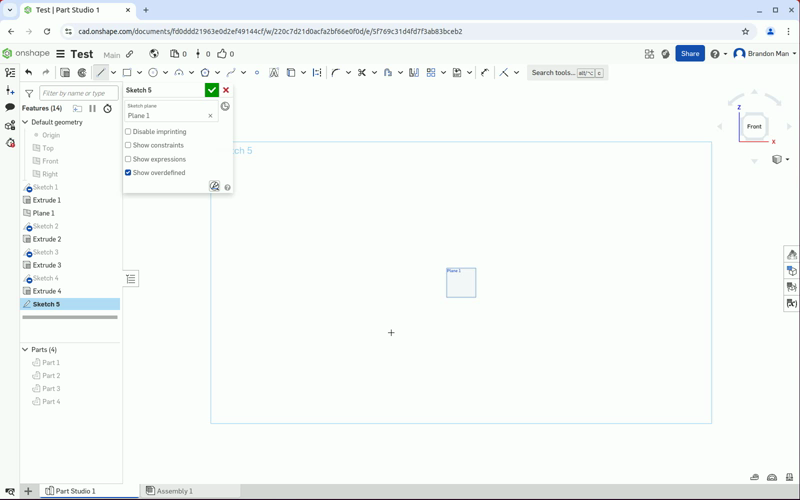
click(391, 332)
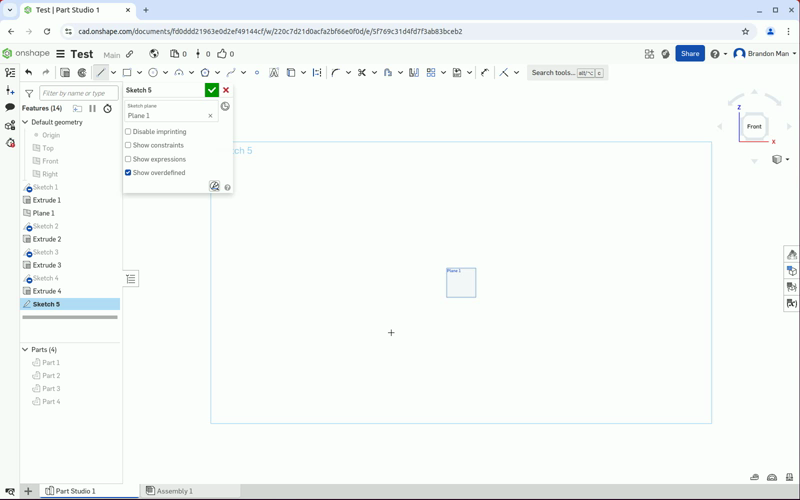
key_up(shift)
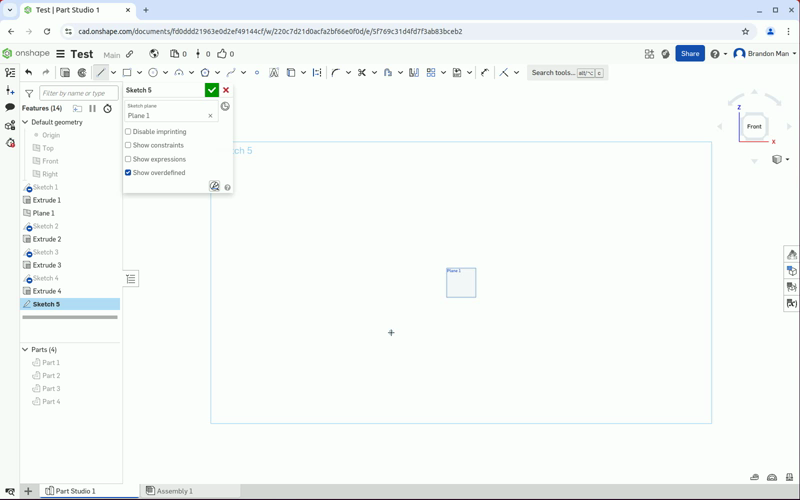
key_down(shift)
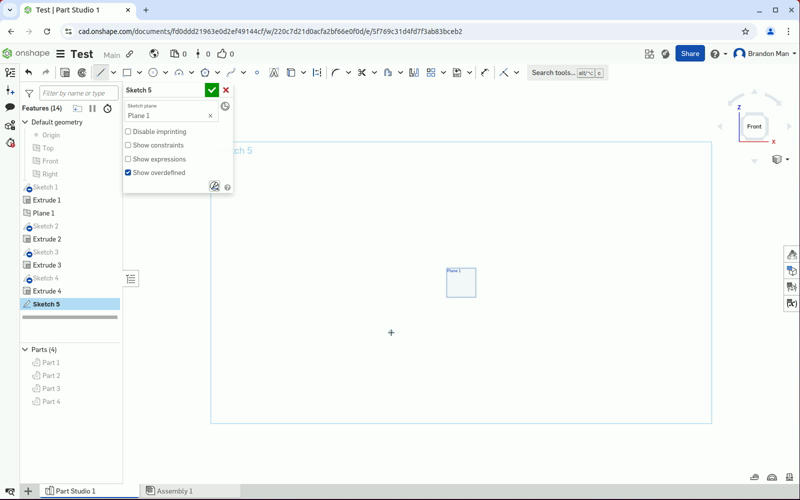
mouse_move(421, 332)
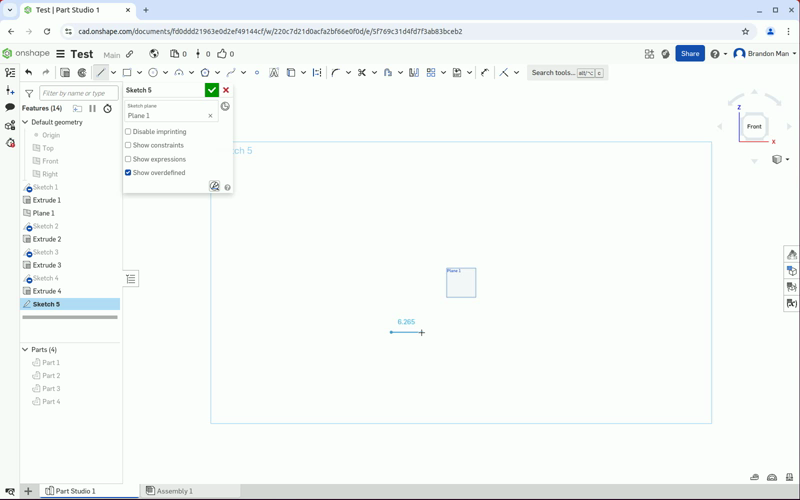
mouse_move(411, 332)
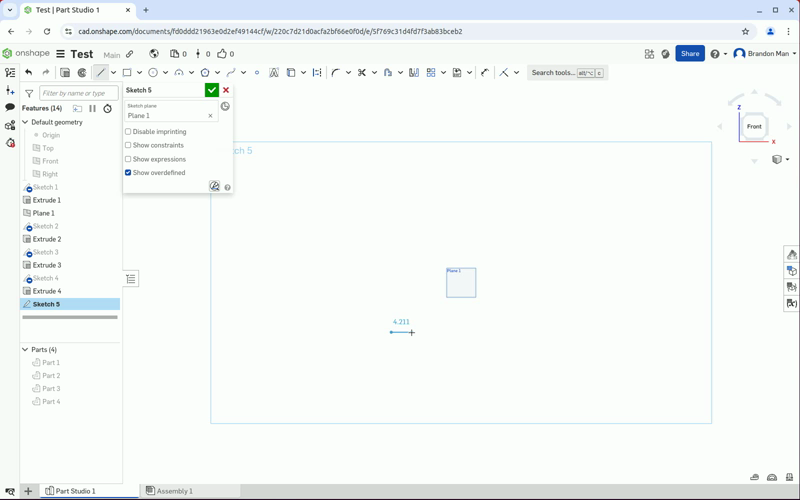
click(411, 332)
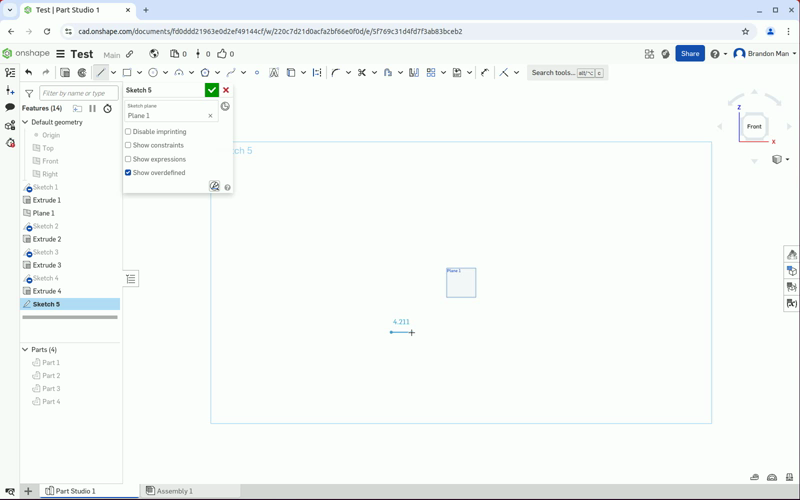
key_up(shift)
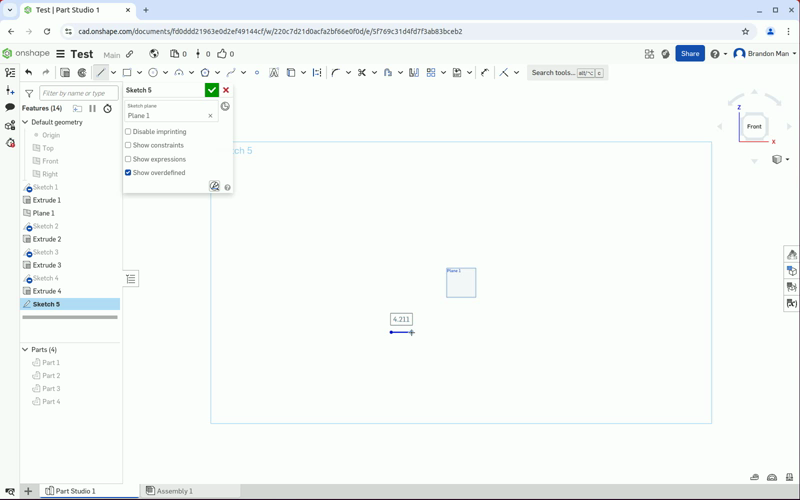
key_down(shift)
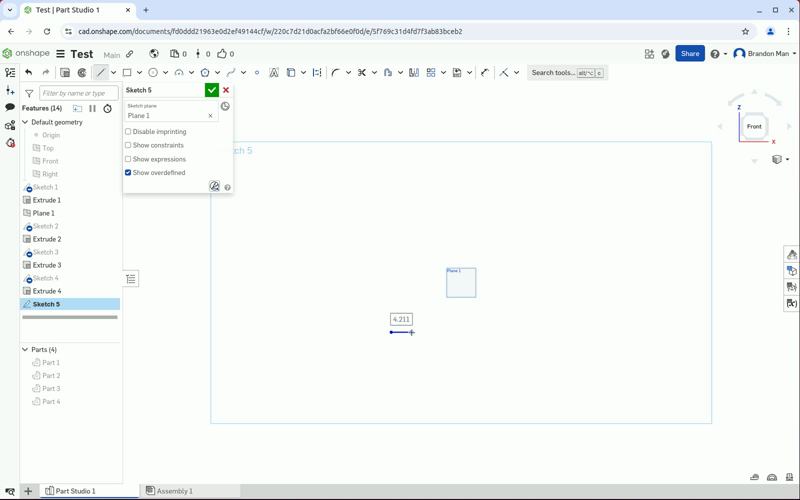
mouse_move(411, 219)
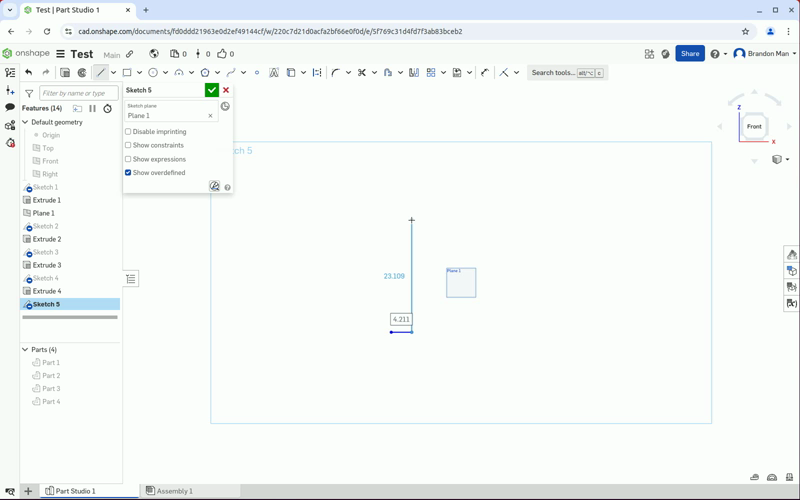
click(411, 219)
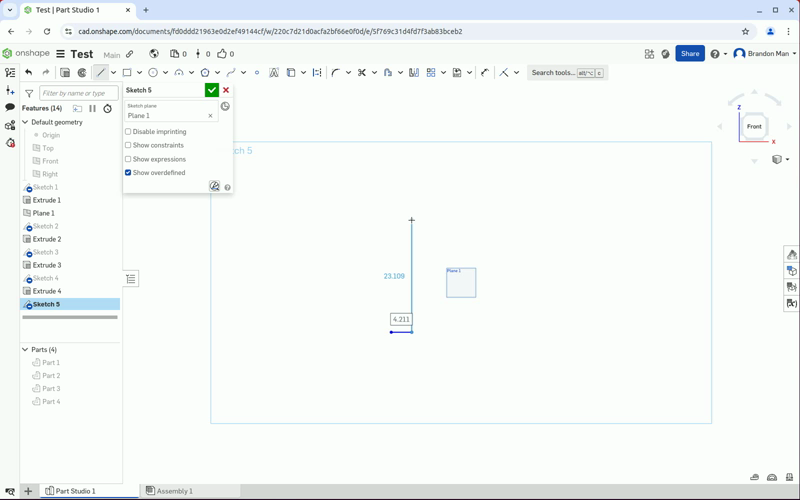
key_up(shift)
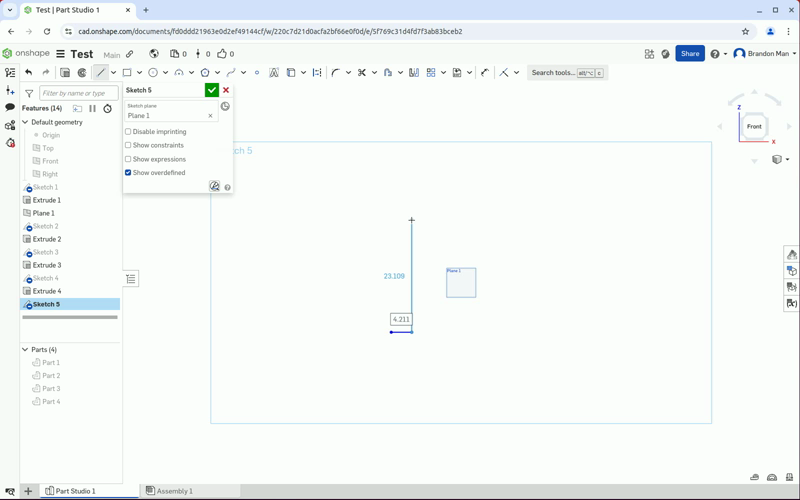
key_down(shift)
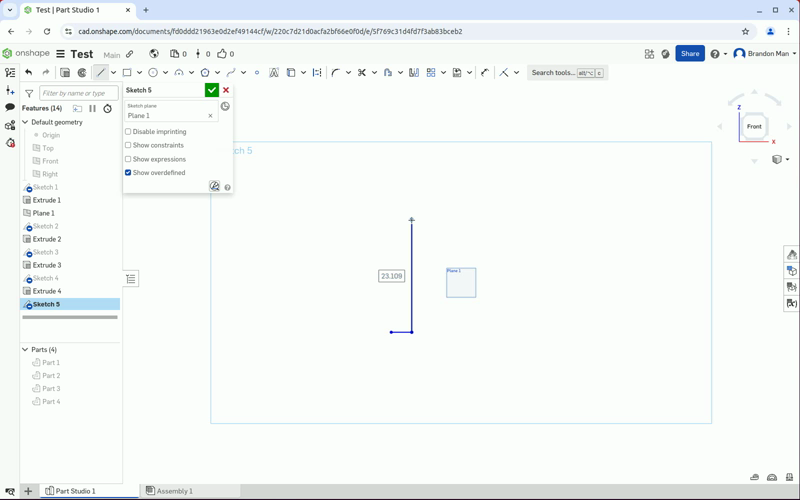
mouse_move(441, 219)
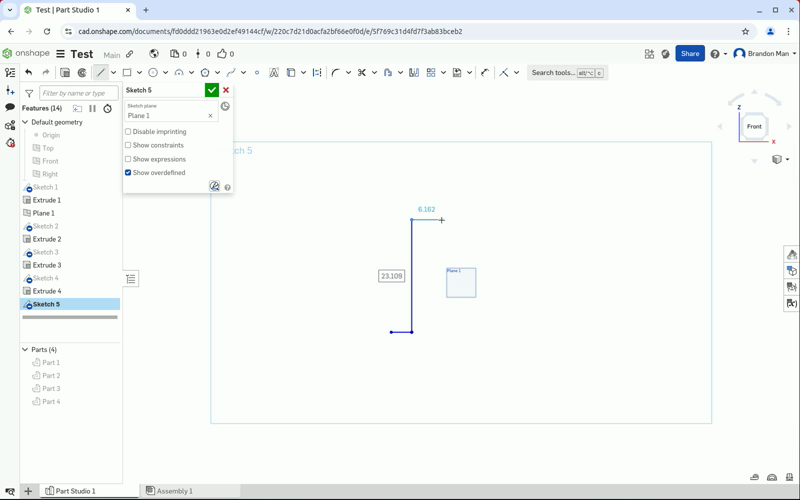
mouse_move(391, 219)
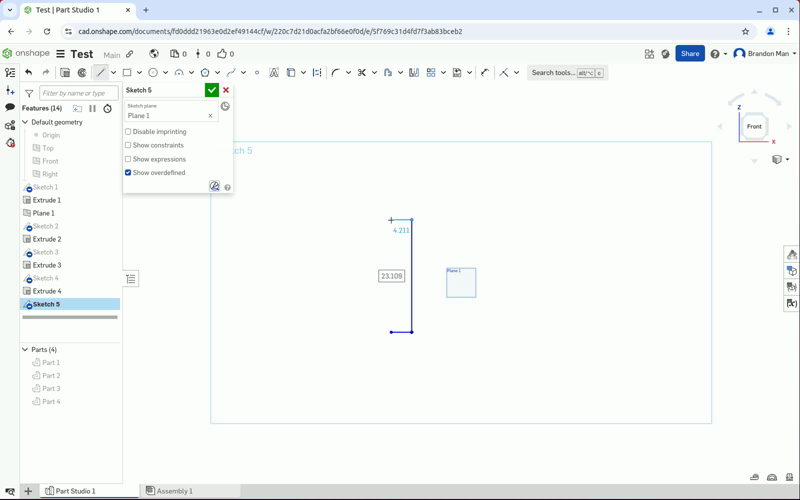
click(391, 219)
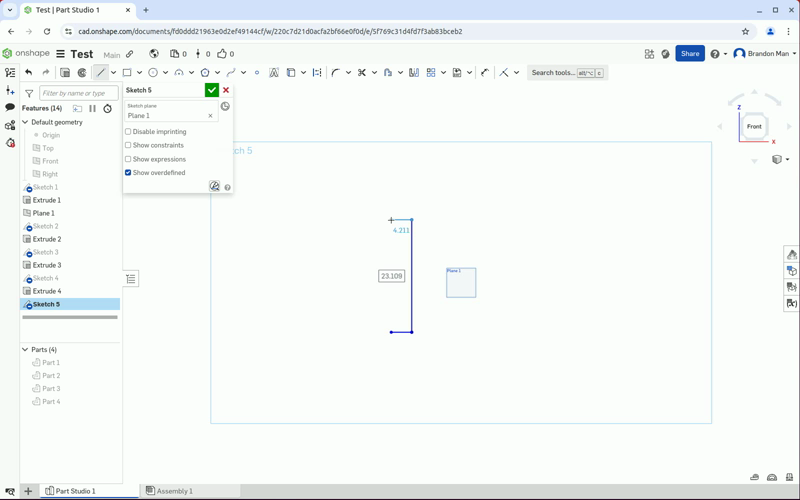
key_up(shift)
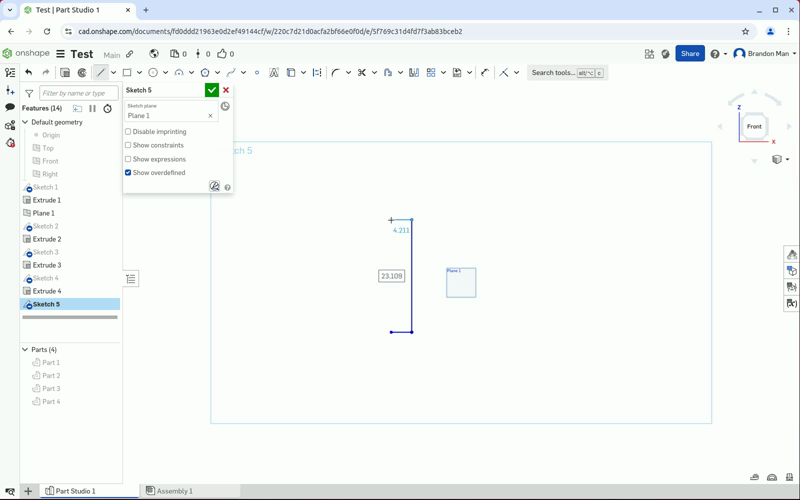
key_down(shift)
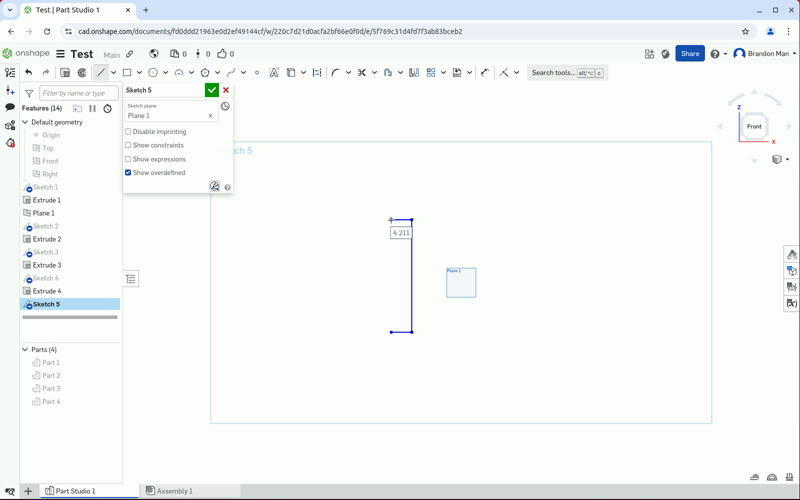
mouse_move(421, 219)
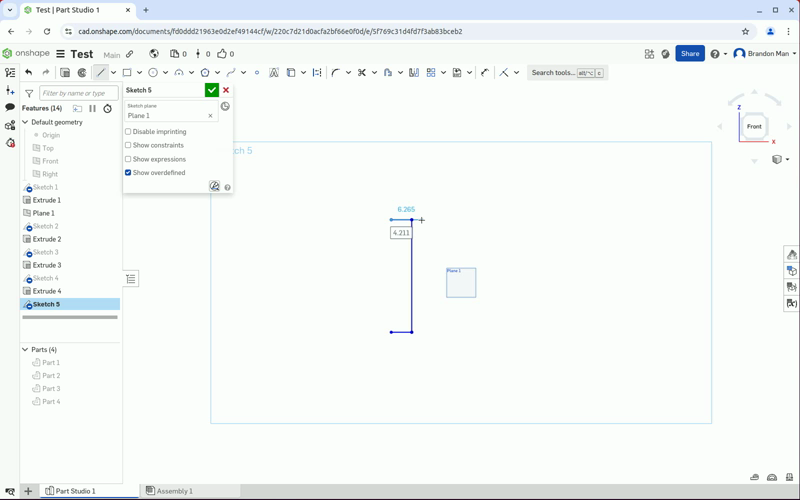
mouse_move(391, 238)
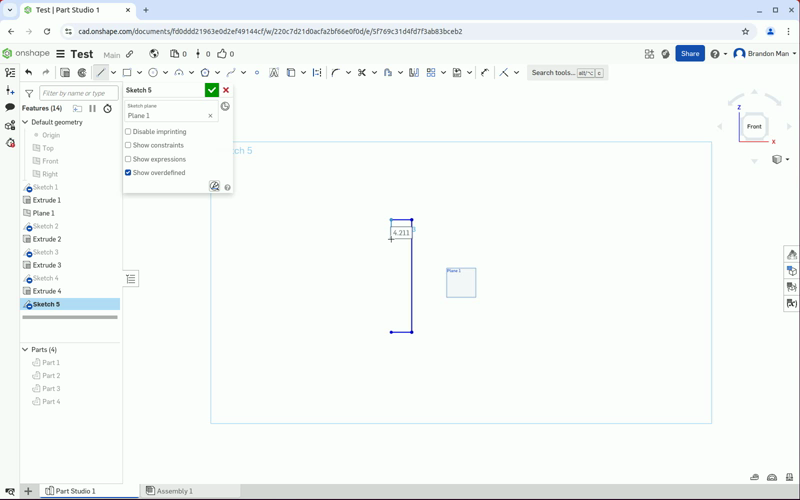
click(391, 238)
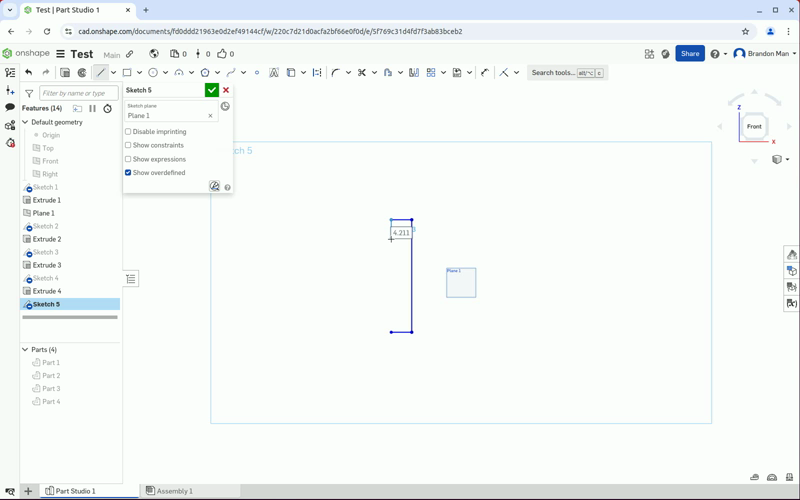
key_up(shift)
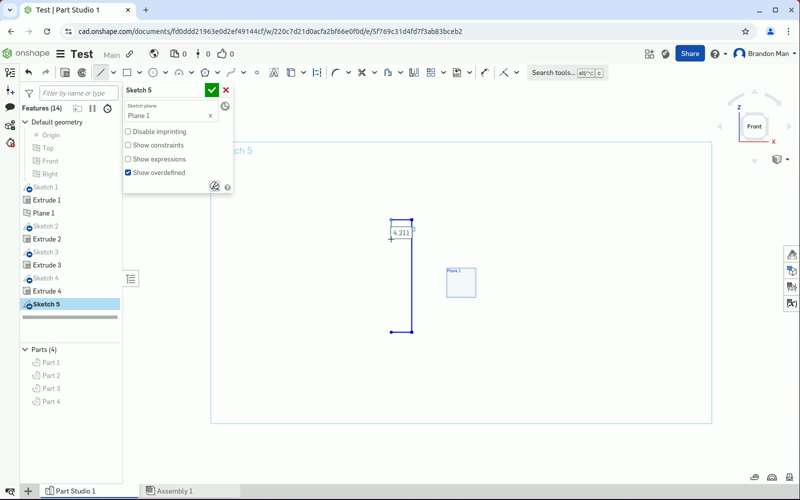
key_down(shift)
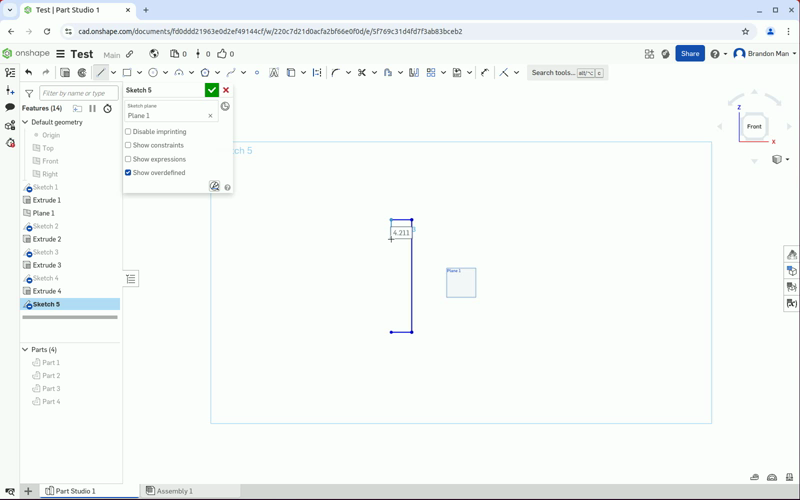
mouse_move(391, 332)
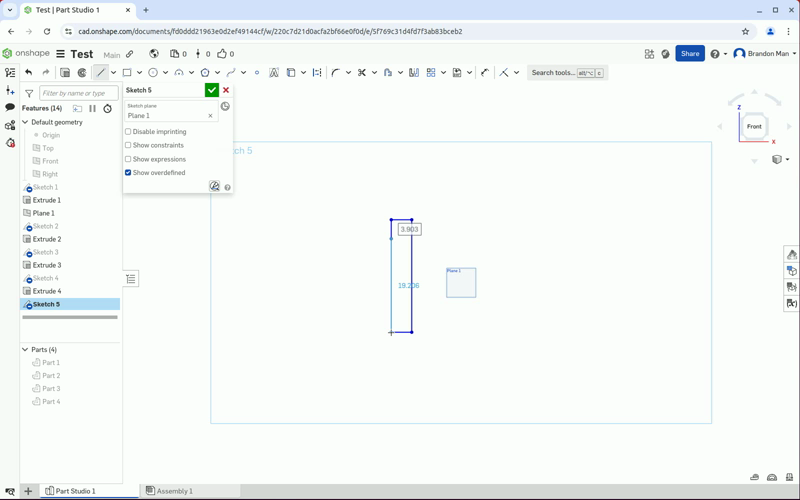
key_up(shift)
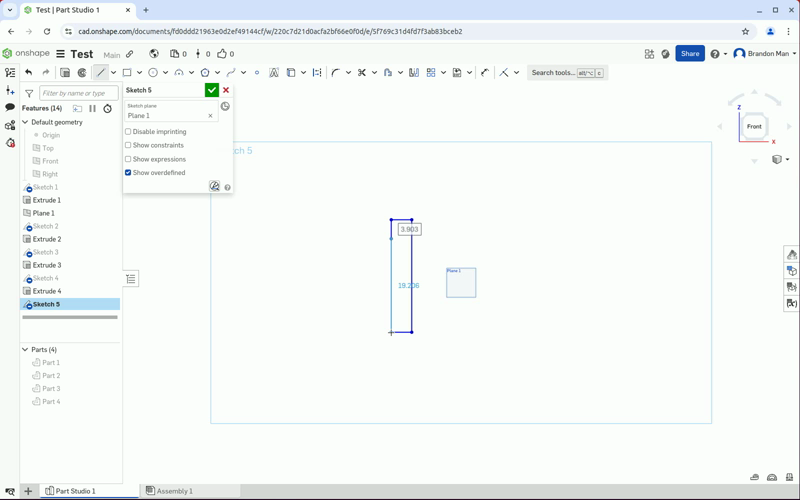
click(391, 332)
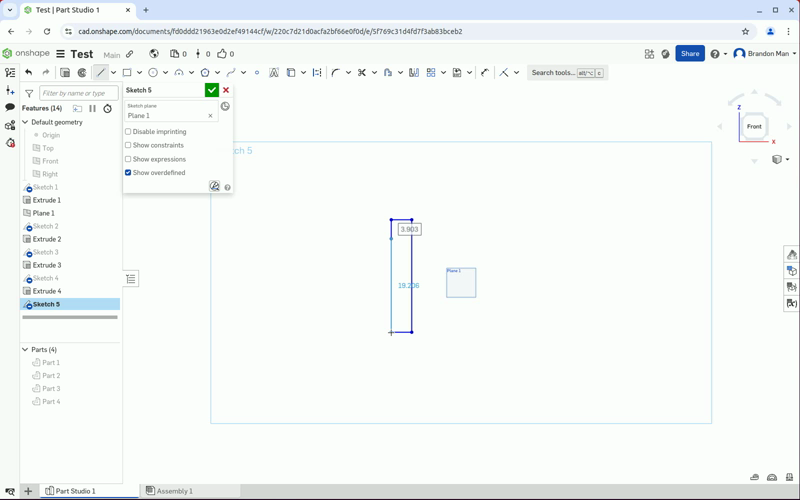
key(esc)
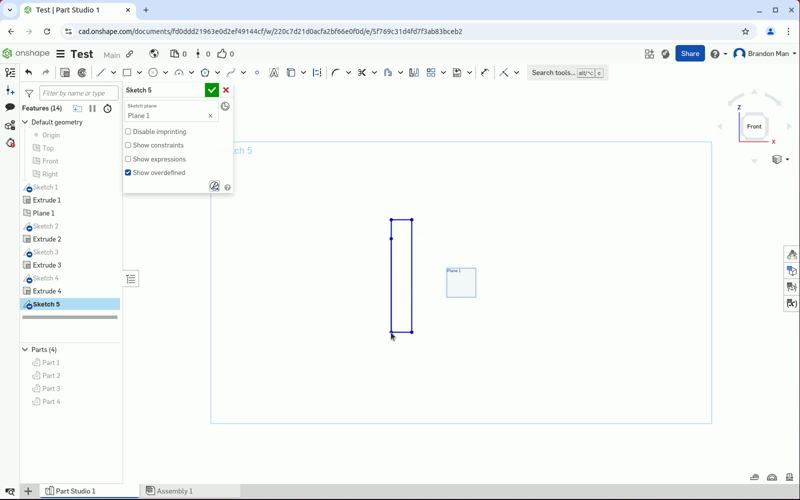
mouse_move(407, 307)
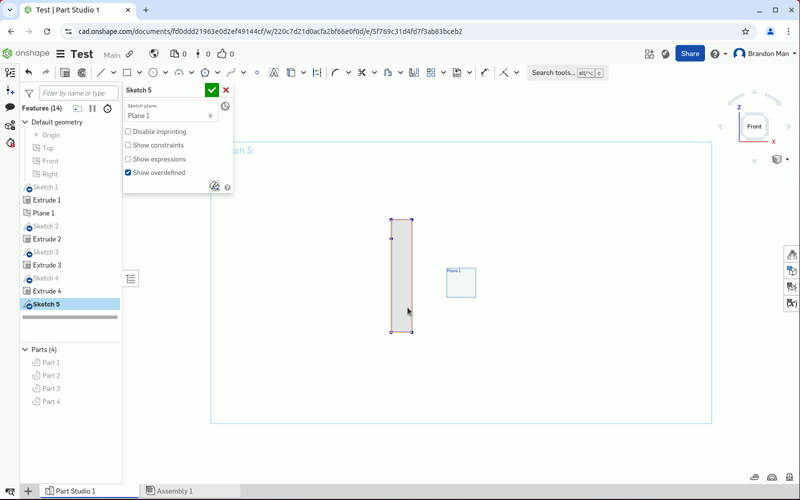
click(407, 307)
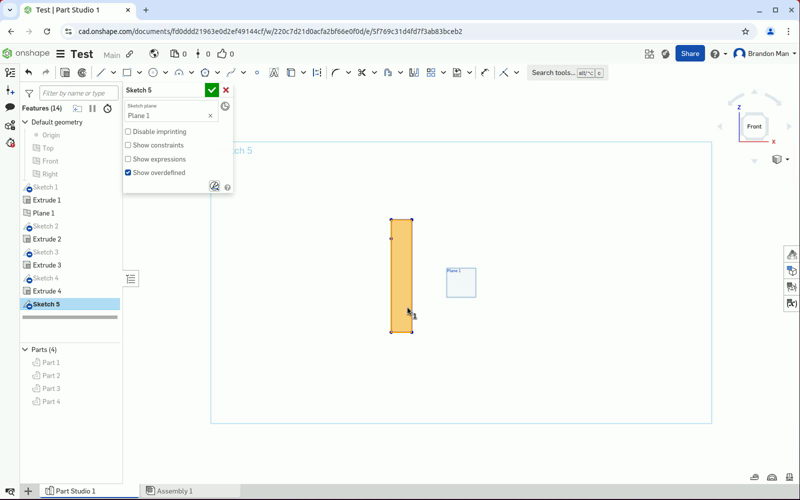
mouse_move(73, 352)
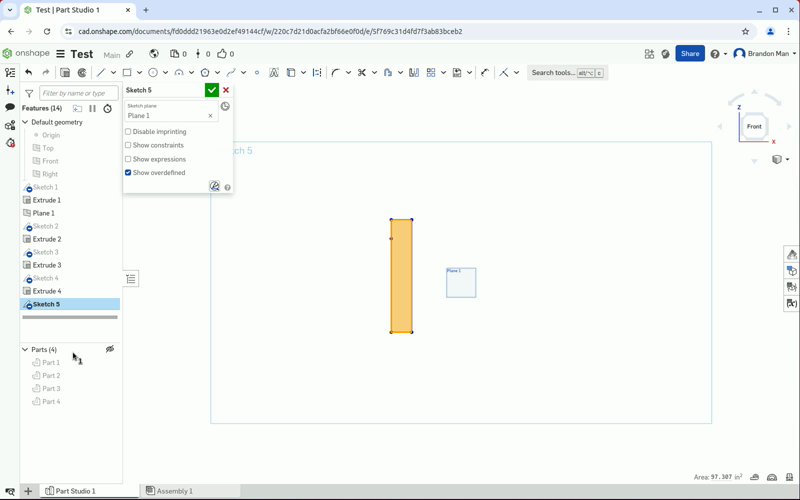
key(shift+y)
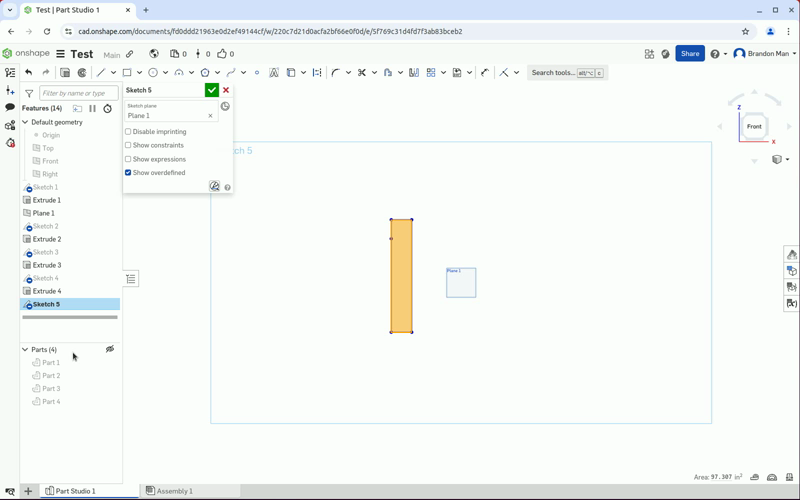
key(shift+e)
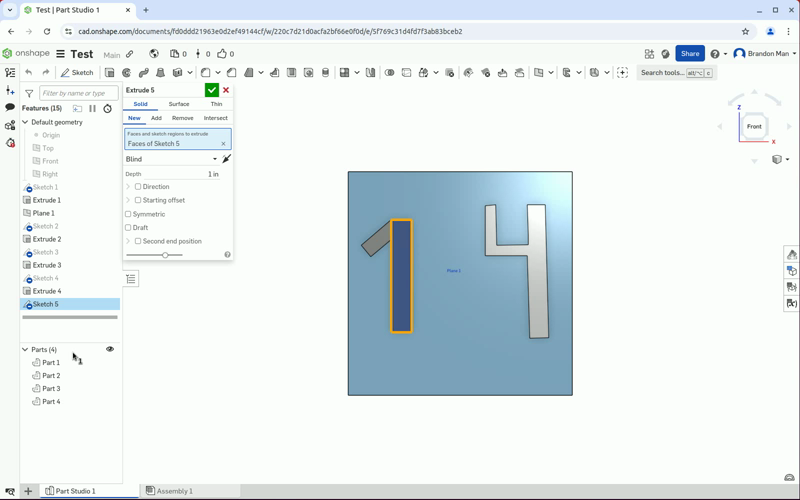
mouse_move(143, 106)
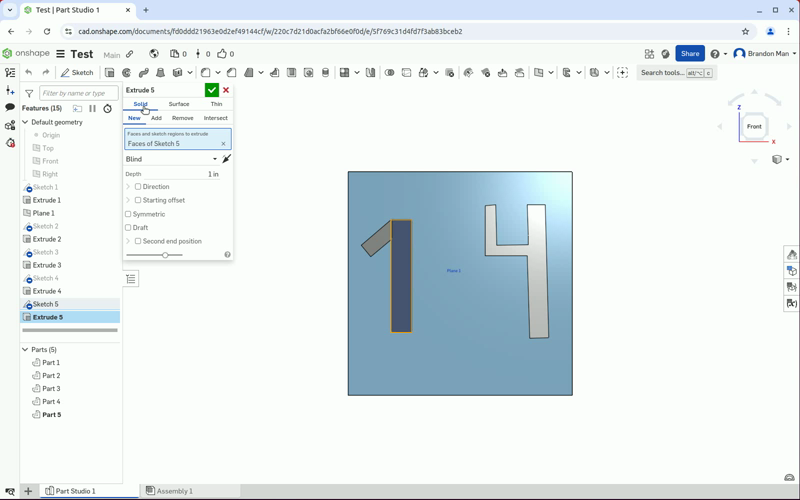
click(143, 106)
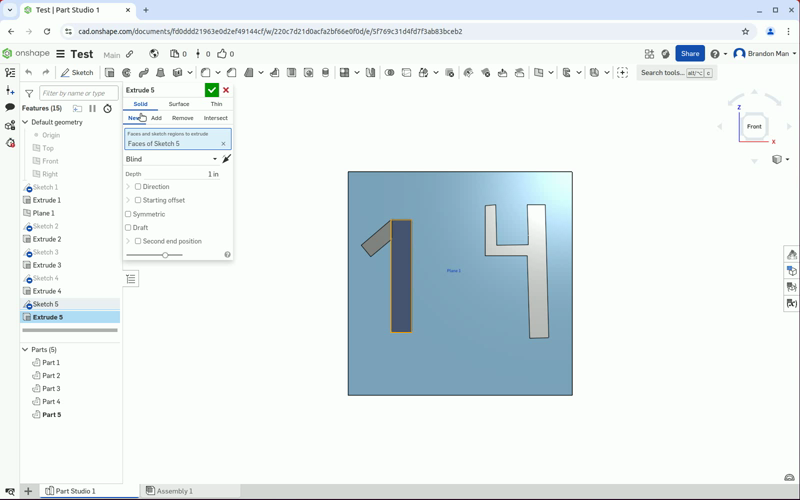
mouse_move(137, 120)
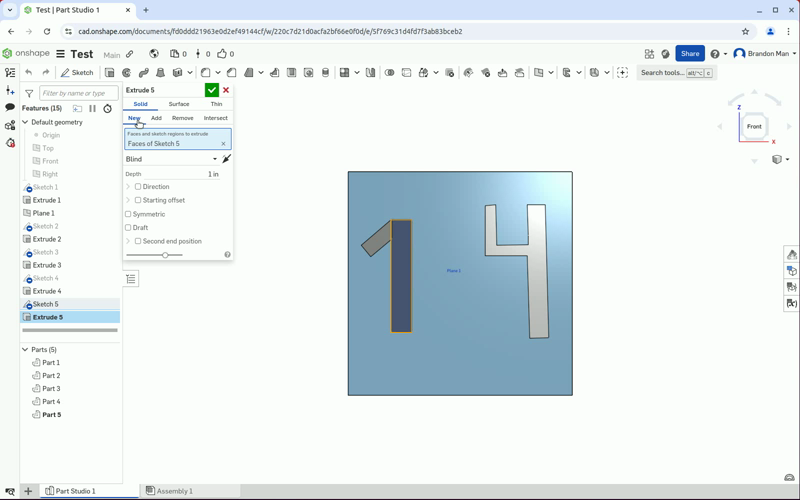
click(137, 120)
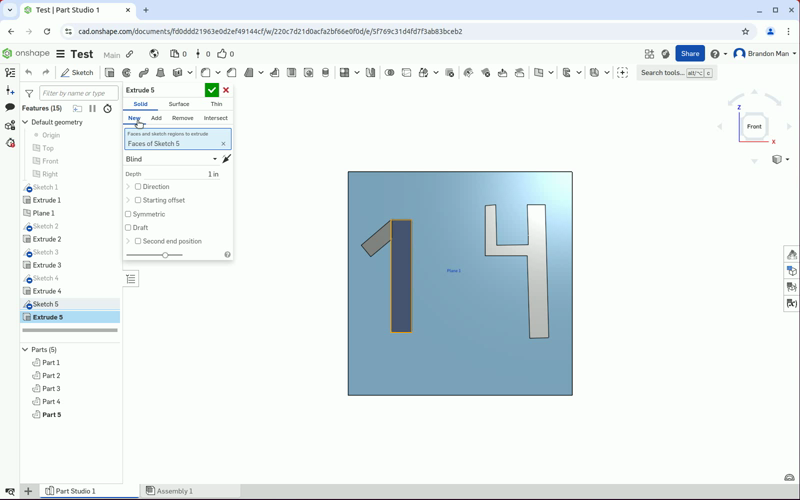
key(tab, 4)
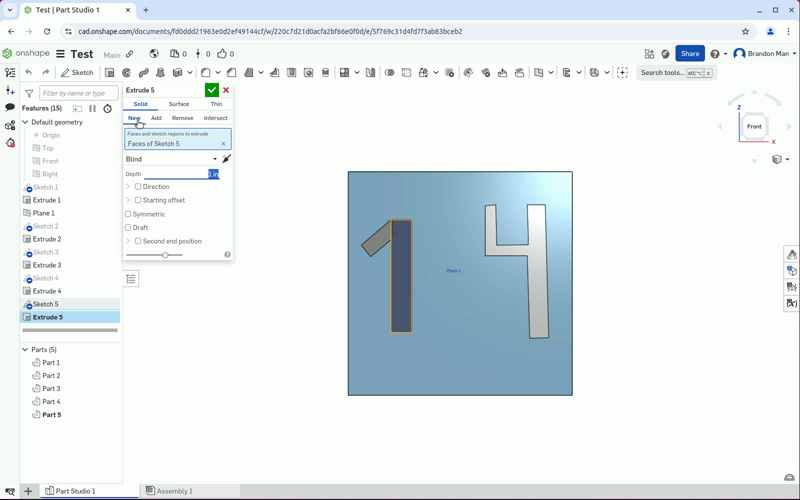
text(2.889)
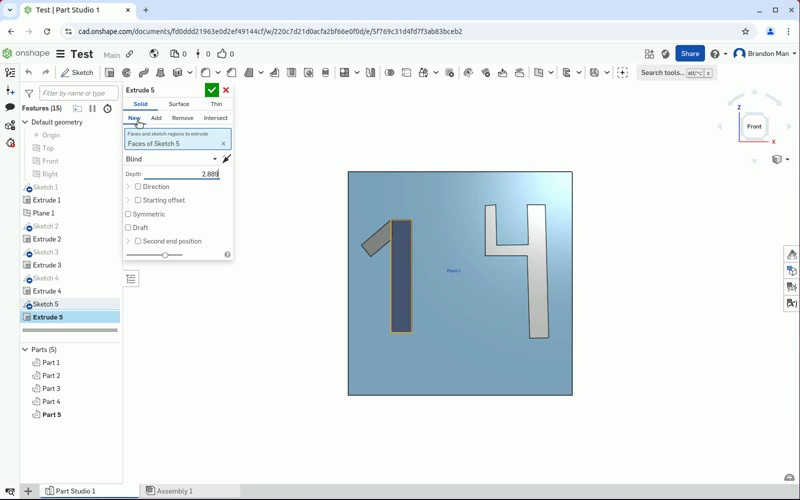
key(enter)
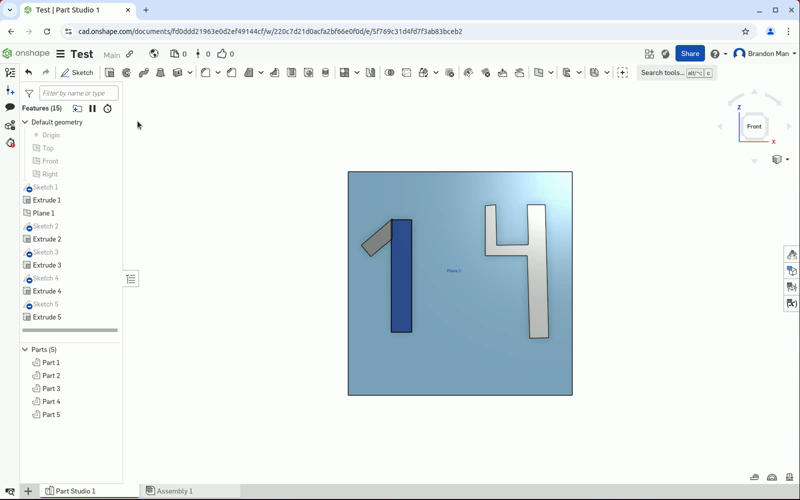
key(shift+h)
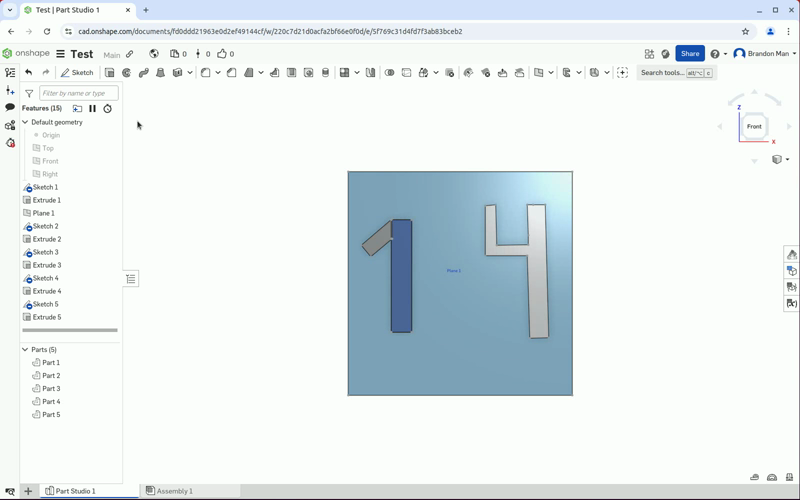
key(shift+h)
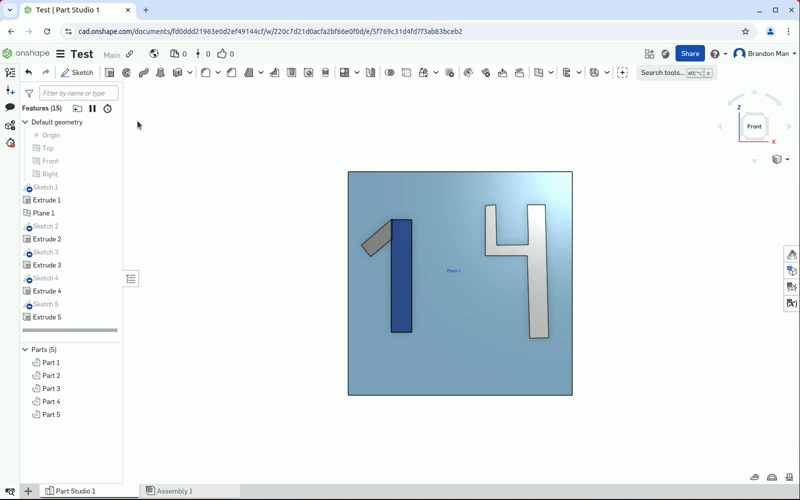
mouse_move(73, 189)
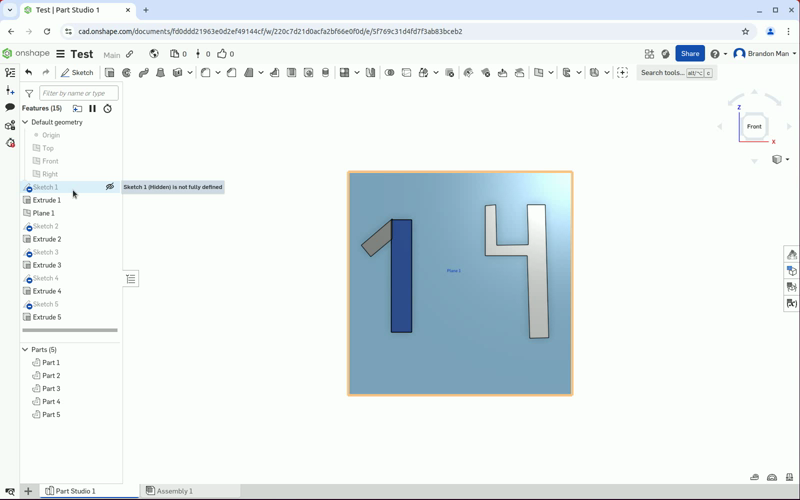
click(73, 189)
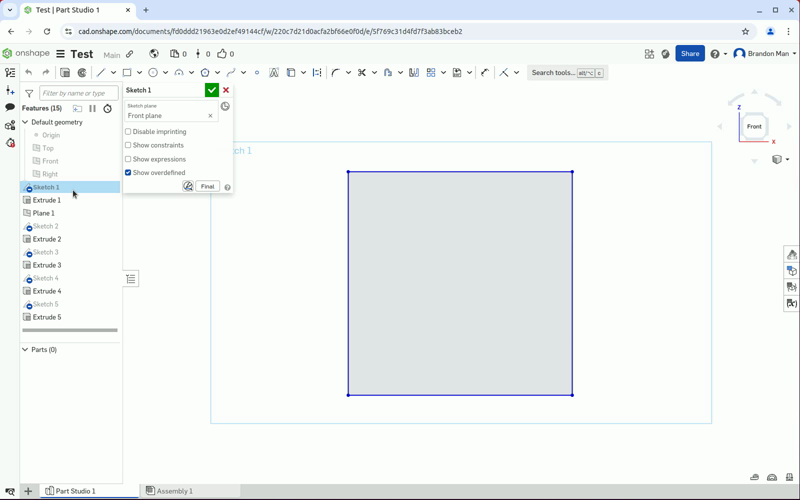
mouse_move(229, 92)
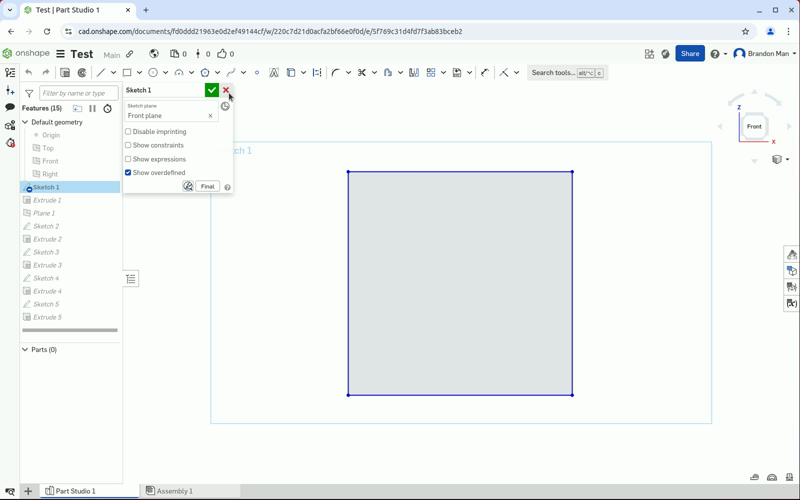
click(229, 92)
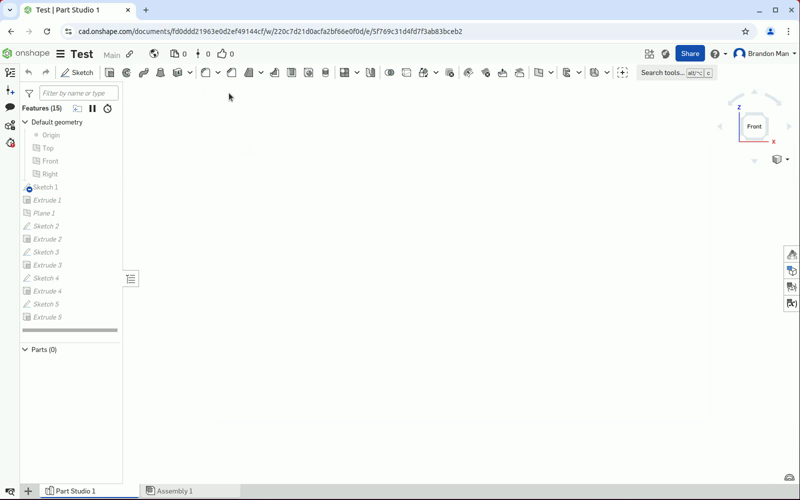
key(shift+s)
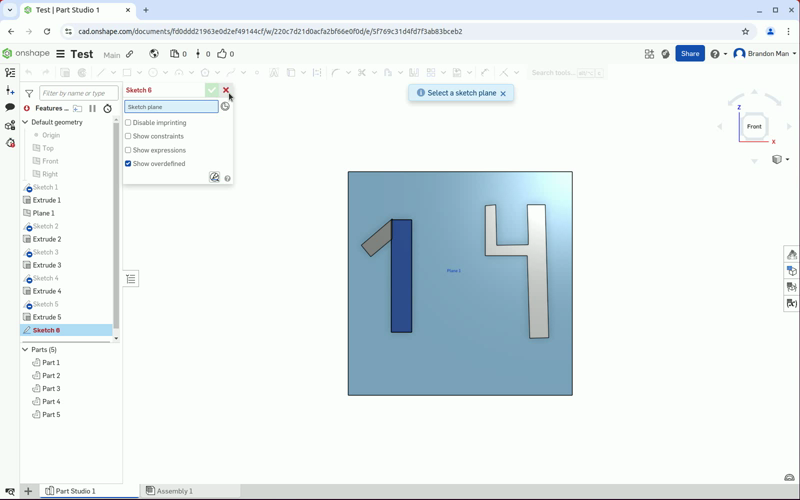
mouse_move(69, 215)
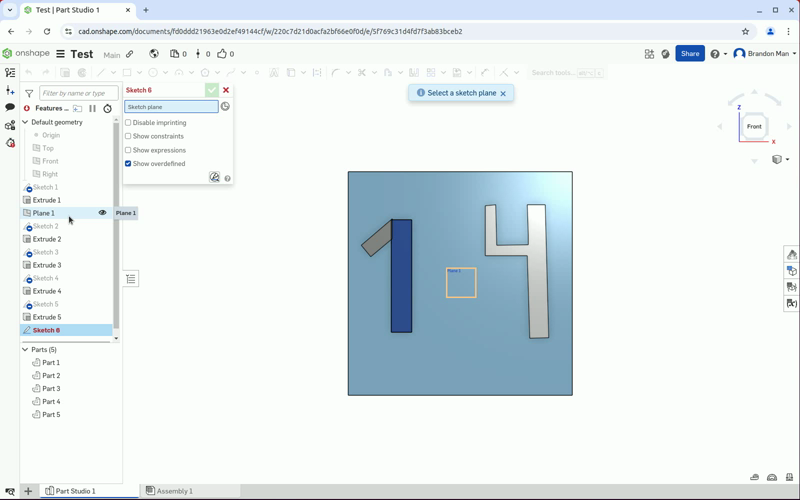
click(69, 215)
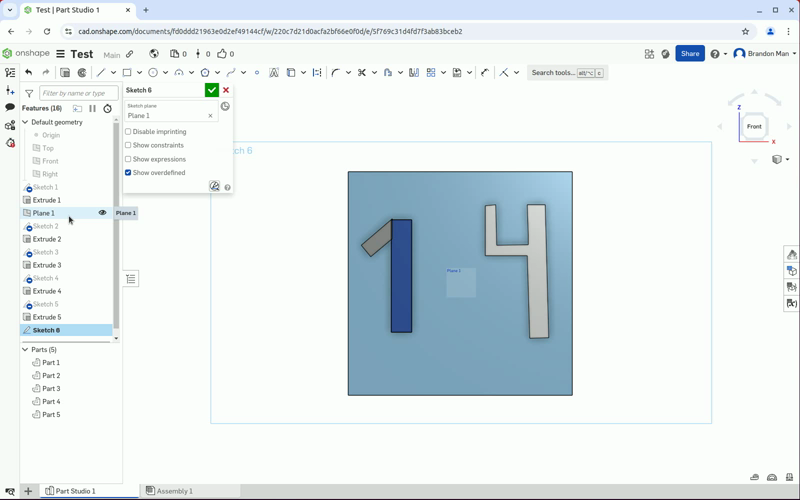
mouse_move(73, 352)
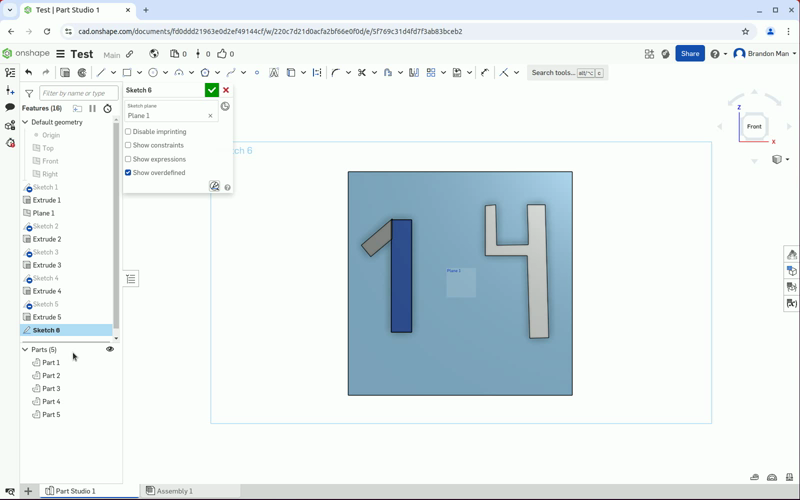
key(y)
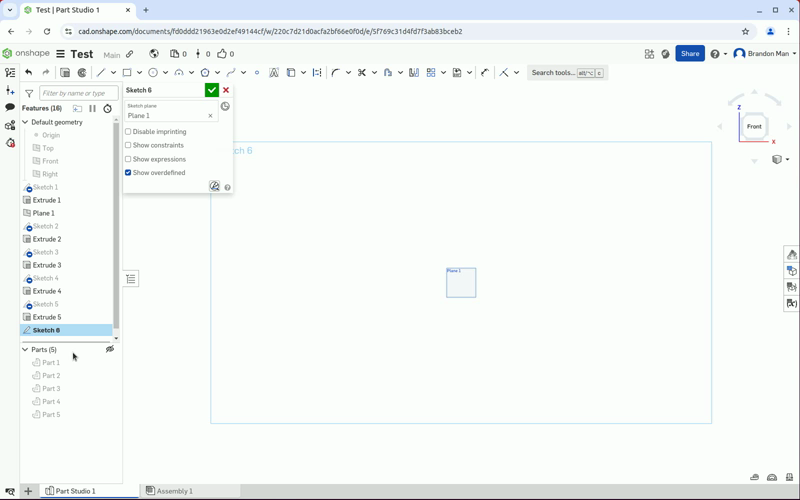
key(l)
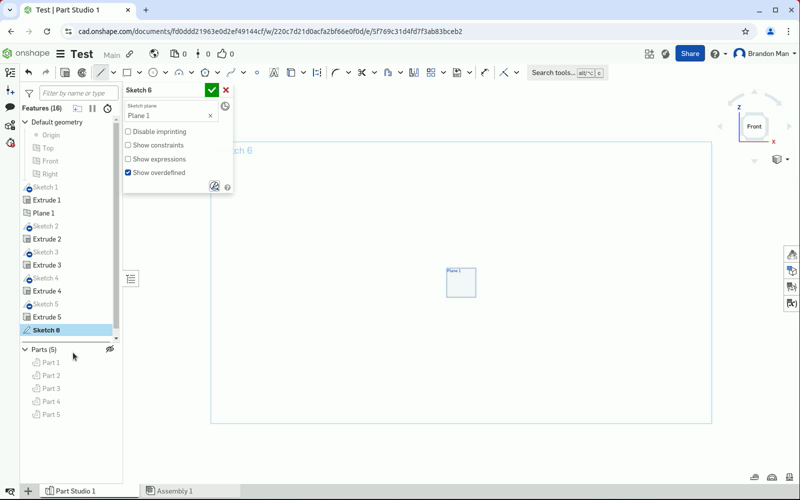
key_down(shift)
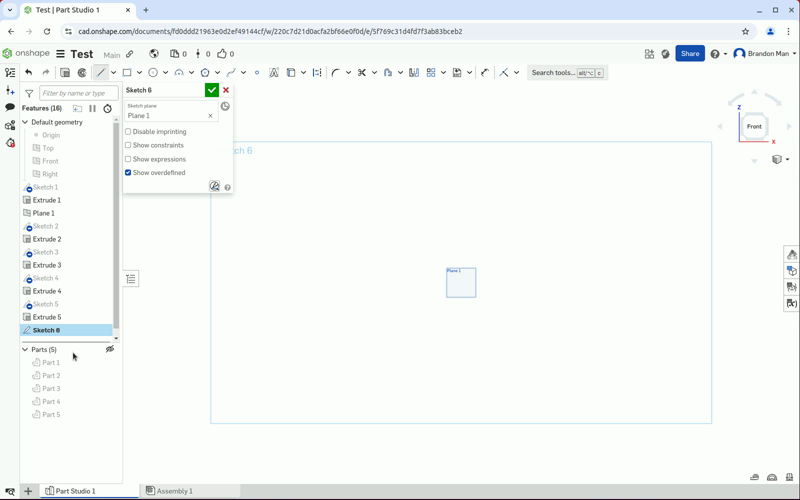
mouse_move(361, 245)
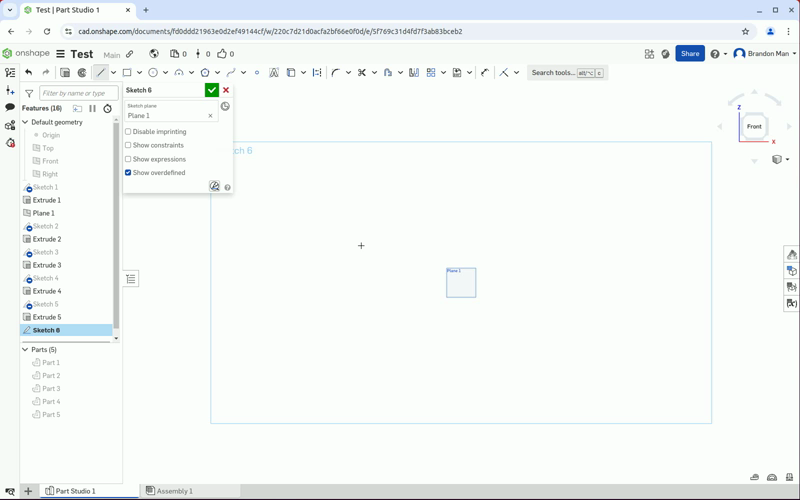
click(361, 245)
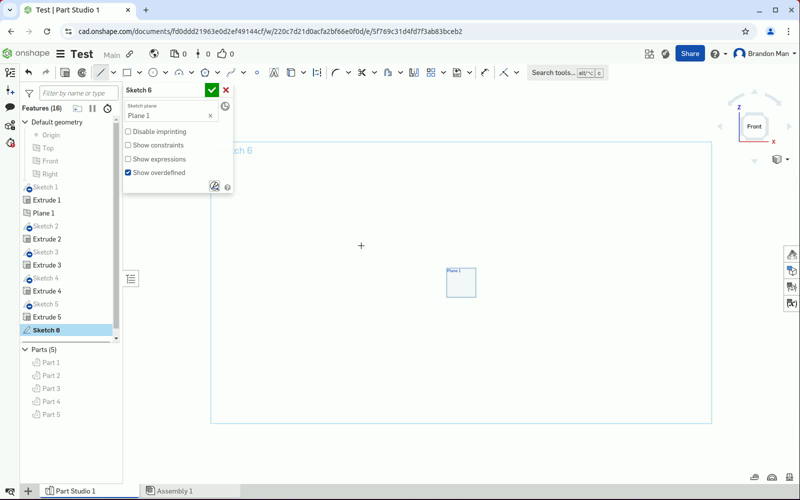
key_up(shift)
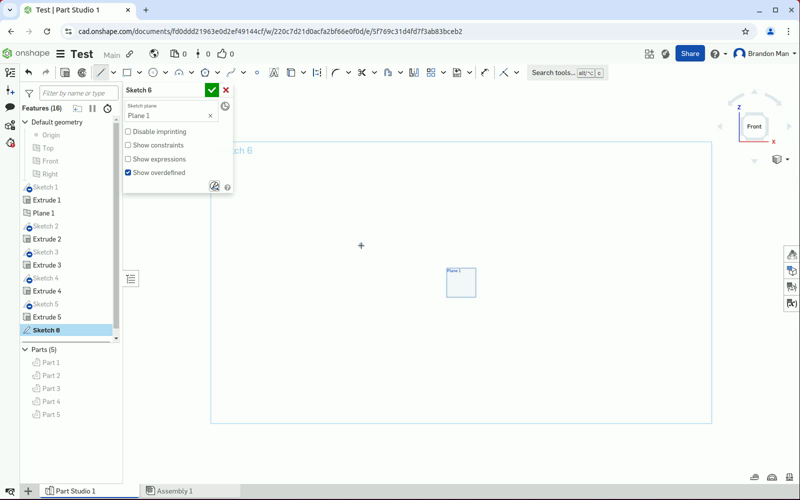
key_down(shift)
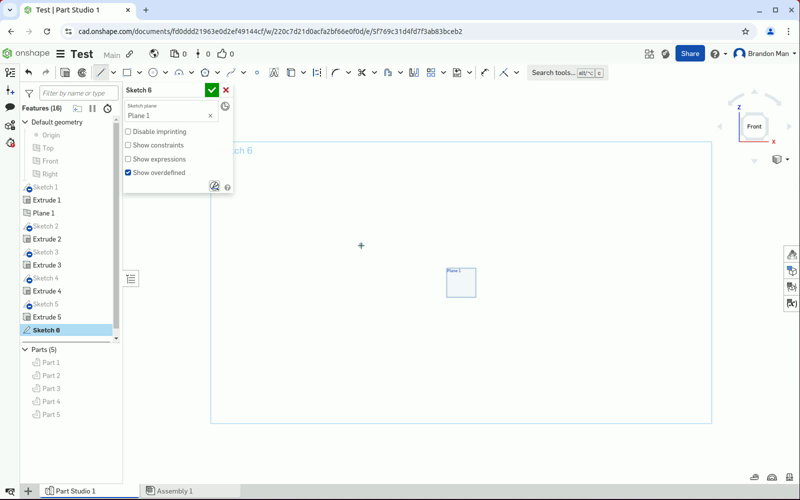
mouse_move(391, 245)
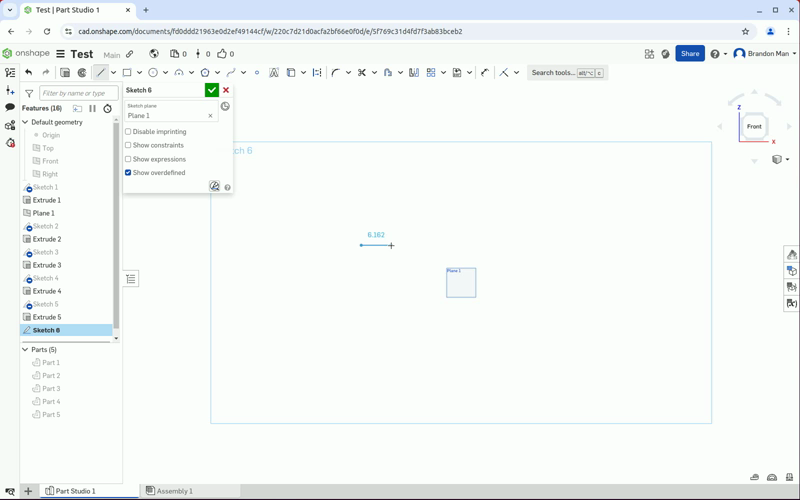
mouse_move(370, 256)
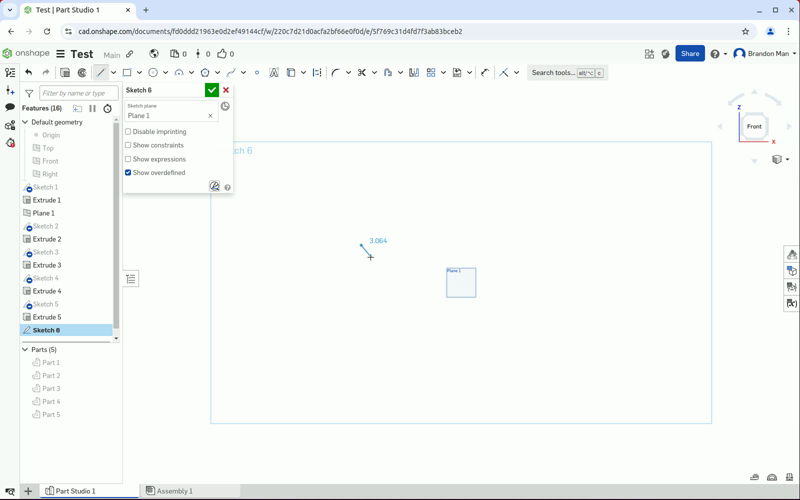
click(370, 256)
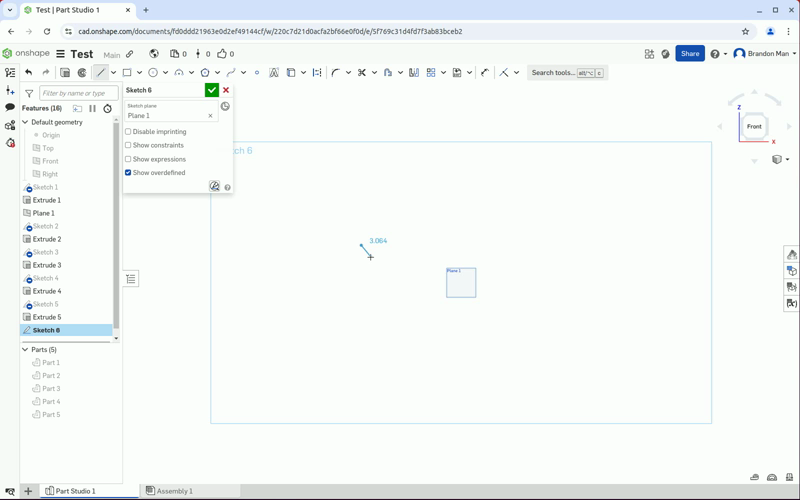
key_up(shift)
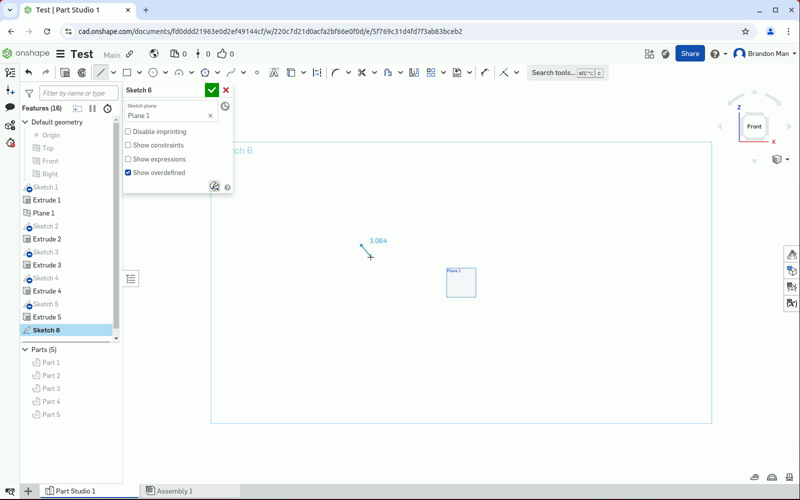
key_down(shift)
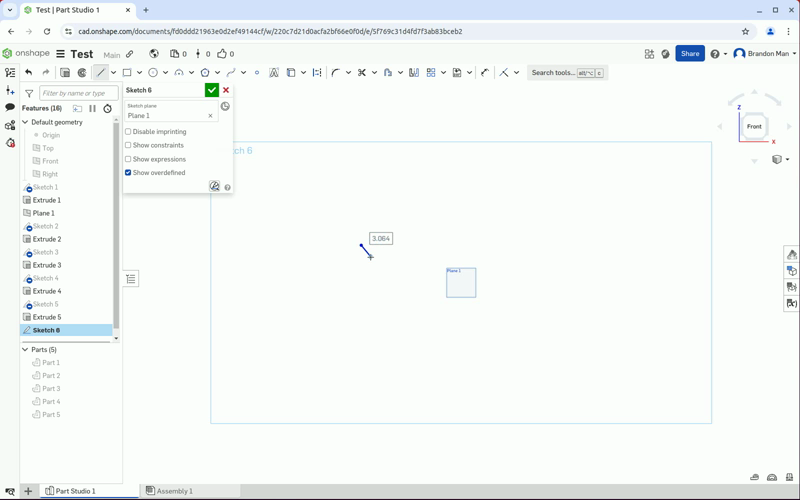
mouse_move(400, 256)
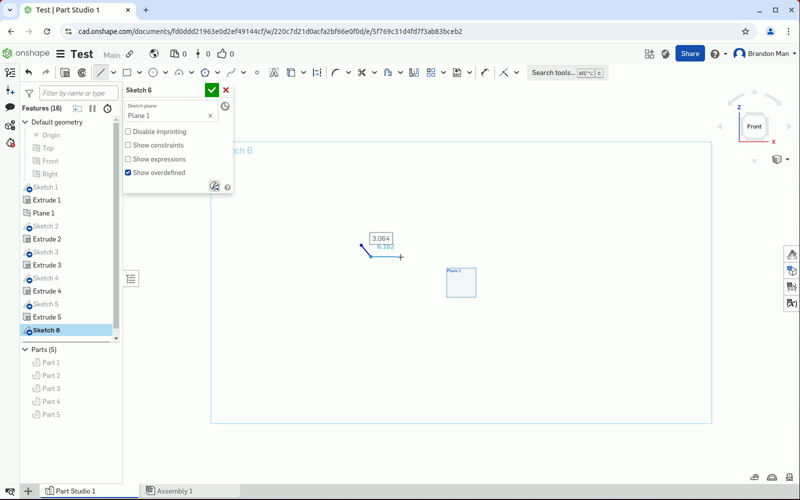
mouse_move(392, 238)
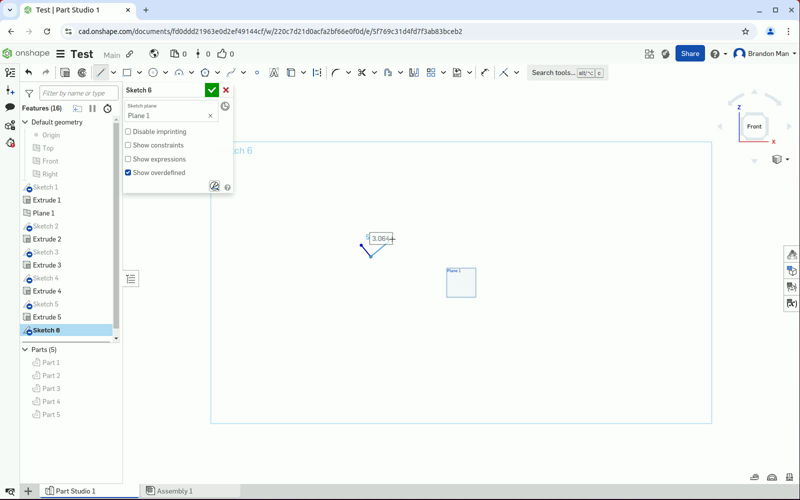
click(392, 238)
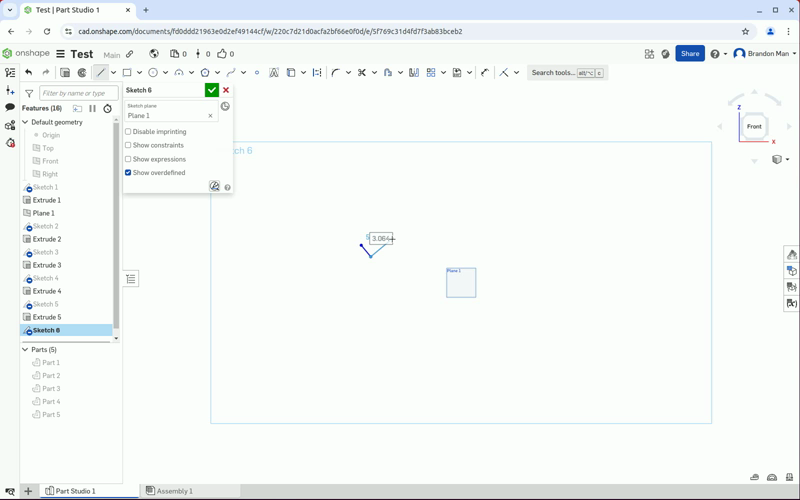
key_up(shift)
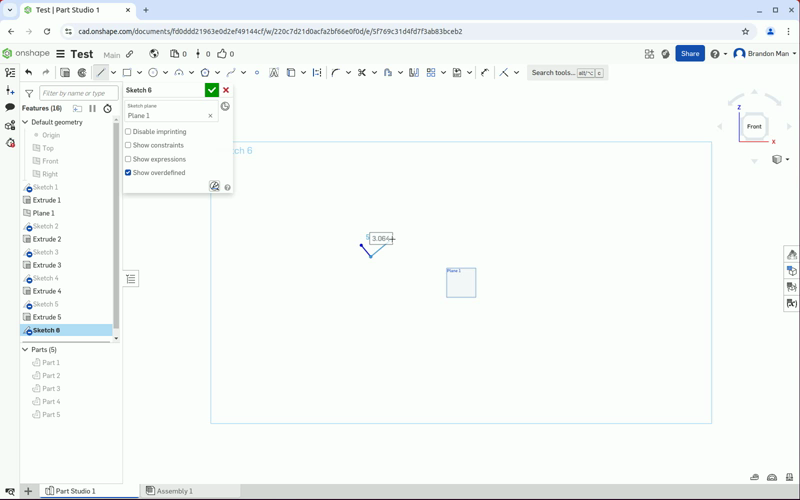
key_down(shift)
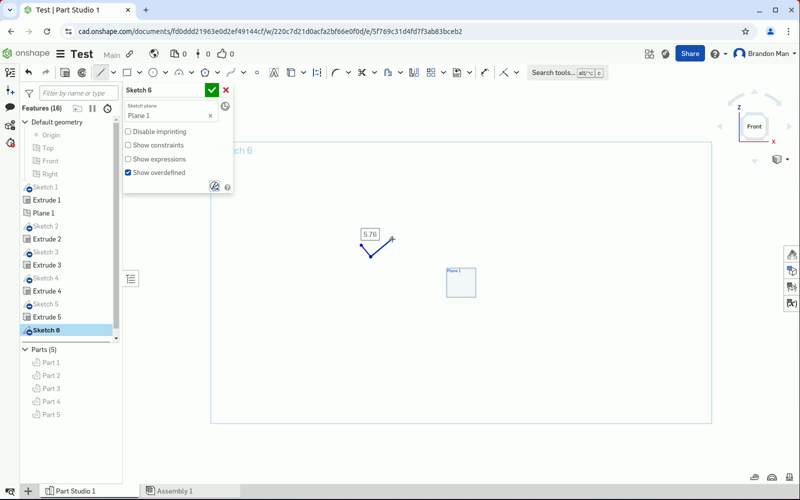
mouse_move(422, 238)
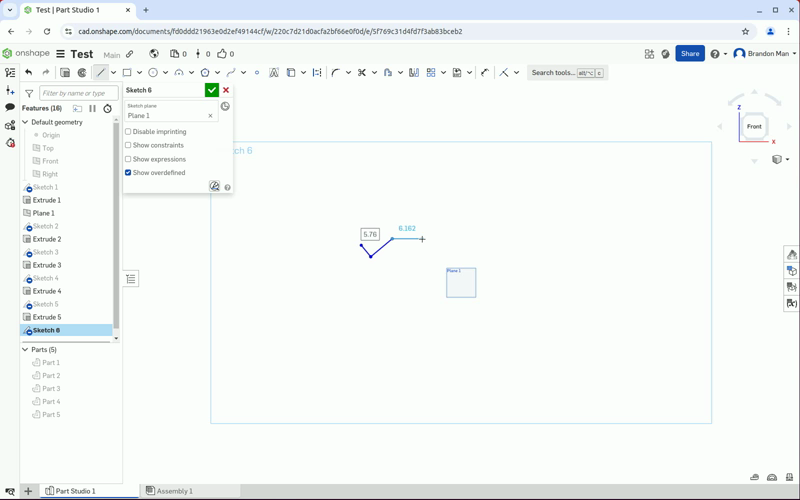
mouse_move(392, 218)
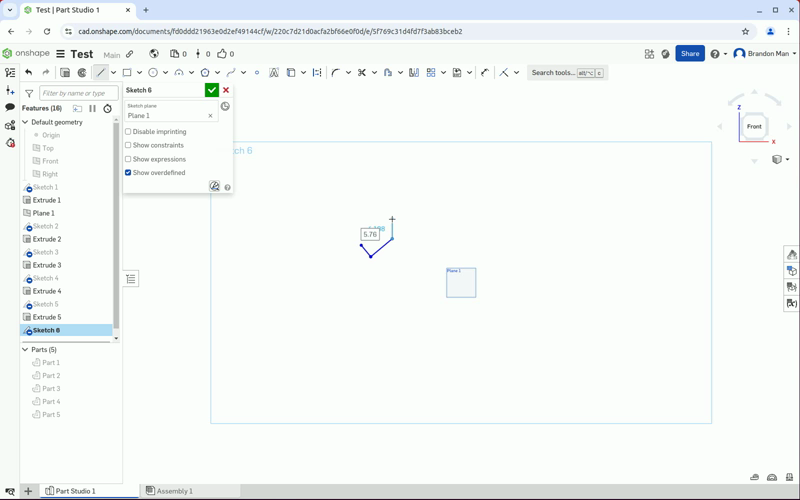
click(392, 218)
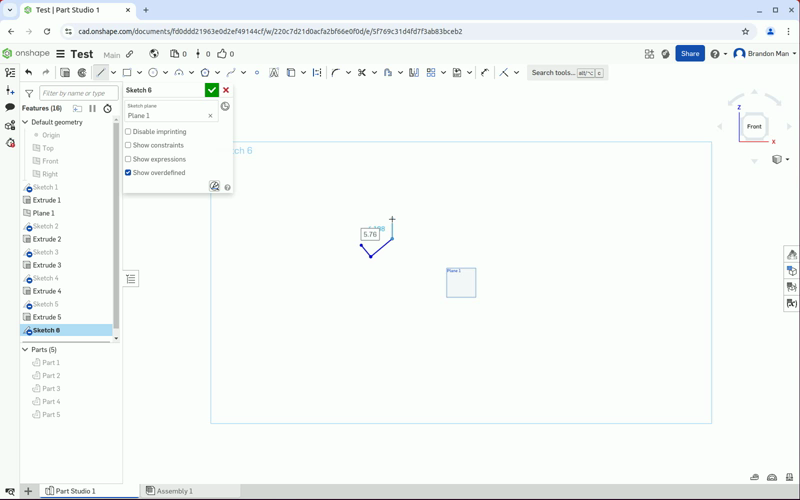
key_up(shift)
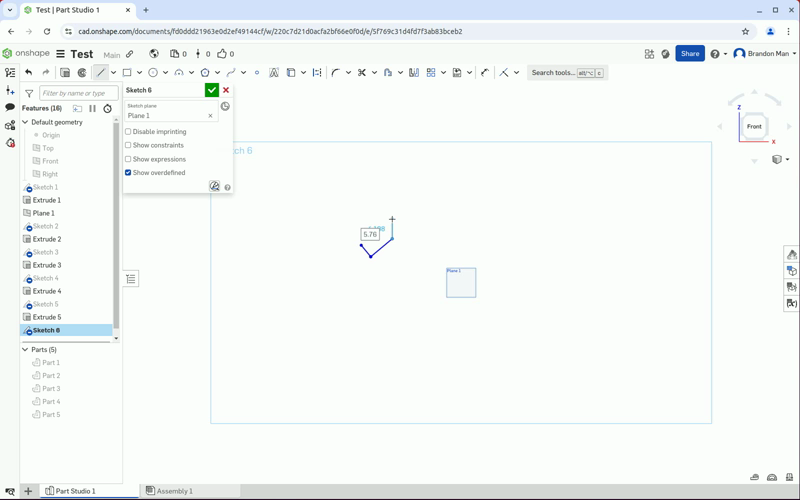
mouse_move(422, 218)
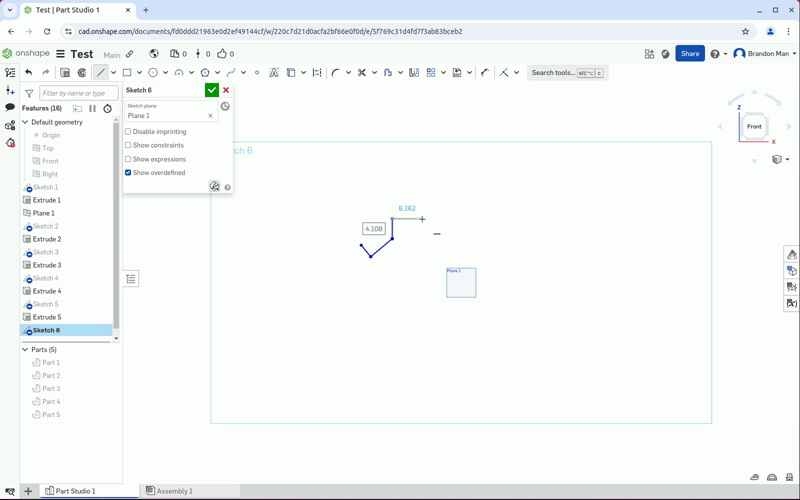
key_down(shift)
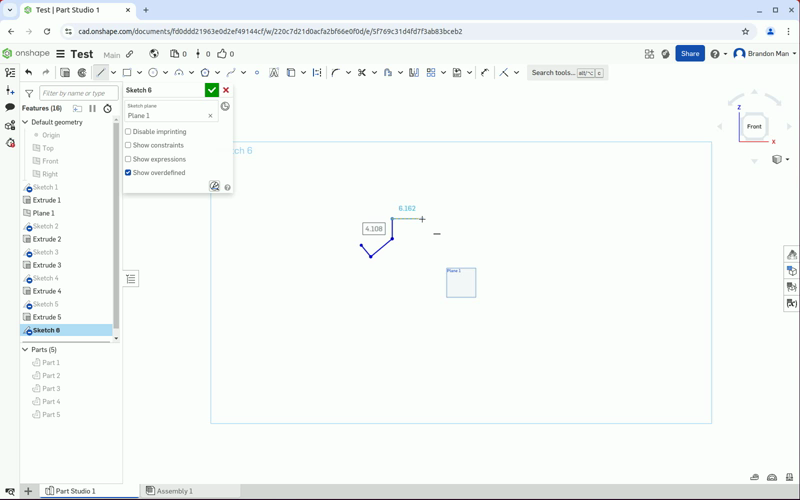
mouse_move(361, 245)
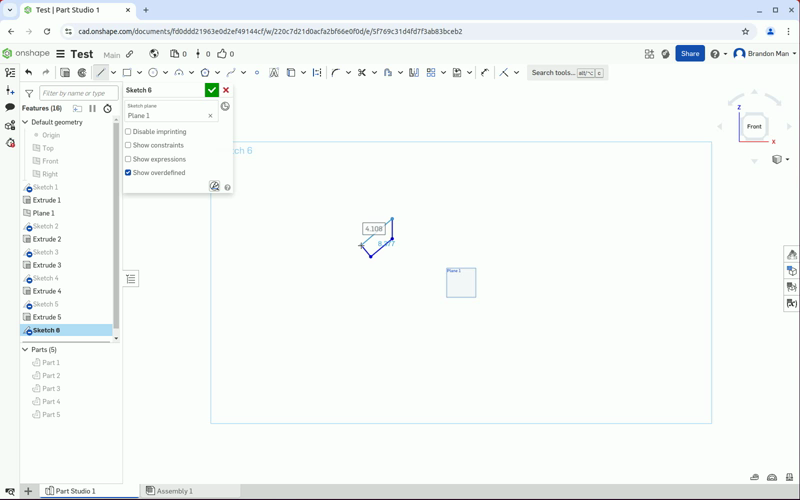
key_up(shift)
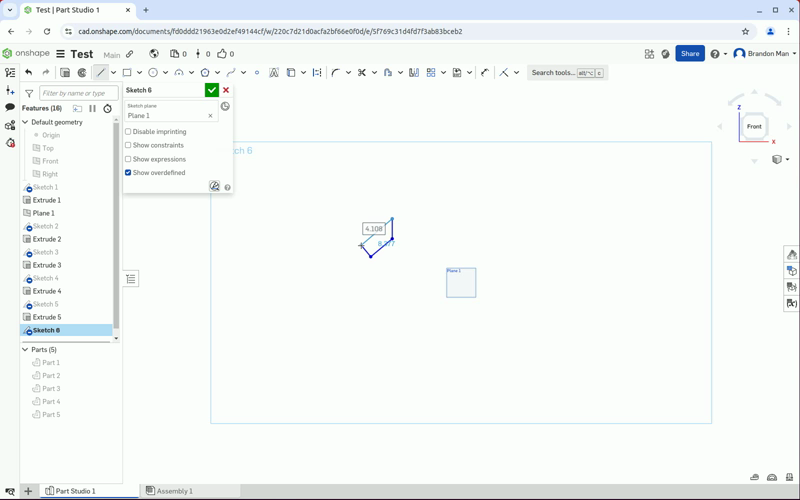
click(361, 245)
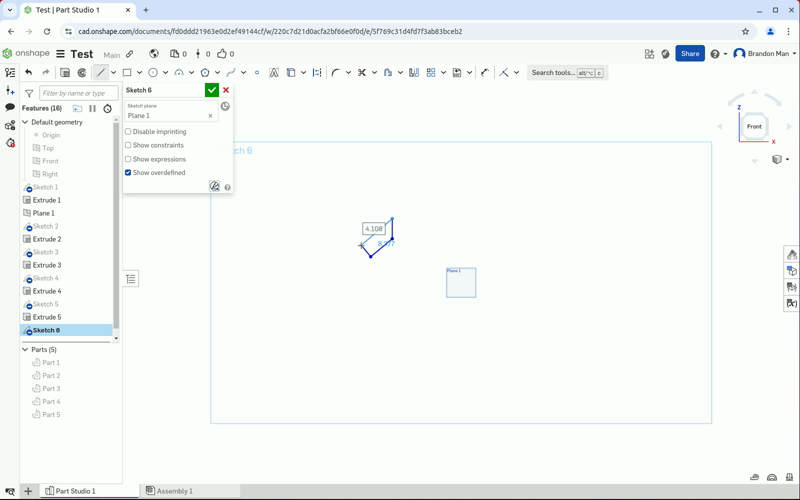
key(esc)
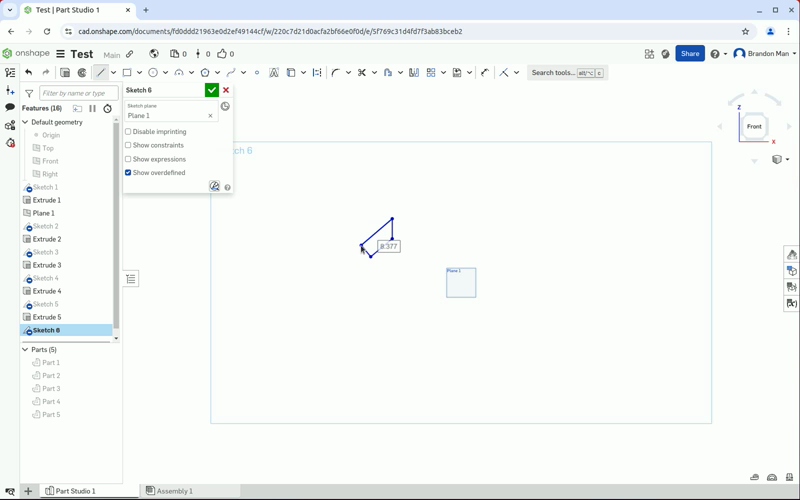
mouse_move(379, 245)
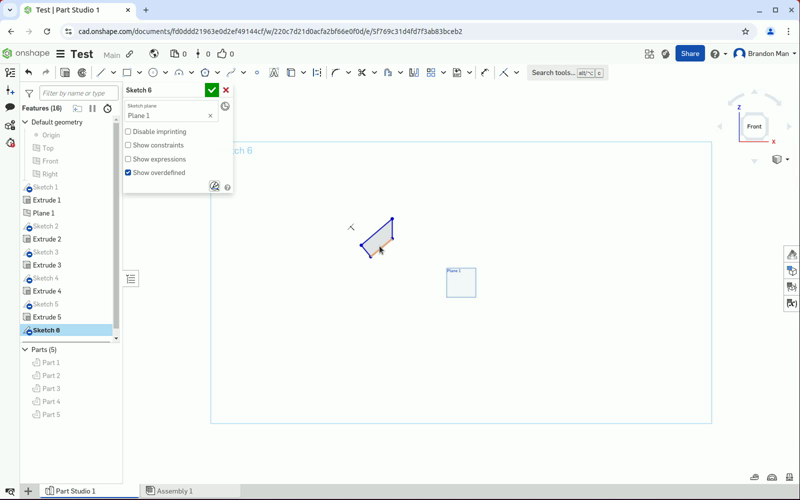
scroll(6)
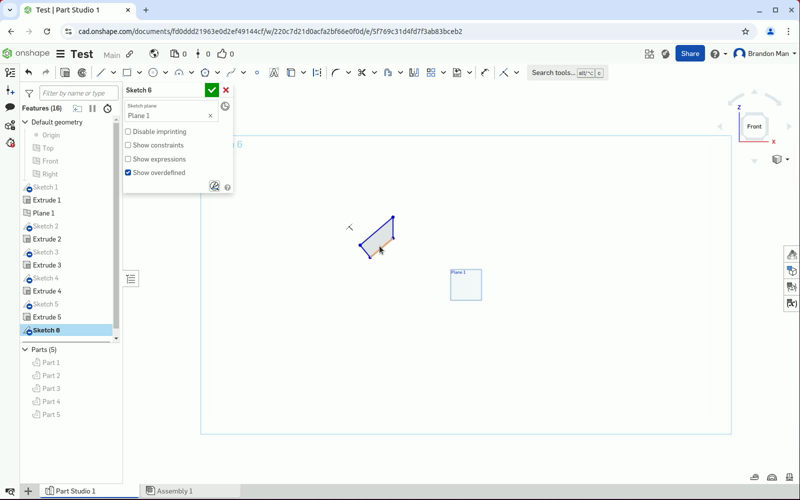
scroll(6)
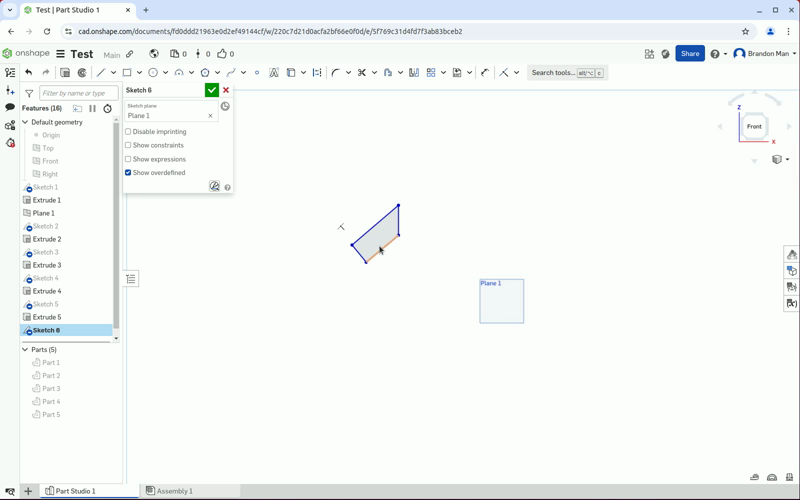
scroll(6)
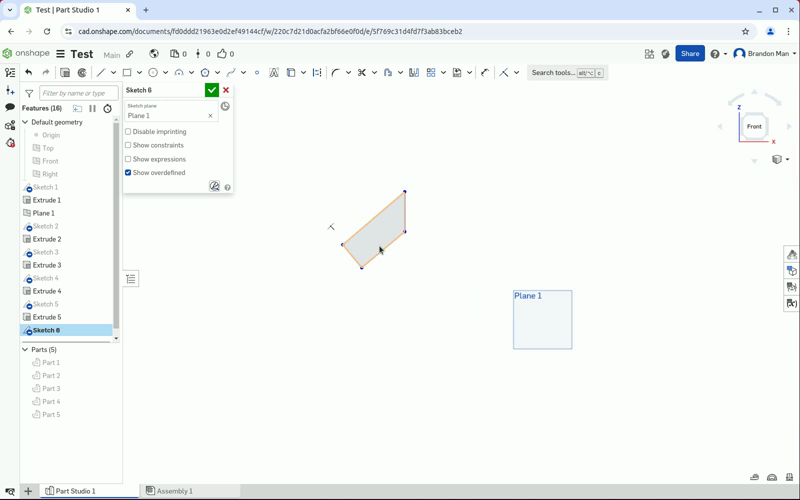
scroll(6)
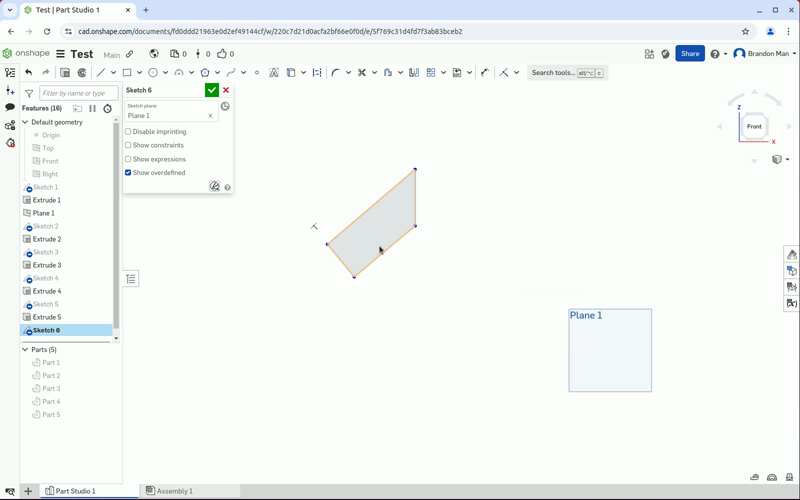
scroll(6)
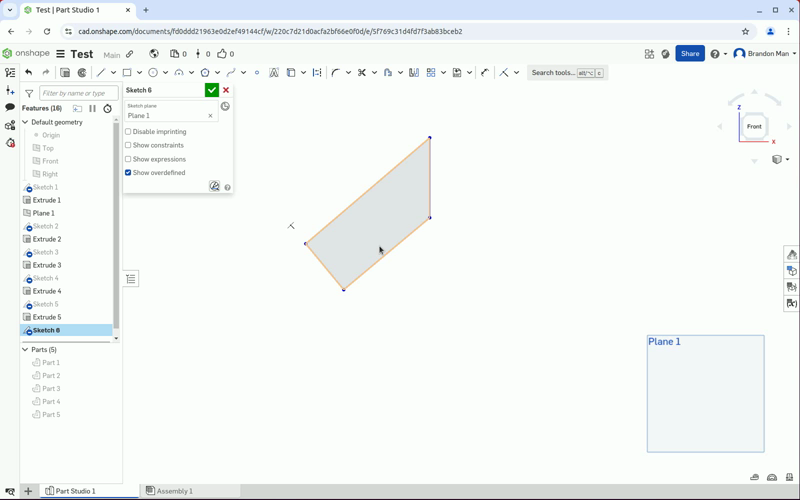
scroll(6)
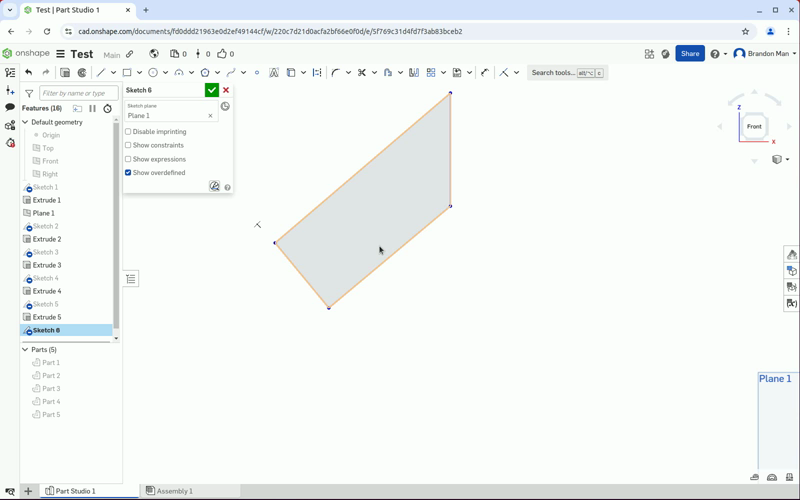
scroll(6)
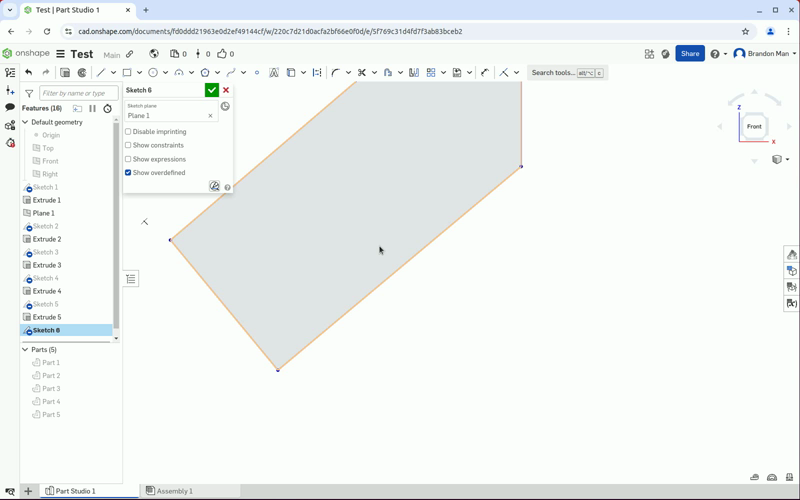
click(379, 245)
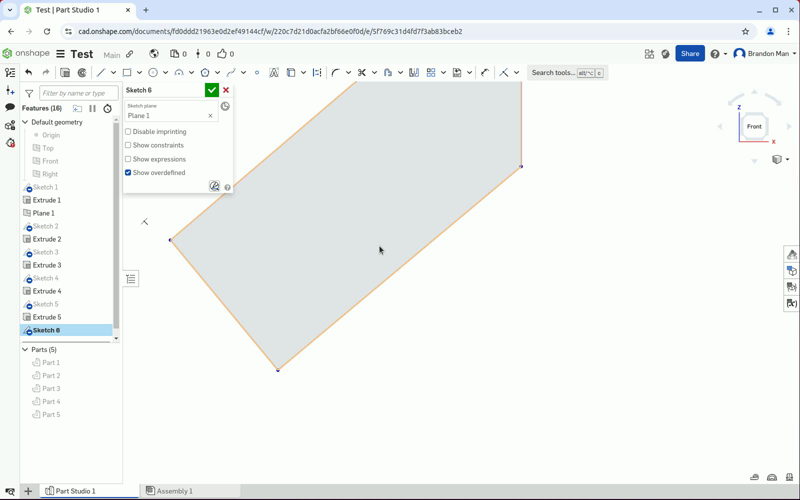
scroll(-6)
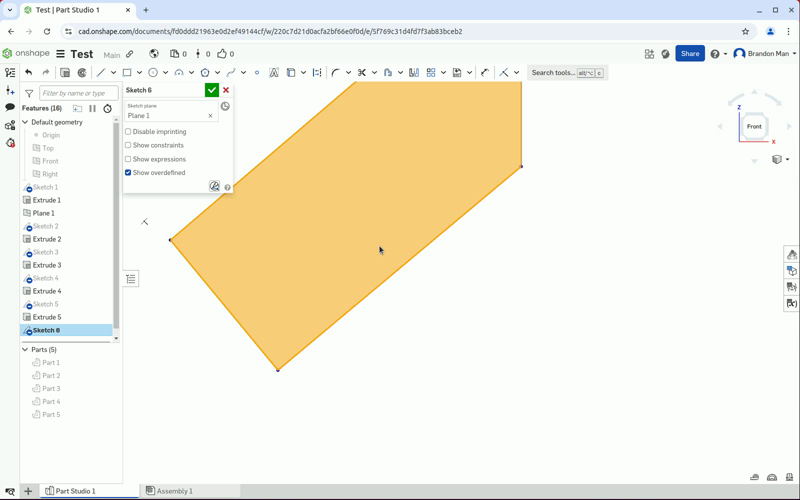
scroll(-6)
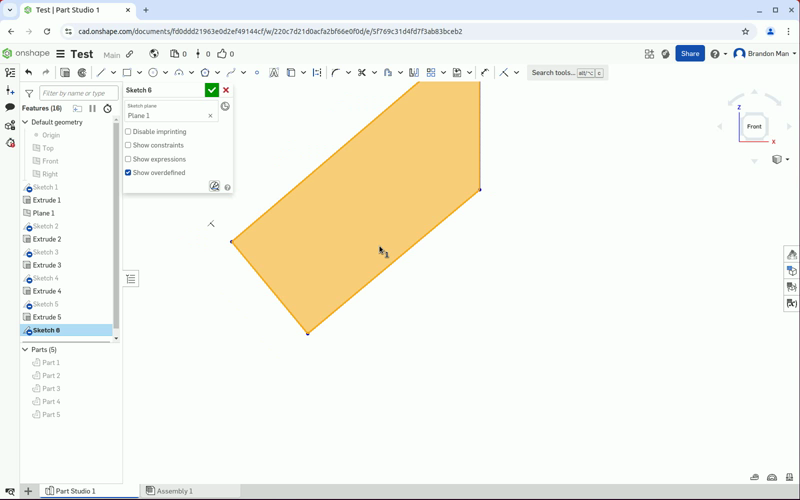
scroll(-6)
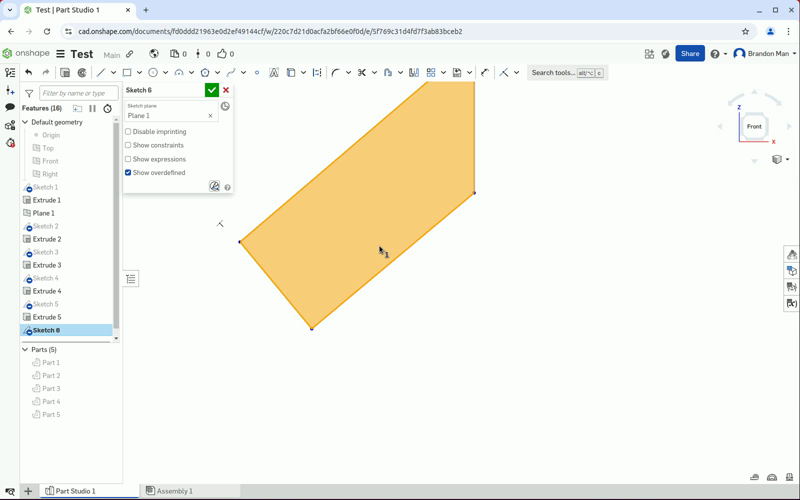
scroll(-6)
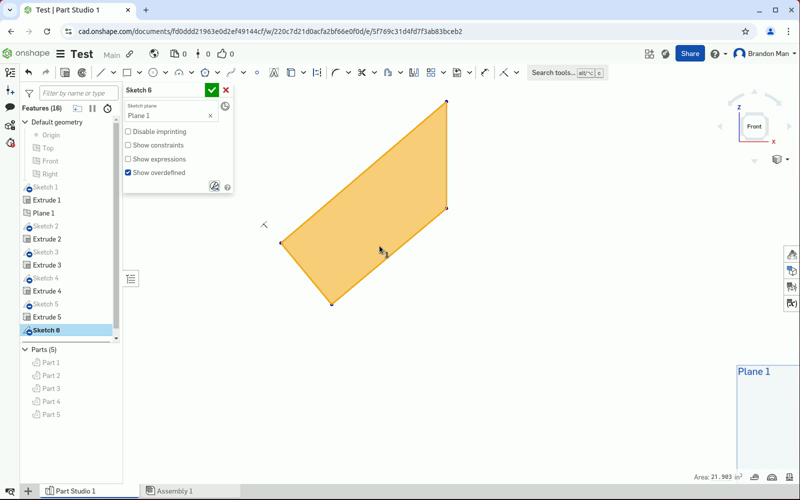
scroll(-6)
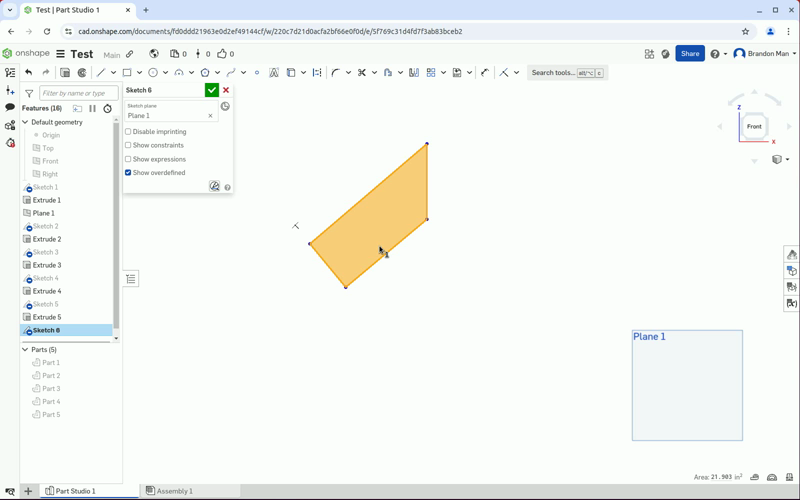
scroll(-6)
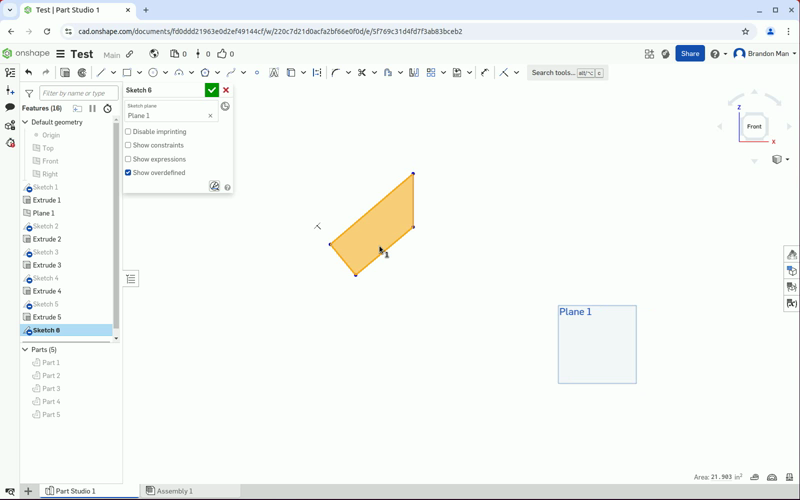
scroll(-6)
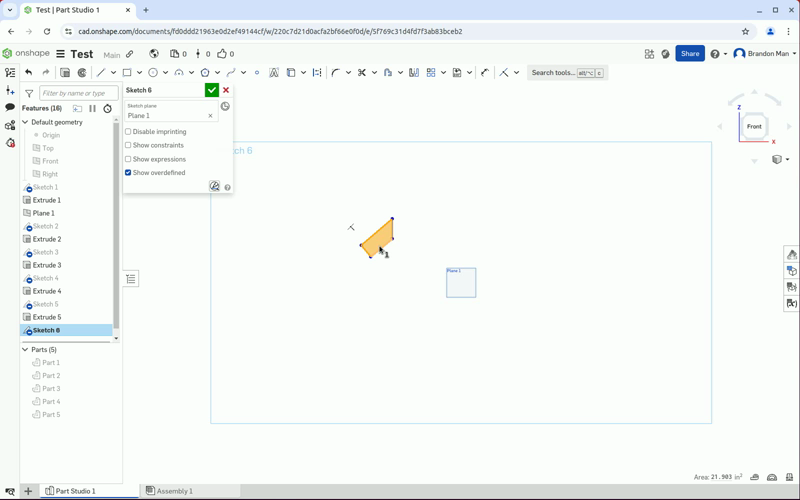
mouse_move(73, 352)
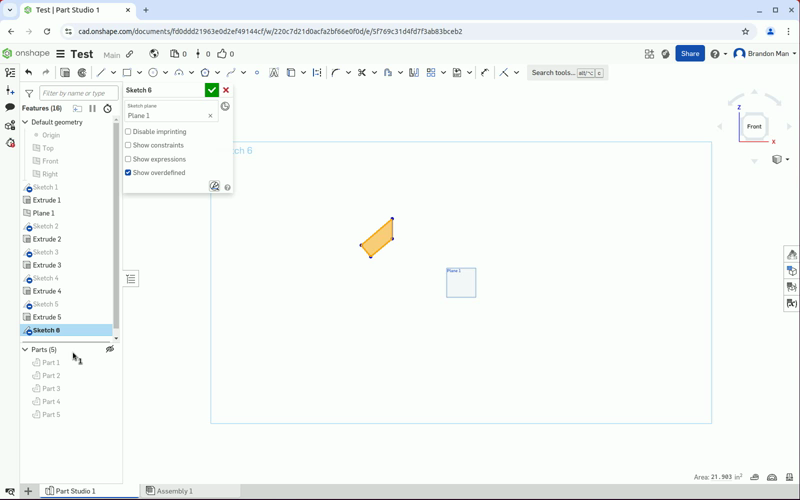
key(shift+y)
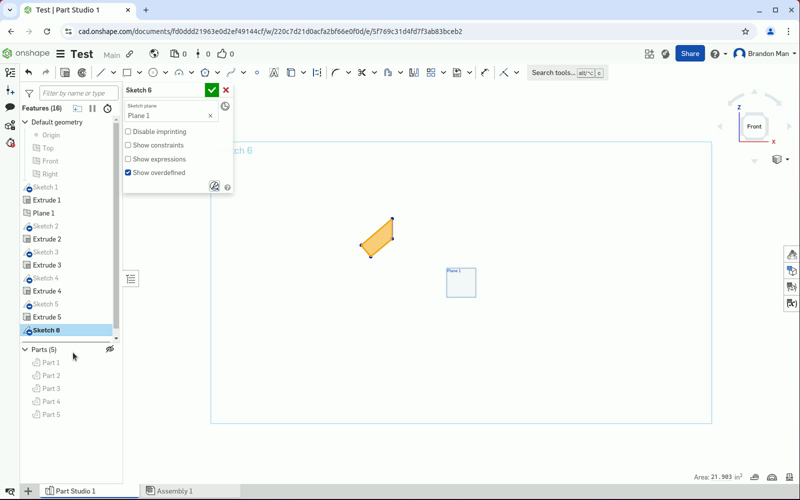
key(shift+e)
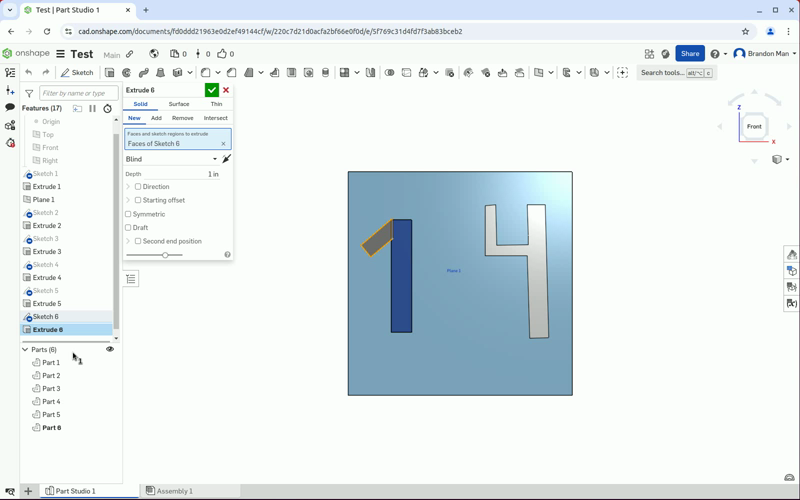
mouse_move(143, 106)
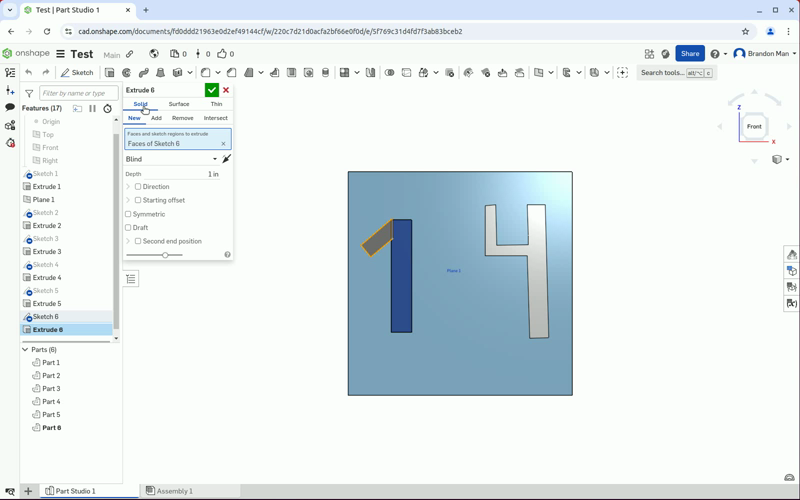
click(143, 106)
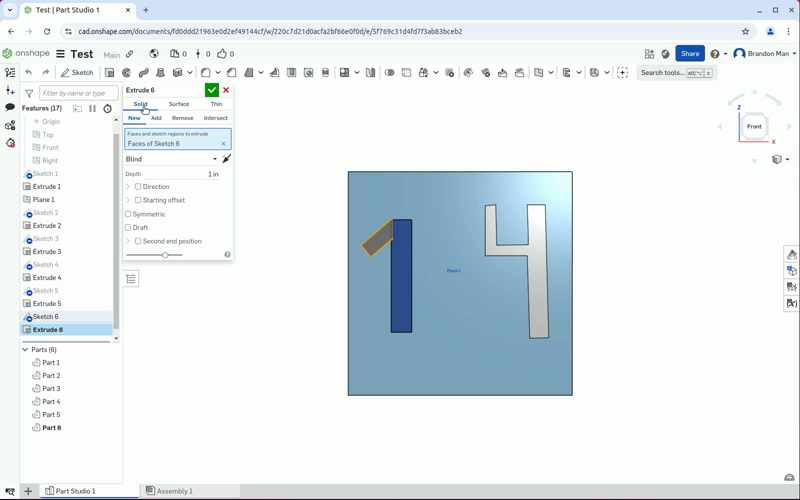
mouse_move(137, 120)
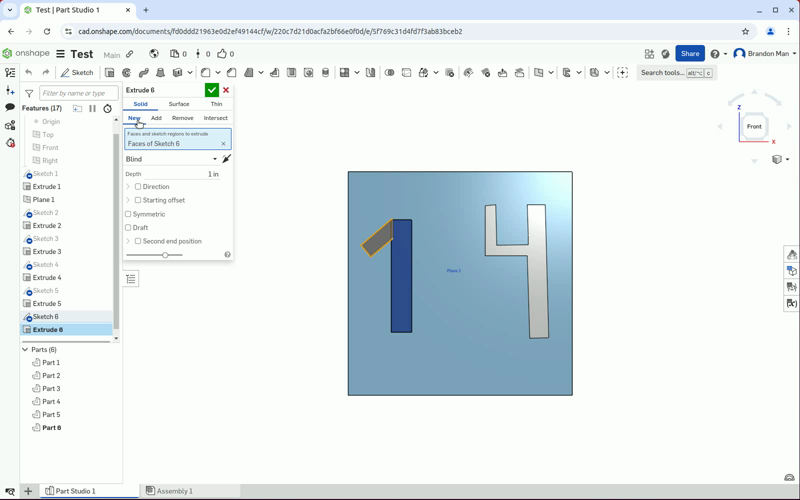
click(137, 120)
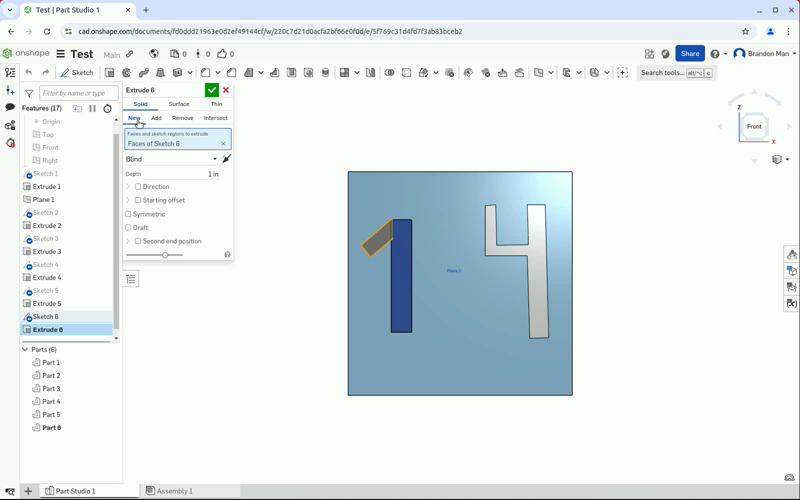
key(tab, 4)
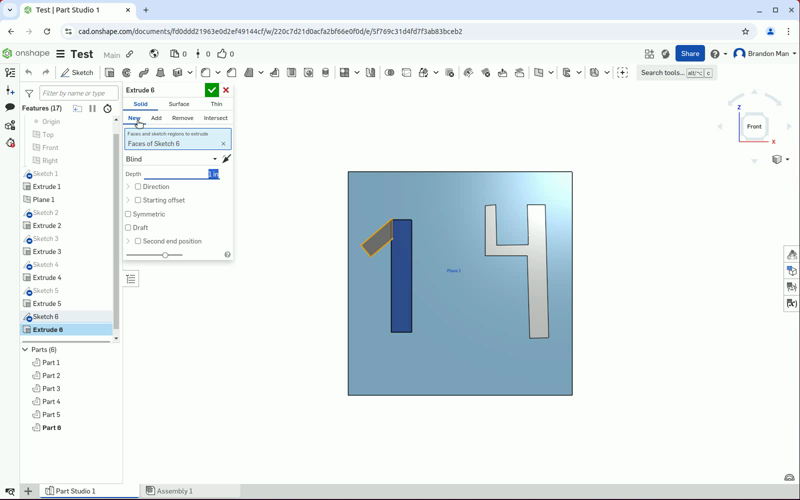
text(2.889)
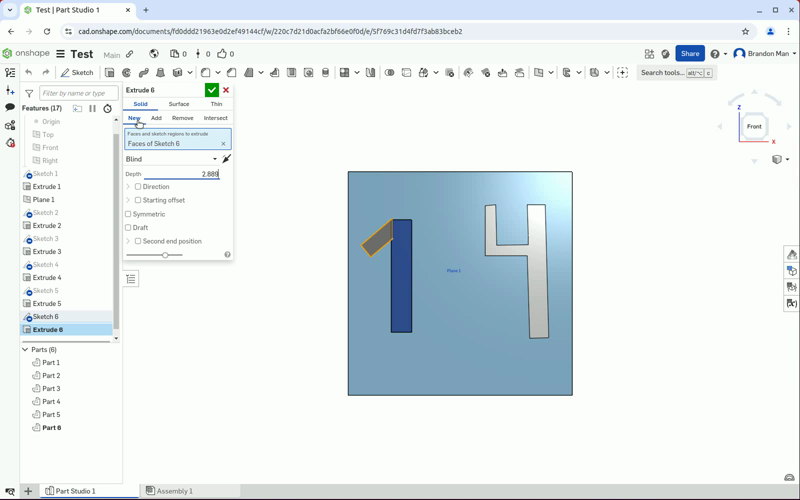
key(enter)
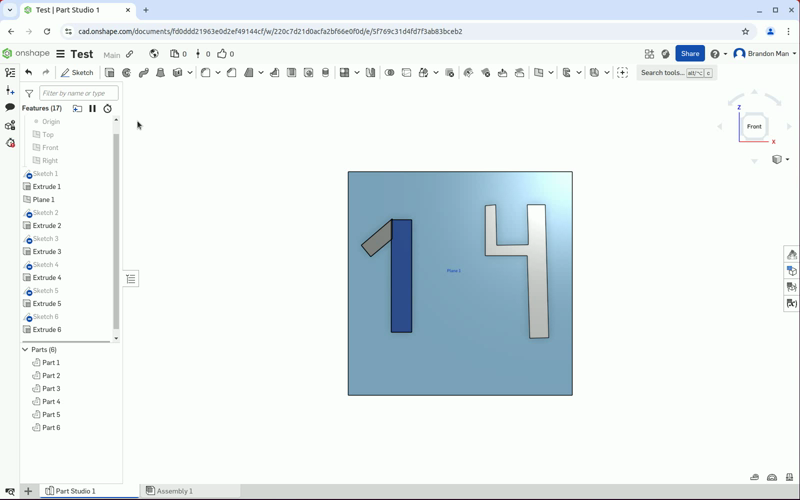
key(shift+h)
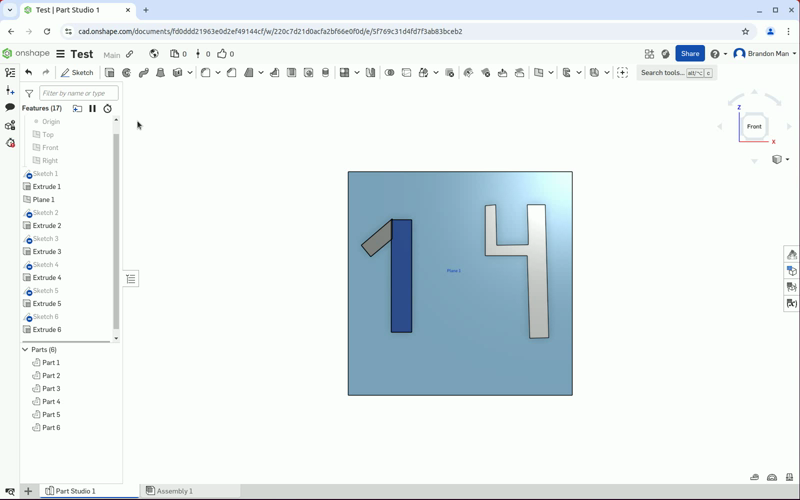
key(shift+h)
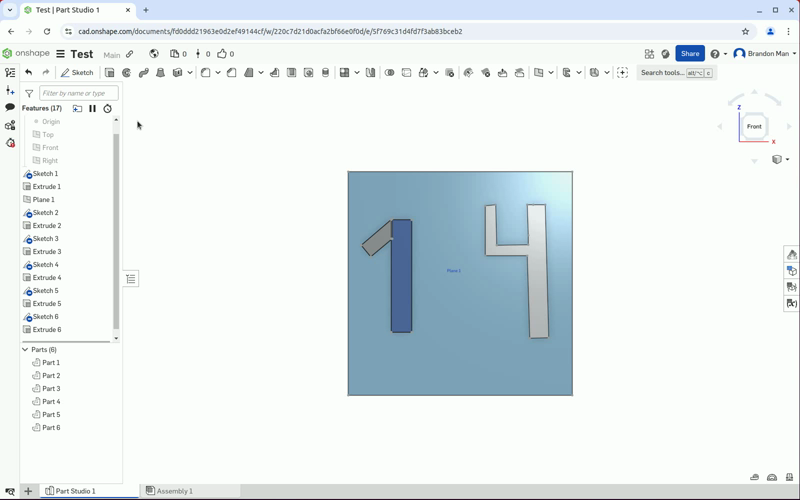
key(shift+7)
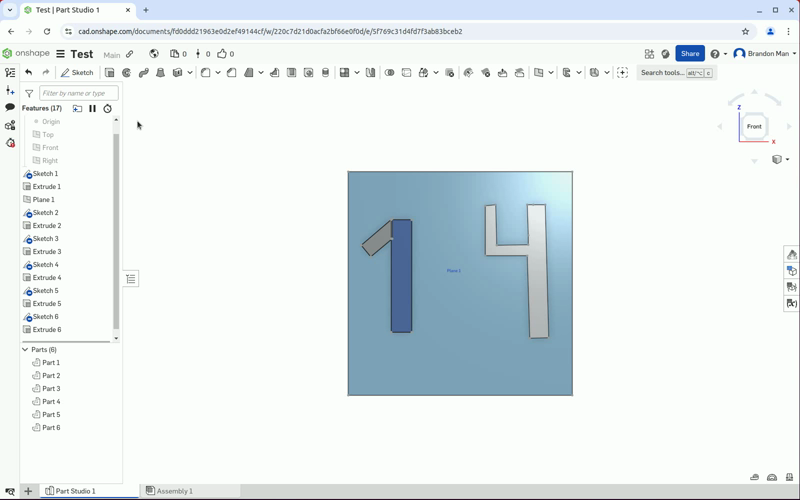
key(left, 2)
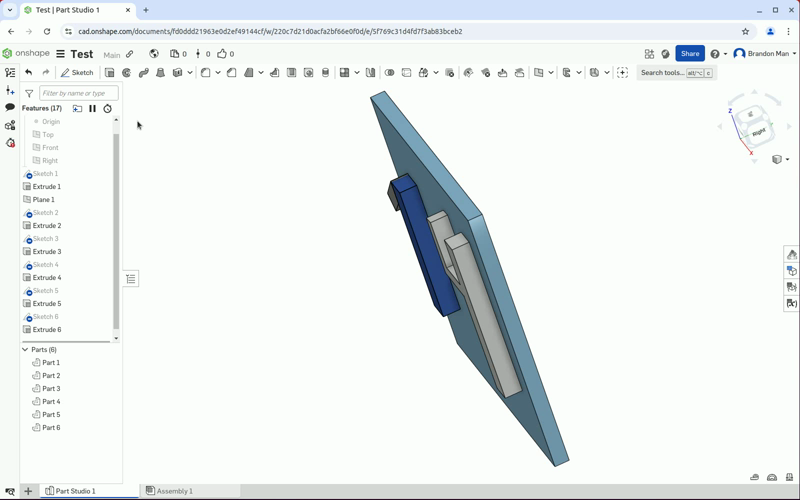
key(down, 2)
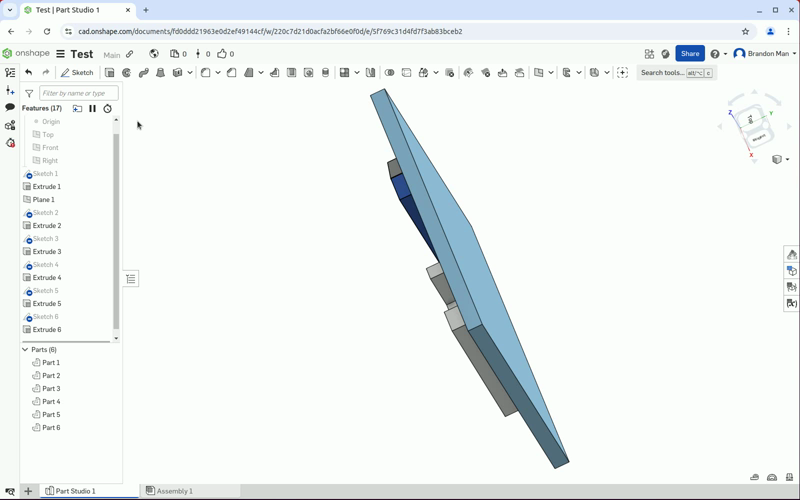
key(up, 2)
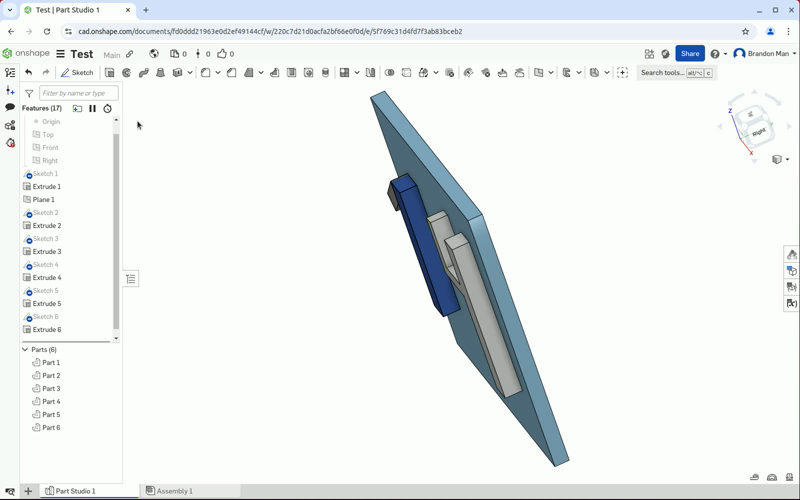
key(right, 2)
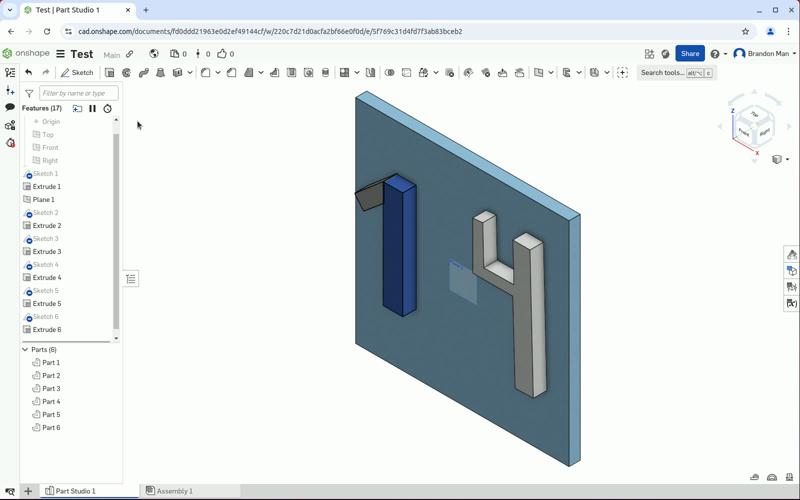
mouse_move(69, 176)
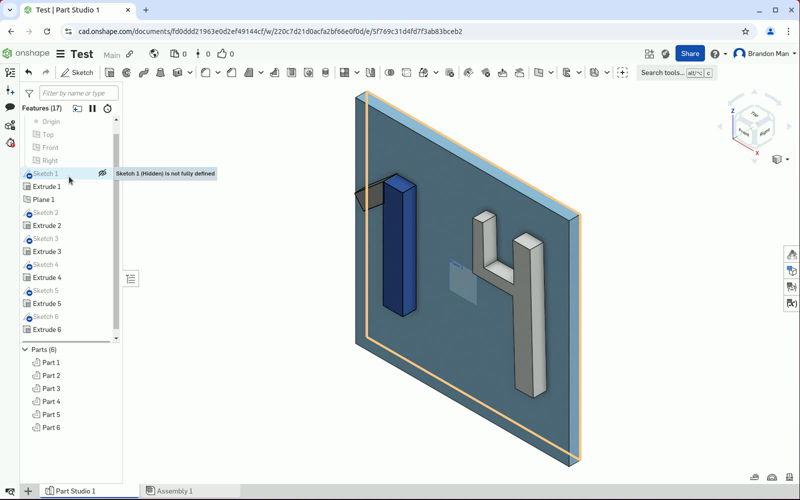
click(69, 176)